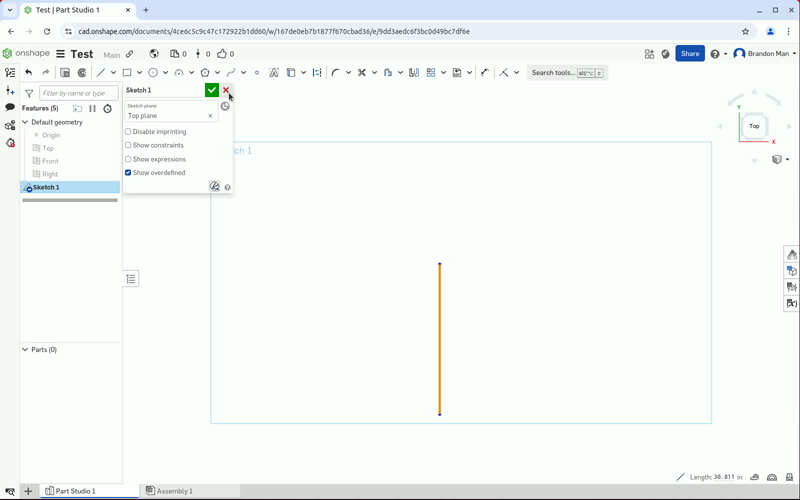
key(shift+h)
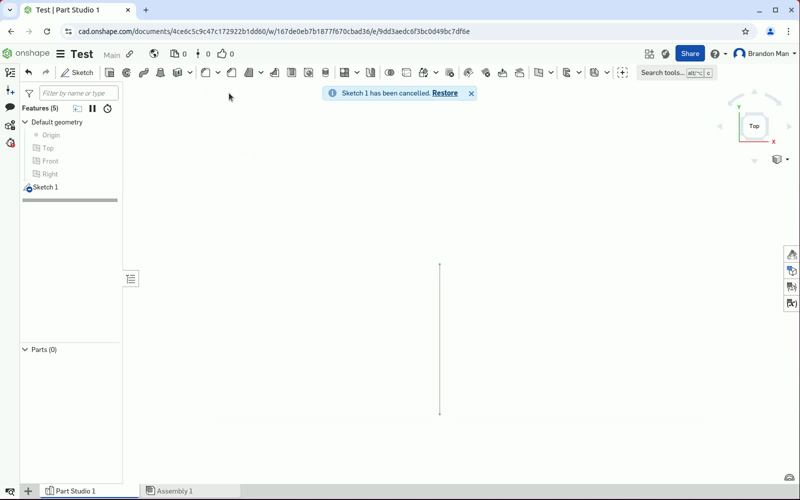
key(shift+s)
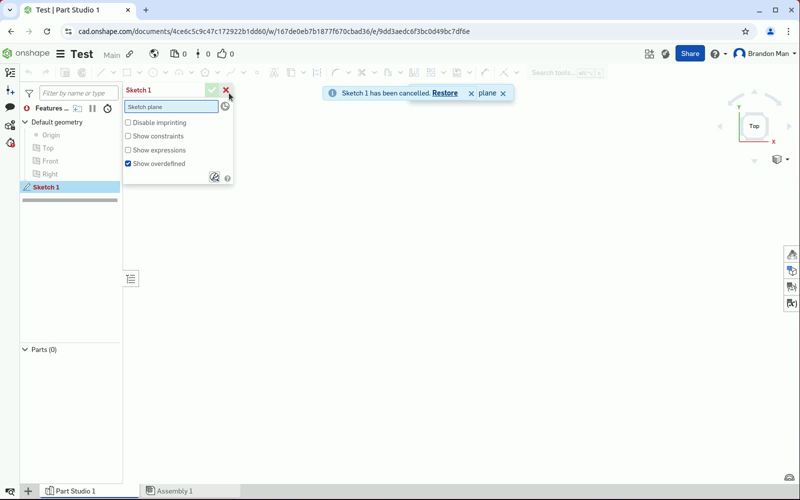
mouse_move(73, 150)
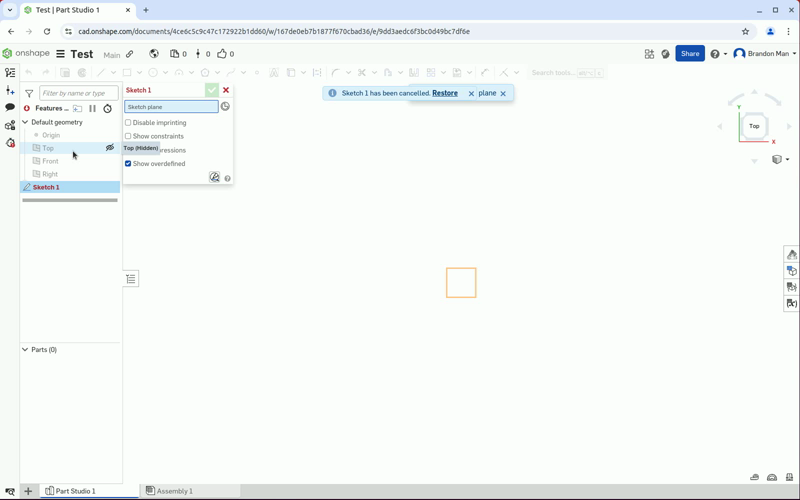
click(73, 150)
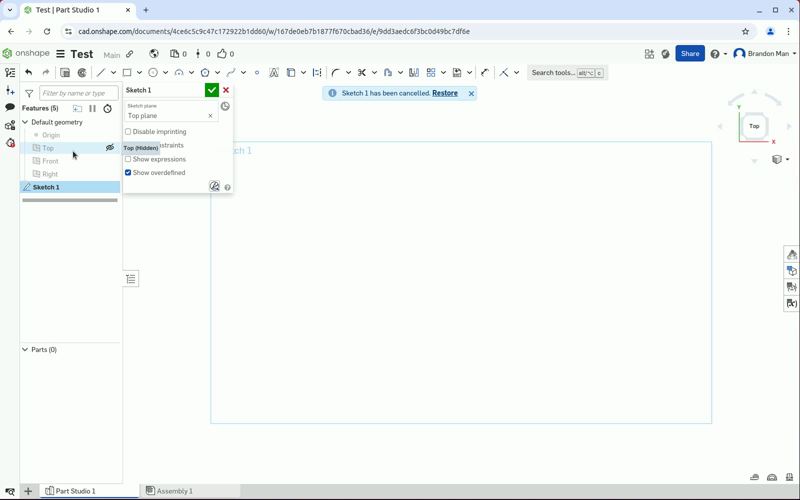
mouse_move(73, 352)
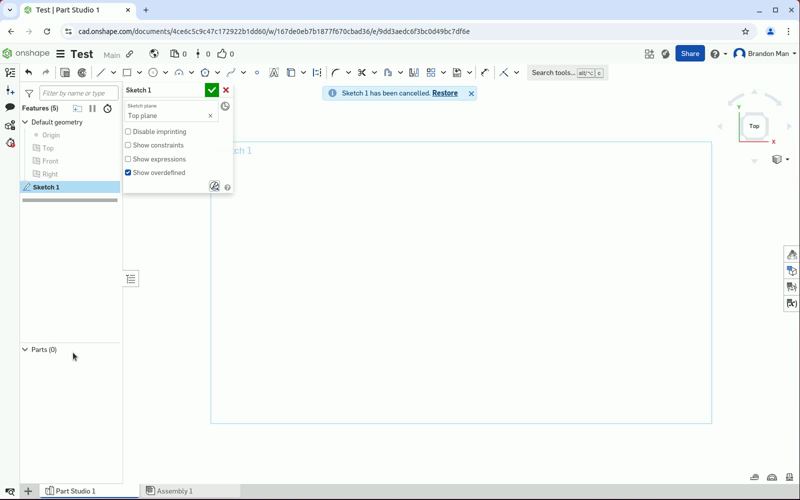
key(y)
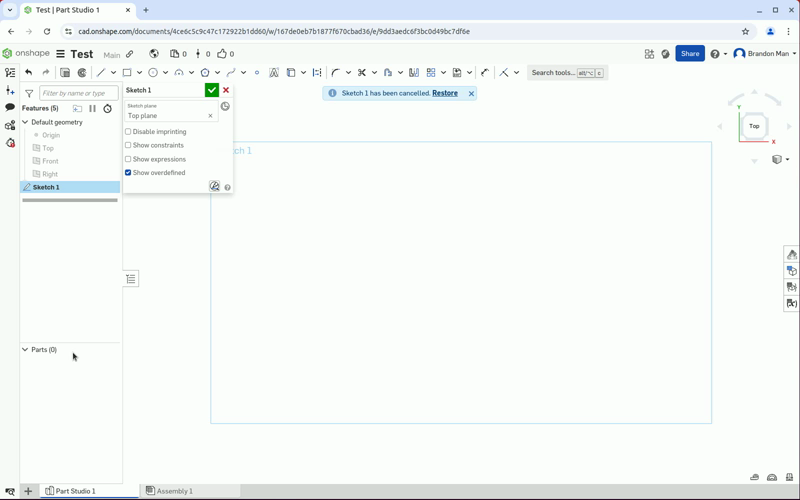
key(l)
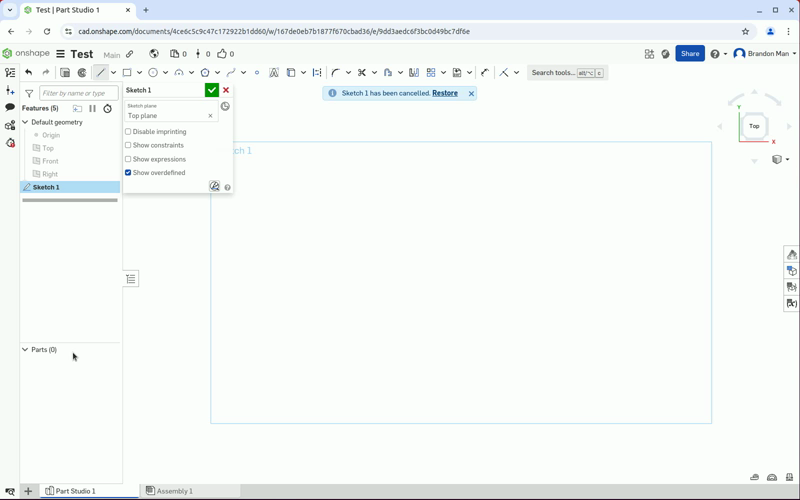
key_down(shift)
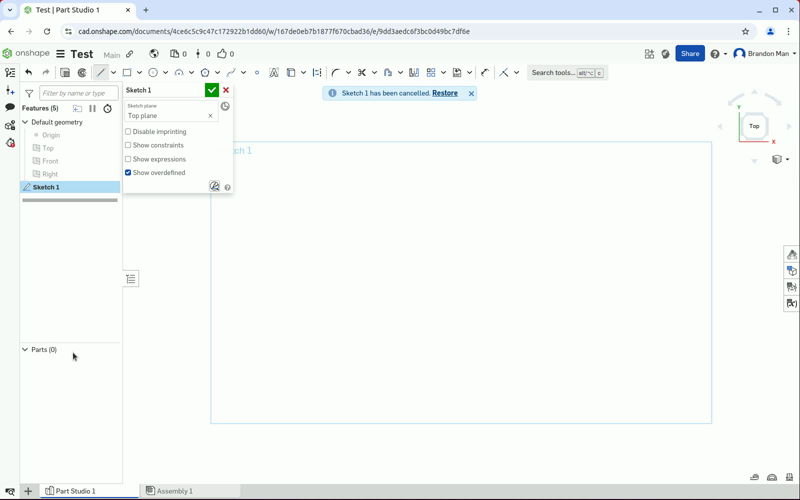
mouse_move(348, 354)
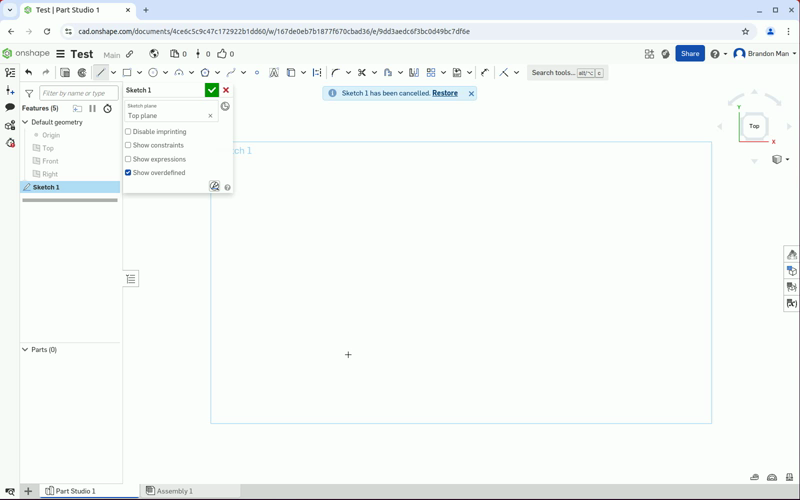
click(348, 354)
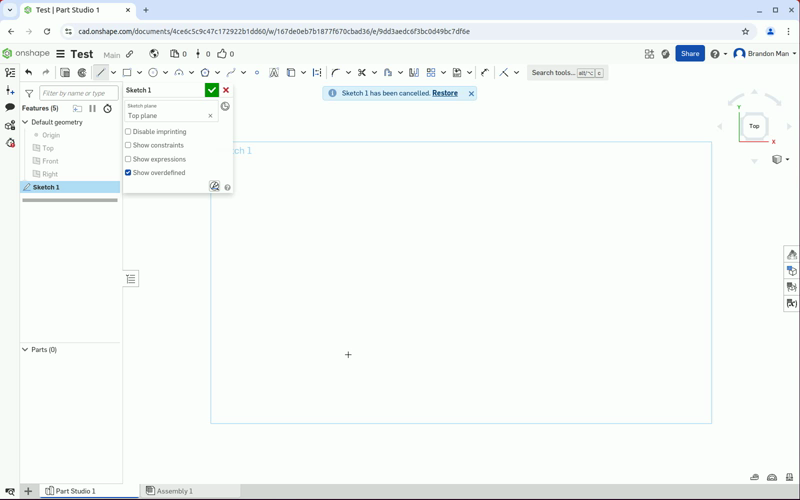
key_up(shift)
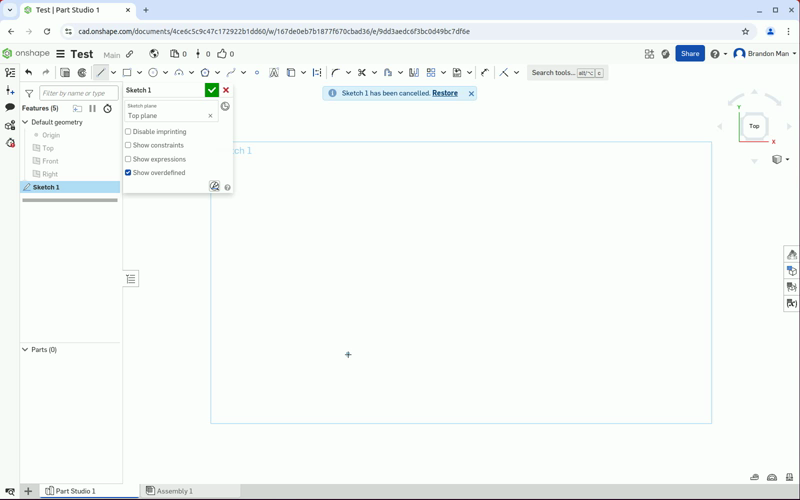
key_down(shift)
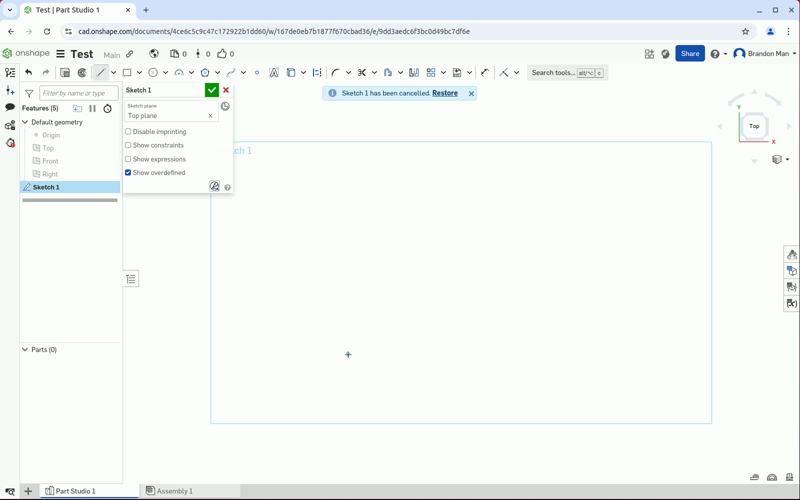
mouse_move(572, 354)
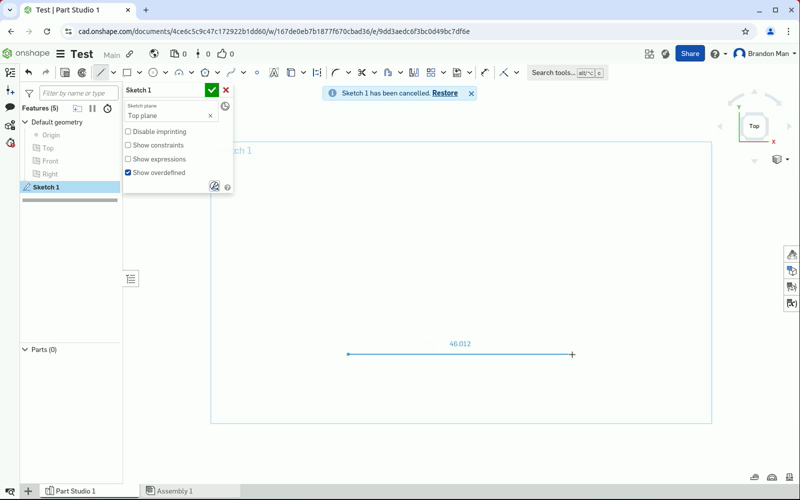
click(572, 354)
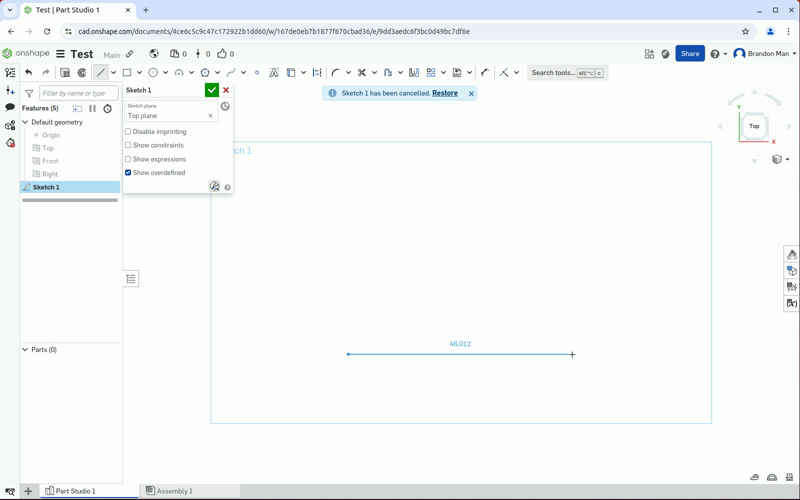
key_up(shift)
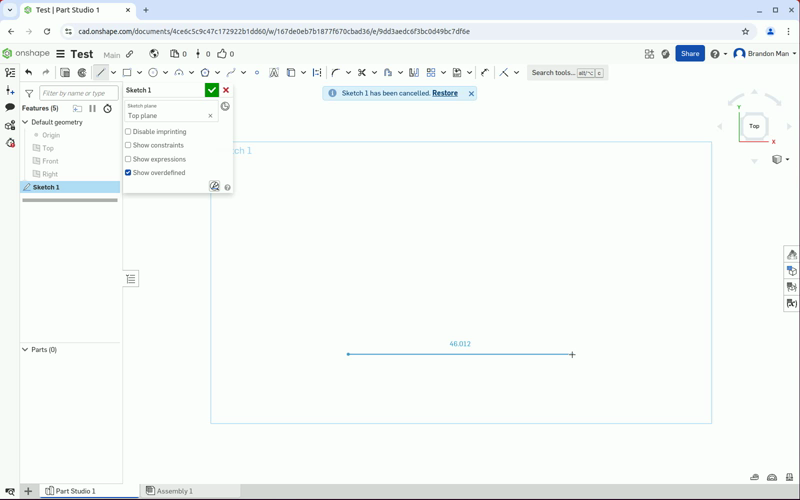
key_down(shift)
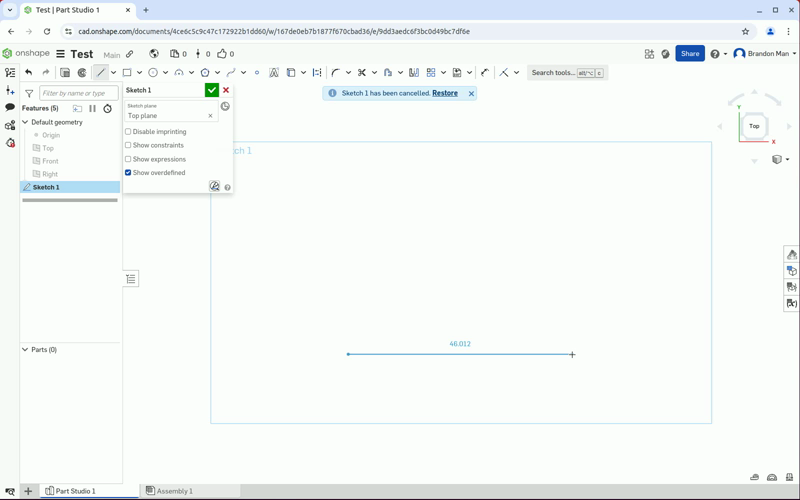
mouse_move(572, 210)
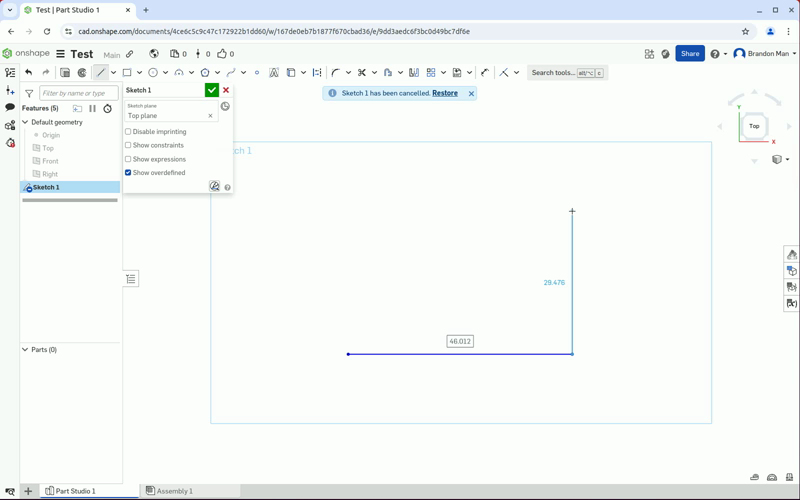
click(572, 210)
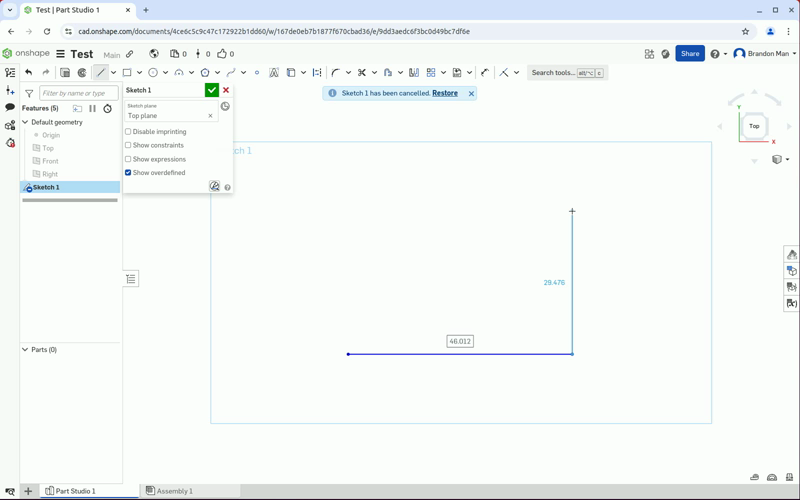
key_up(shift)
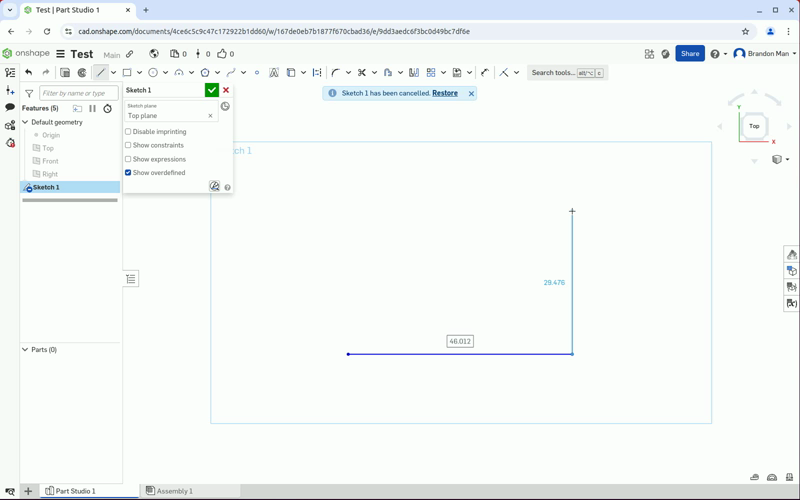
key_down(shift)
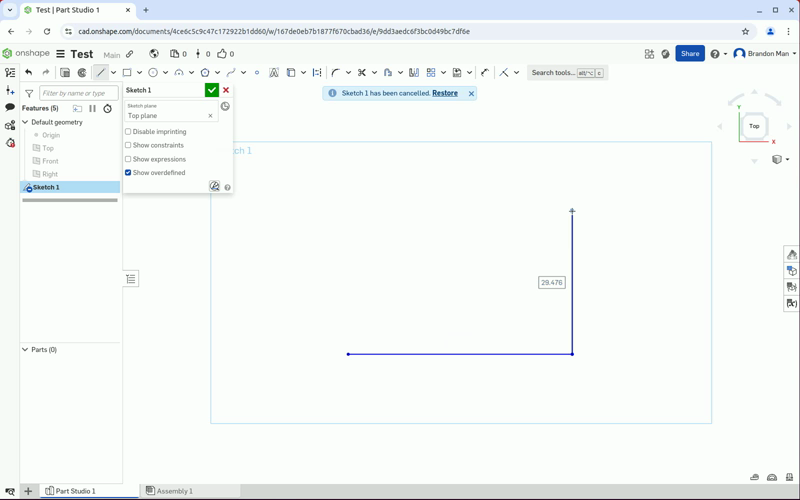
mouse_move(348, 210)
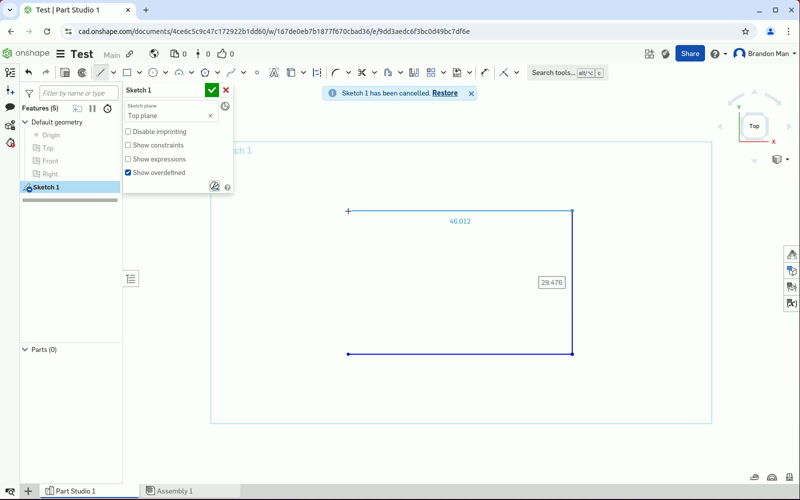
click(348, 210)
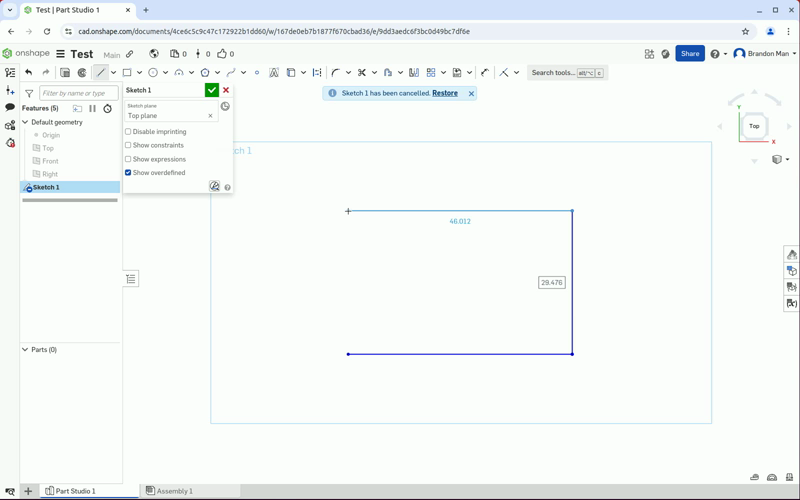
key_up(shift)
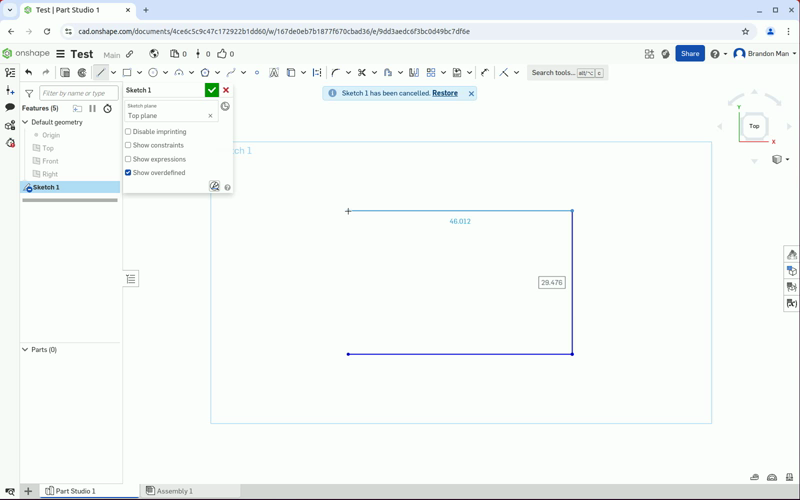
key_down(shift)
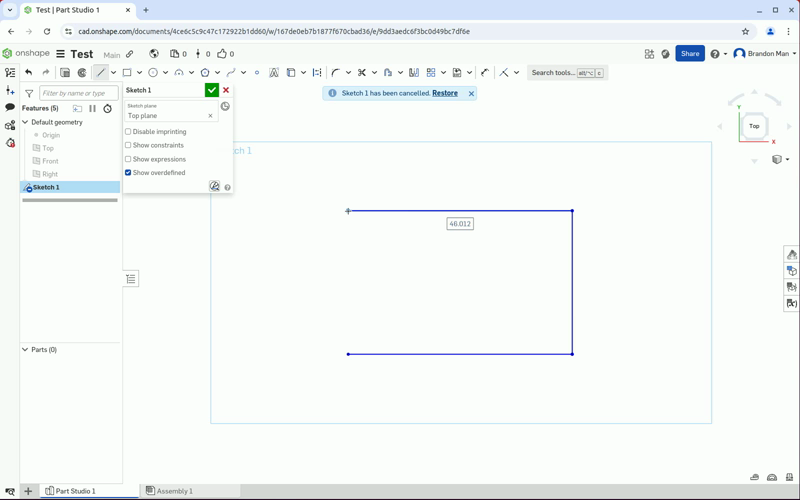
mouse_move(348, 354)
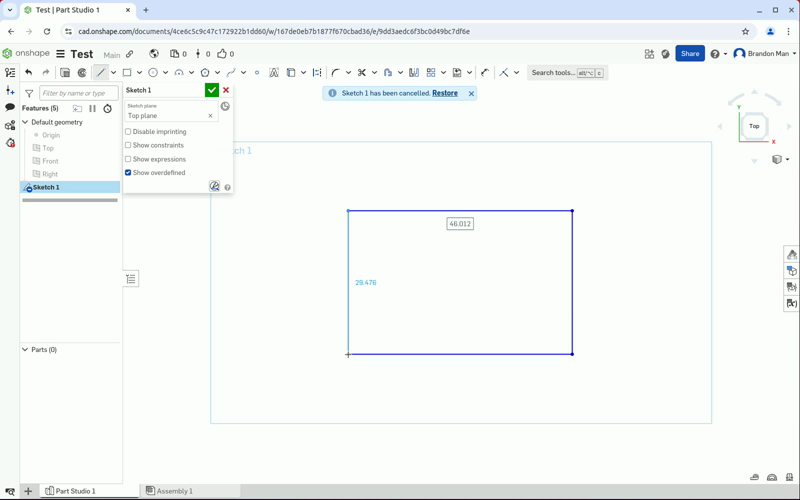
key_up(shift)
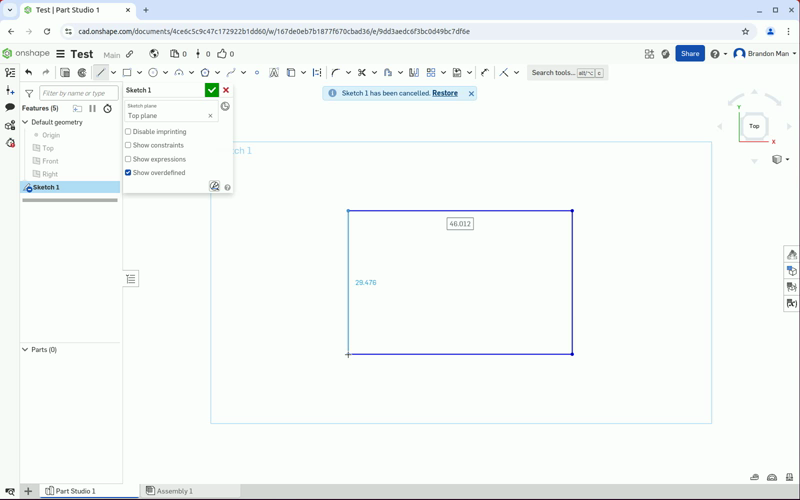
click(348, 354)
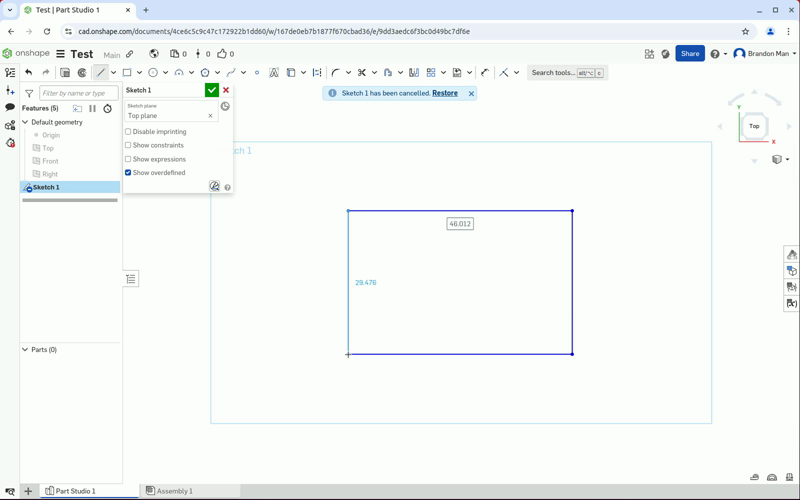
key(esc)
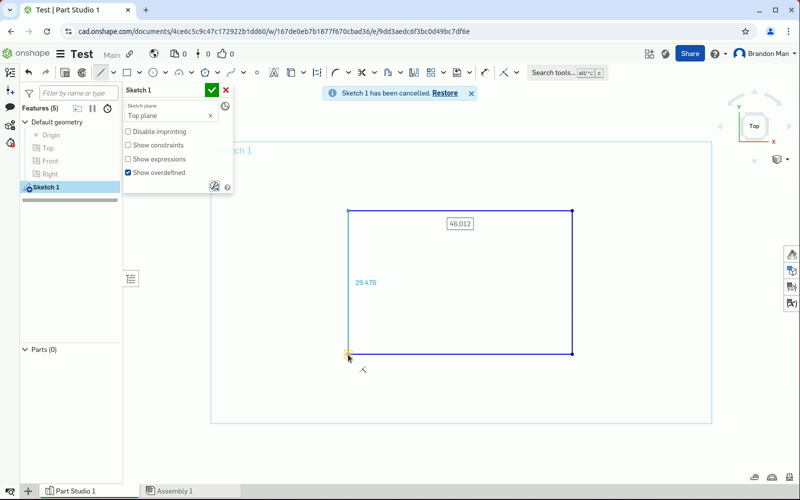
mouse_move(429, 297)
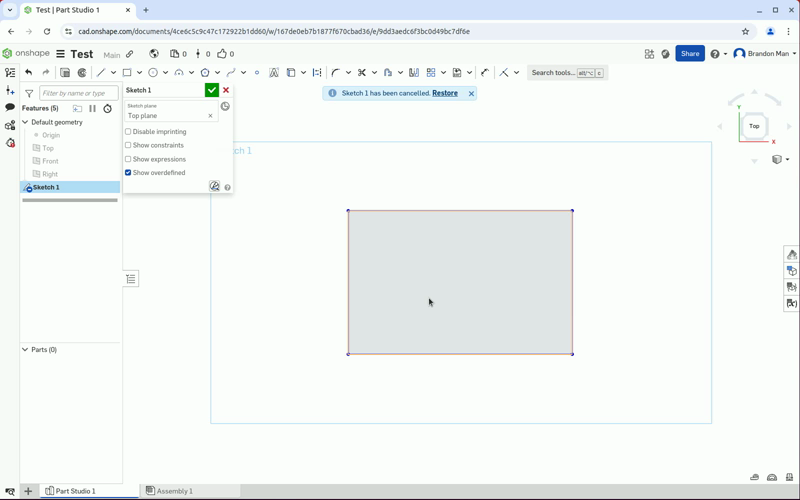
click(429, 297)
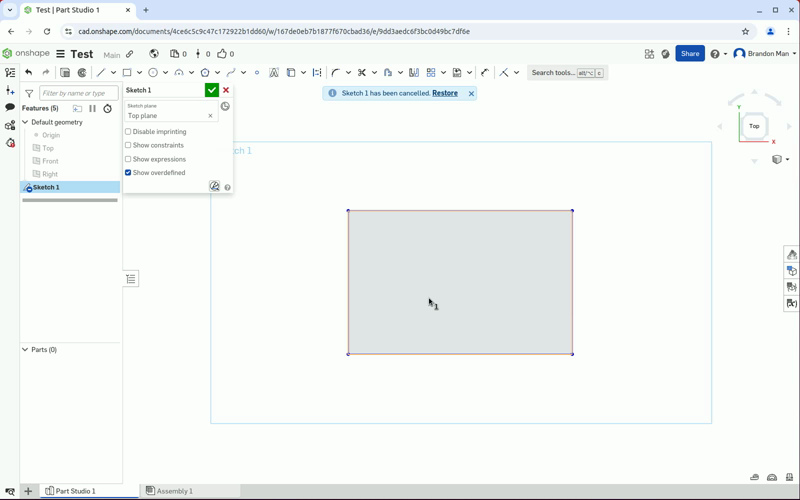
mouse_move(73, 352)
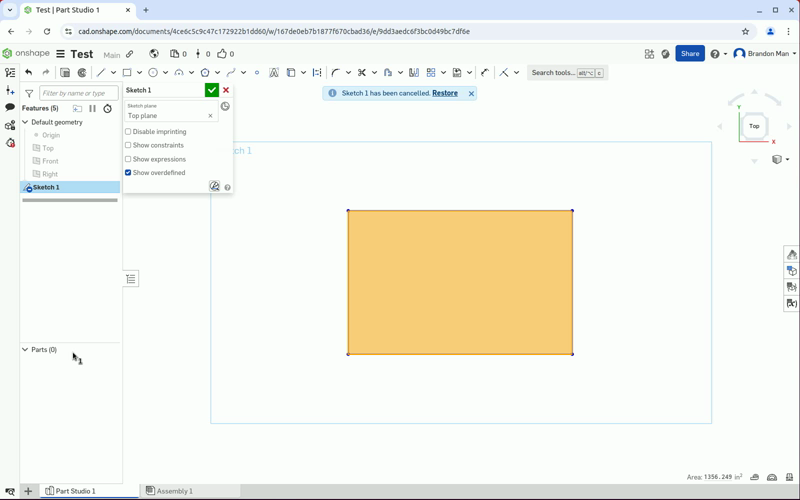
key(shift+y)
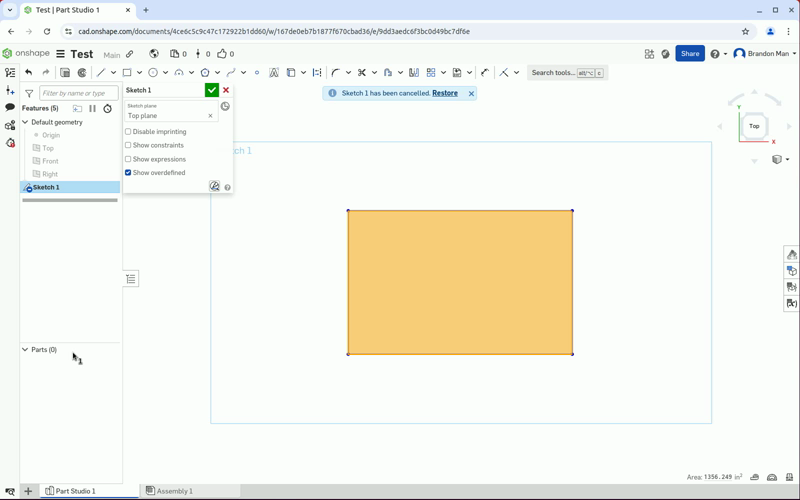
key(shift+e)
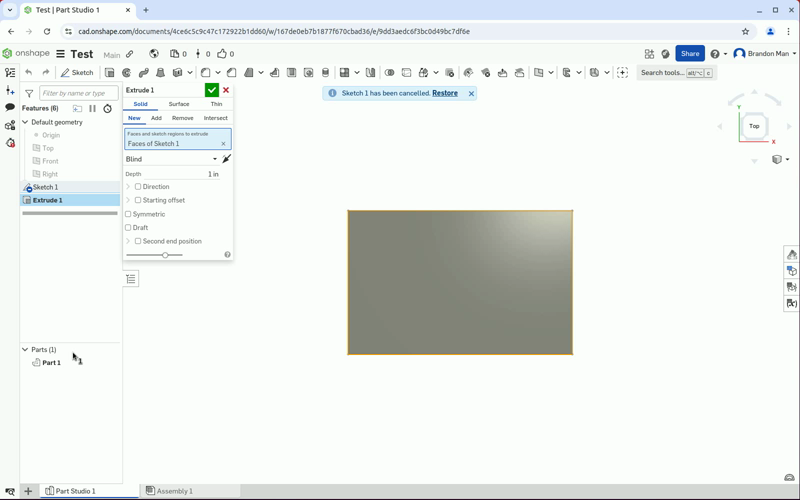
mouse_move(143, 106)
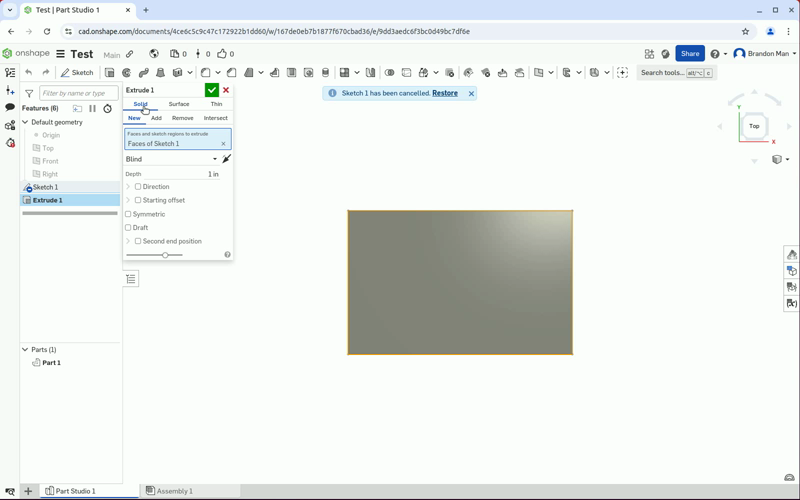
click(143, 106)
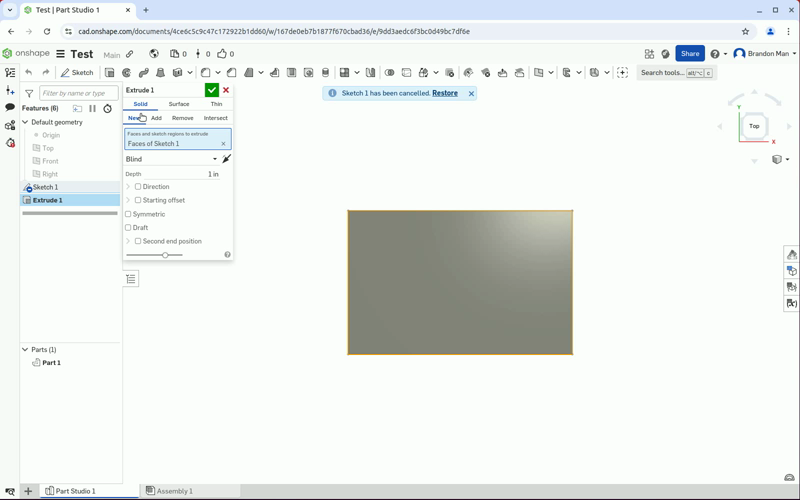
mouse_move(137, 120)
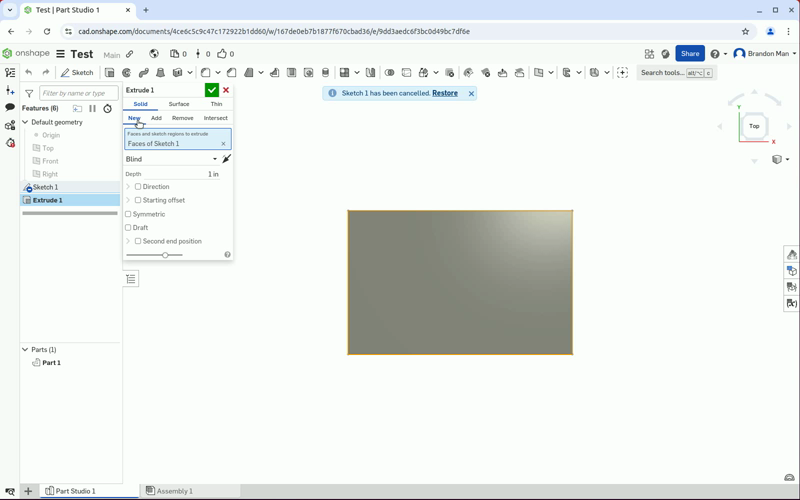
click(137, 120)
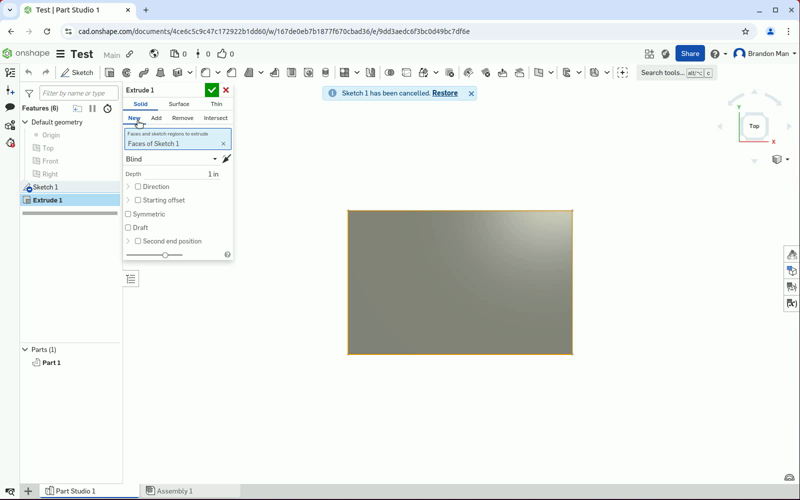
key(tab, 4)
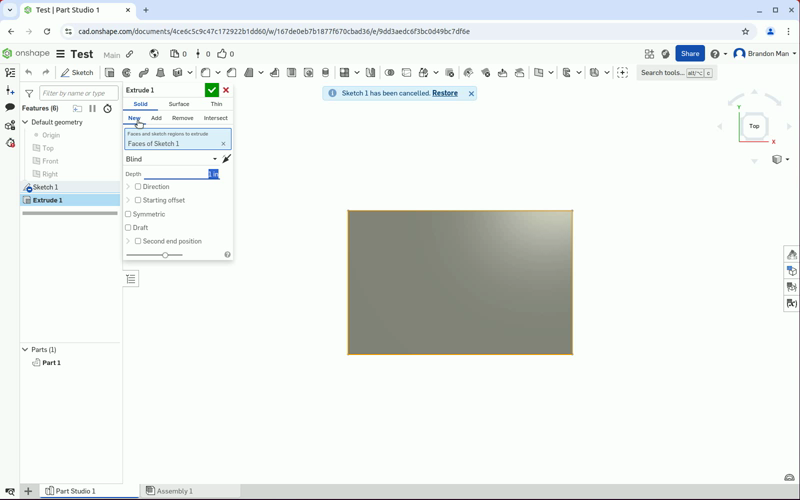
text(0.722)
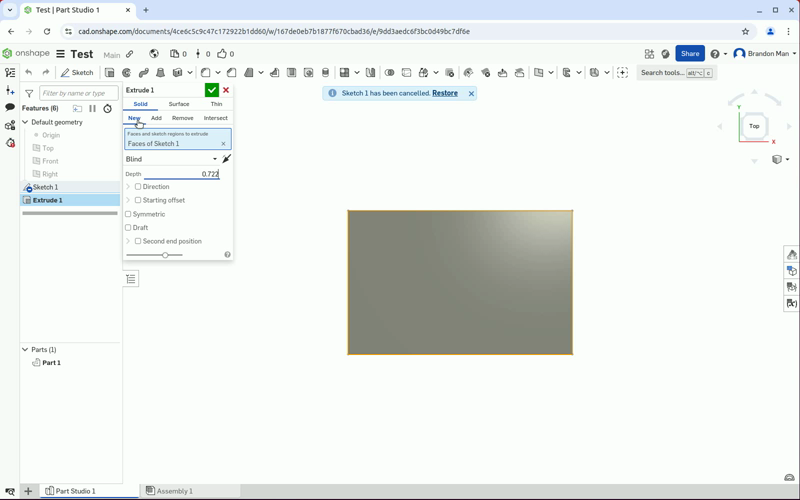
key(enter)
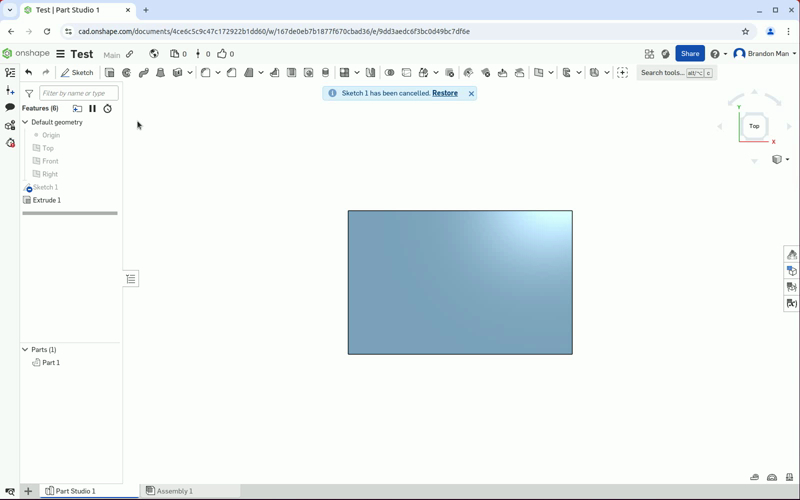
key(shift+h)
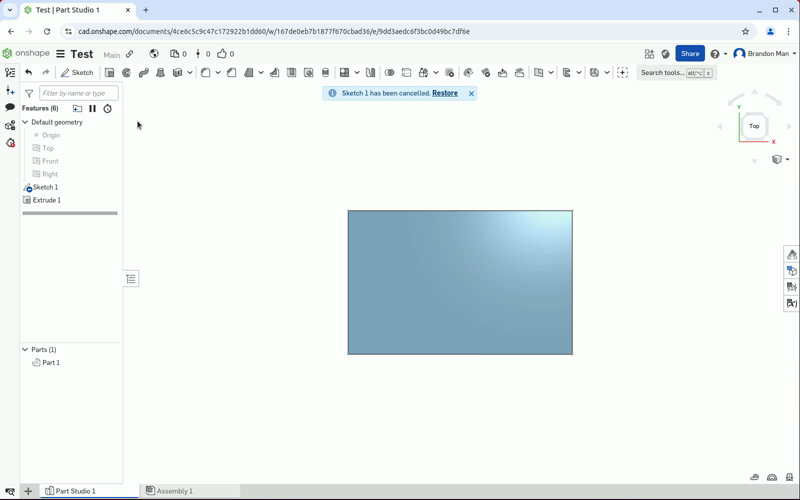
key(shift+h)
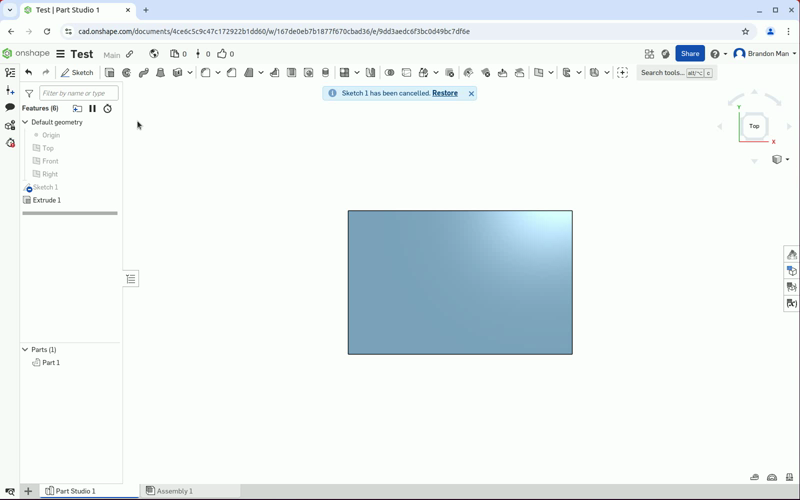
mouse_move(73, 189)
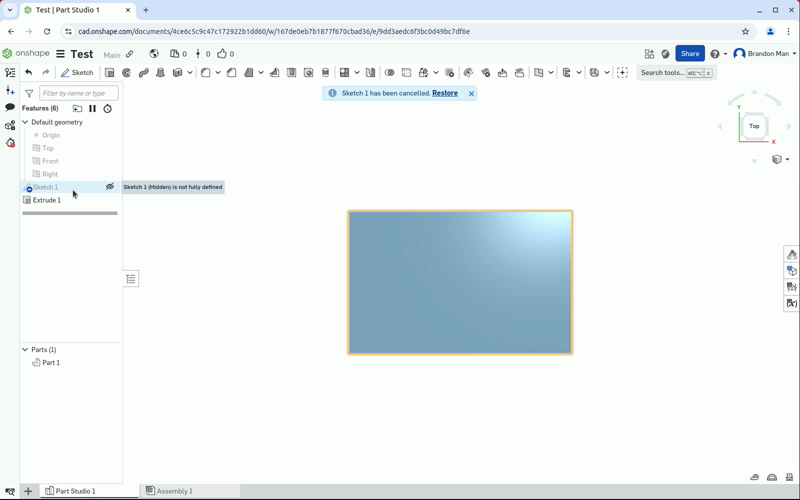
click(73, 189)
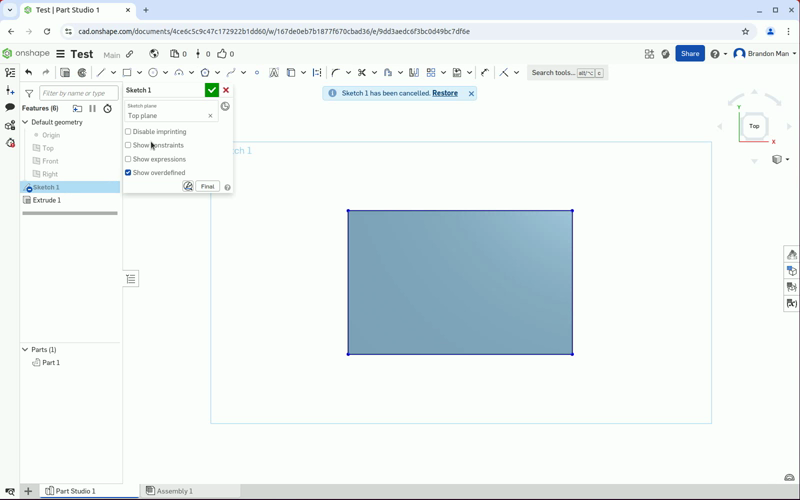
mouse_move(229, 92)
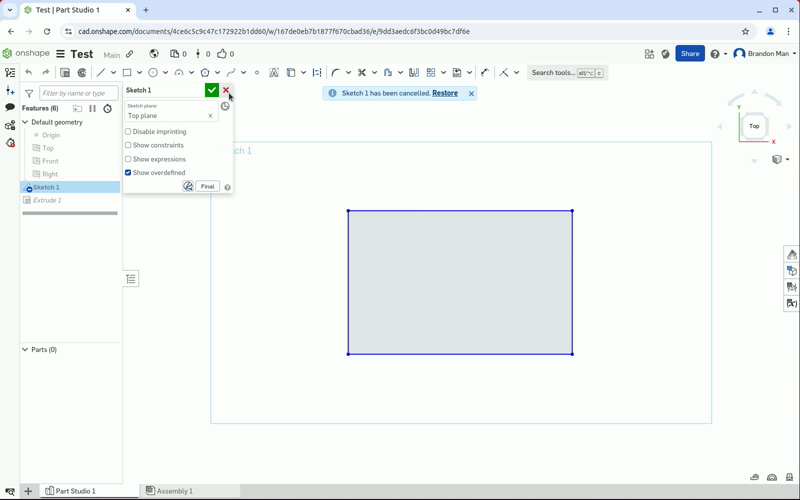
click(229, 92)
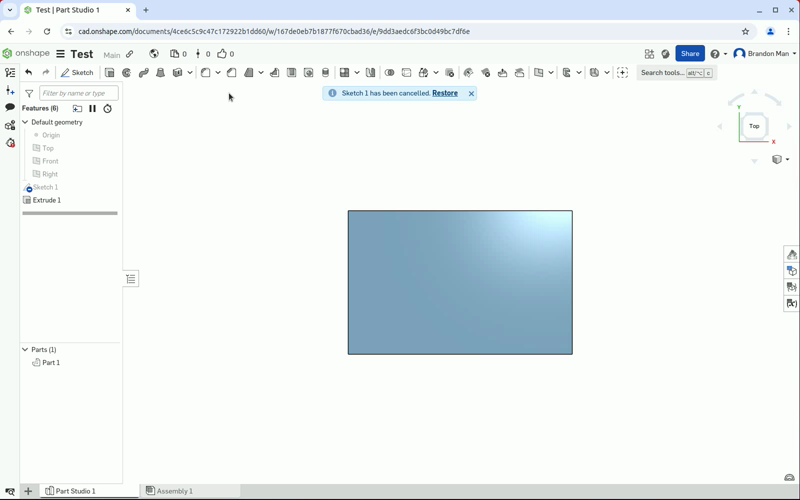
mouse_move(541, 75)
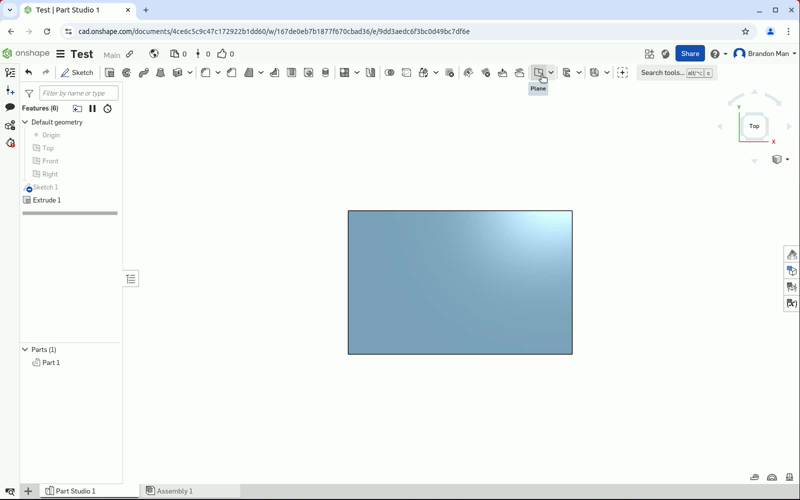
click(541, 75)
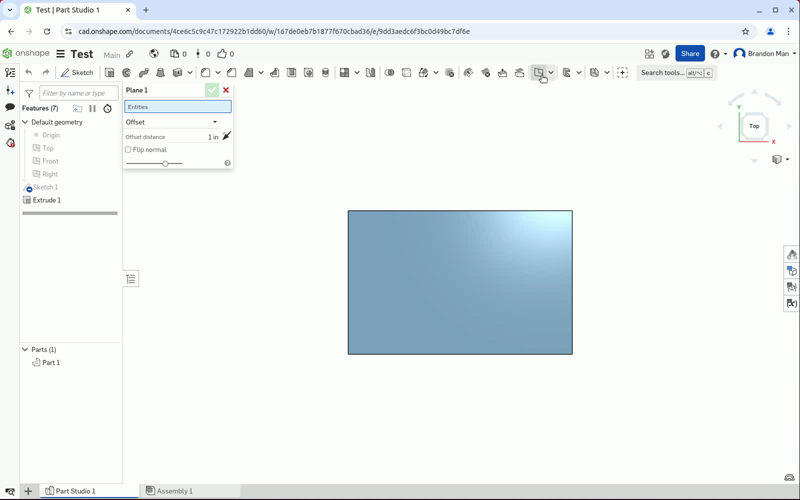
mouse_move(73, 150)
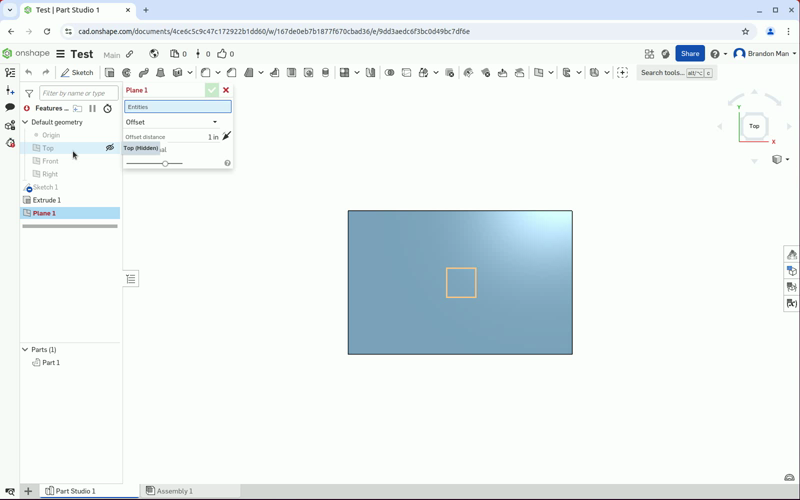
click(73, 150)
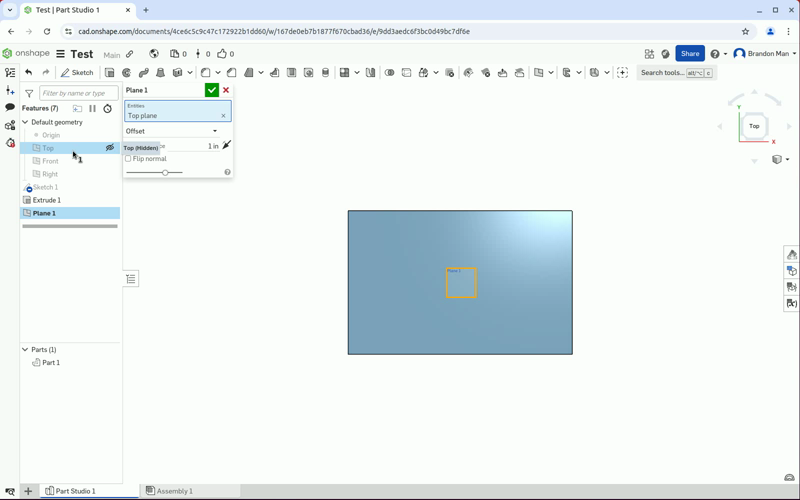
key(tab, 2)
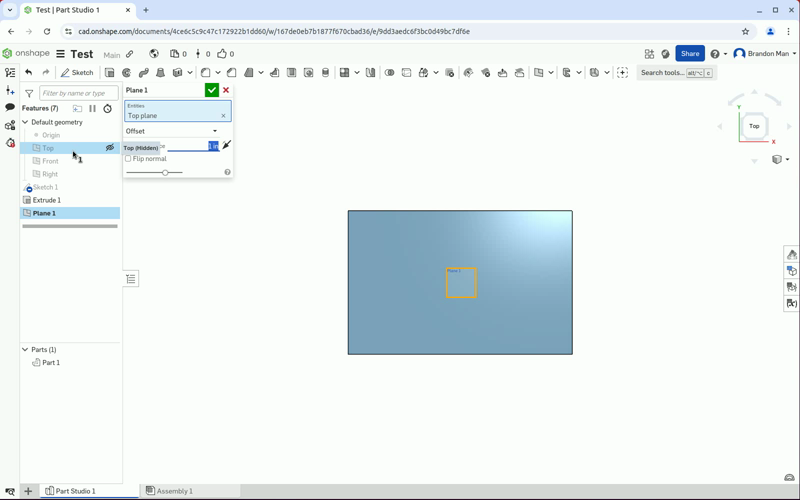
text(0.709)
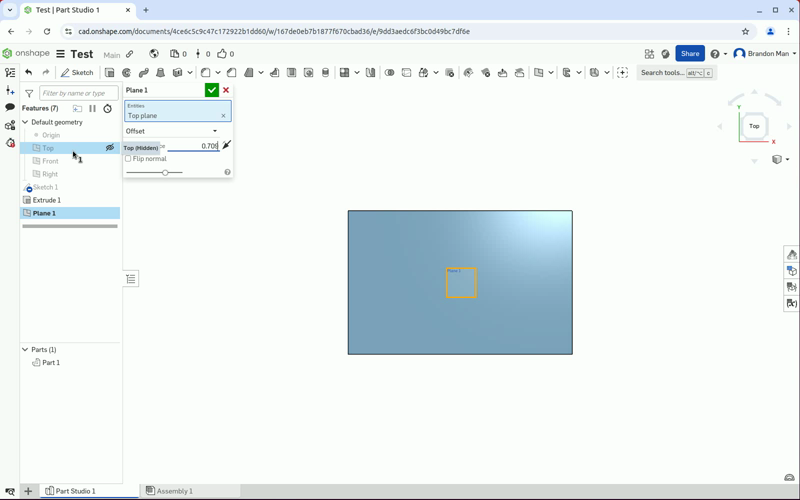
key(enter, 2)
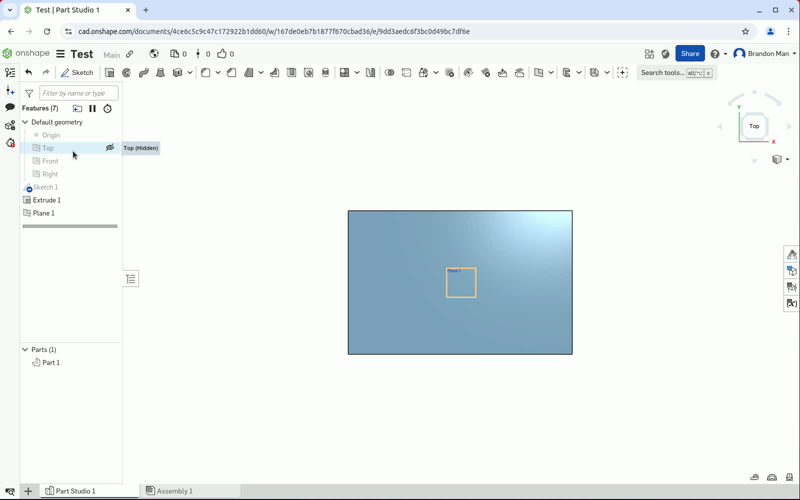
key(shift+s)
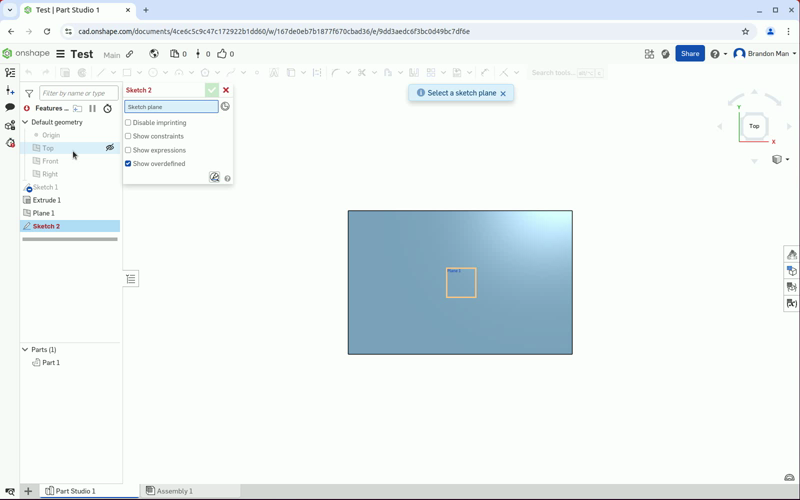
mouse_move(73, 215)
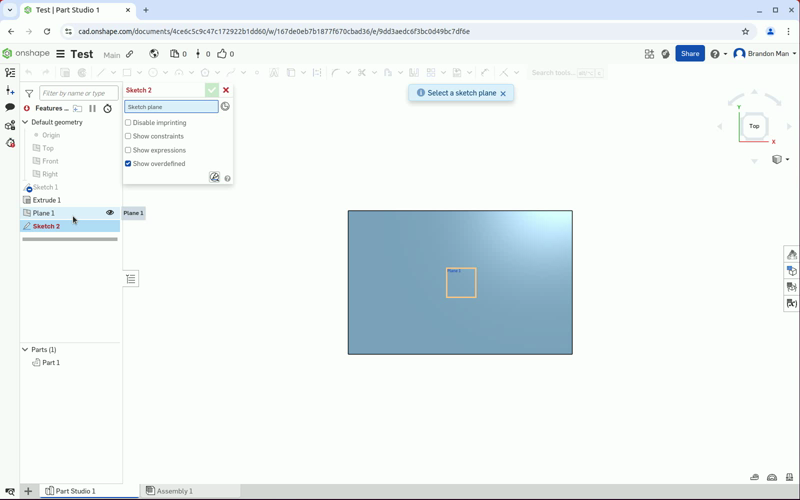
click(73, 215)
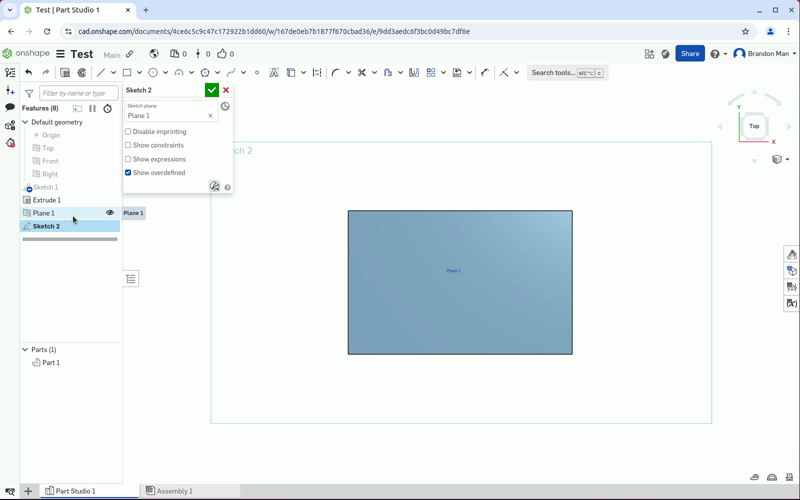
mouse_move(73, 352)
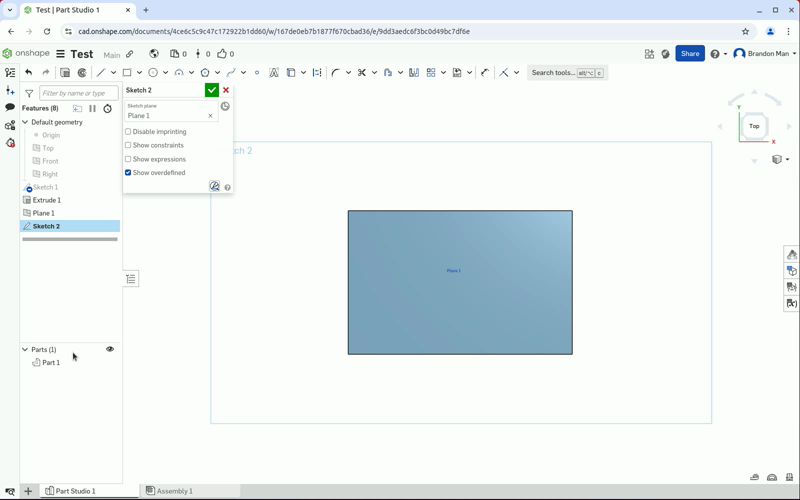
key(y)
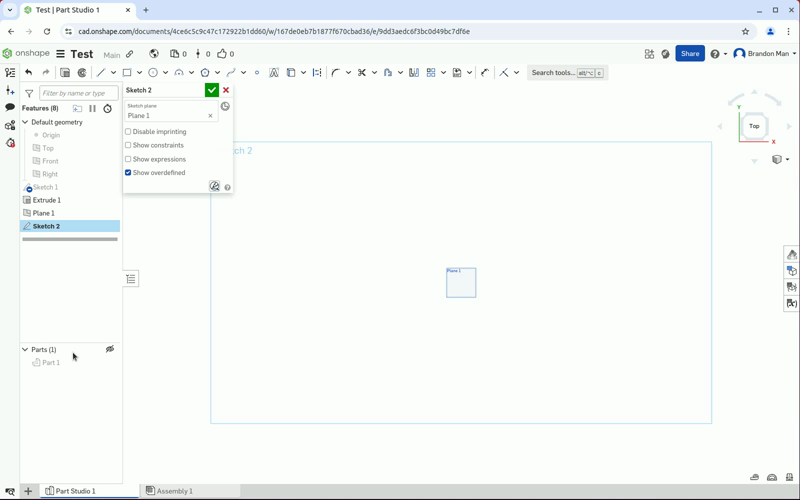
key(l)
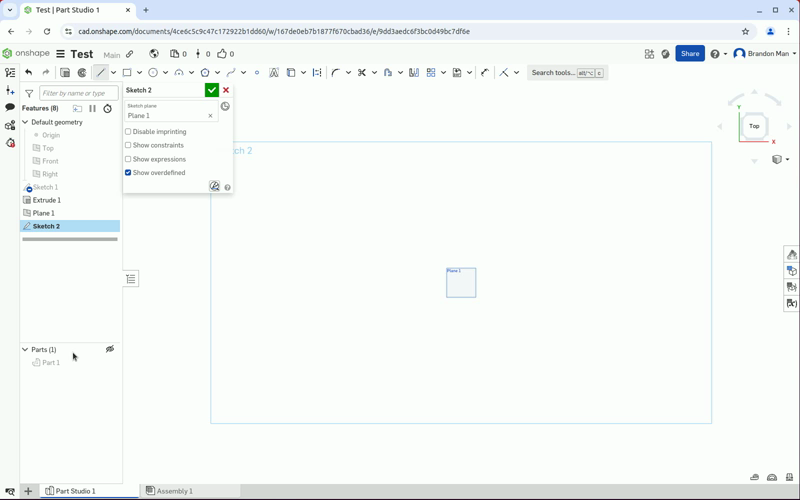
key_down(shift)
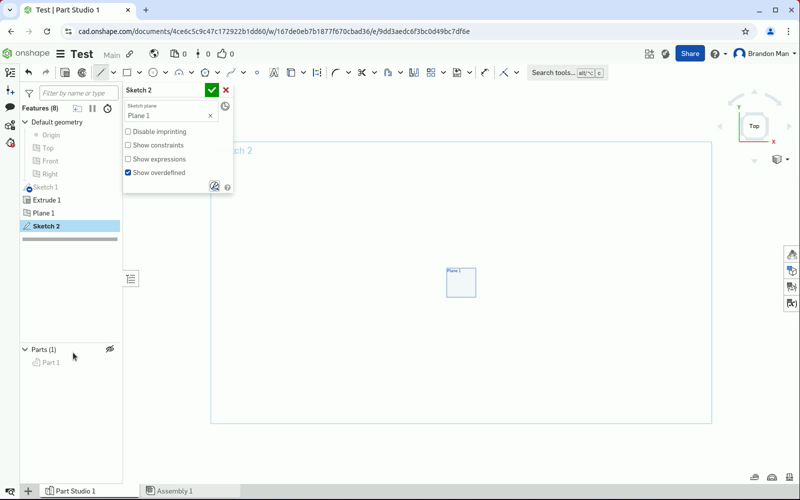
mouse_move(561, 347)
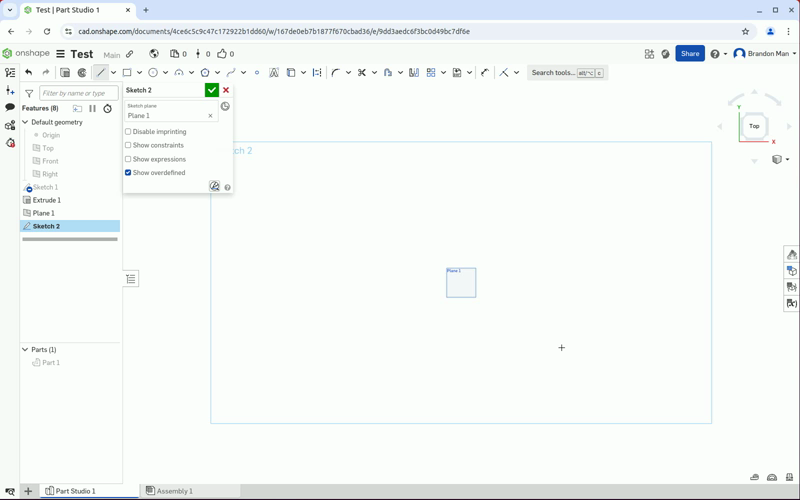
click(561, 347)
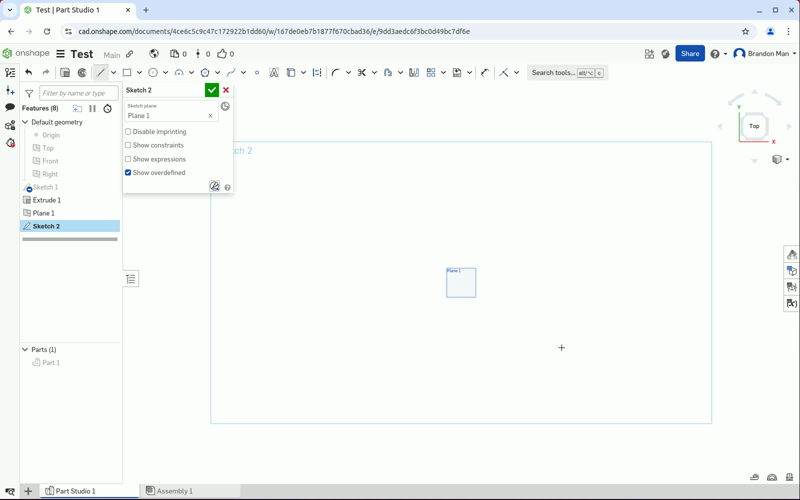
key_up(shift)
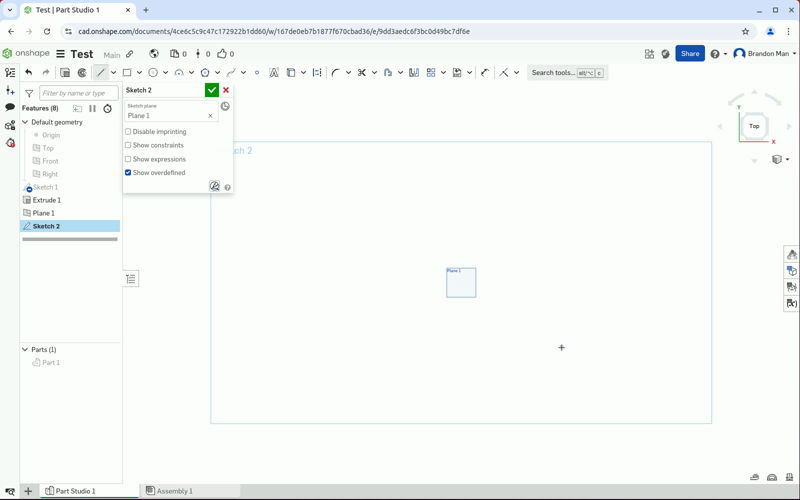
key_down(shift)
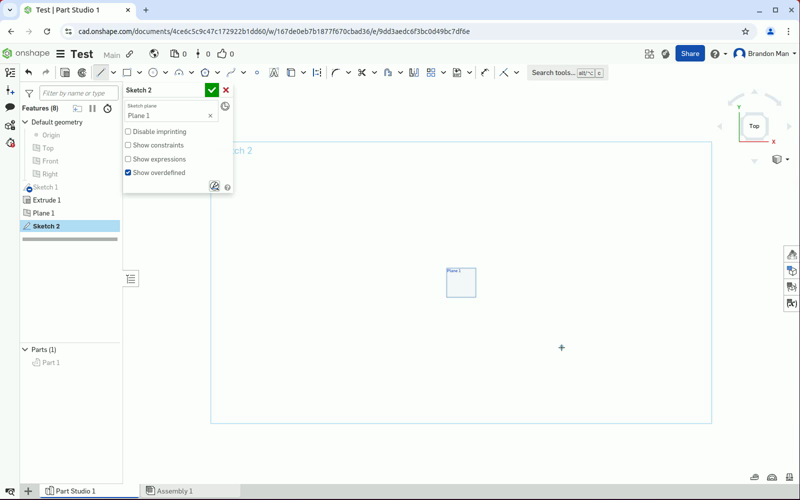
mouse_move(589, 347)
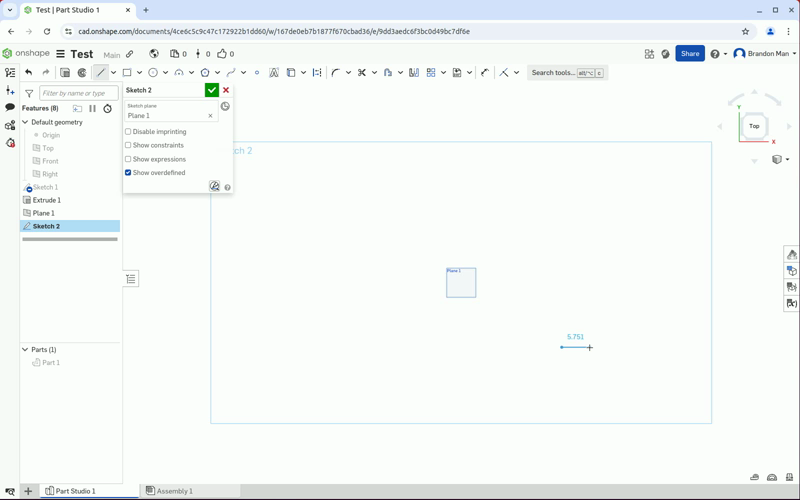
mouse_move(569, 347)
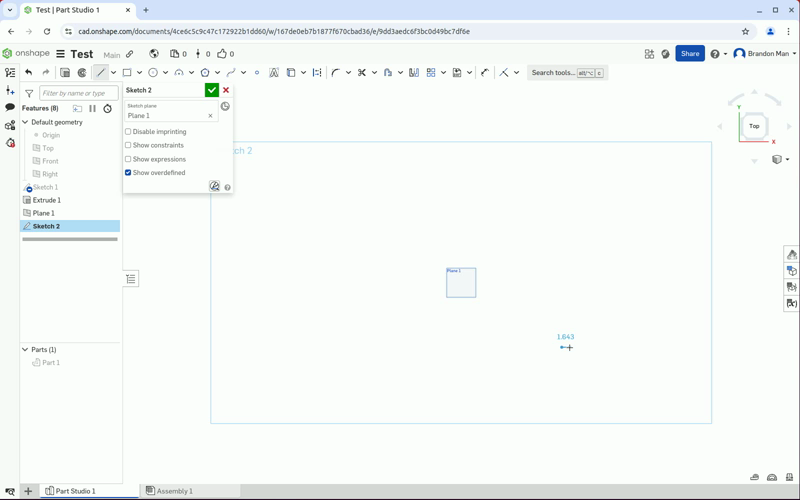
click(569, 347)
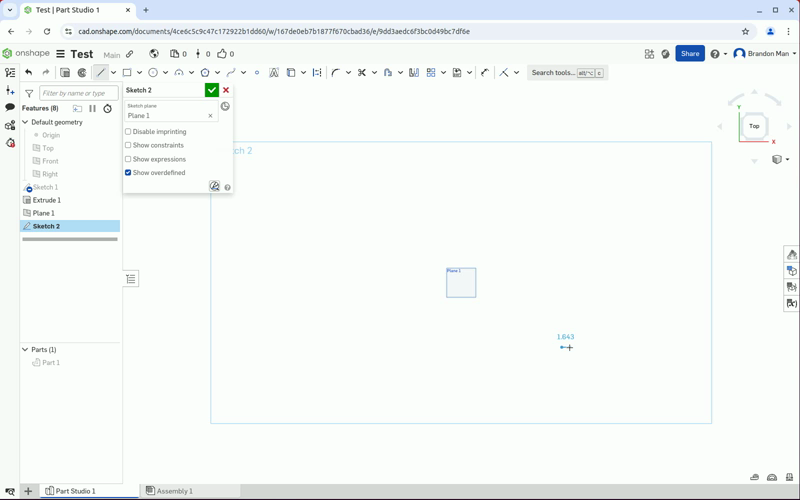
key_up(shift)
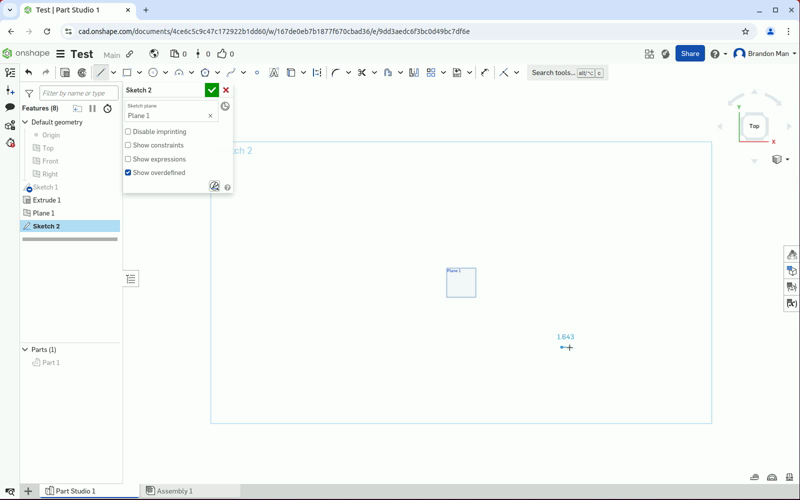
key_down(shift)
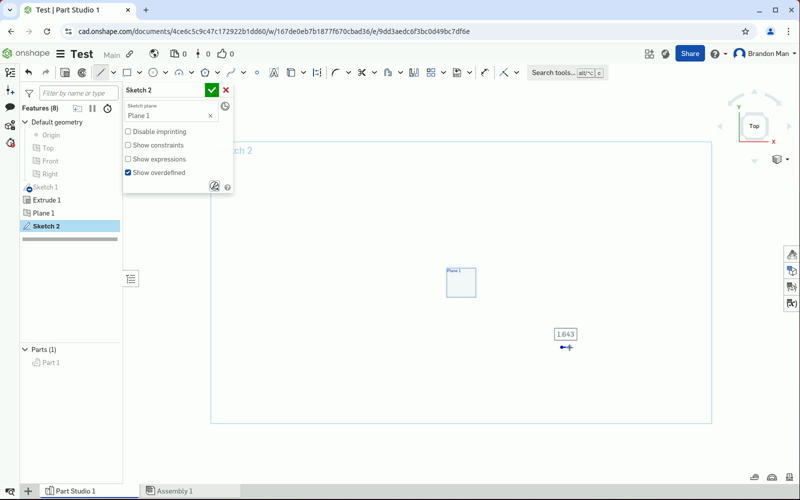
mouse_move(569, 219)
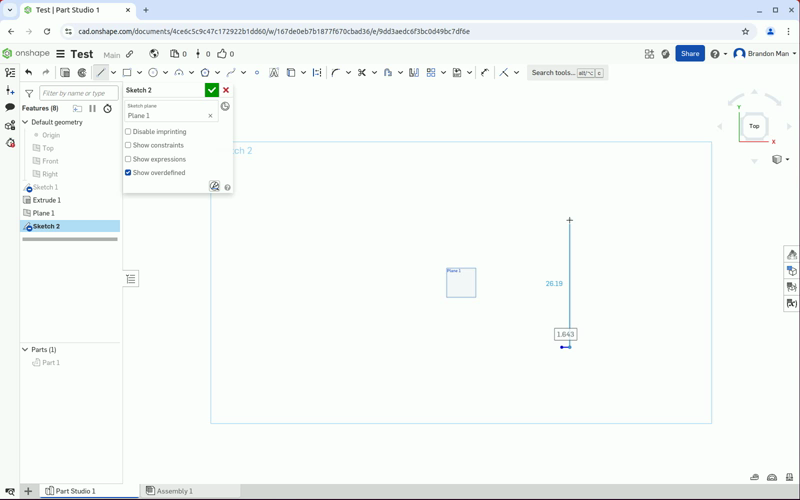
click(569, 219)
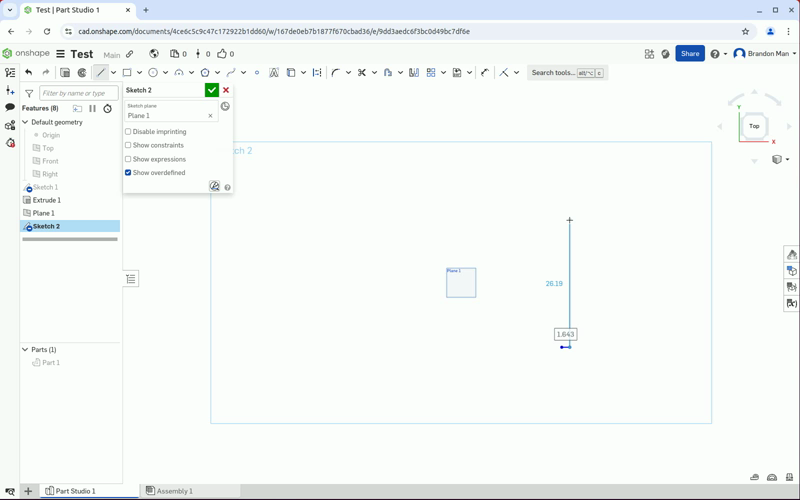
key_up(shift)
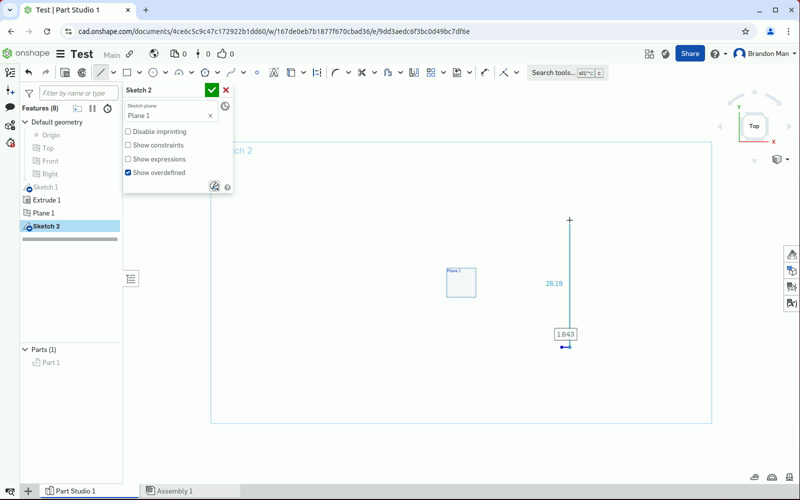
key_down(shift)
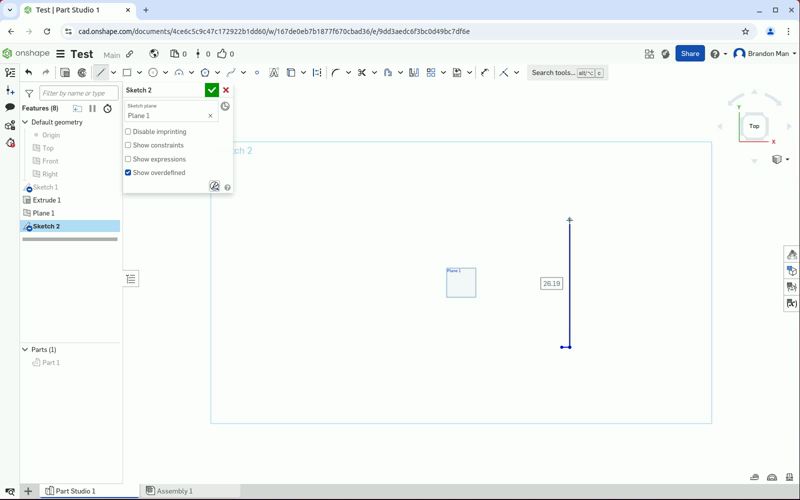
mouse_move(589, 219)
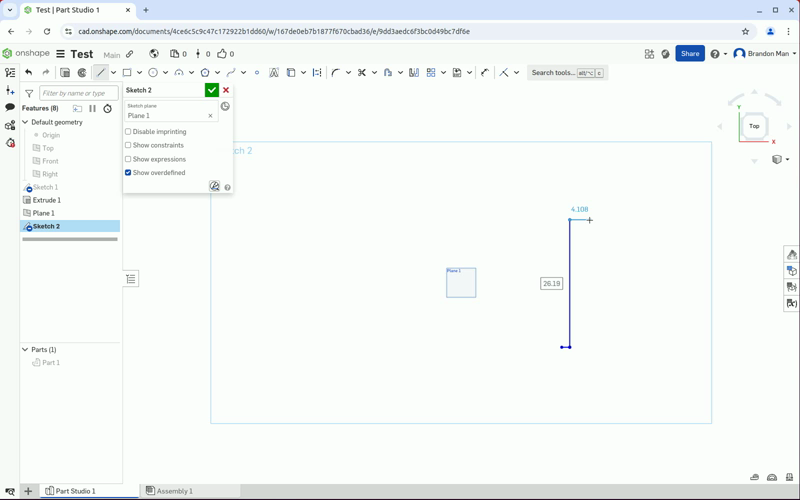
mouse_move(561, 219)
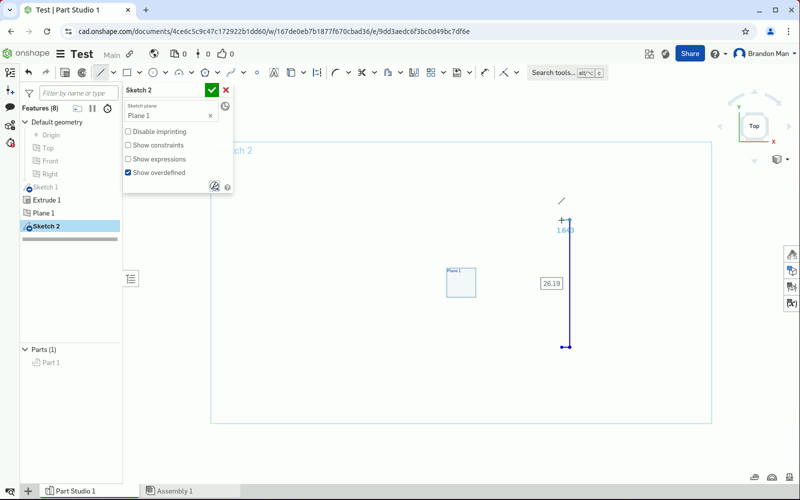
click(561, 219)
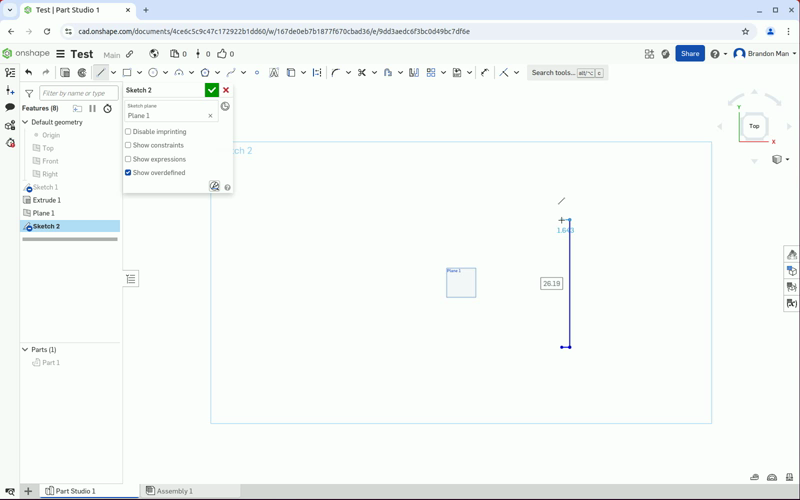
key_up(shift)
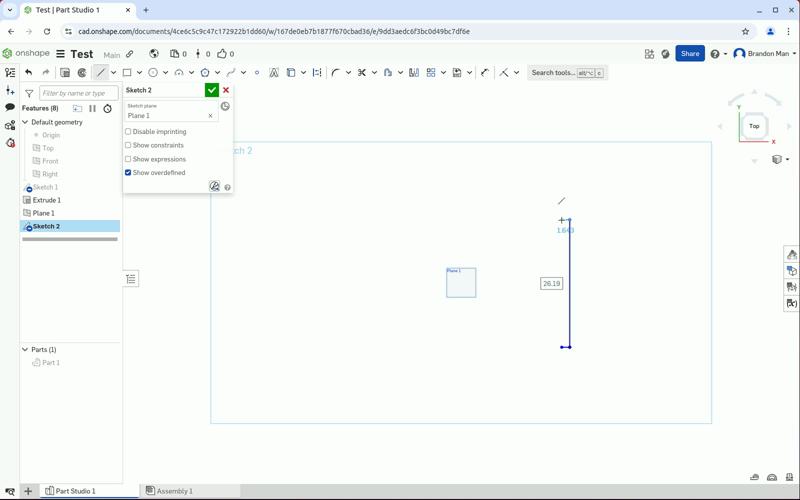
key_down(shift)
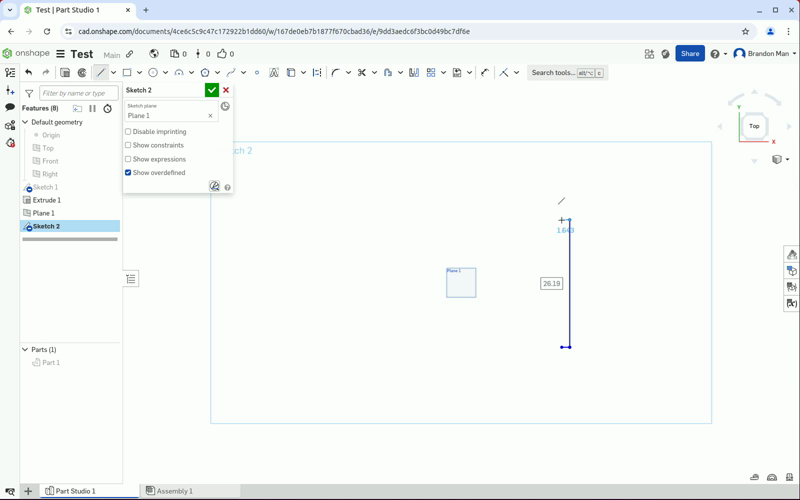
mouse_move(561, 347)
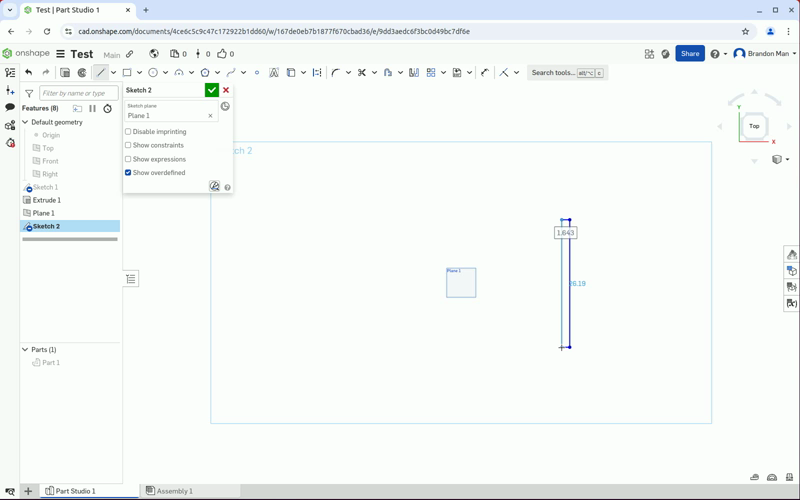
key_up(shift)
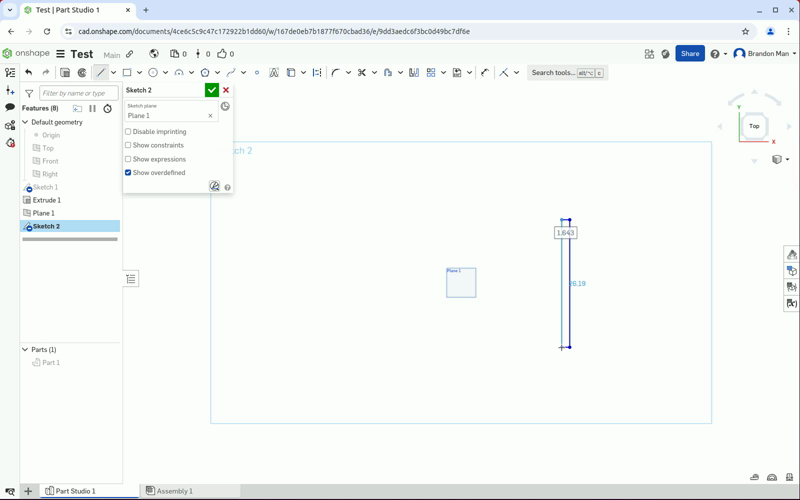
click(561, 347)
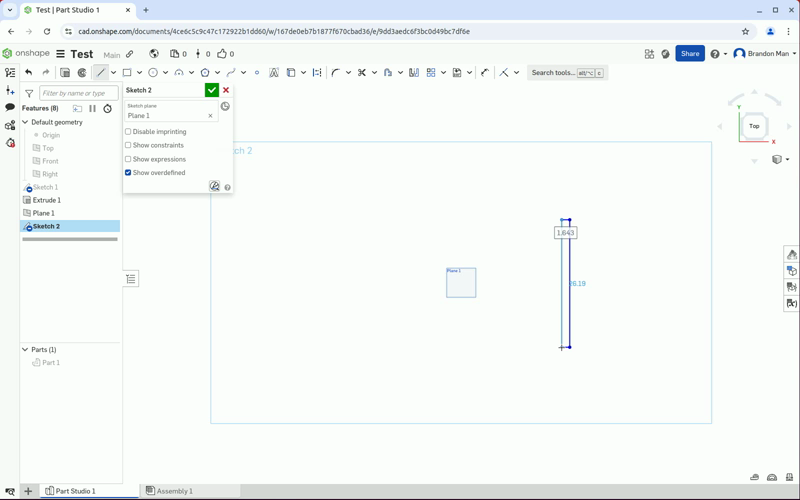
key(esc)
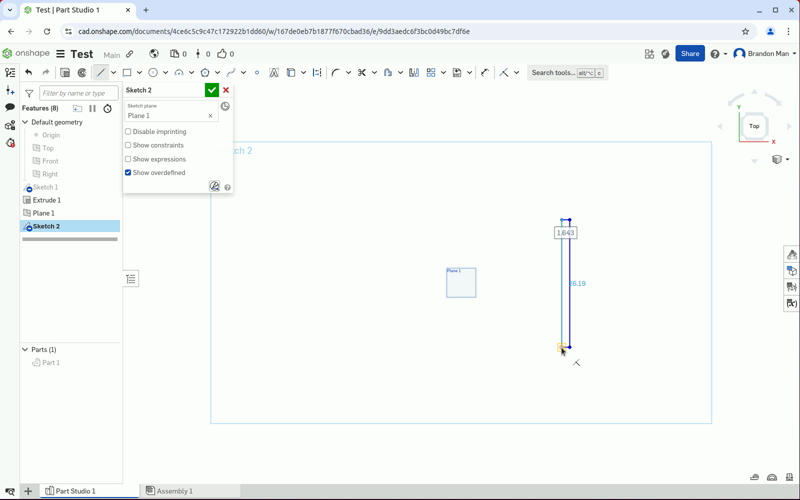
mouse_move(565, 245)
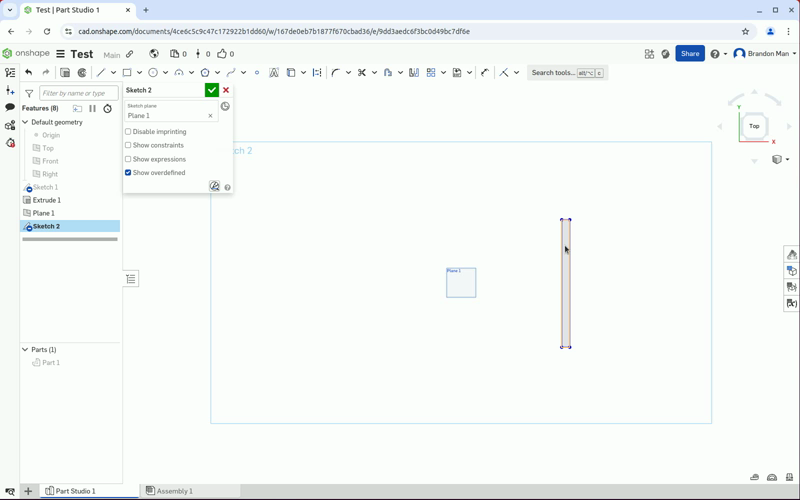
scroll(6)
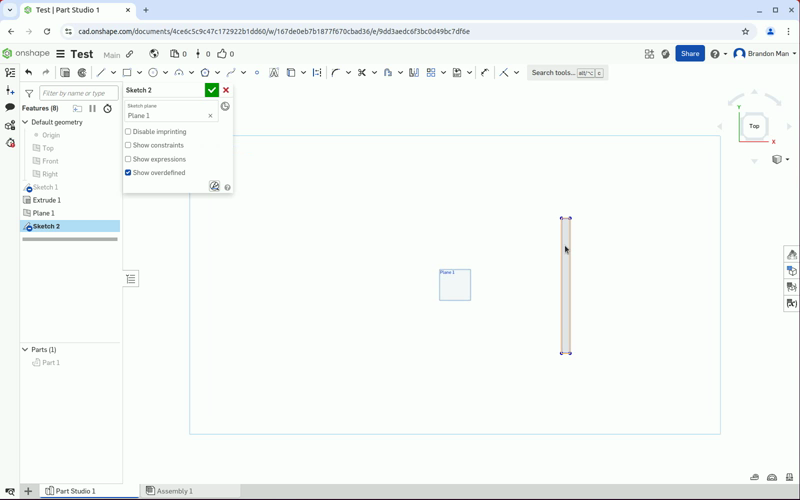
scroll(6)
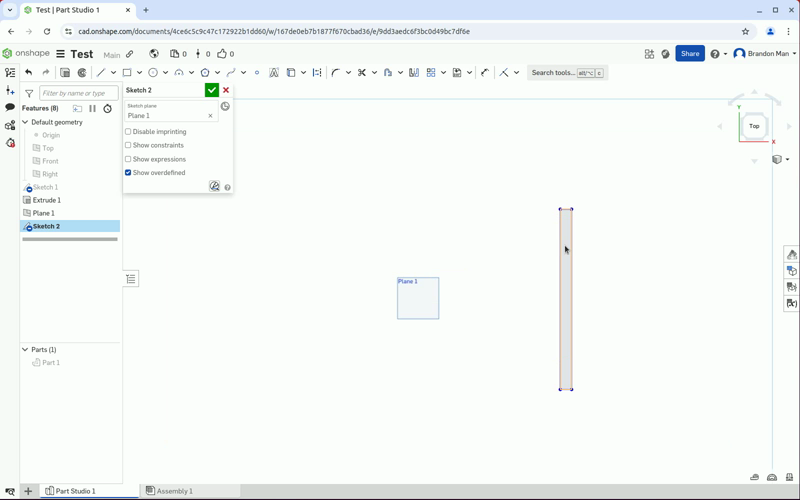
scroll(6)
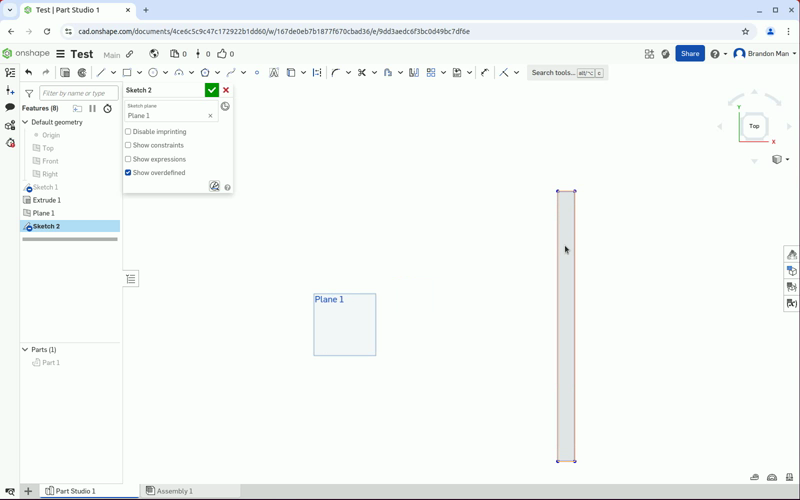
scroll(6)
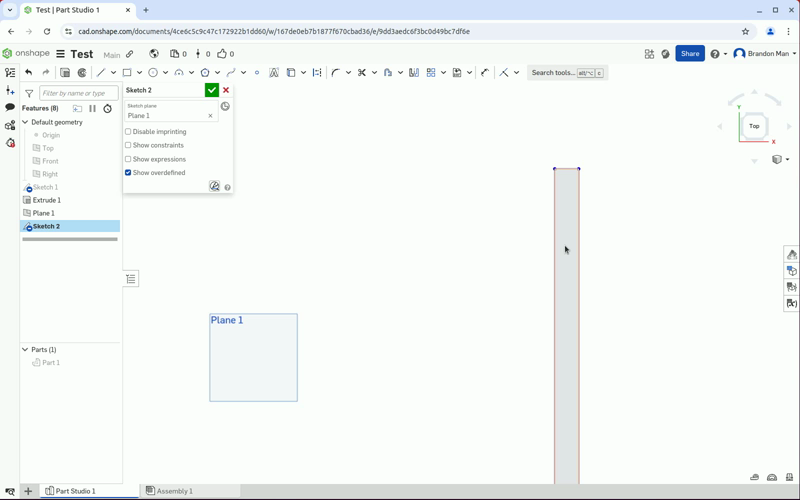
scroll(6)
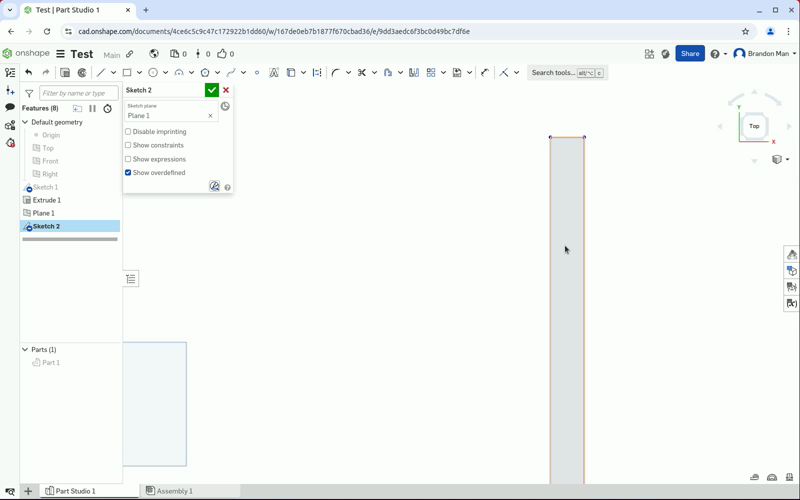
scroll(6)
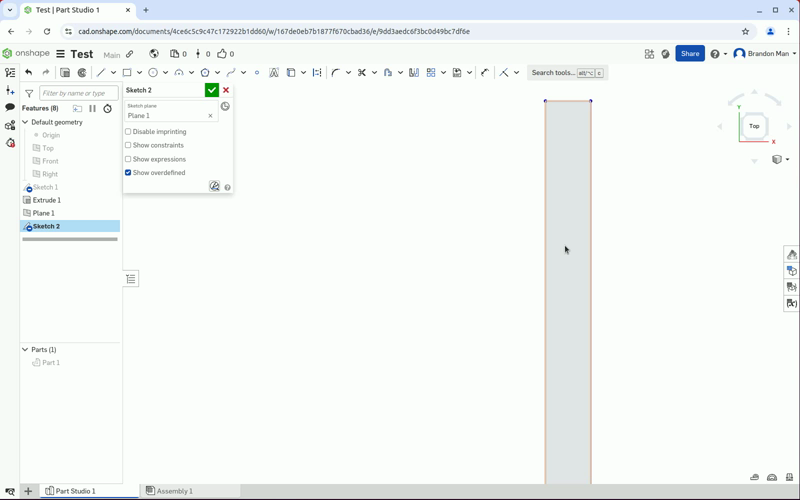
scroll(6)
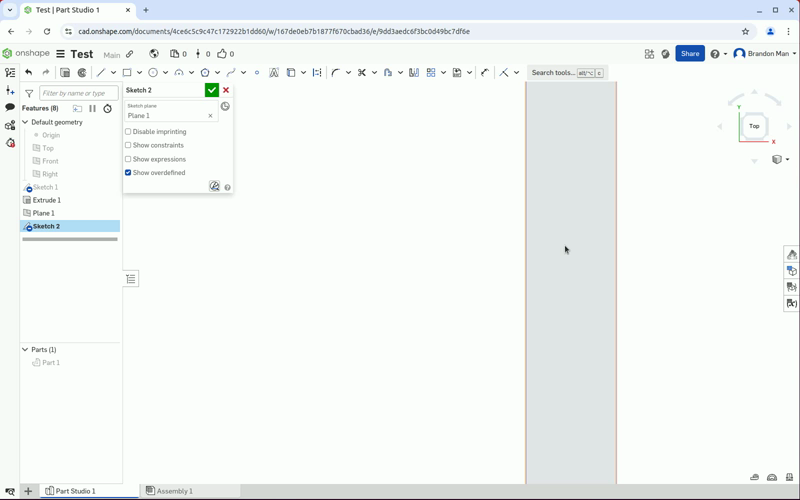
click(565, 245)
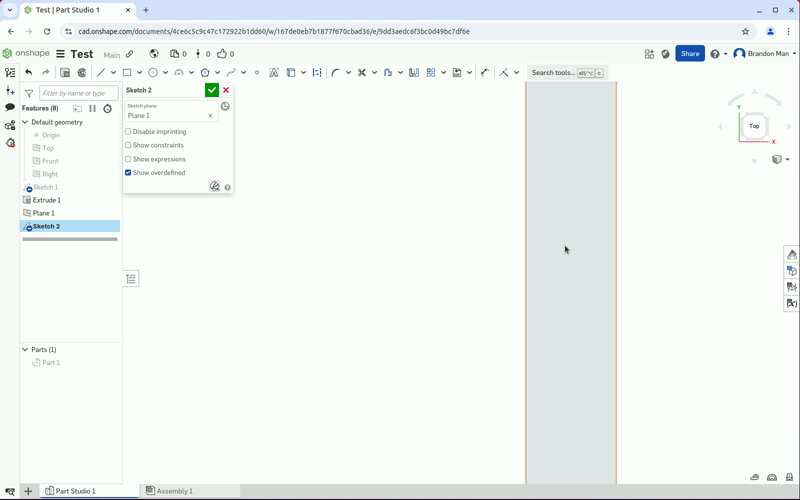
scroll(-6)
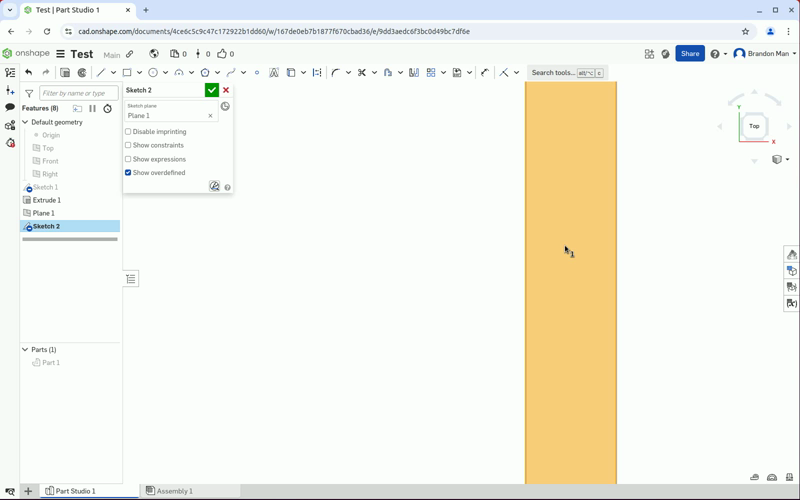
scroll(-6)
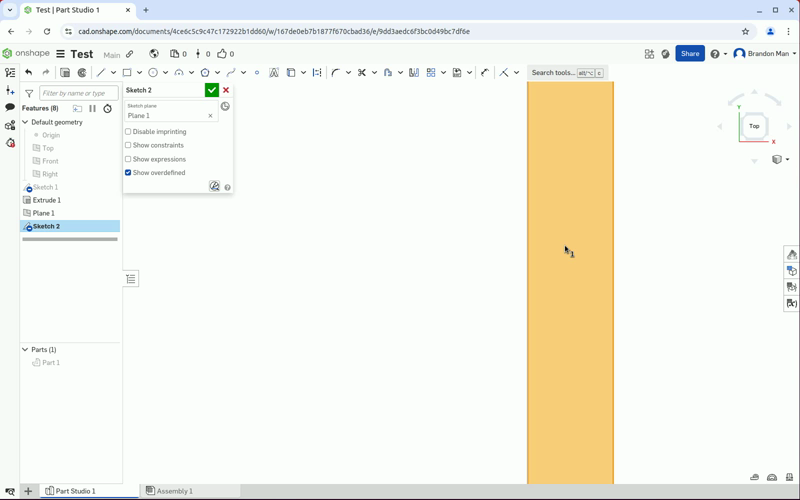
scroll(-6)
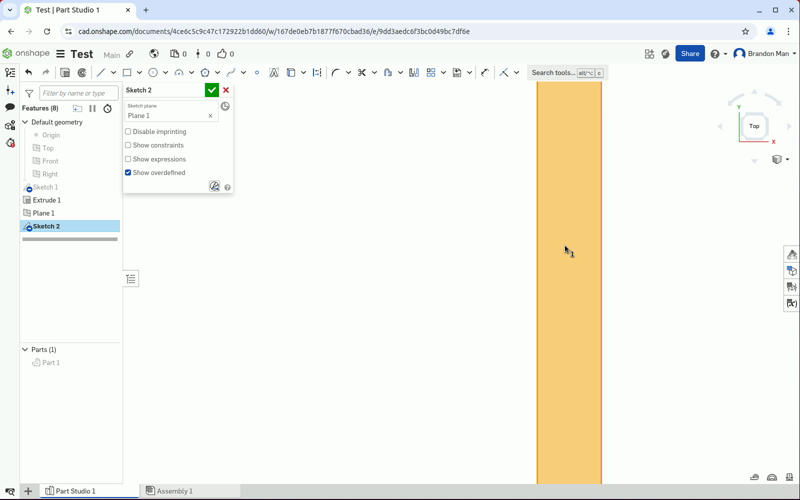
scroll(-6)
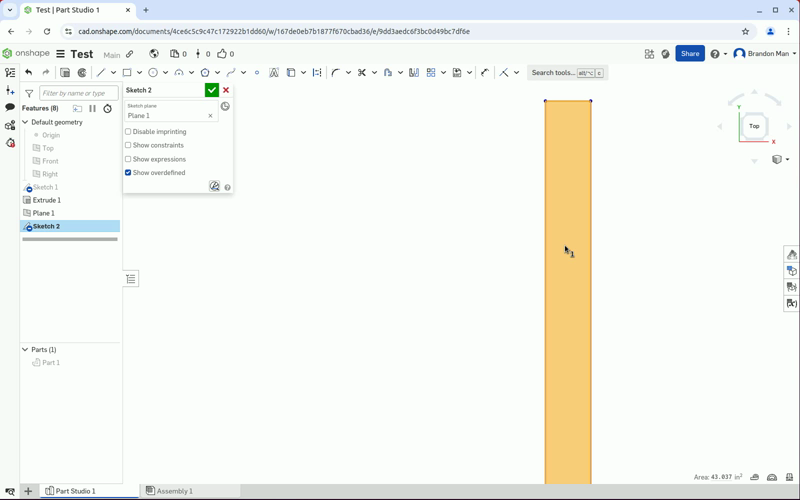
scroll(-6)
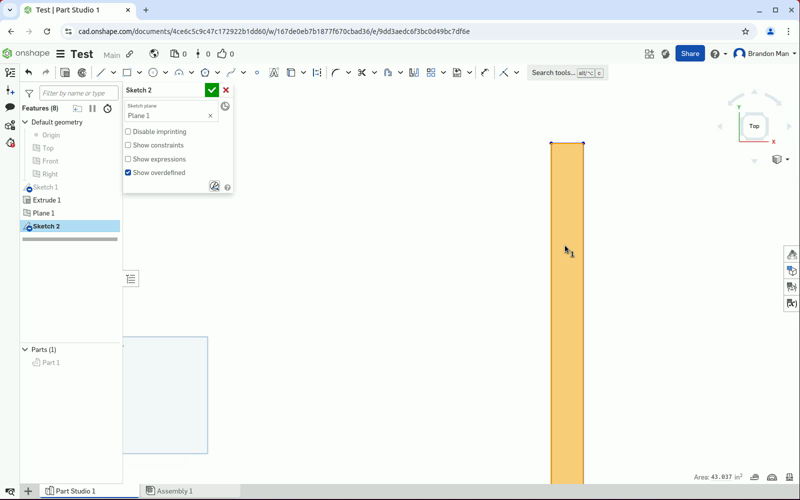
scroll(-6)
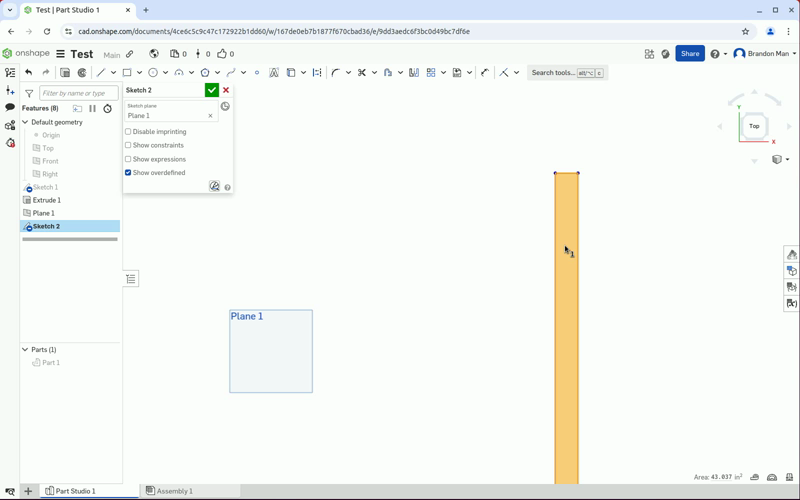
scroll(-6)
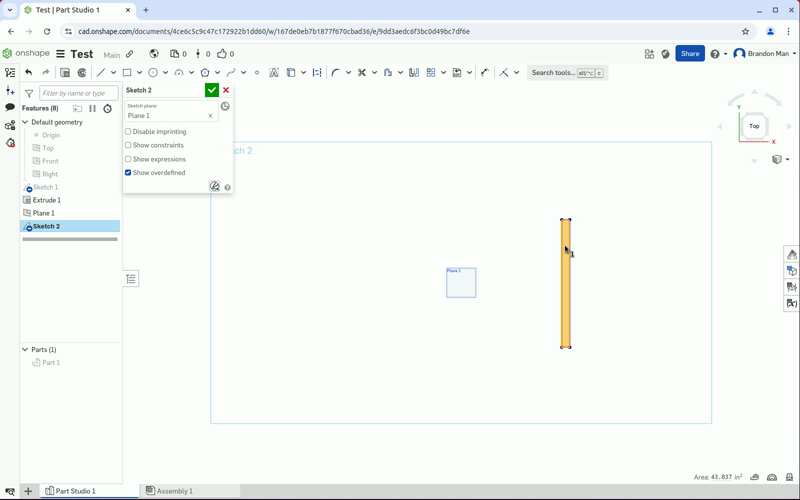
mouse_move(73, 352)
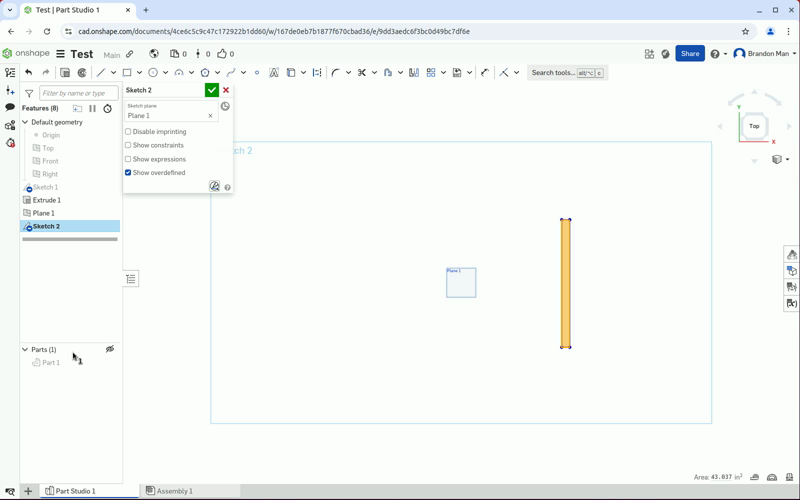
key(shift+y)
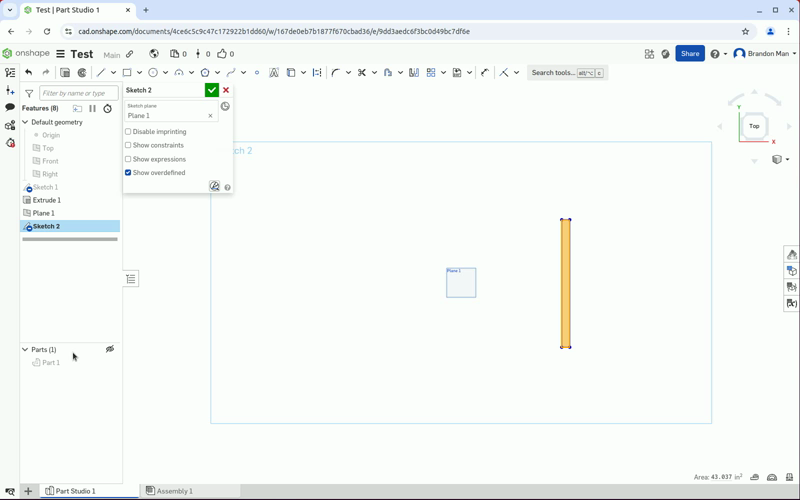
key(shift+e)
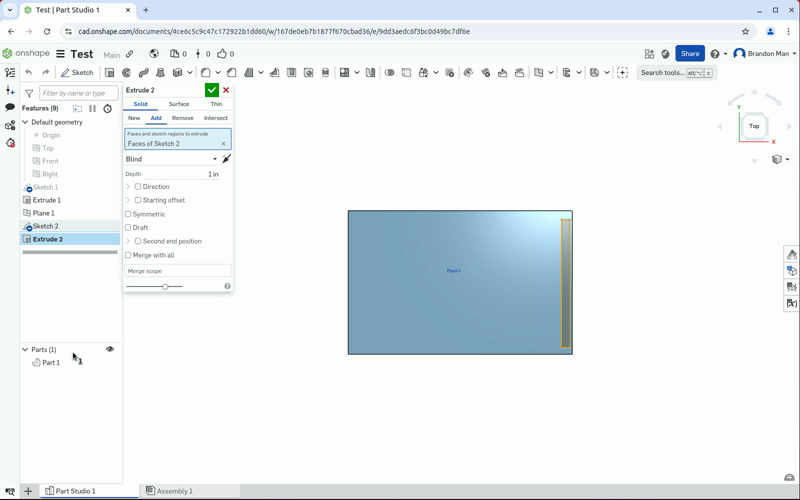
mouse_move(143, 106)
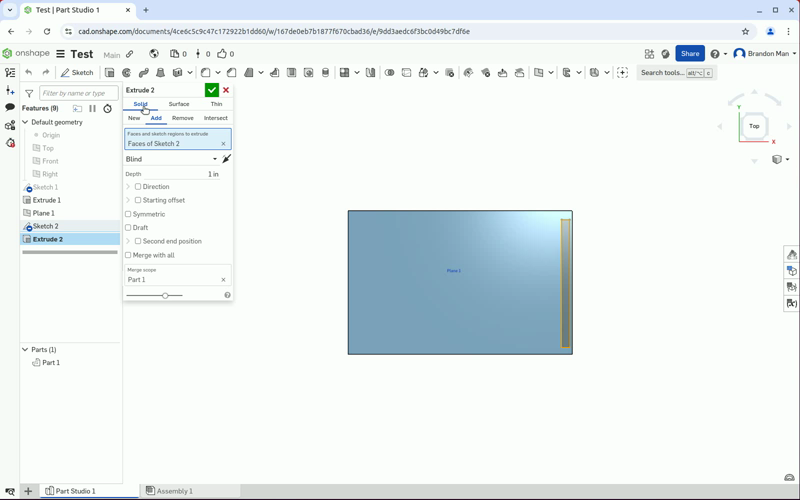
click(143, 106)
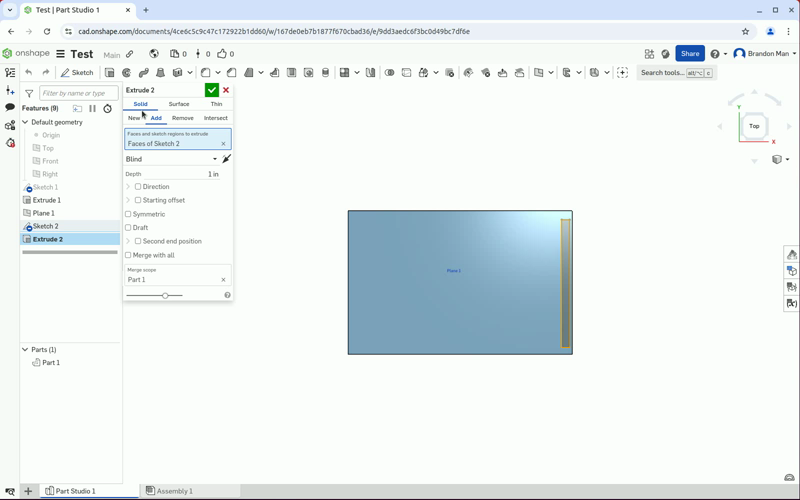
mouse_move(137, 120)
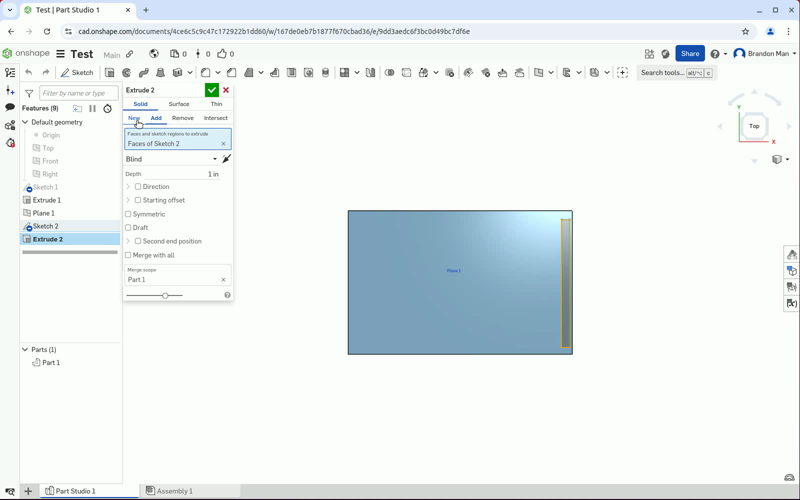
click(137, 120)
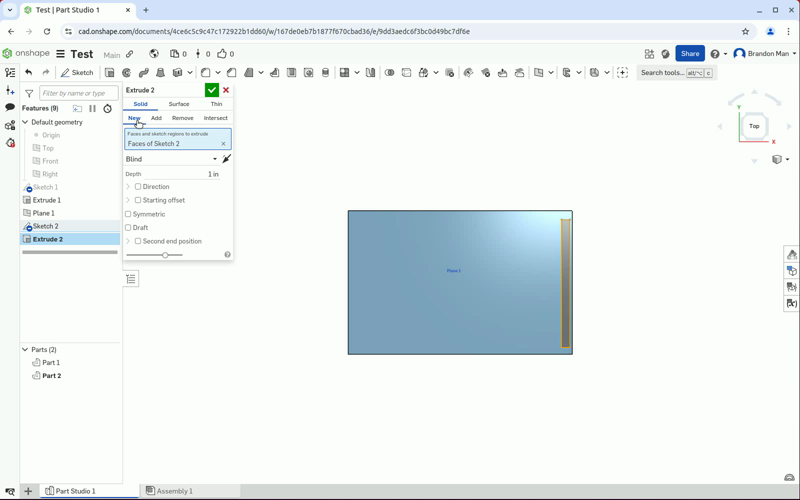
key(tab, 4)
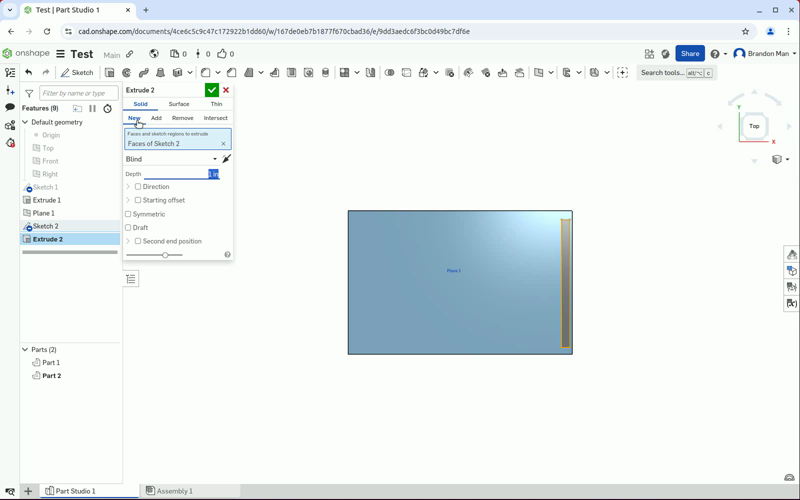
text(8.666)
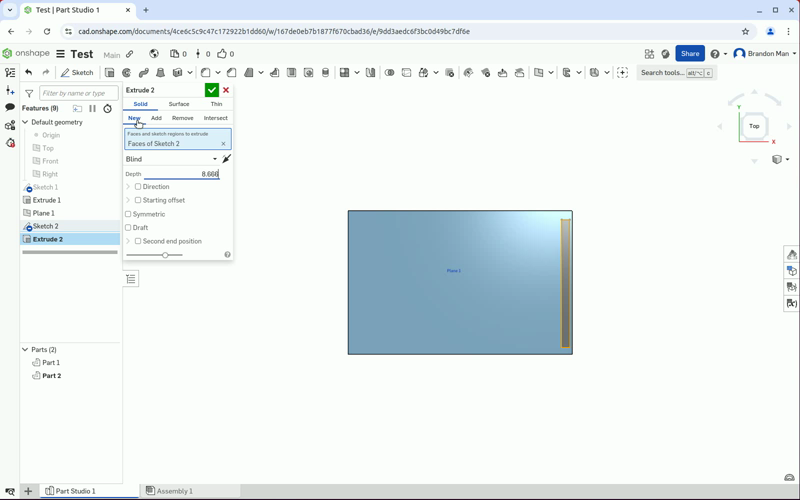
key(enter)
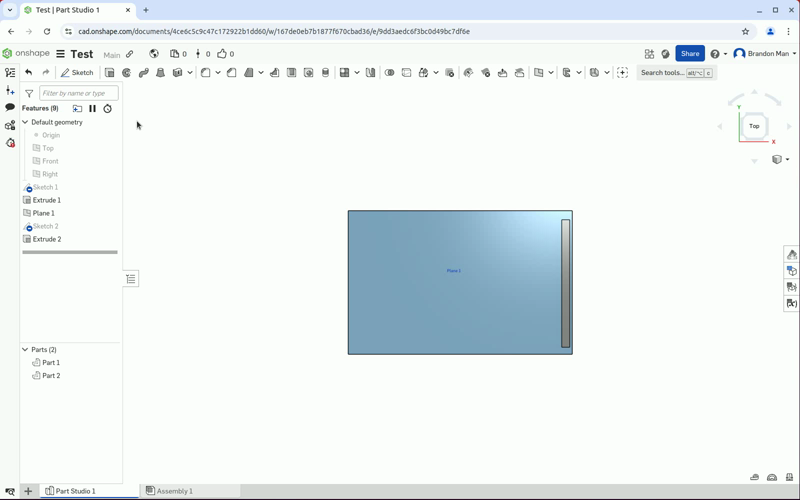
key(shift+h)
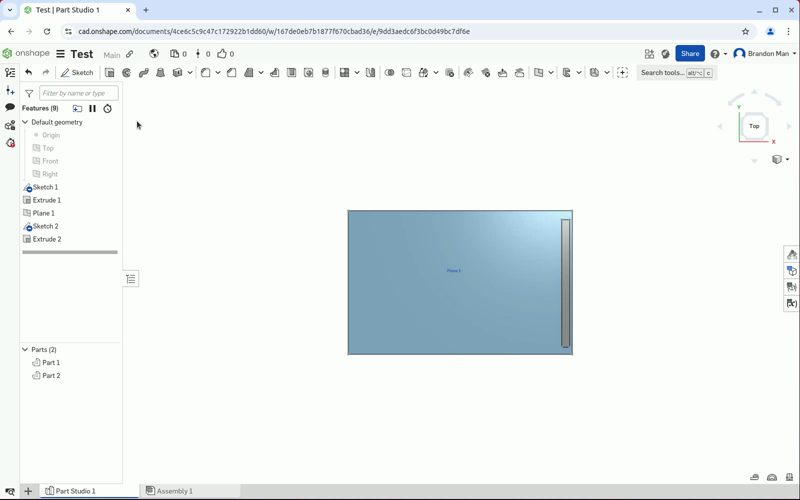
key(shift+h)
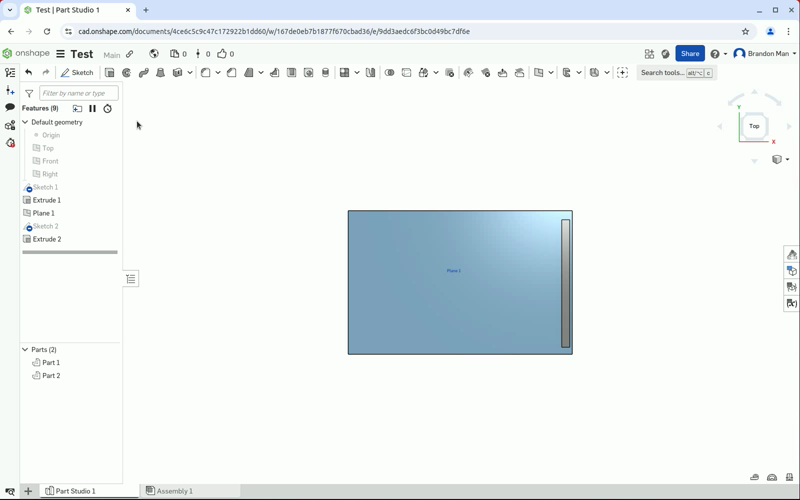
mouse_move(73, 189)
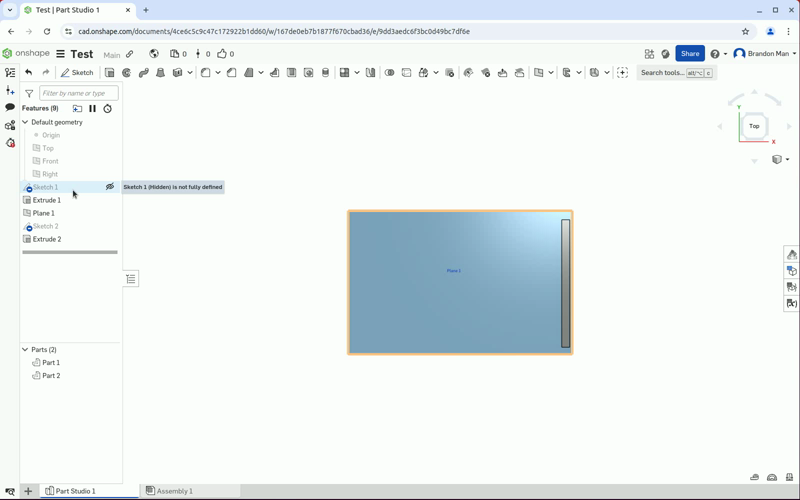
click(73, 189)
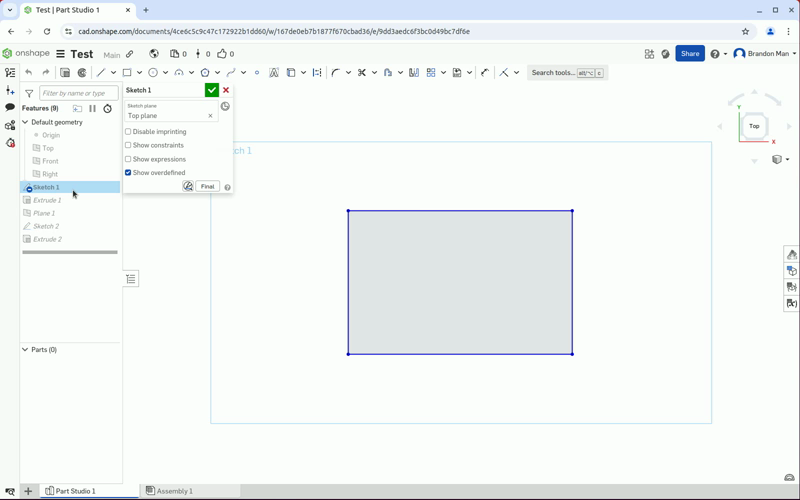
mouse_move(229, 92)
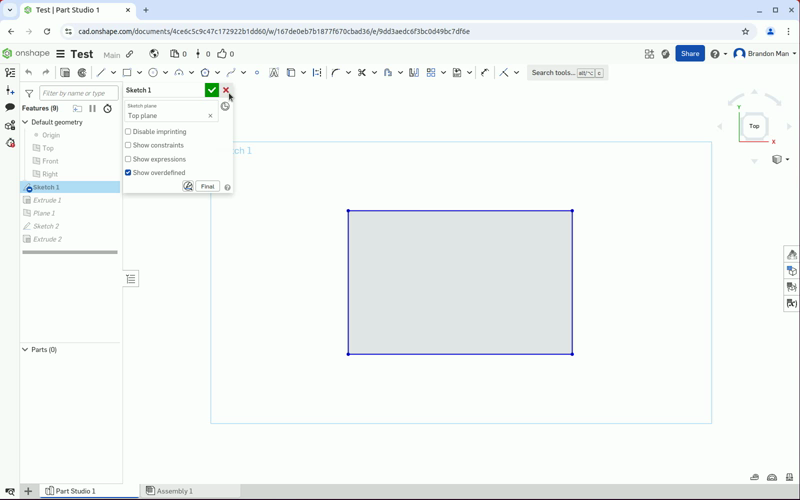
click(229, 92)
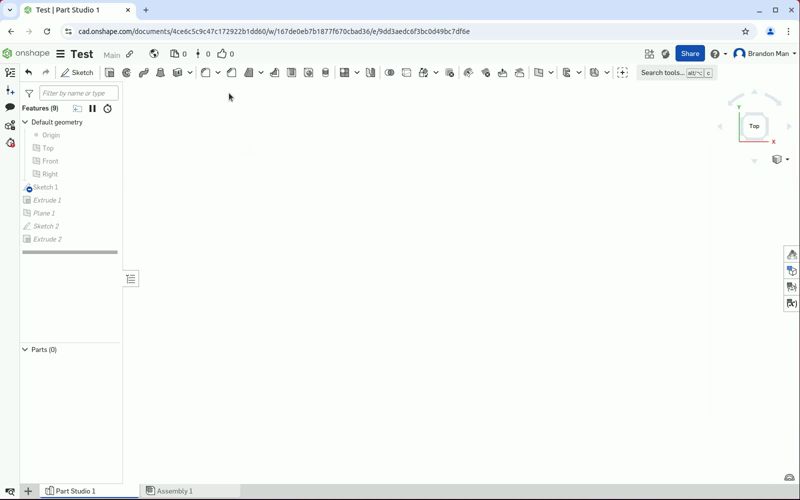
key(shift+s)
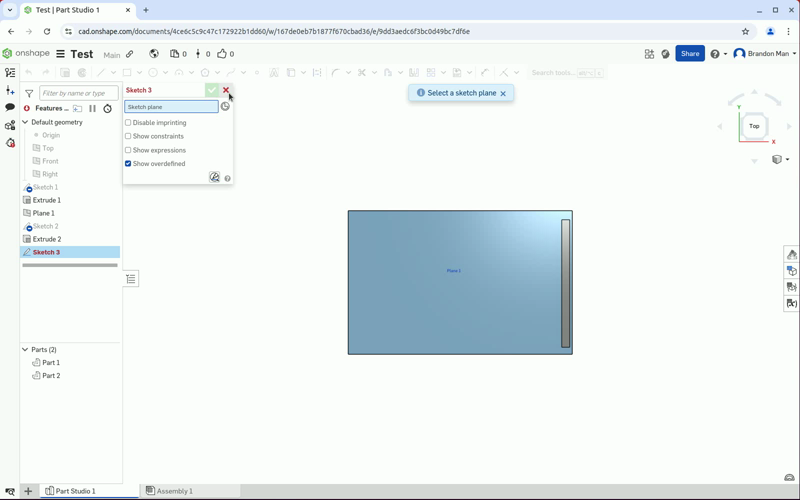
mouse_move(73, 215)
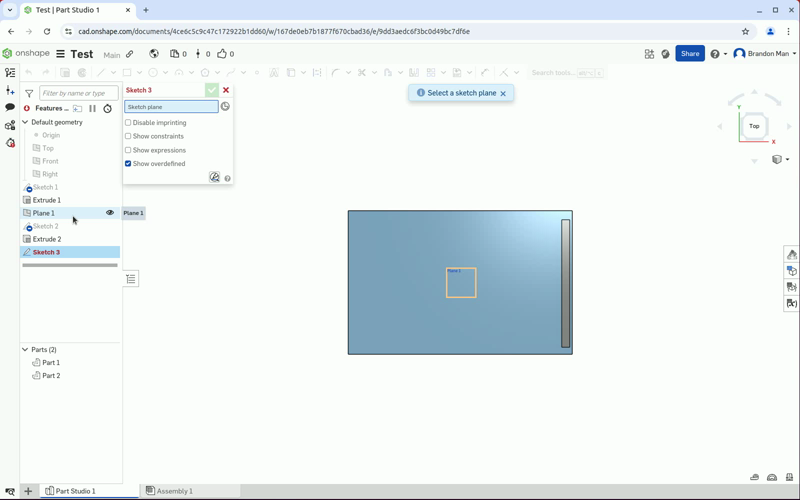
click(73, 215)
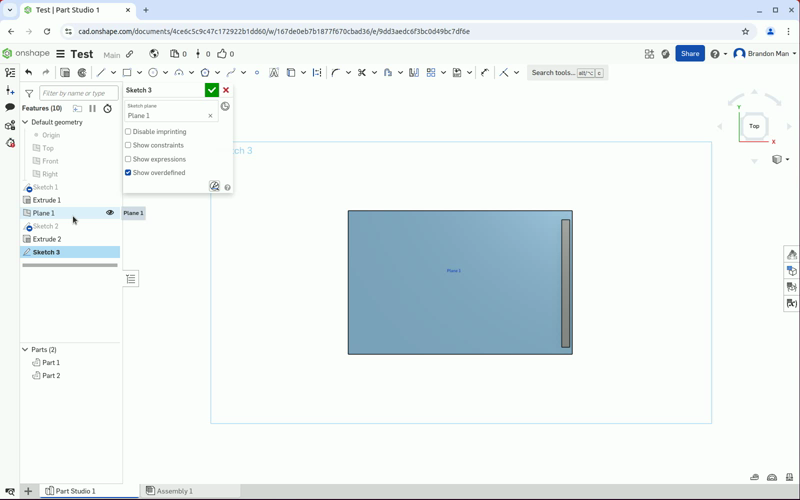
mouse_move(73, 352)
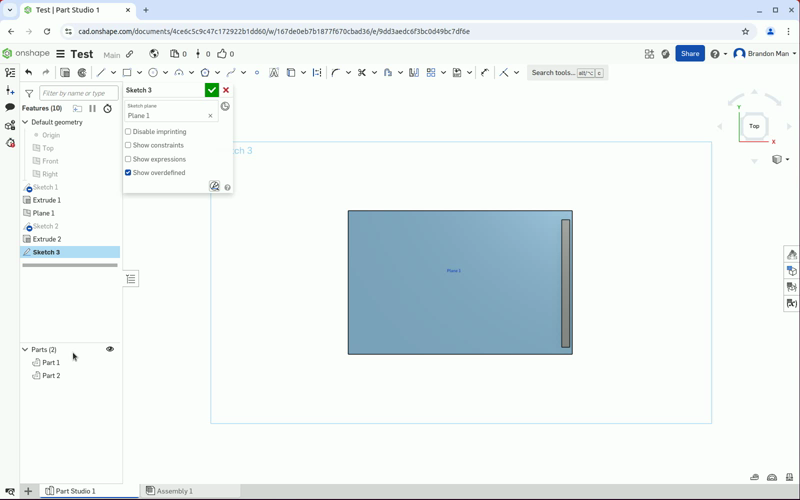
key(y)
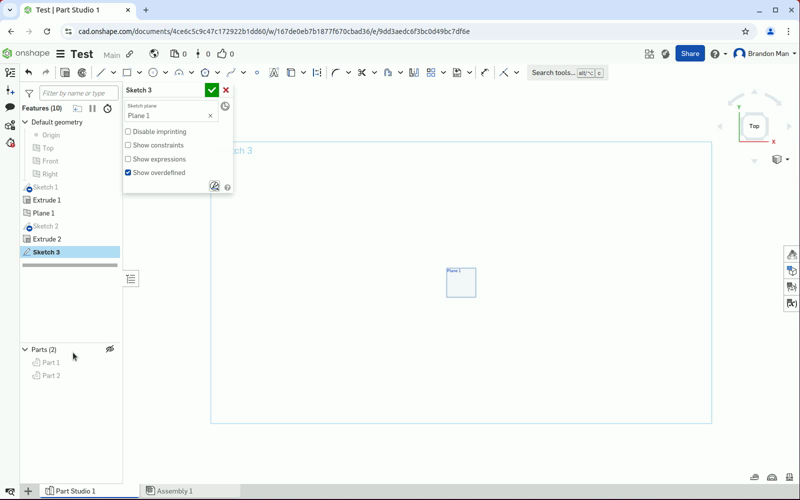
key(l)
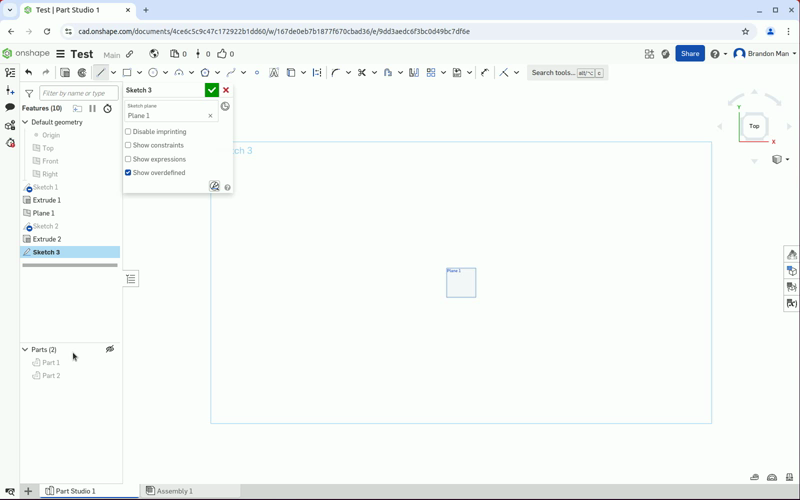
key_down(shift)
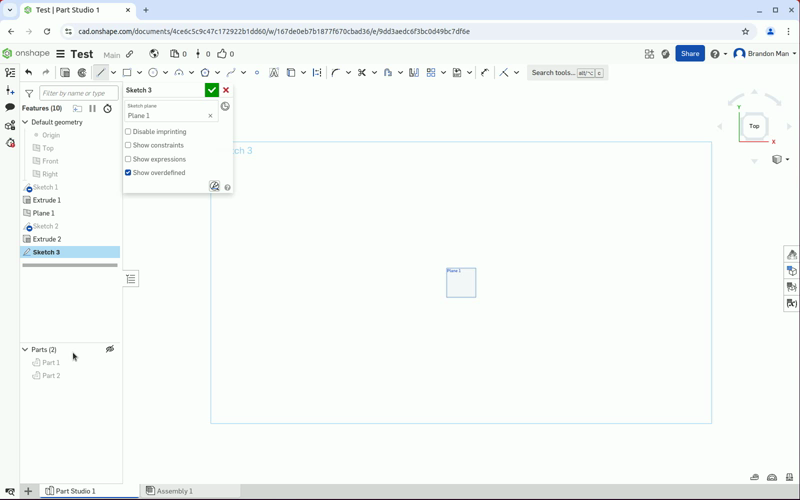
mouse_move(351, 218)
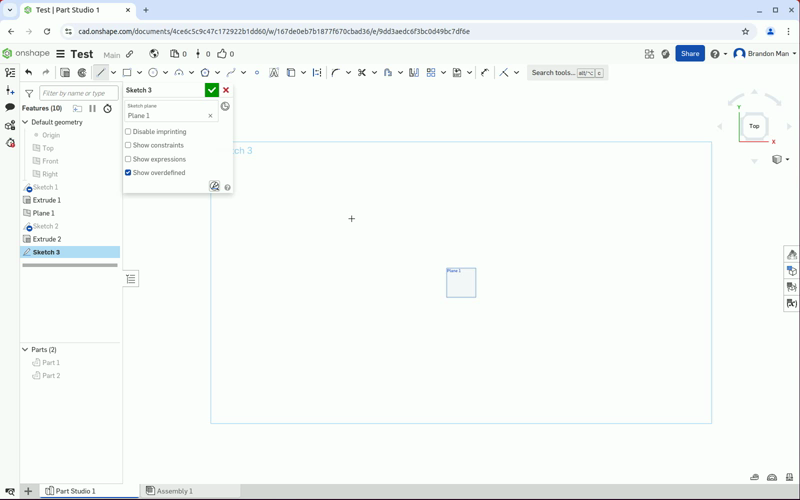
click(351, 218)
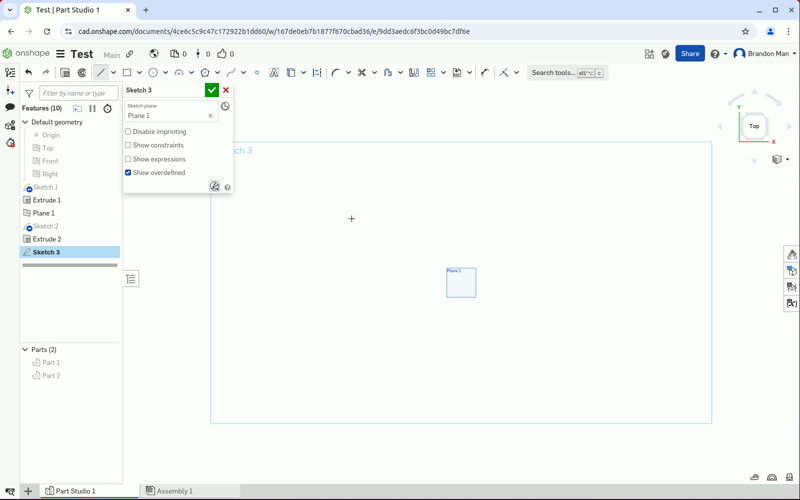
key_up(shift)
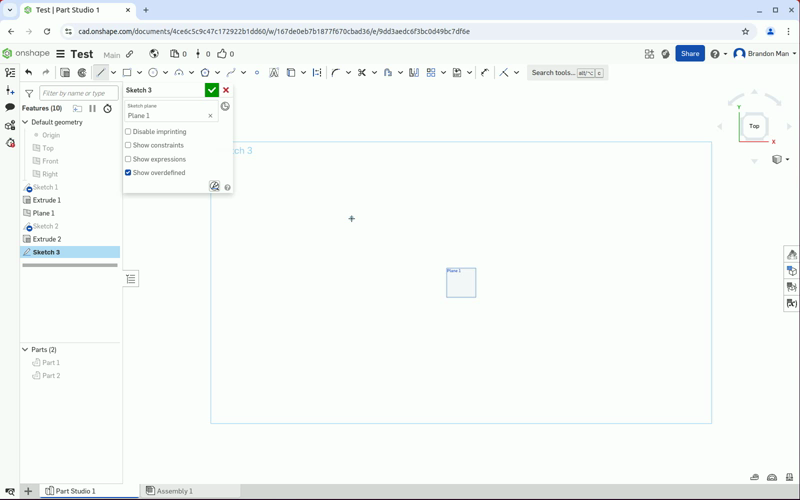
key_down(shift)
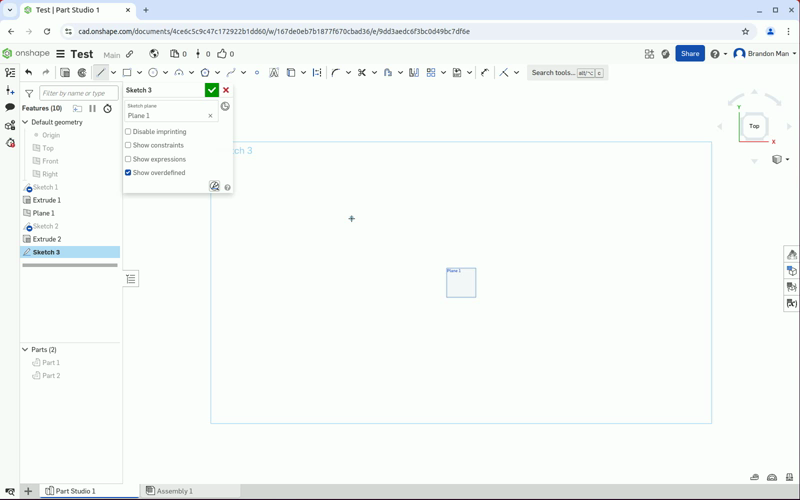
mouse_move(381, 218)
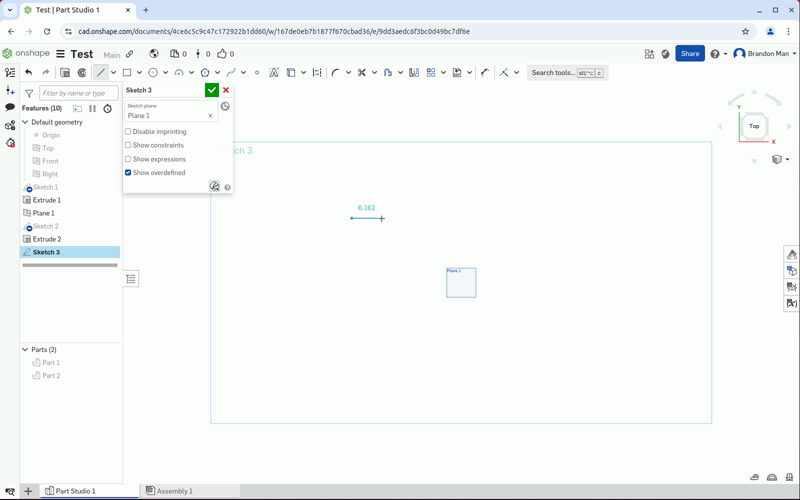
mouse_move(358, 218)
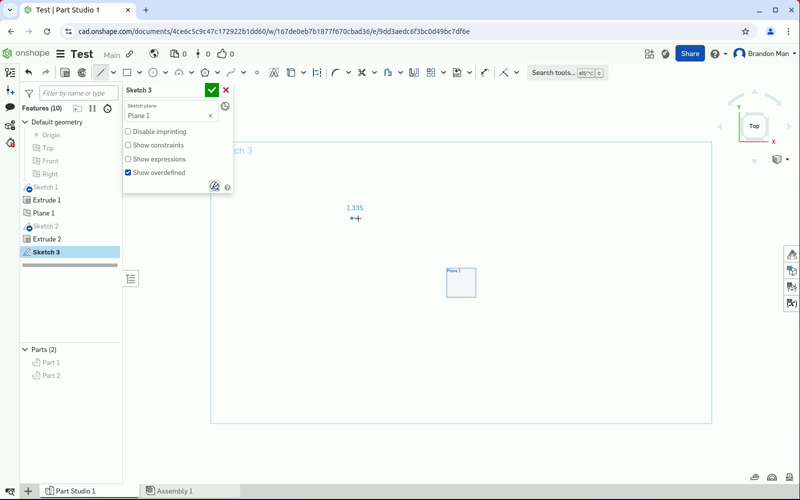
scroll(6)
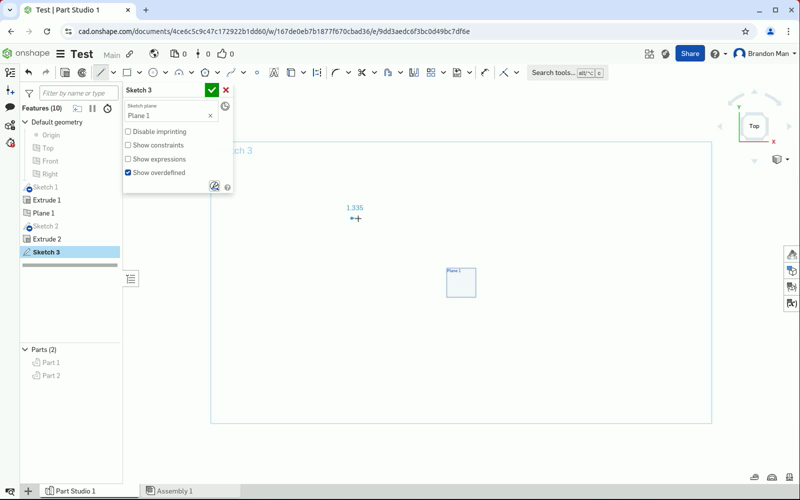
scroll(6)
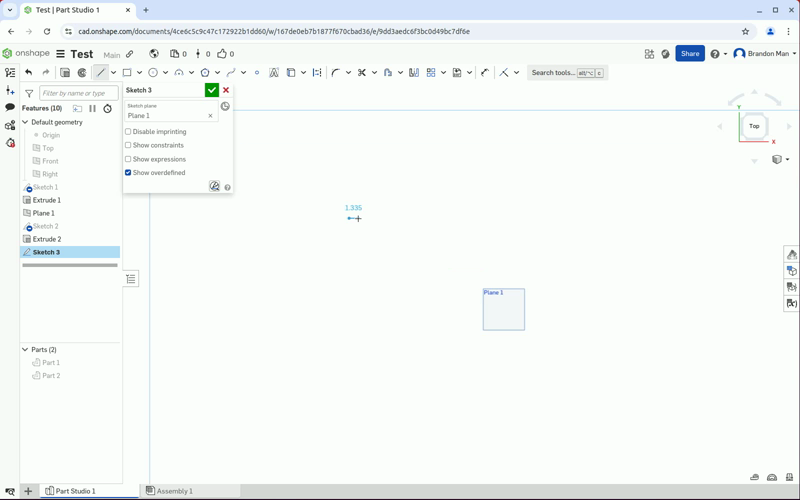
scroll(6)
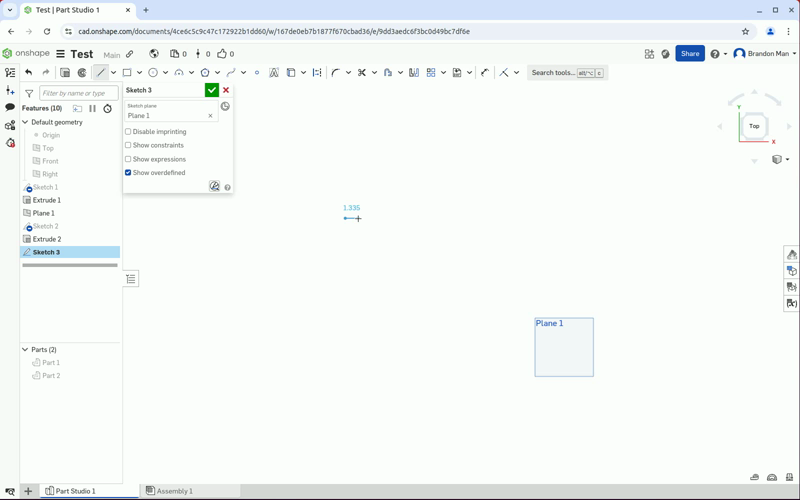
scroll(6)
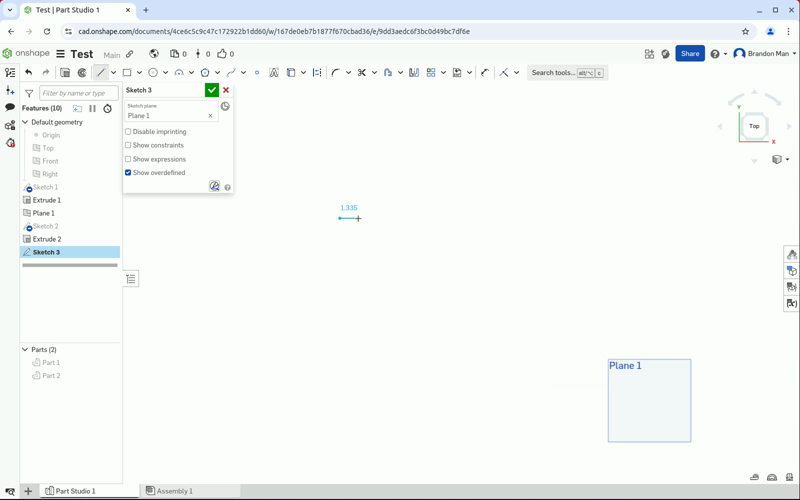
scroll(6)
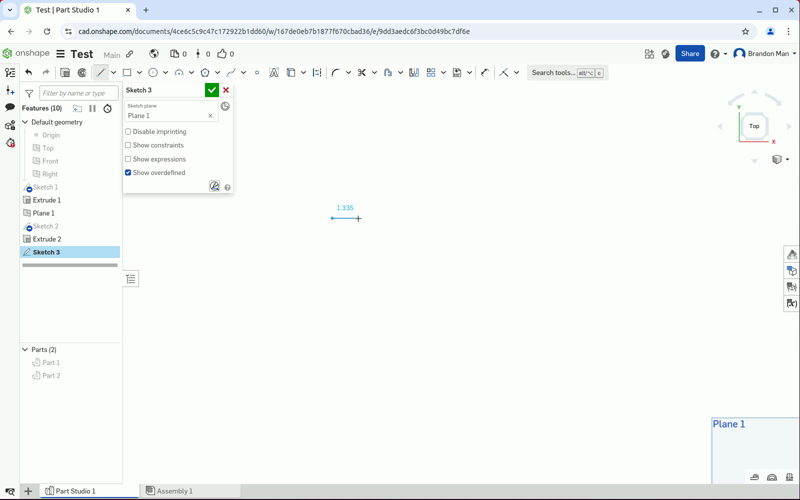
scroll(6)
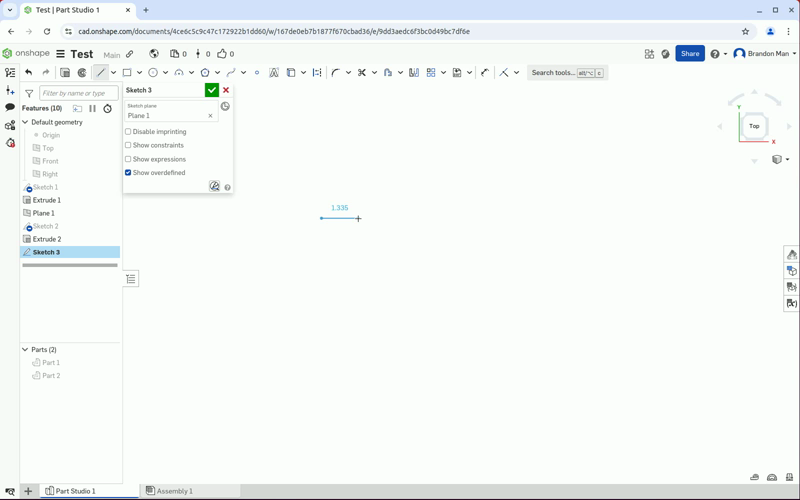
scroll(6)
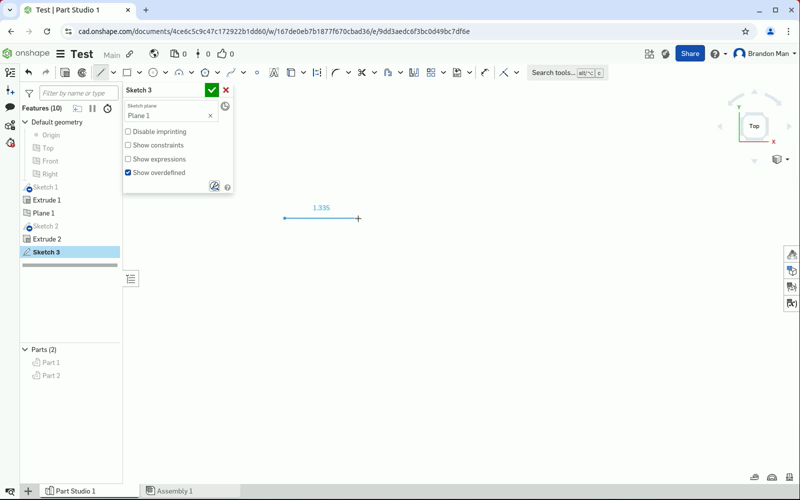
click(358, 218)
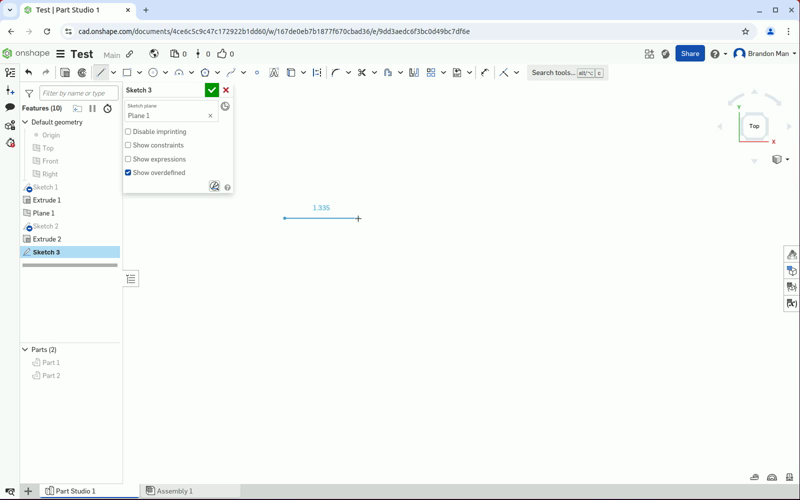
scroll(-6)
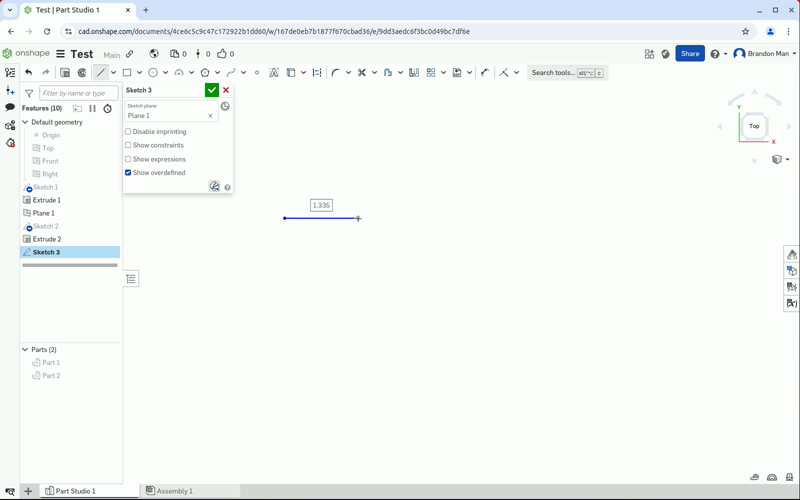
scroll(-6)
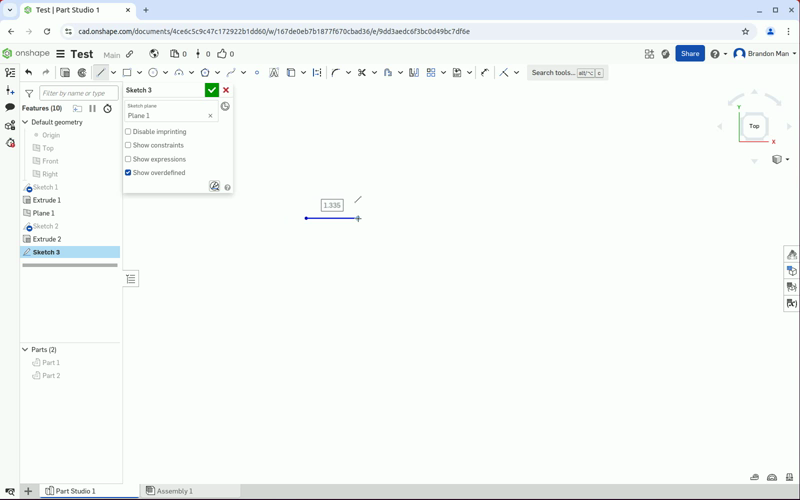
scroll(-6)
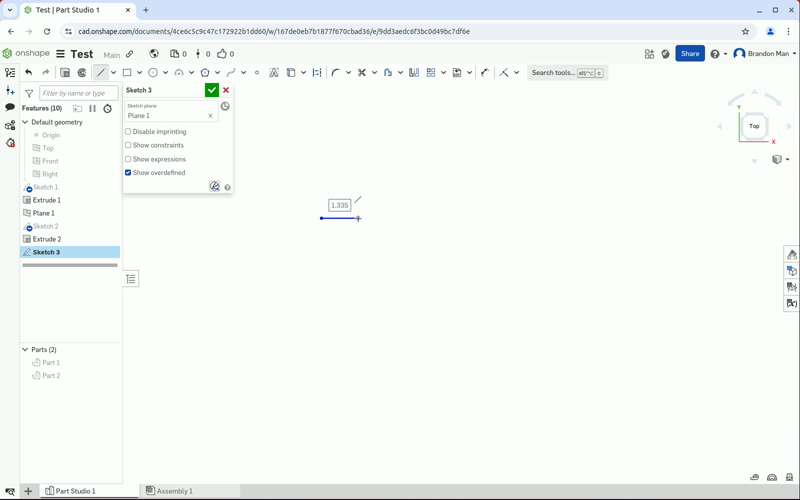
scroll(-6)
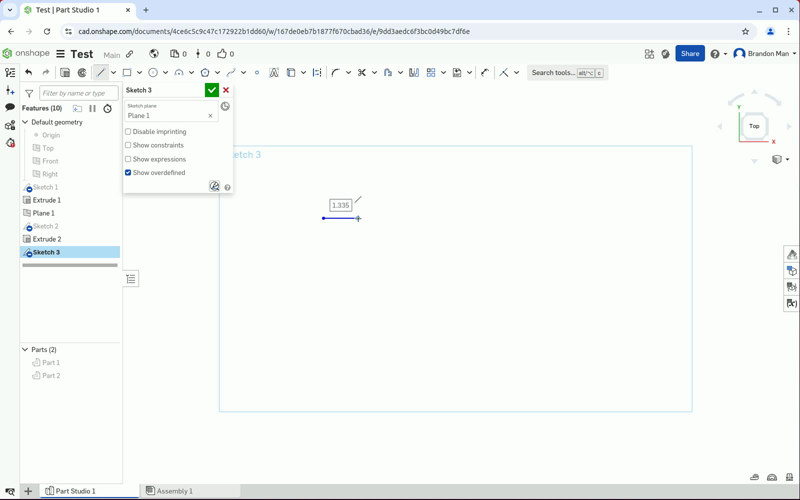
scroll(-6)
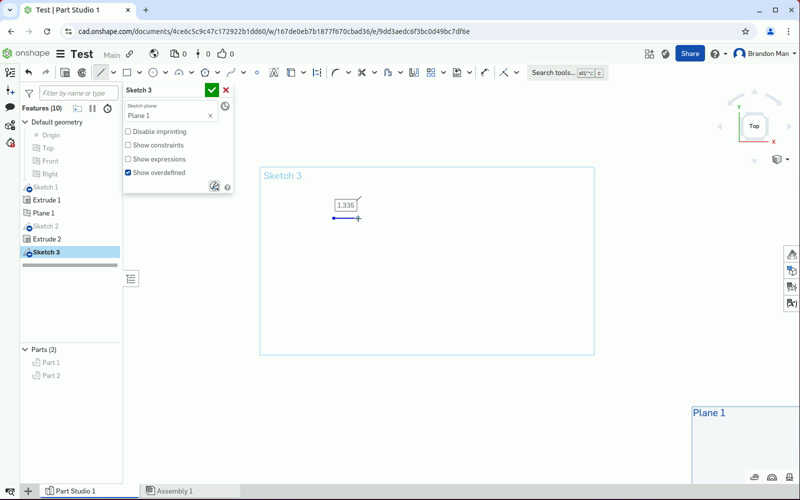
scroll(-6)
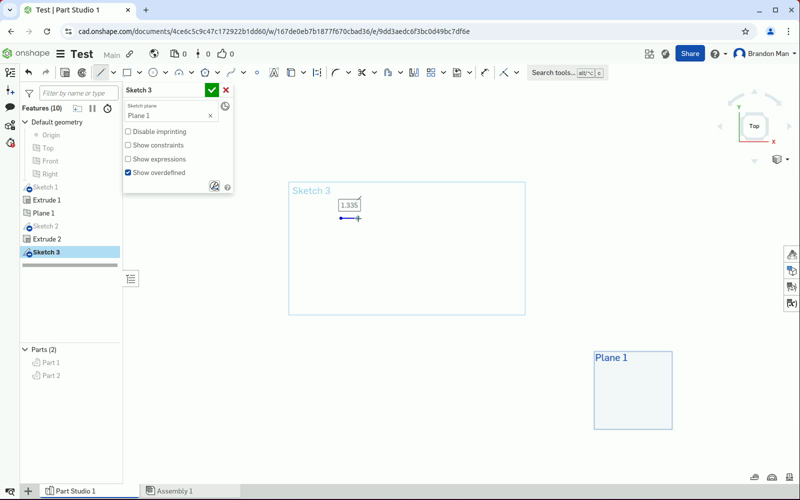
scroll(-6)
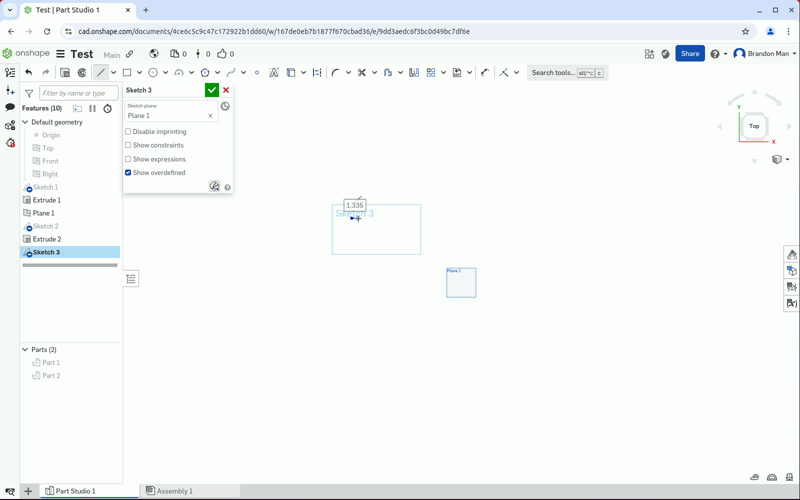
key_up(shift)
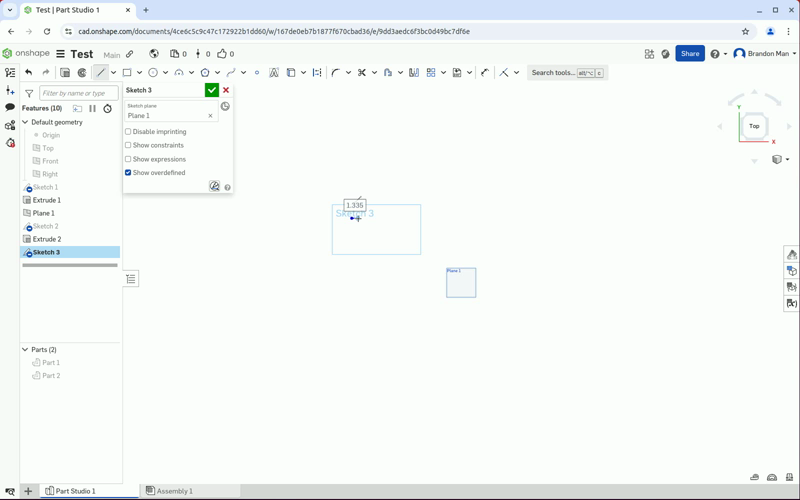
key_down(shift)
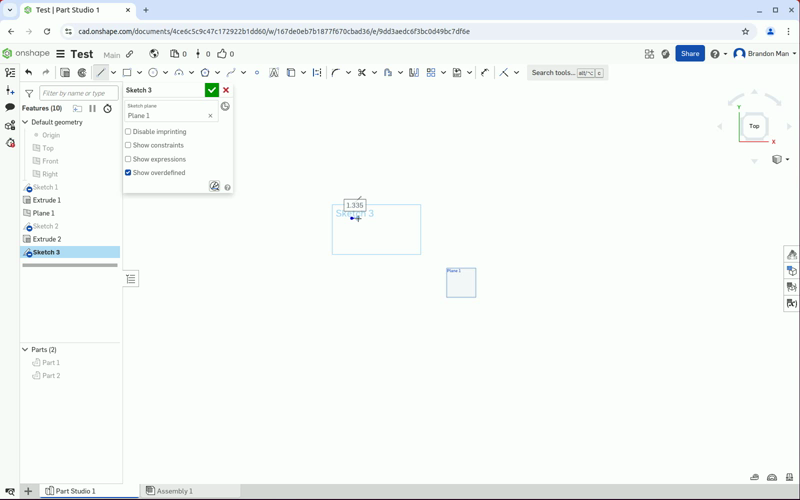
mouse_move(560, 218)
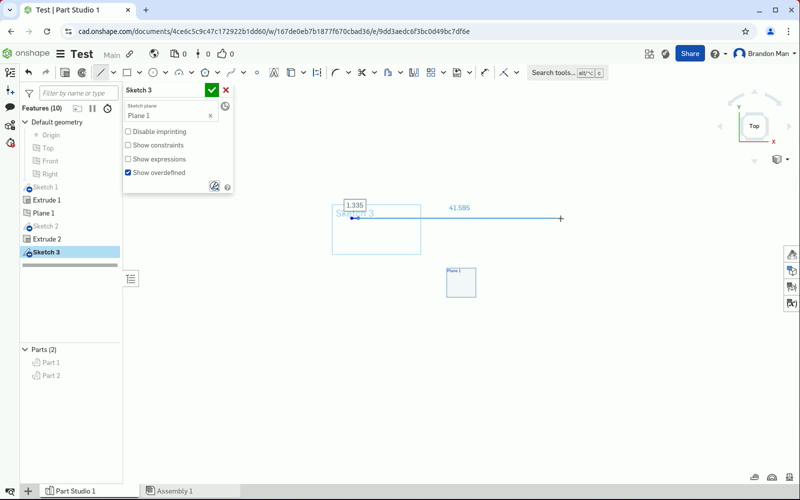
click(560, 218)
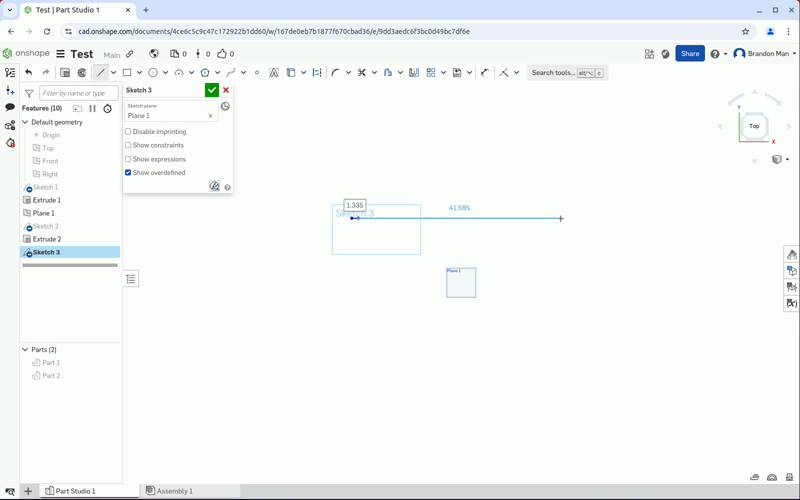
key_up(shift)
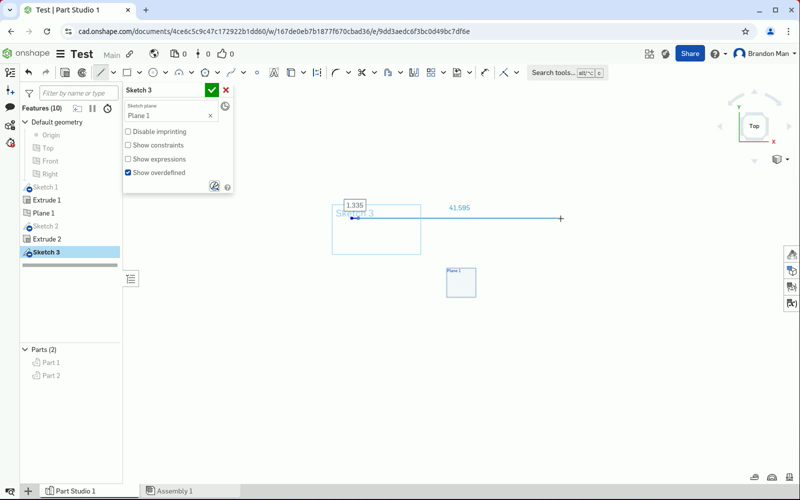
key_down(shift)
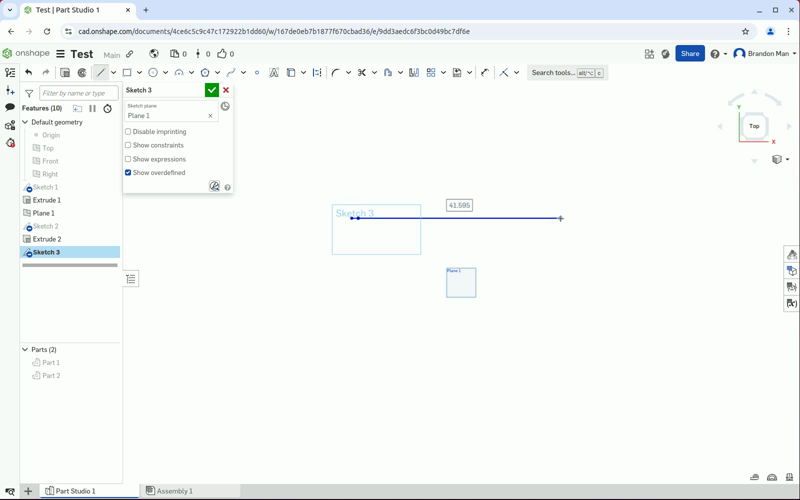
mouse_move(589, 218)
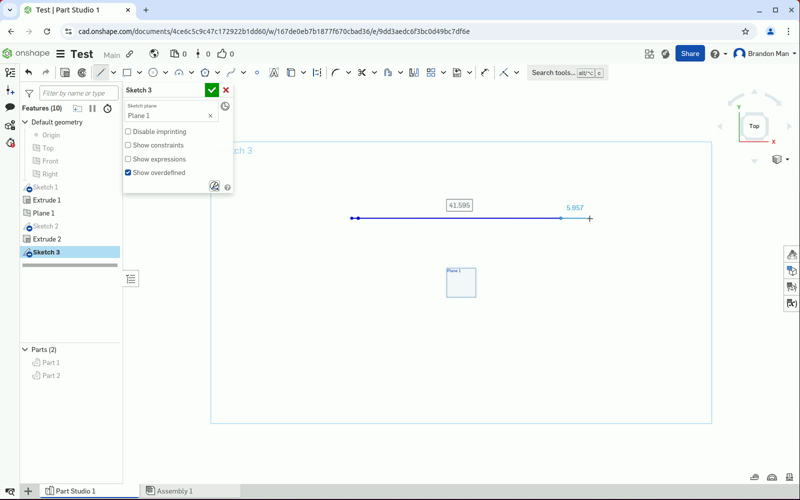
mouse_move(567, 218)
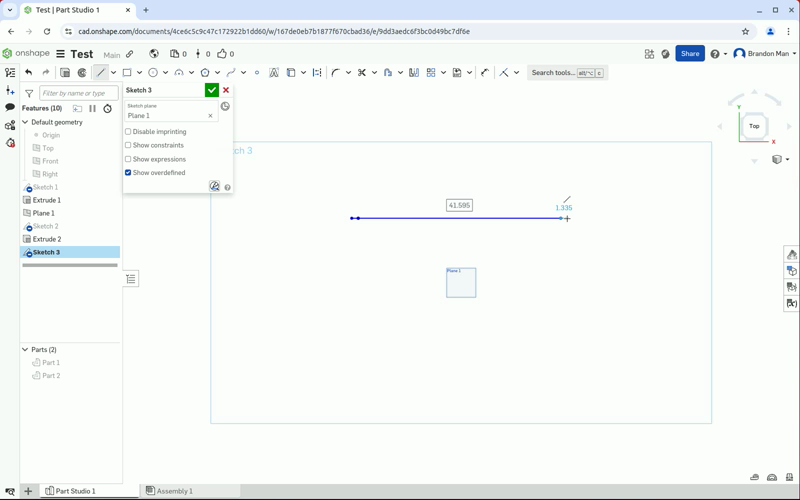
scroll(6)
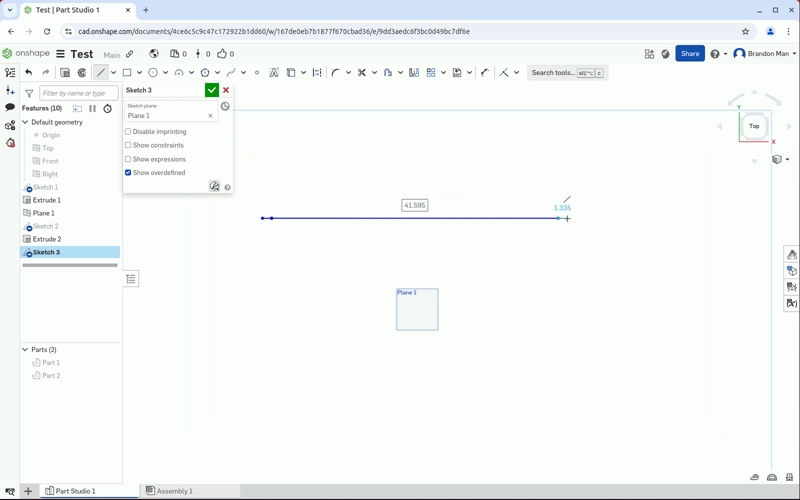
scroll(6)
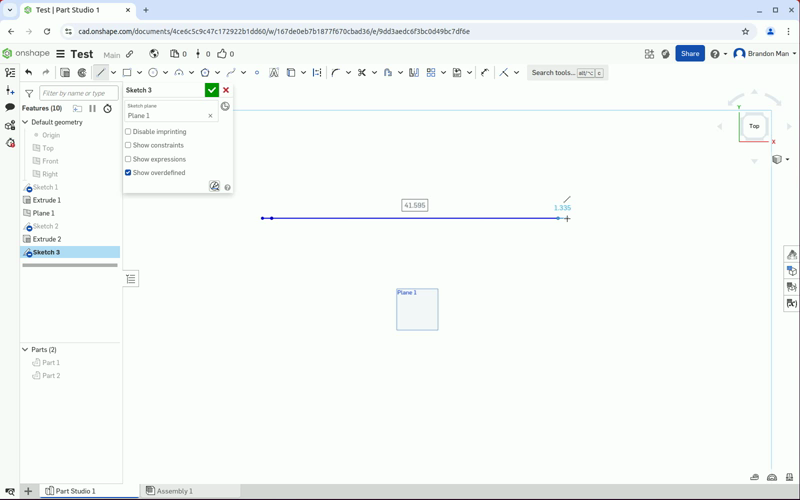
scroll(6)
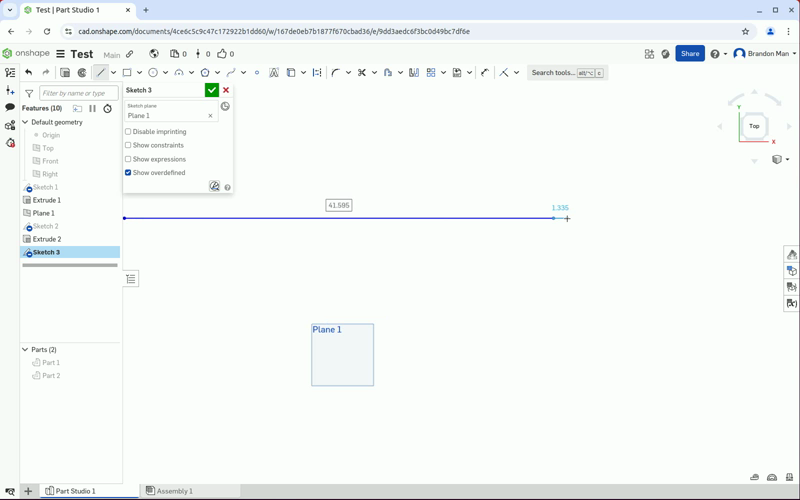
scroll(6)
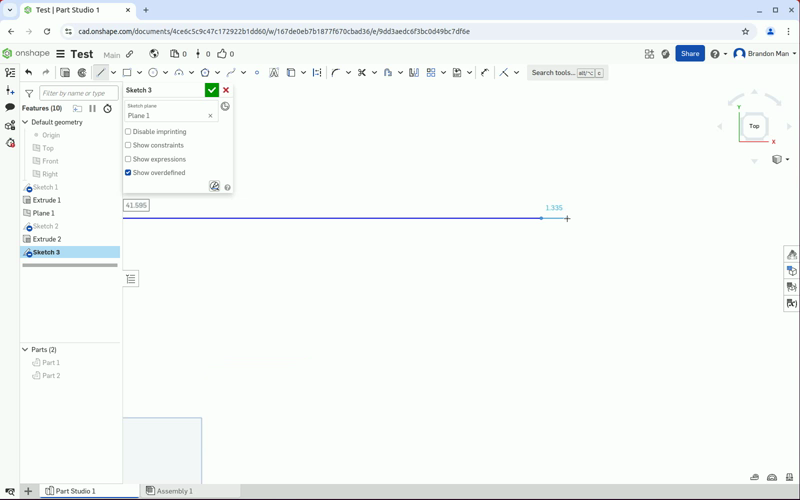
scroll(6)
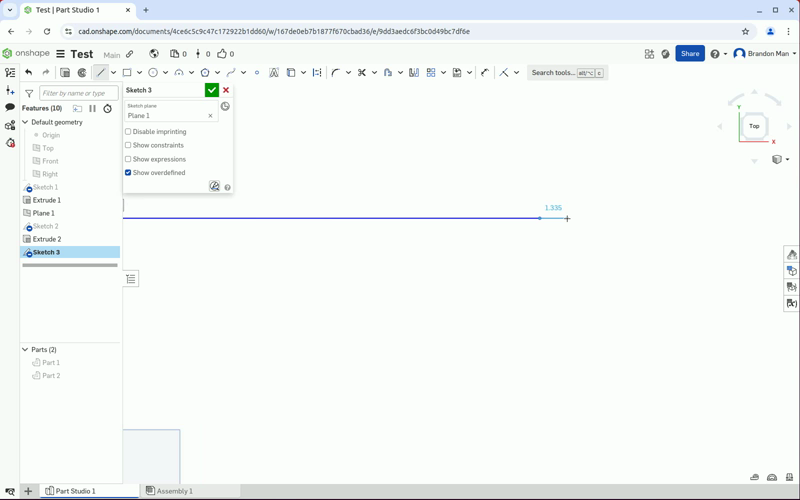
scroll(6)
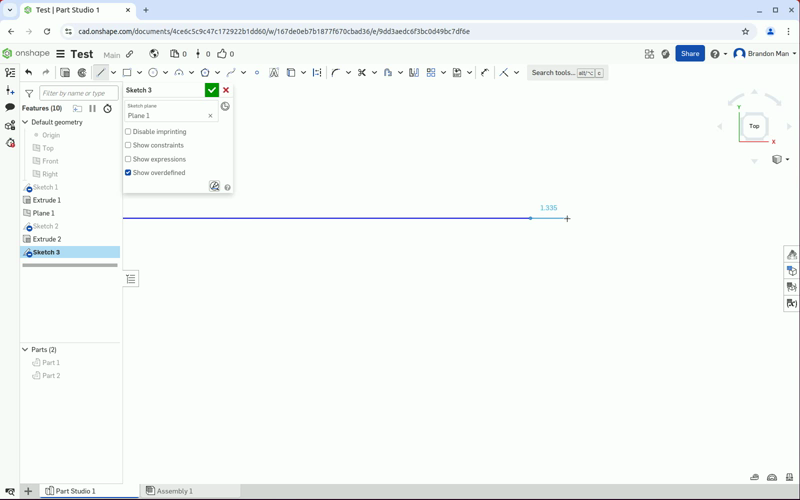
scroll(6)
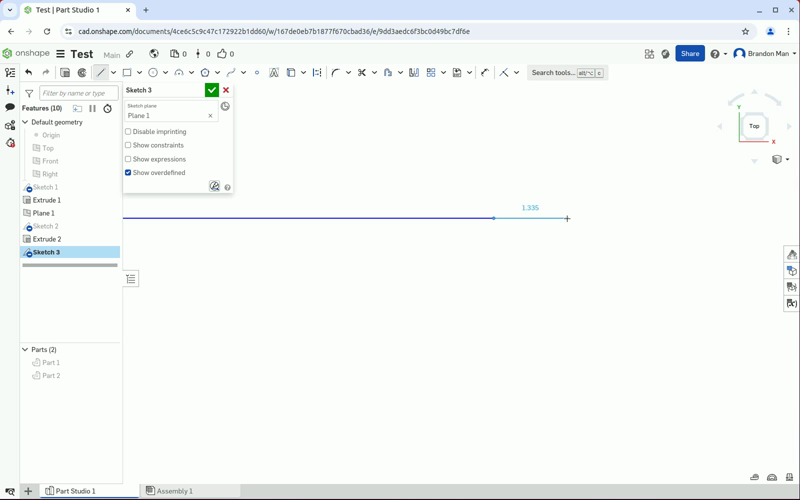
click(567, 218)
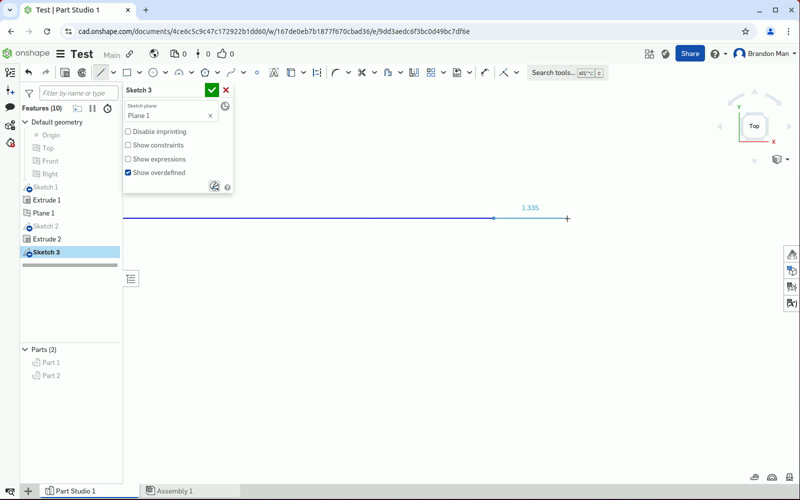
scroll(-6)
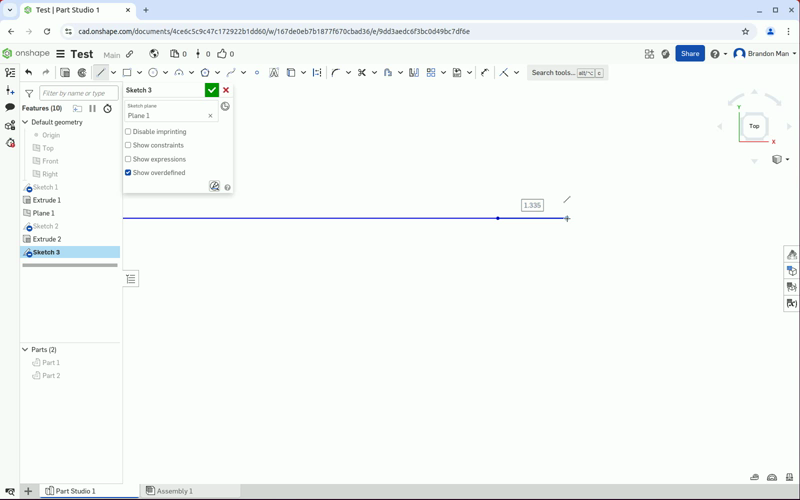
scroll(-6)
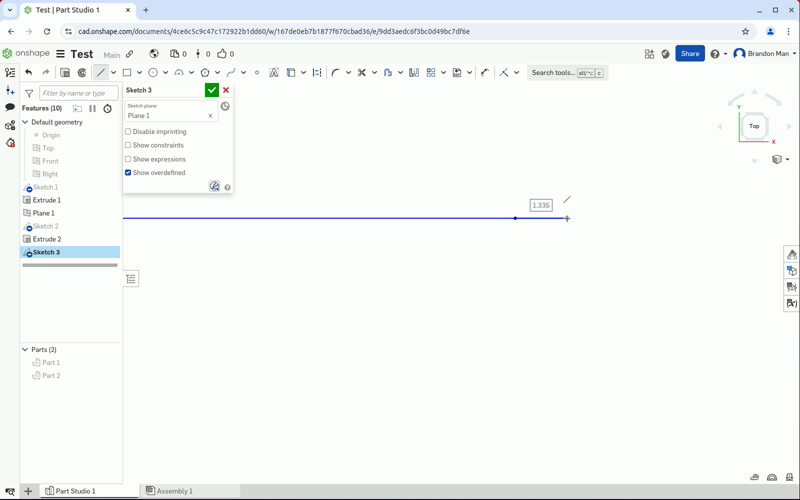
scroll(-6)
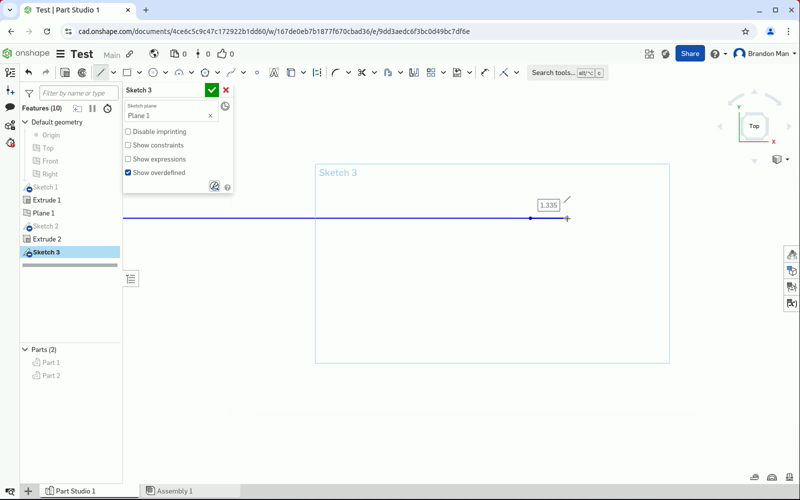
scroll(-6)
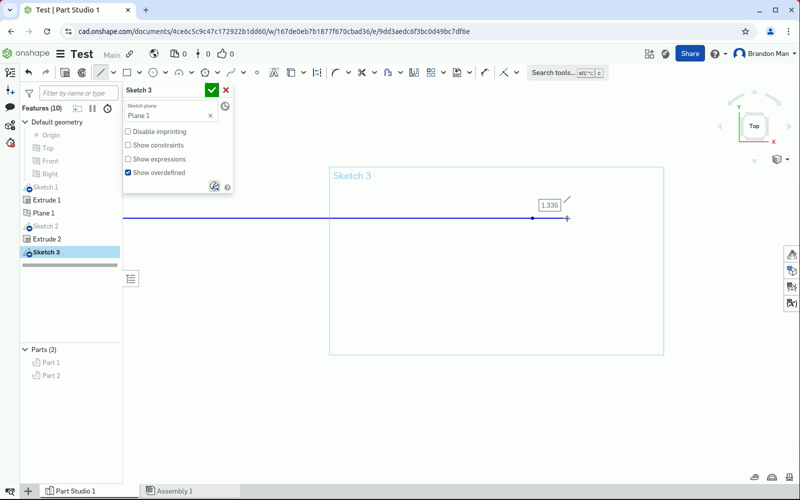
scroll(-6)
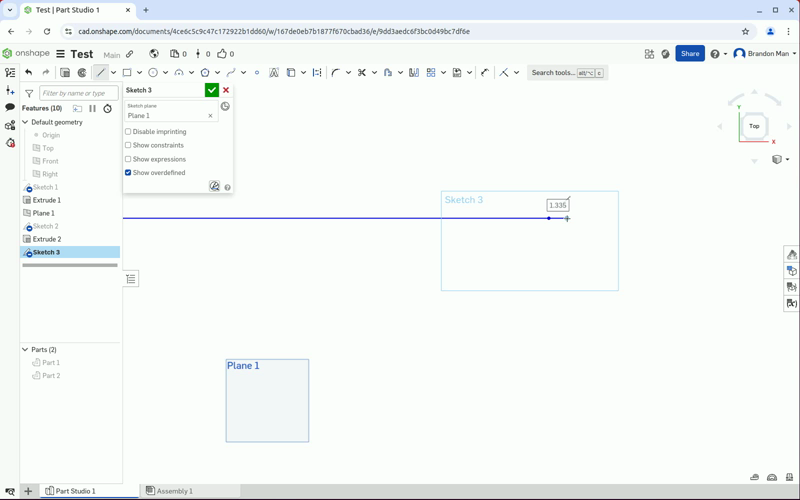
scroll(-6)
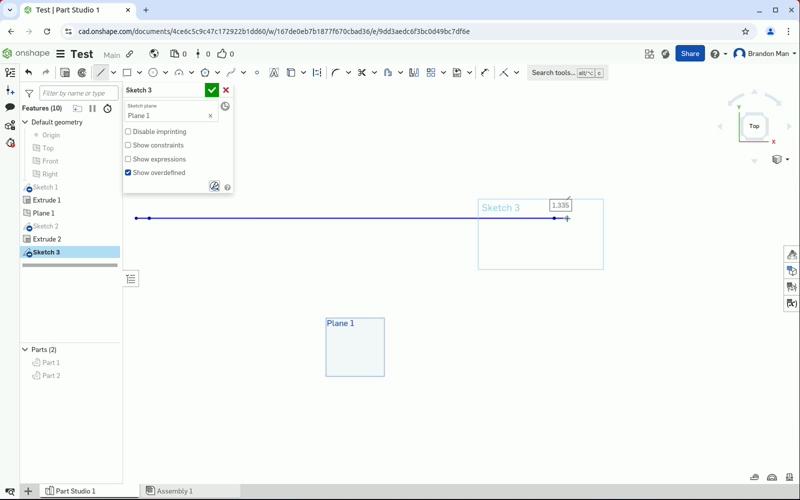
scroll(-6)
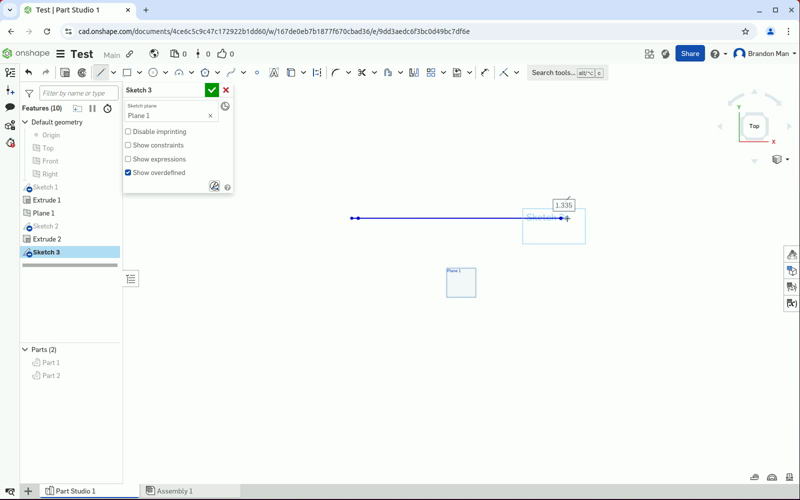
key_up(shift)
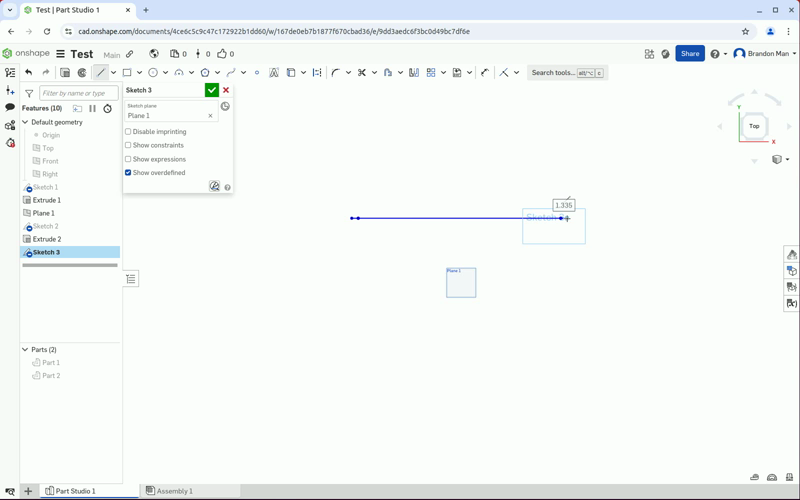
key_down(shift)
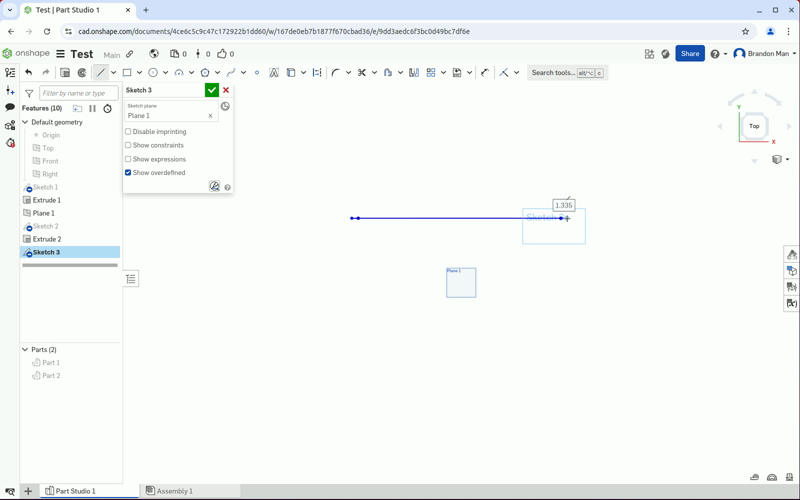
mouse_move(589, 218)
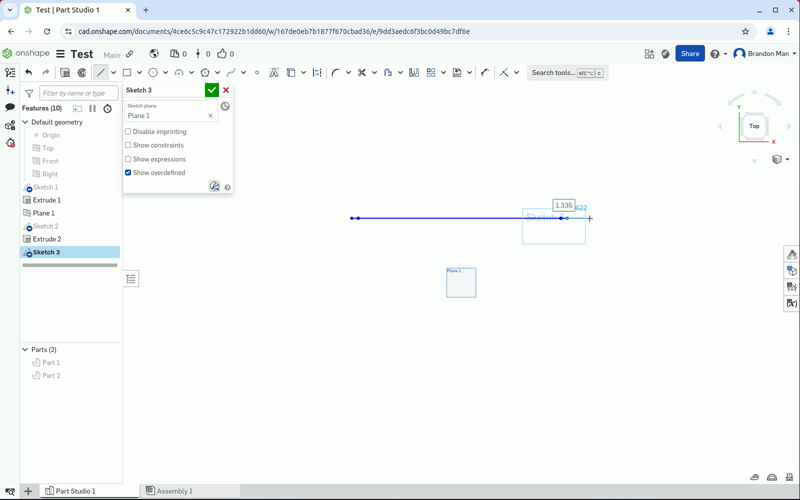
mouse_move(567, 211)
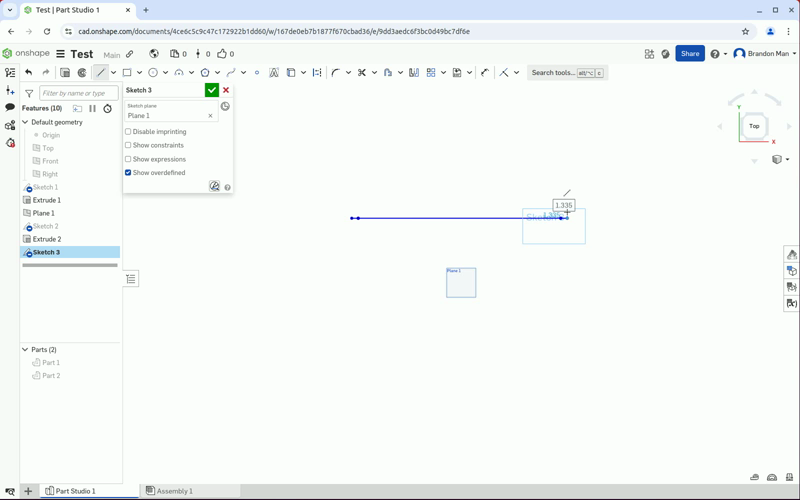
scroll(6)
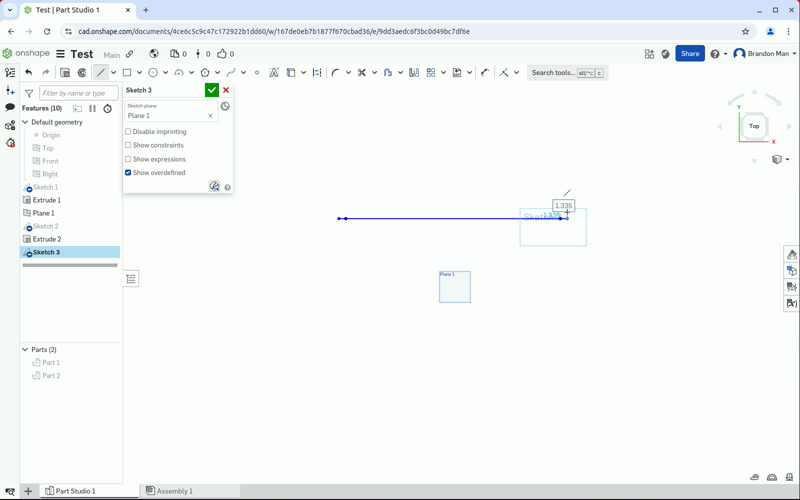
scroll(6)
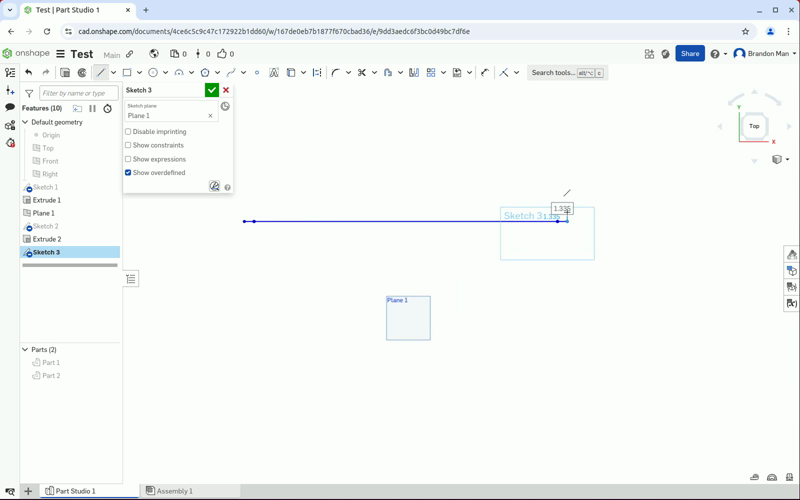
scroll(6)
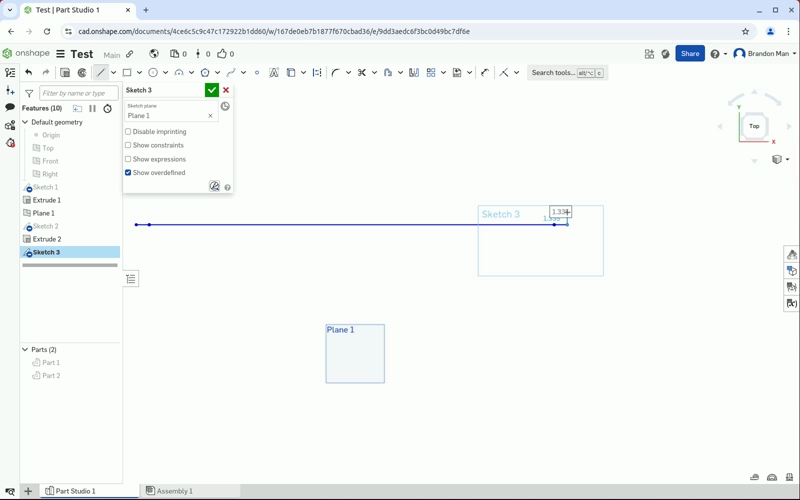
scroll(6)
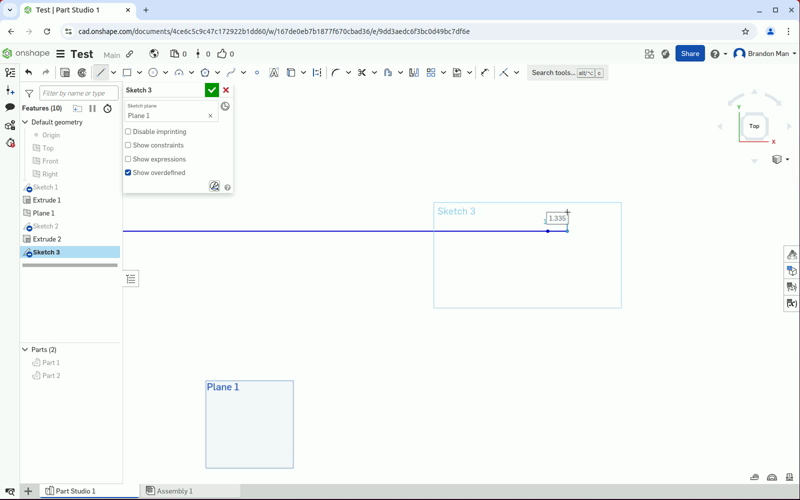
scroll(6)
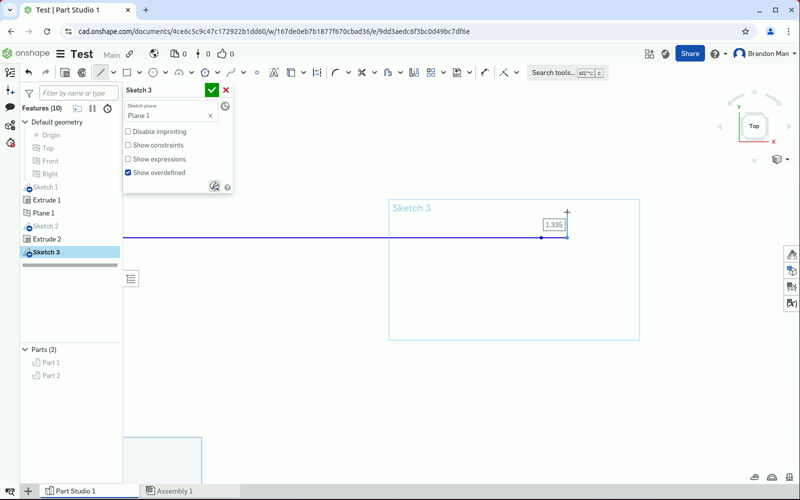
scroll(6)
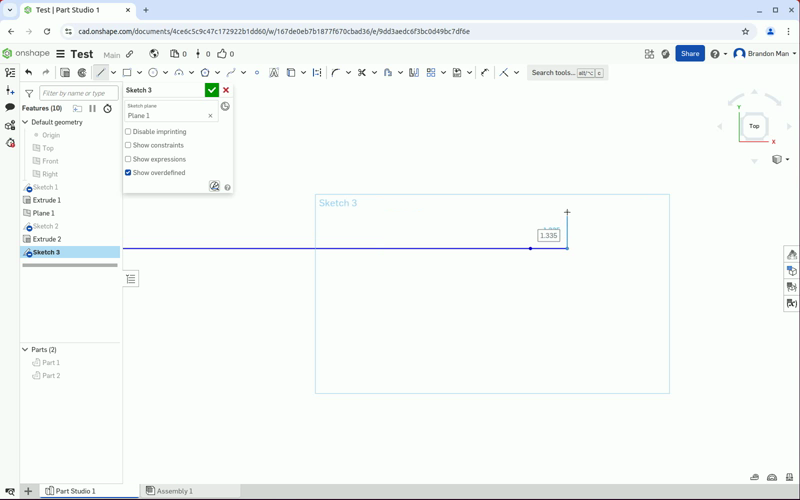
scroll(6)
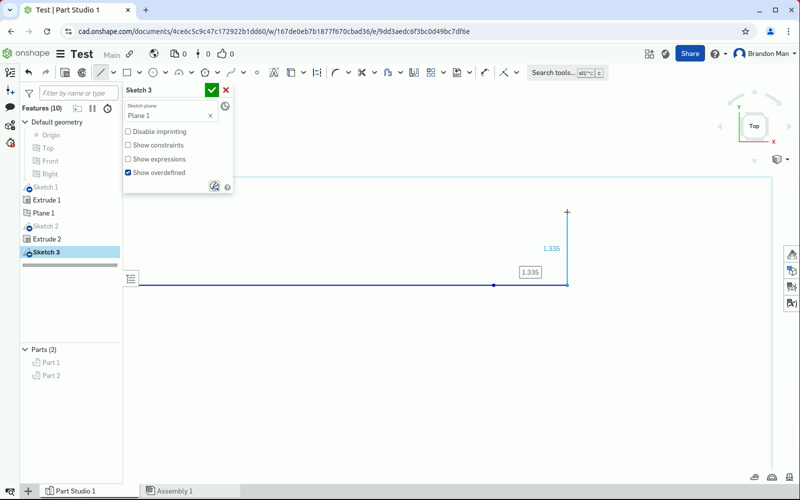
click(567, 211)
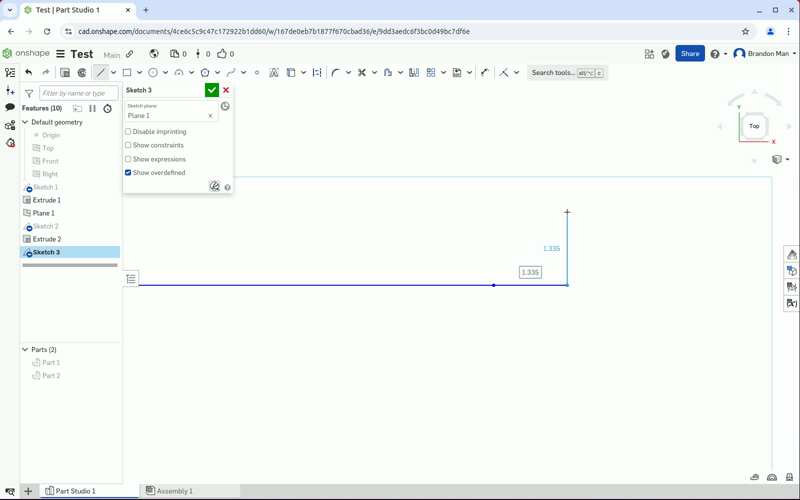
scroll(-6)
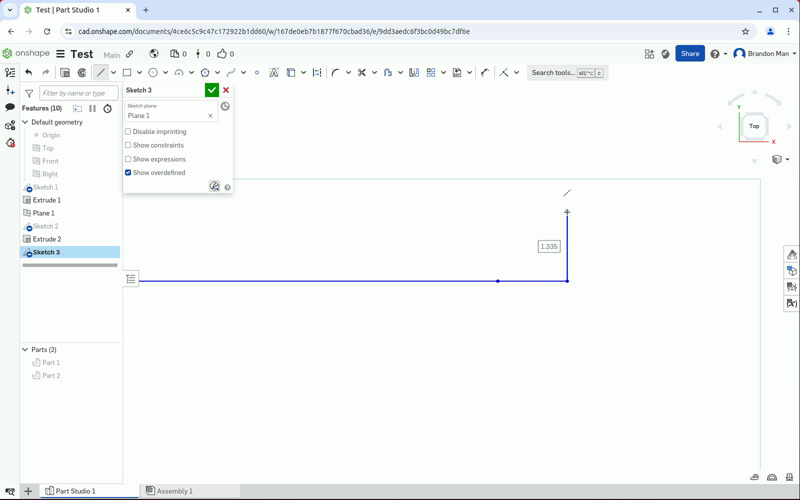
scroll(-6)
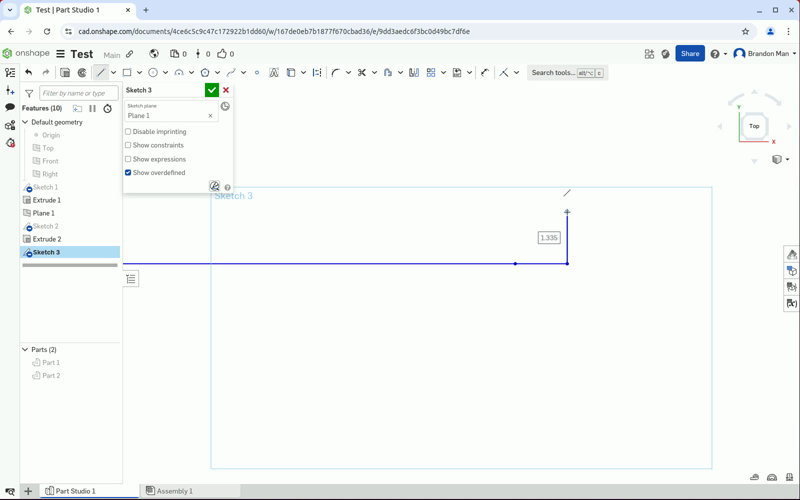
scroll(-6)
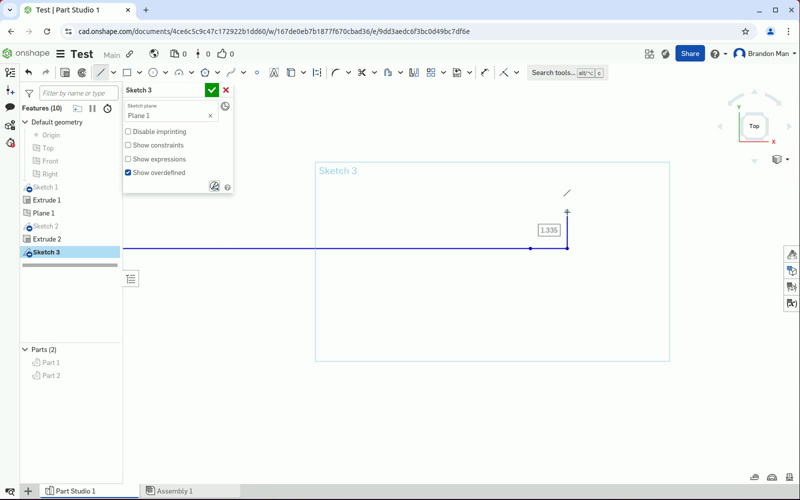
scroll(-6)
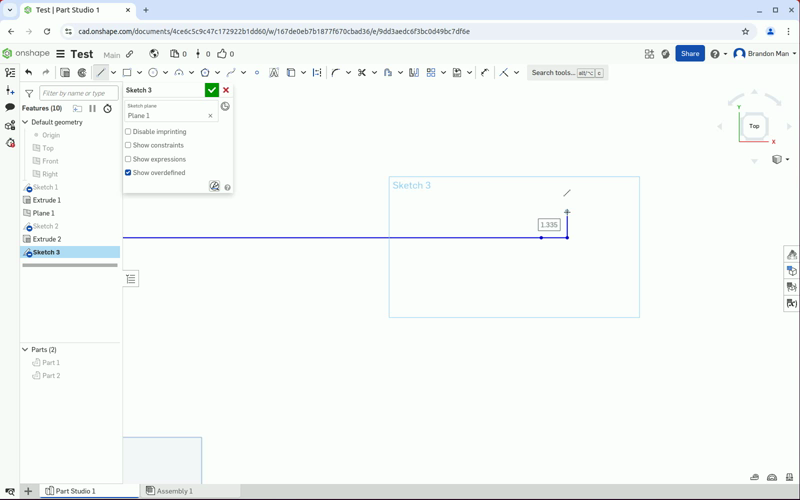
scroll(-6)
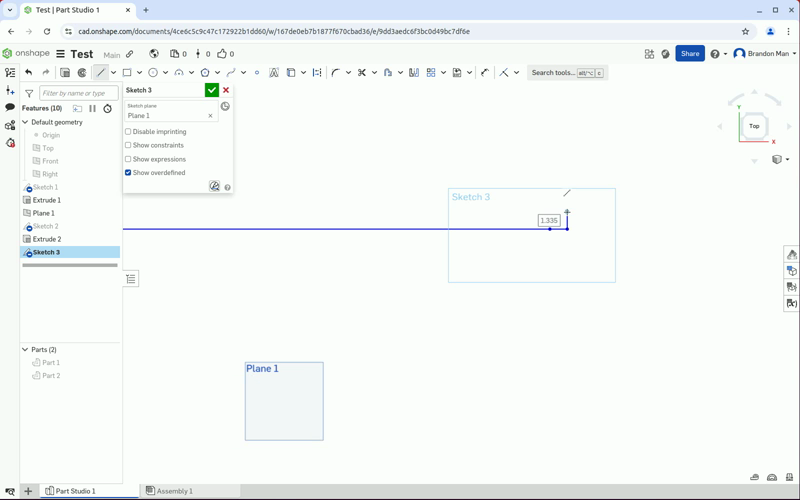
scroll(-6)
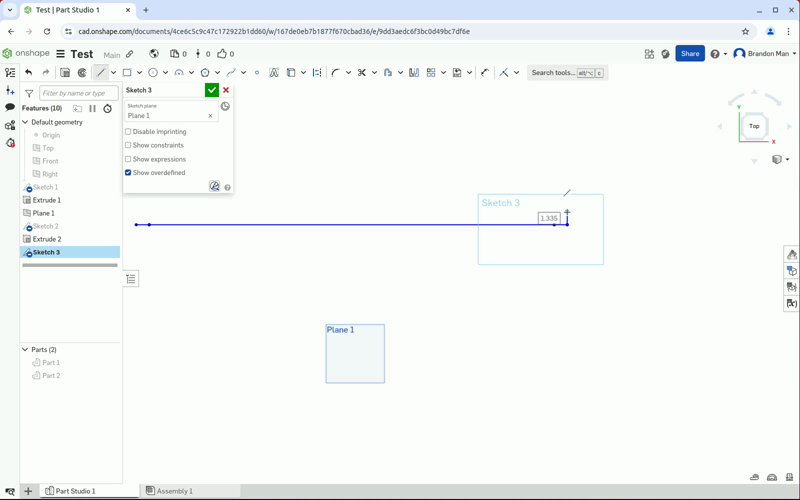
scroll(-6)
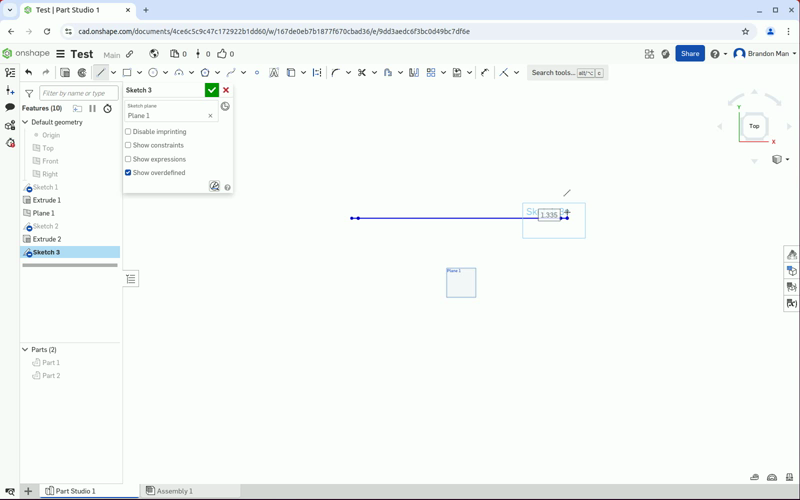
key_up(shift)
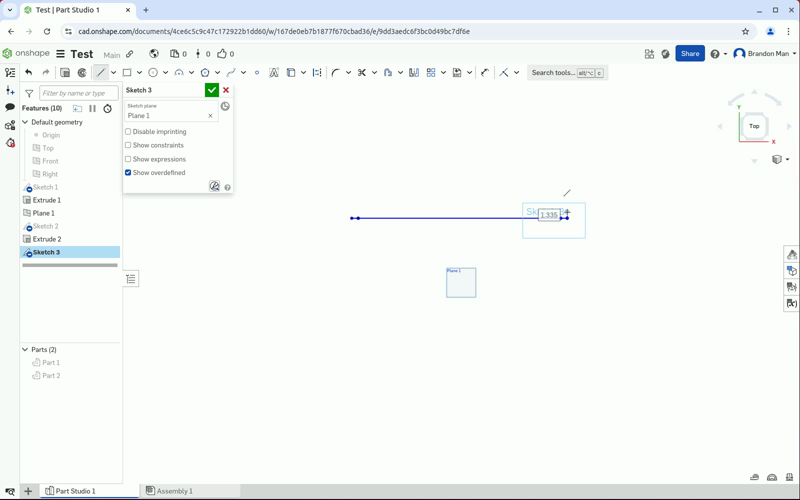
key_down(shift)
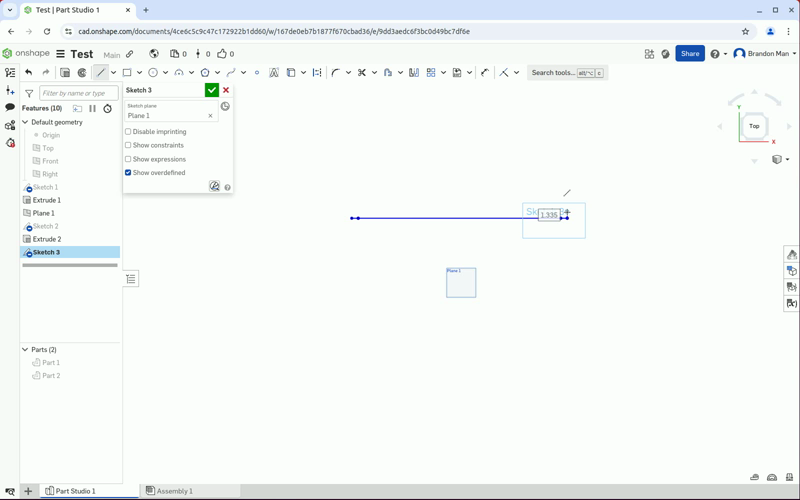
mouse_move(351, 211)
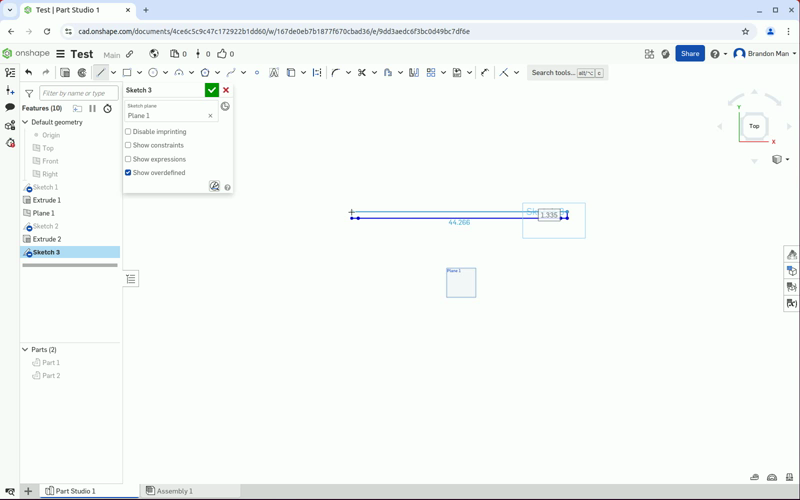
click(351, 211)
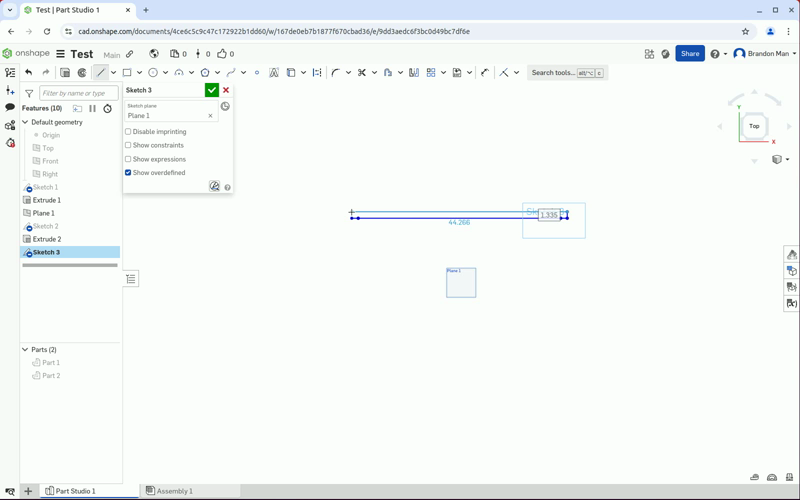
key_up(shift)
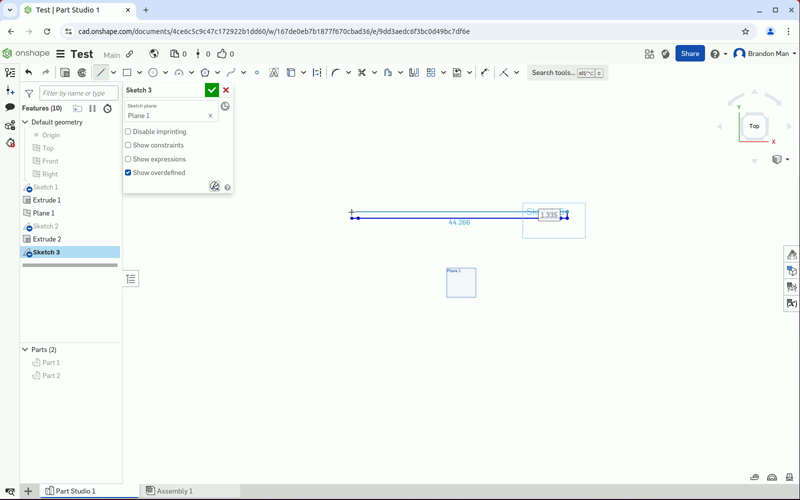
mouse_move(381, 211)
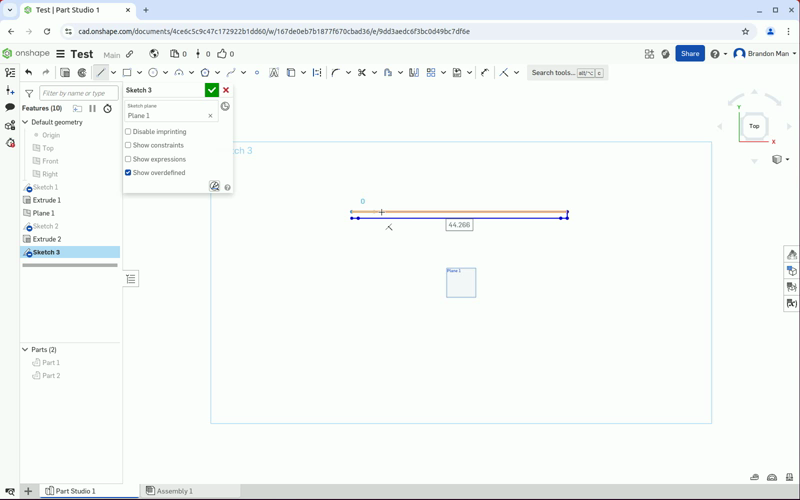
key_down(shift)
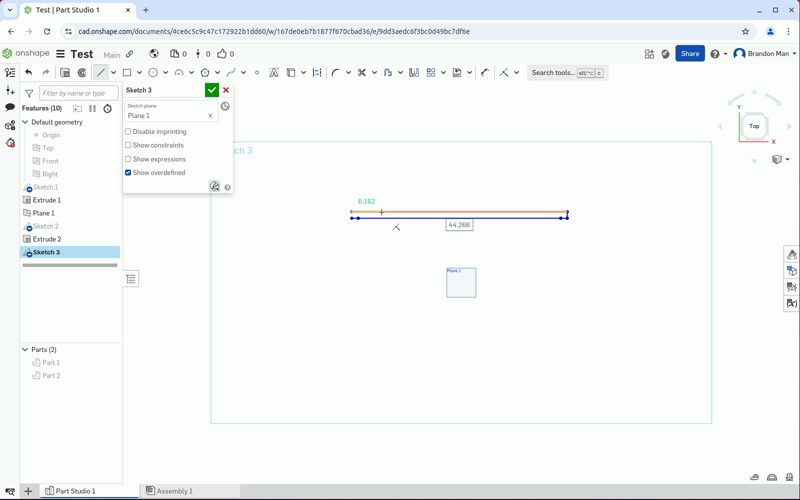
mouse_move(351, 218)
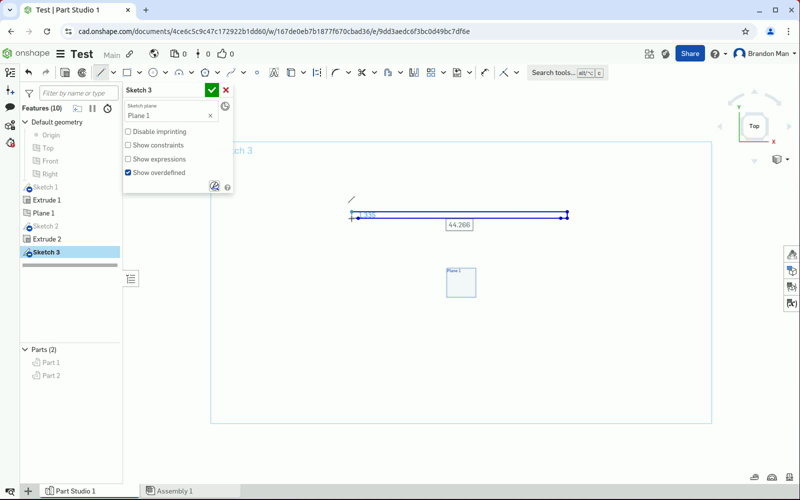
scroll(6)
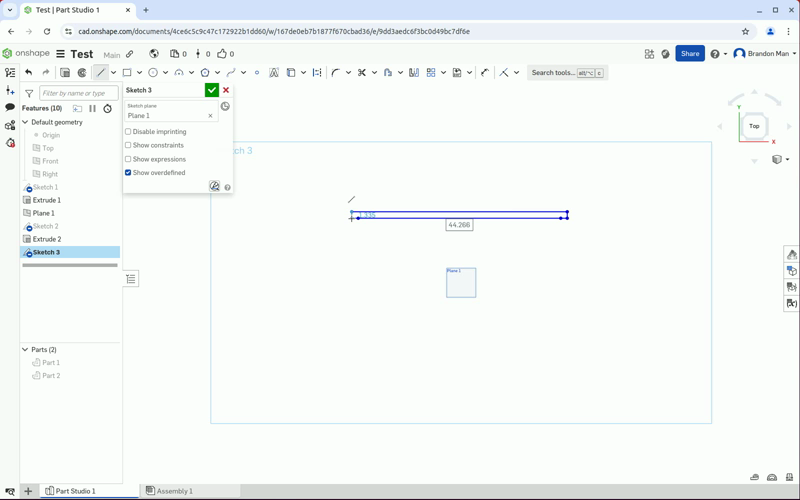
scroll(6)
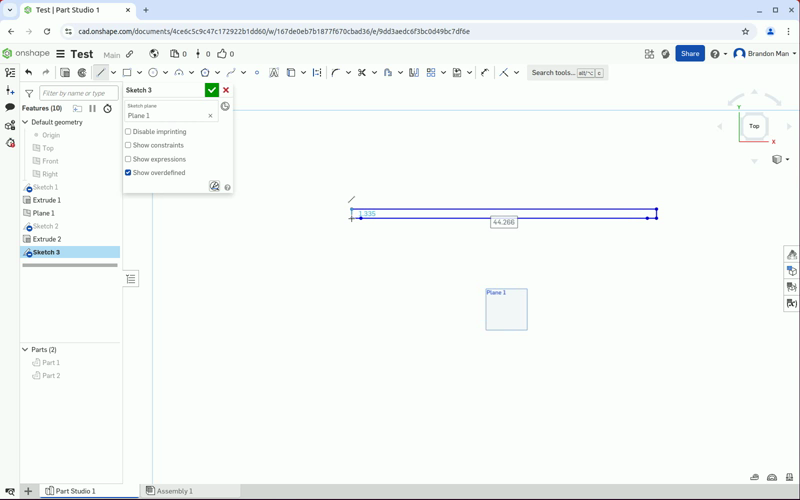
scroll(6)
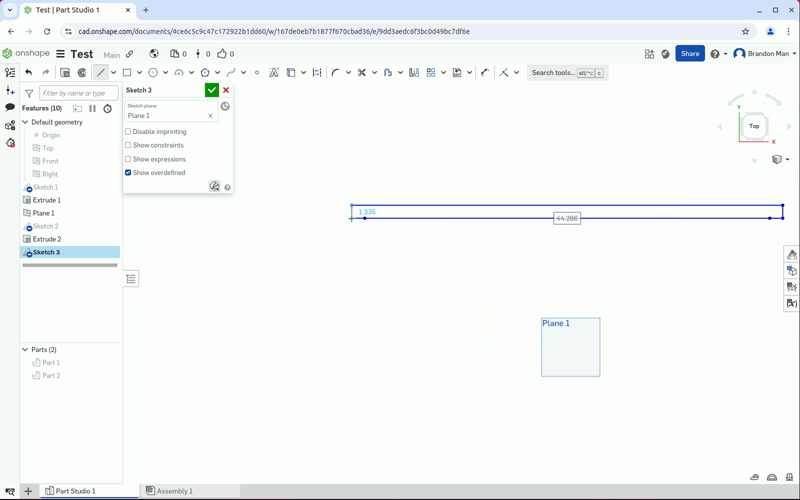
scroll(6)
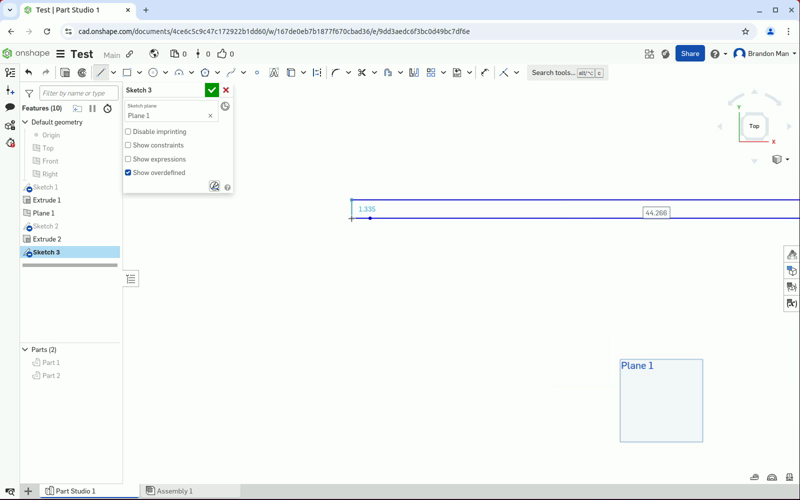
scroll(6)
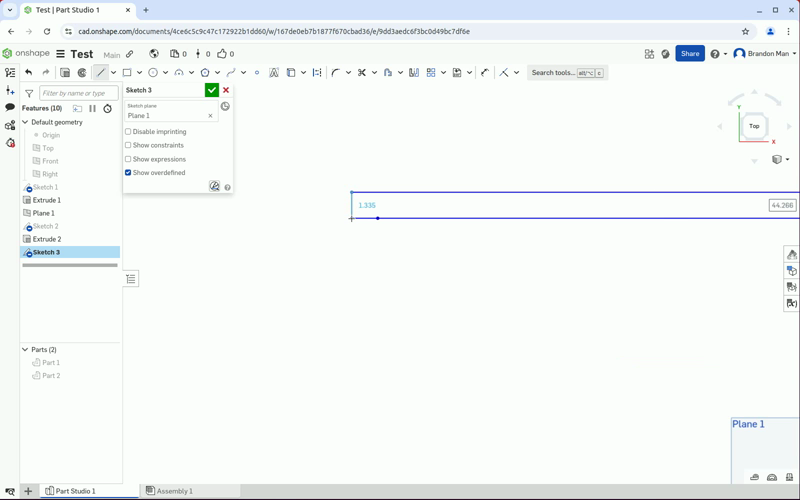
scroll(6)
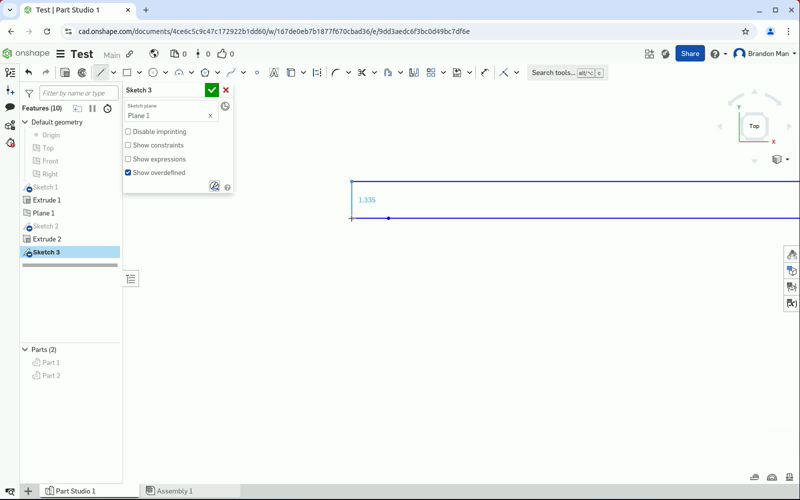
scroll(6)
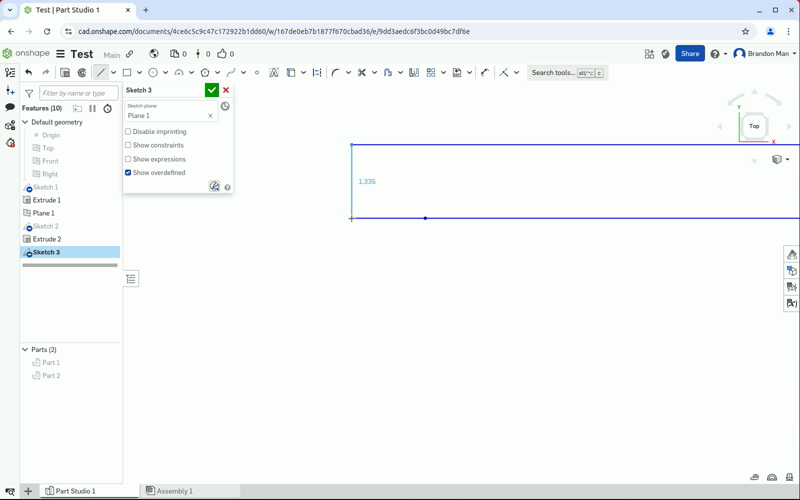
key_up(shift)
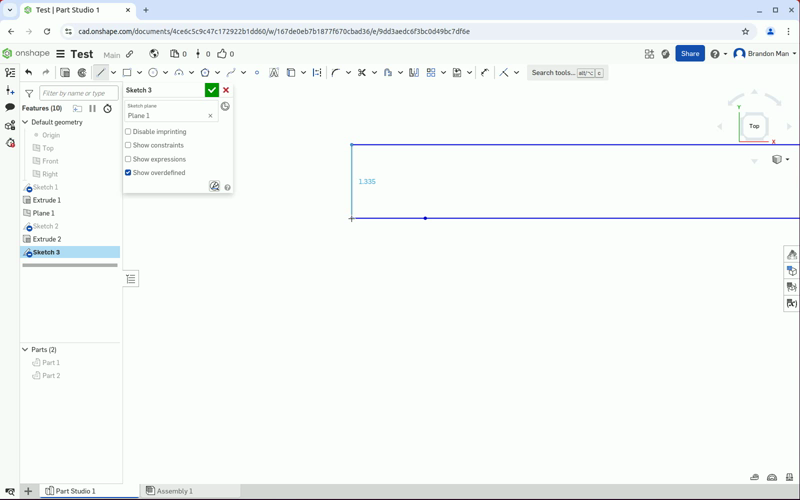
click(351, 218)
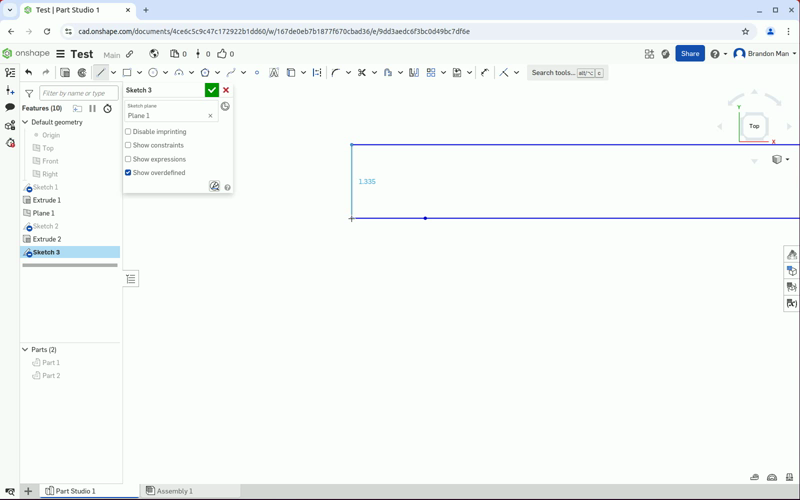
scroll(-6)
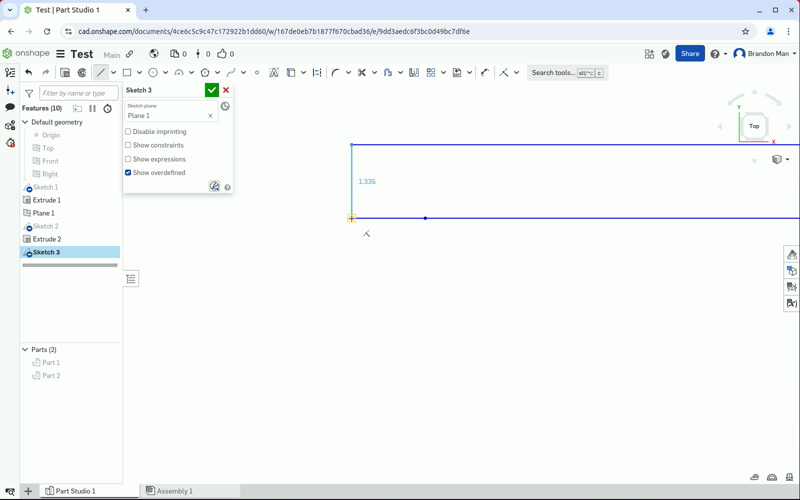
scroll(-6)
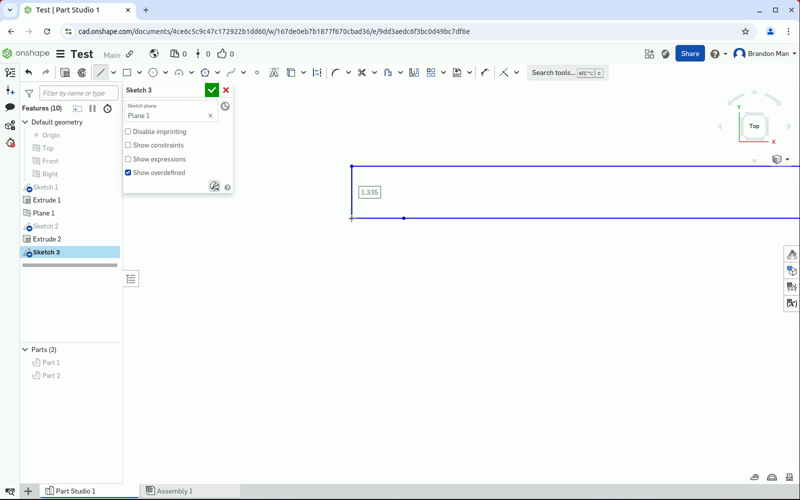
scroll(-6)
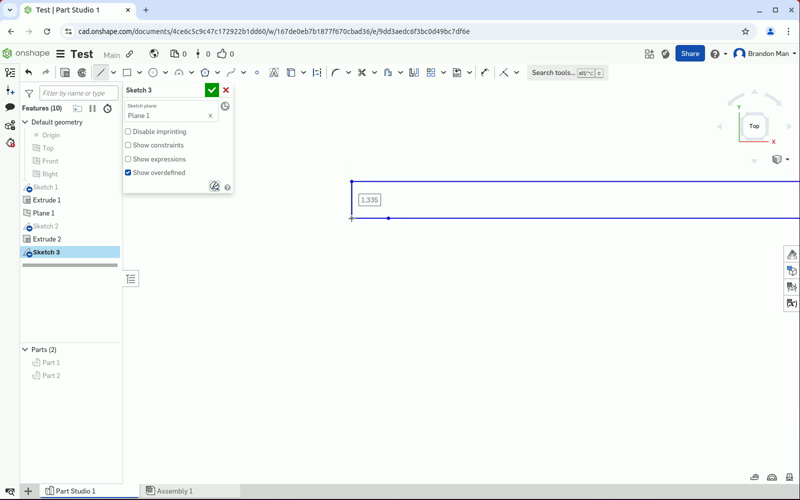
scroll(-6)
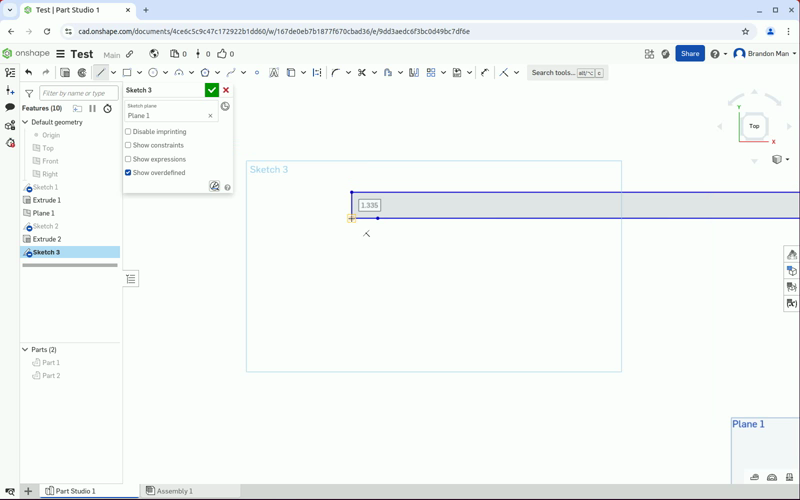
scroll(-6)
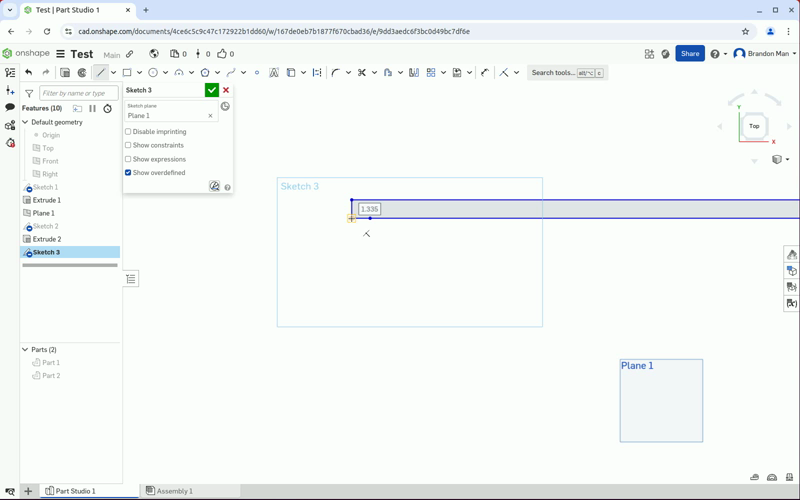
scroll(-6)
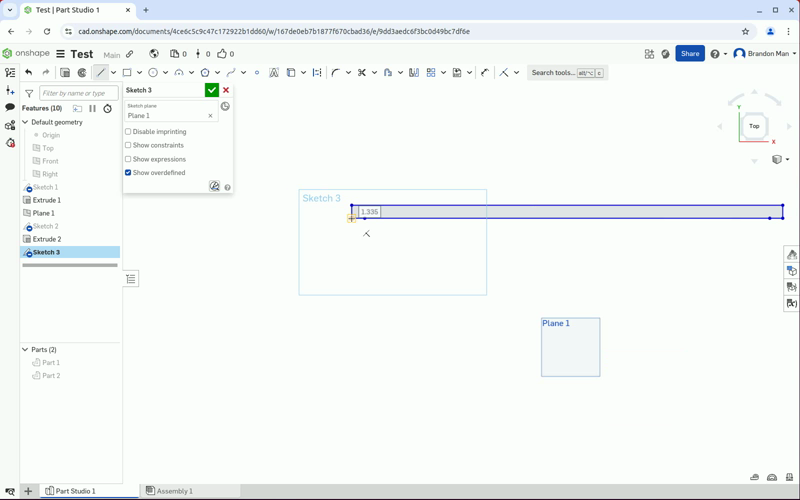
scroll(-6)
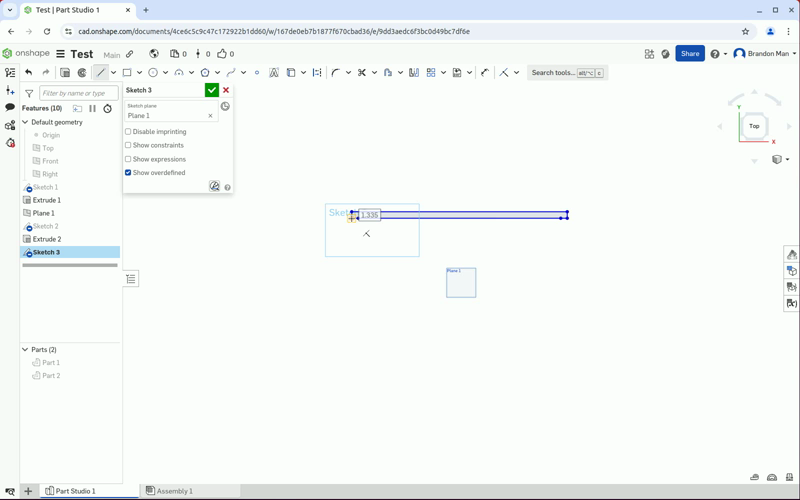
key(esc)
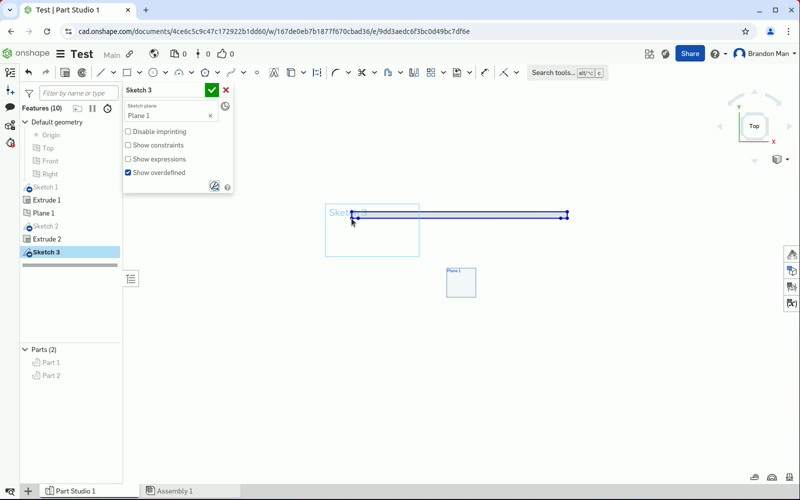
mouse_move(434, 216)
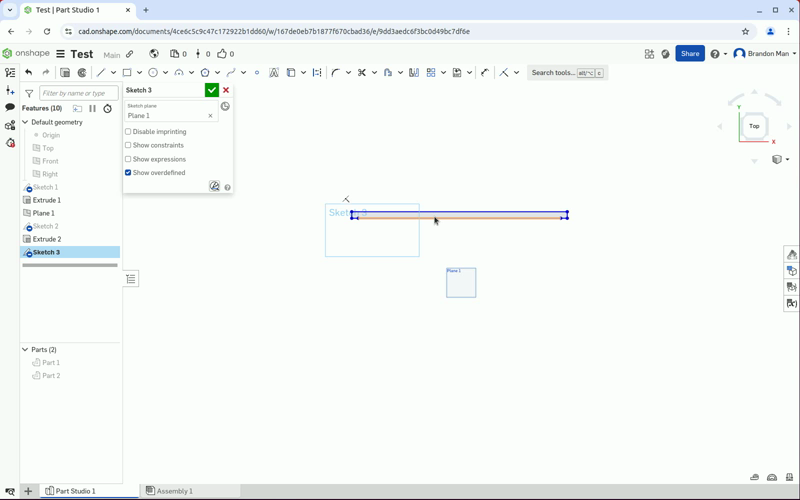
scroll(6)
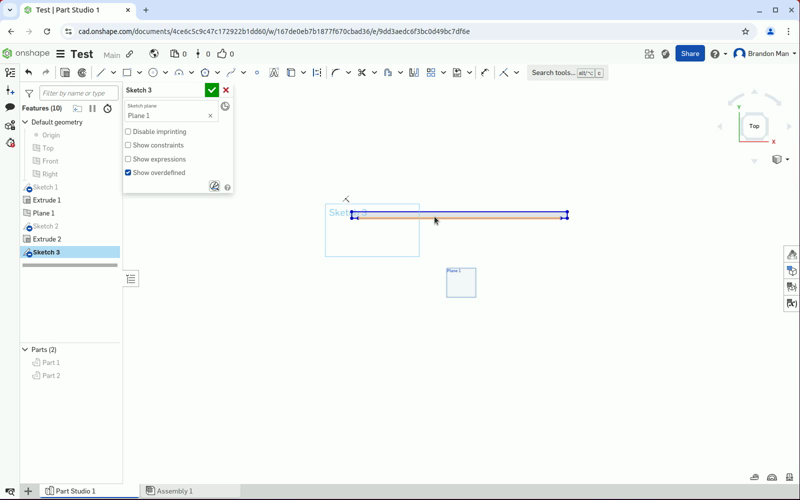
scroll(6)
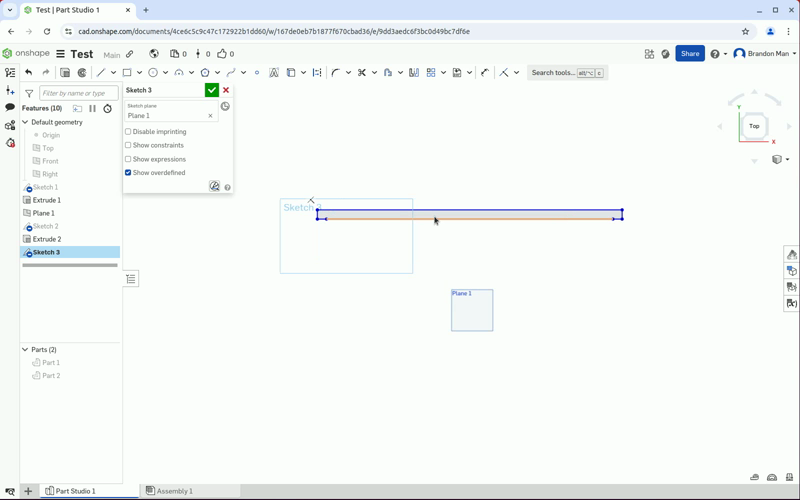
scroll(6)
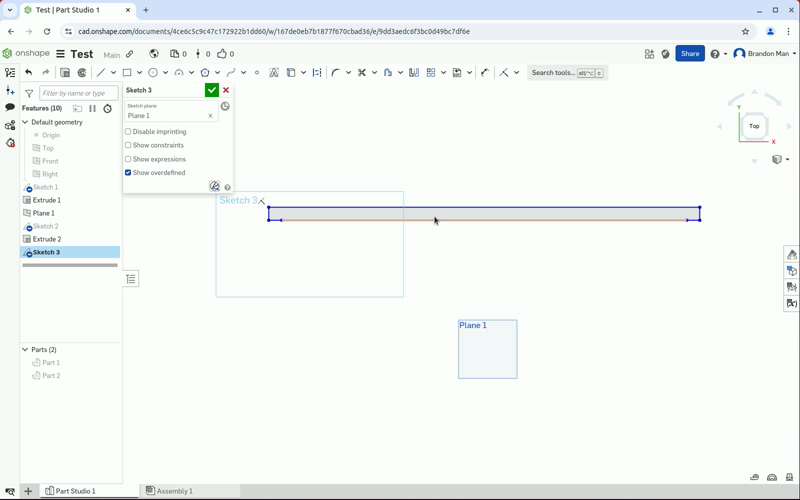
scroll(6)
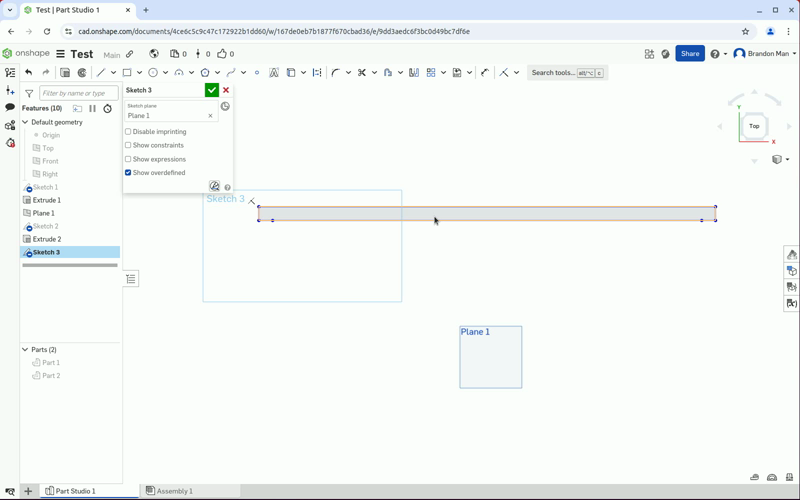
scroll(6)
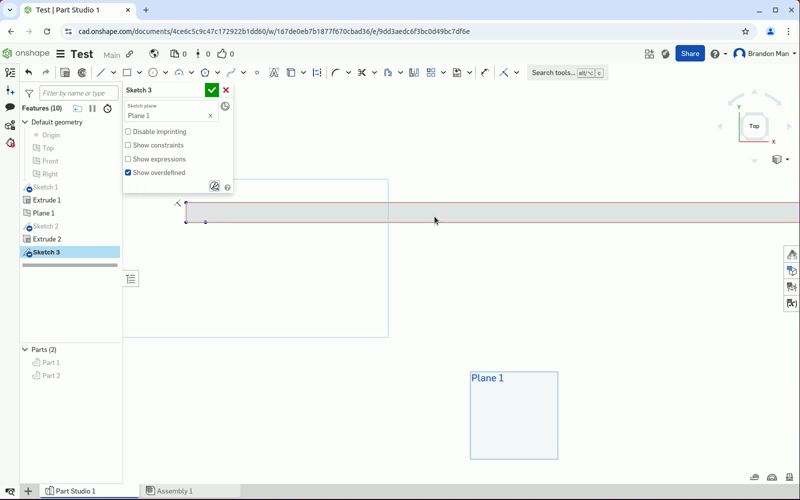
scroll(6)
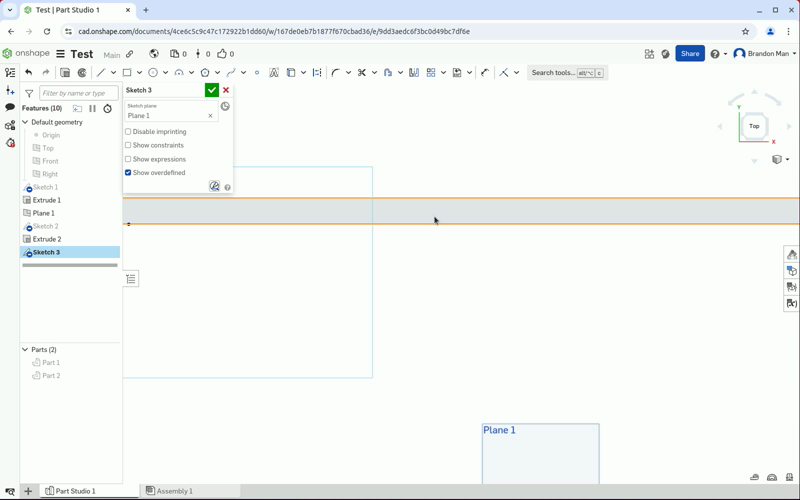
scroll(6)
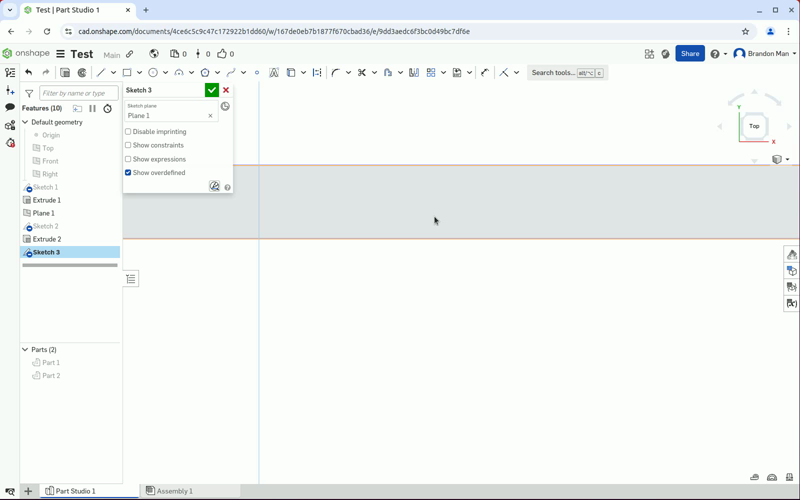
click(434, 216)
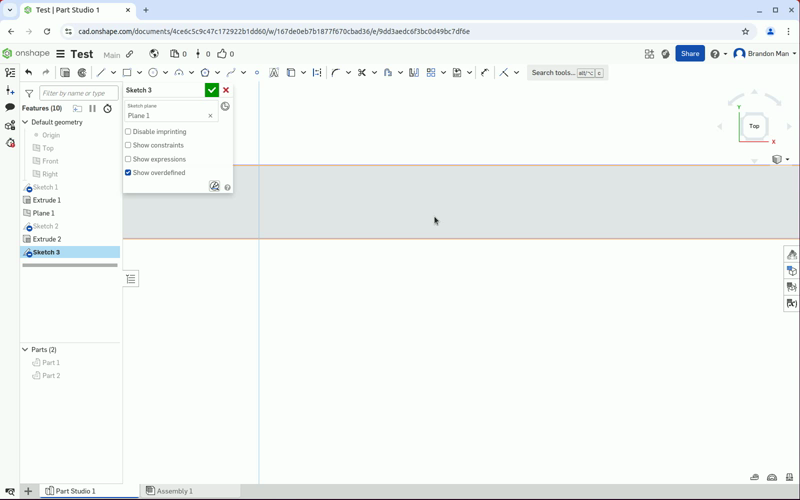
scroll(-6)
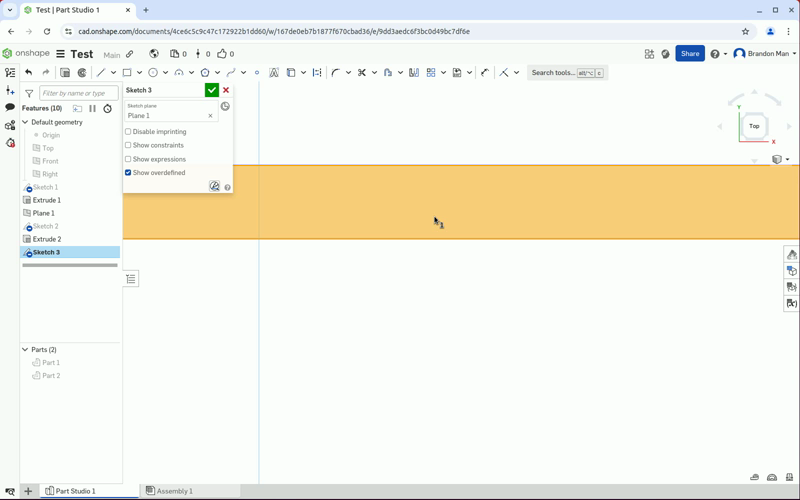
scroll(-6)
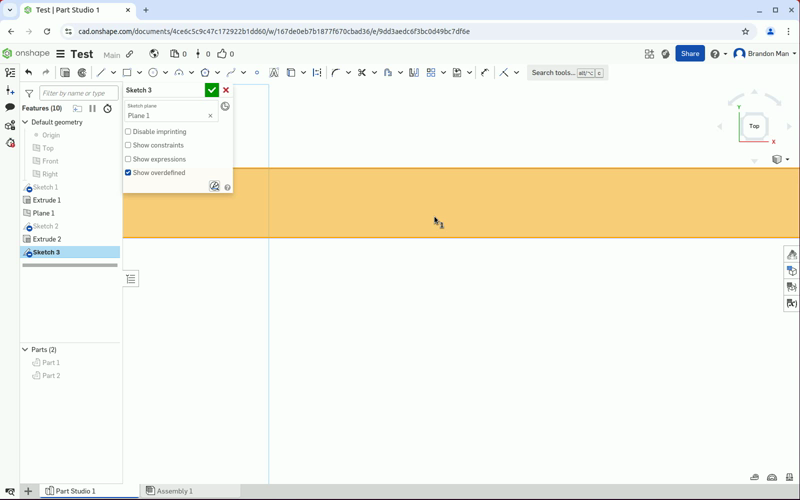
scroll(-6)
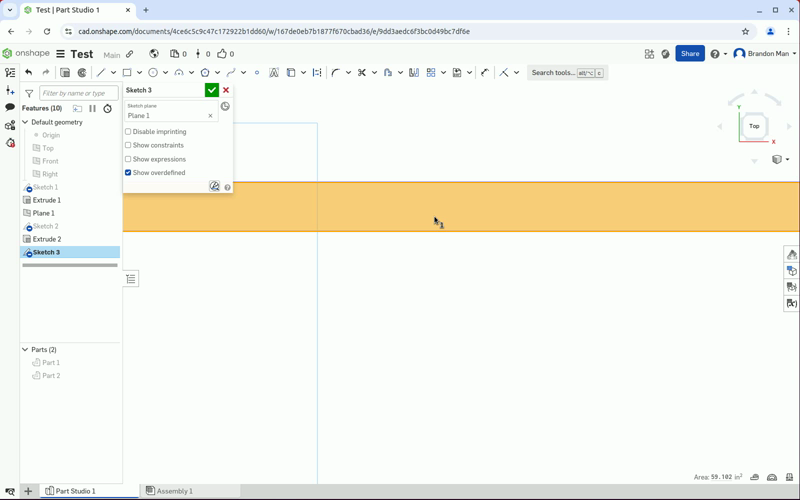
scroll(-6)
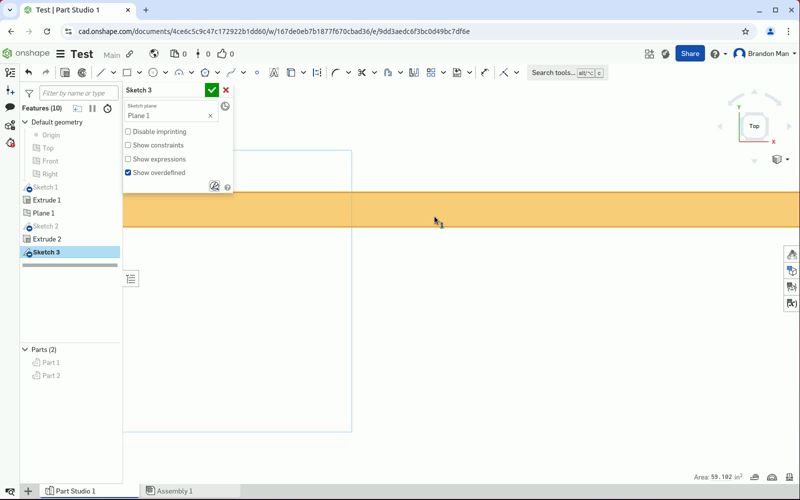
scroll(-6)
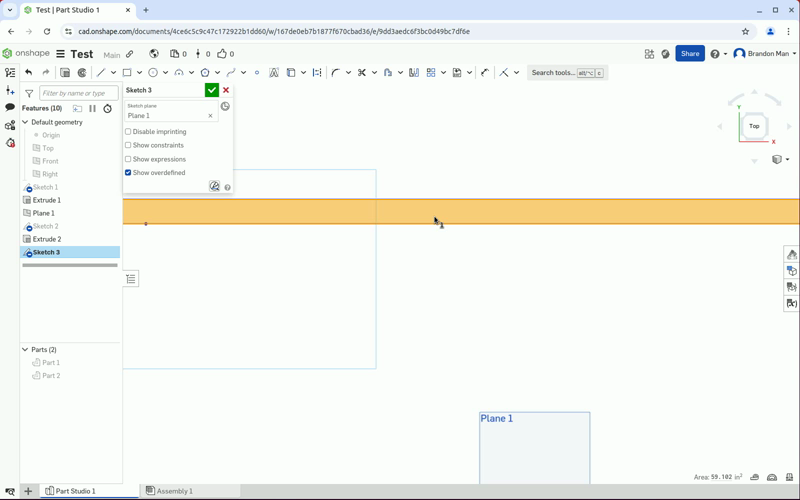
scroll(-6)
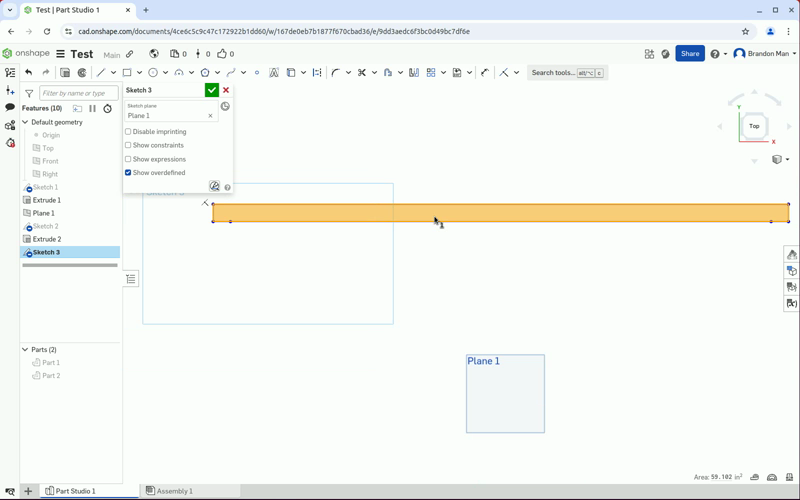
scroll(-6)
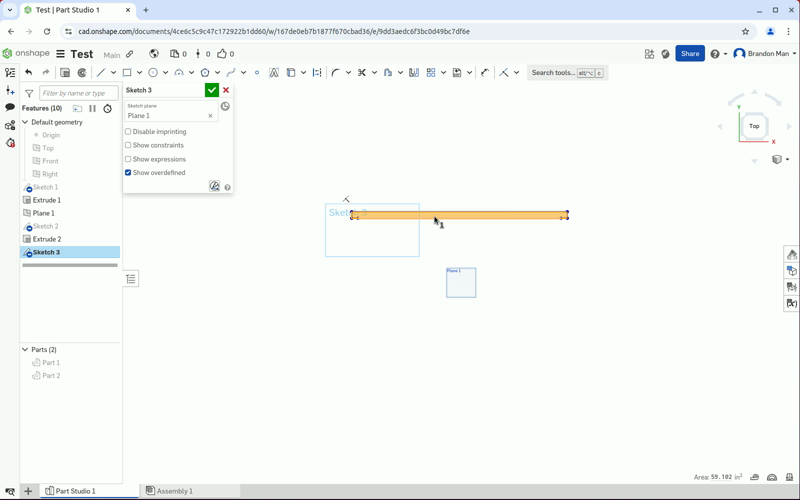
mouse_move(73, 352)
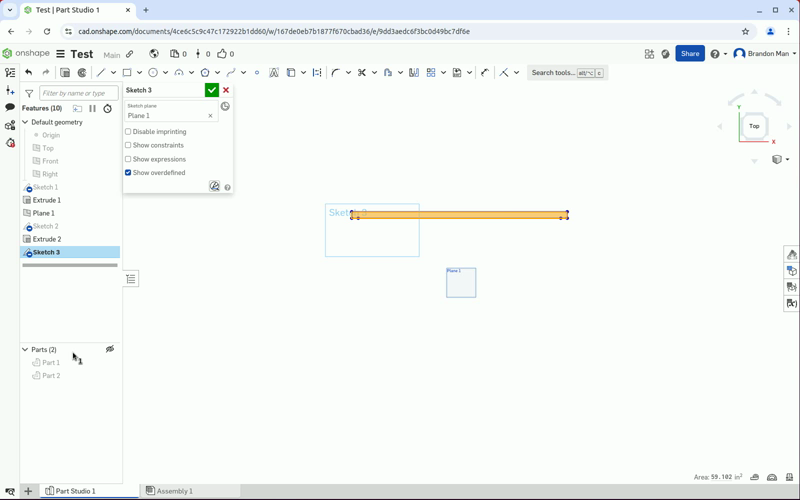
key(shift+y)
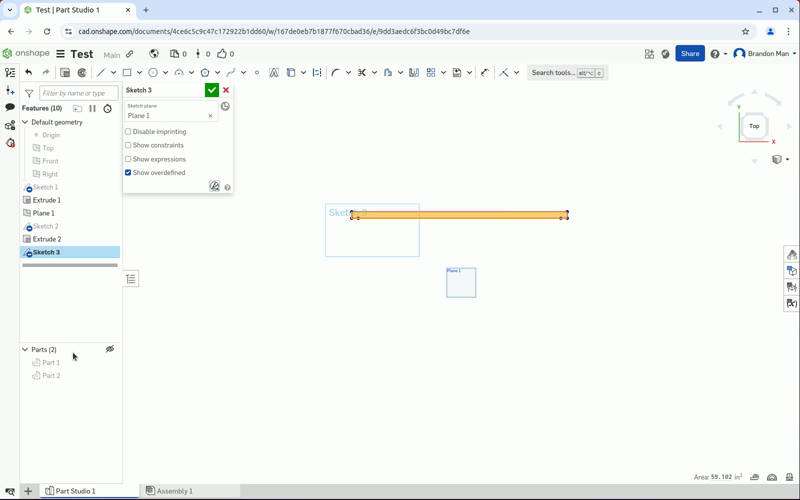
key(shift+e)
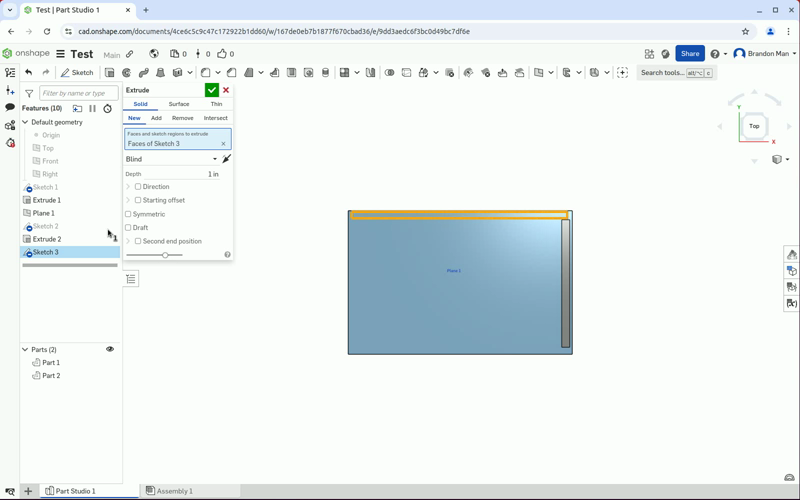
mouse_move(143, 106)
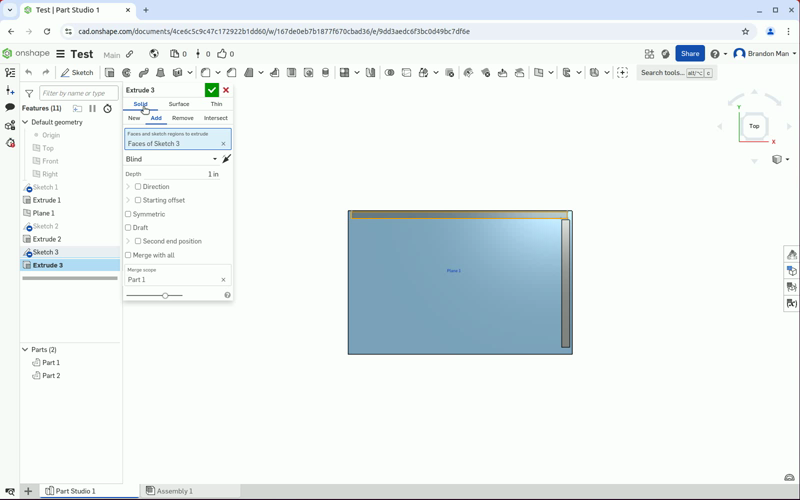
click(143, 106)
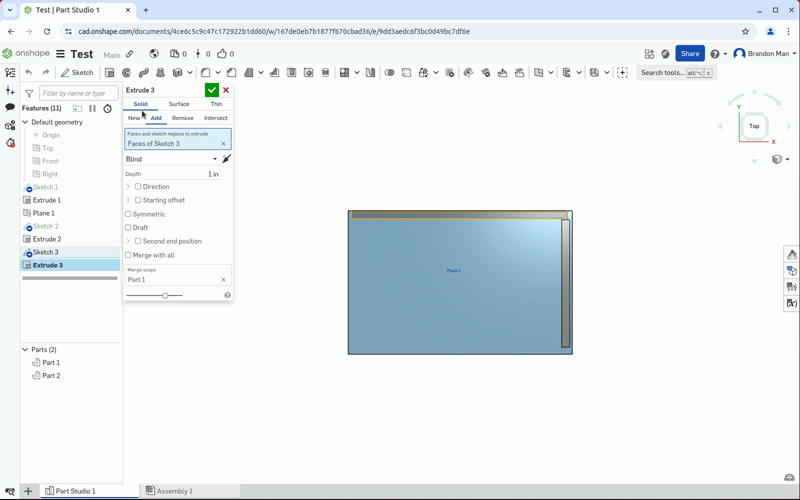
mouse_move(137, 120)
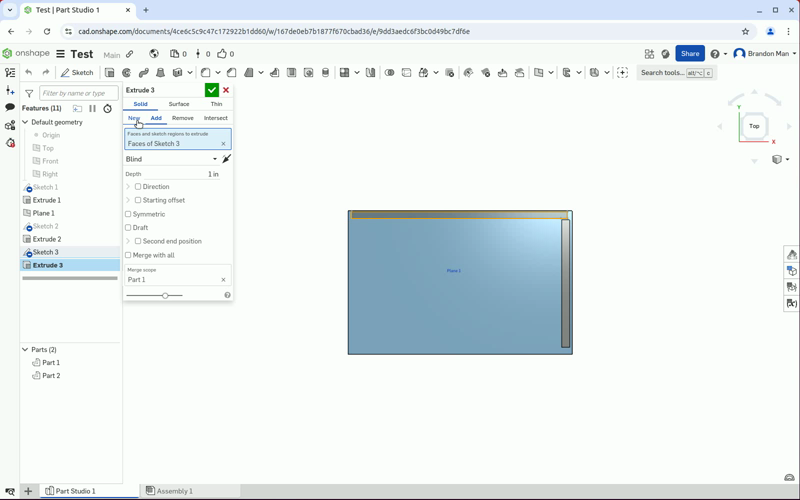
click(137, 120)
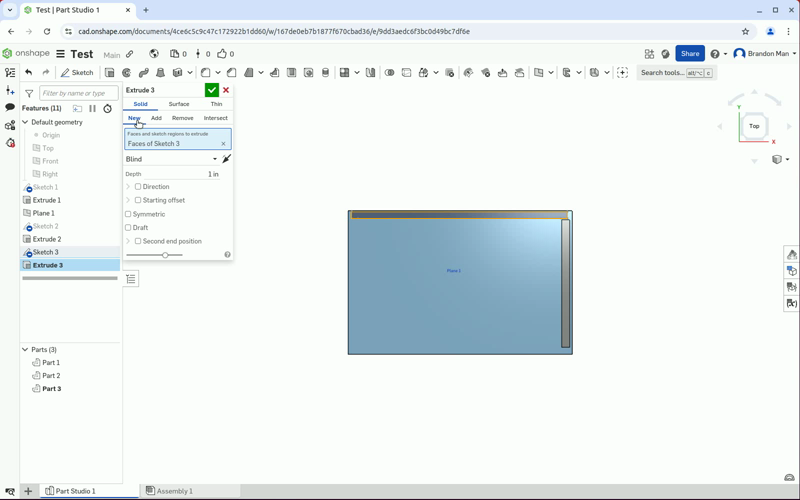
key(tab, 4)
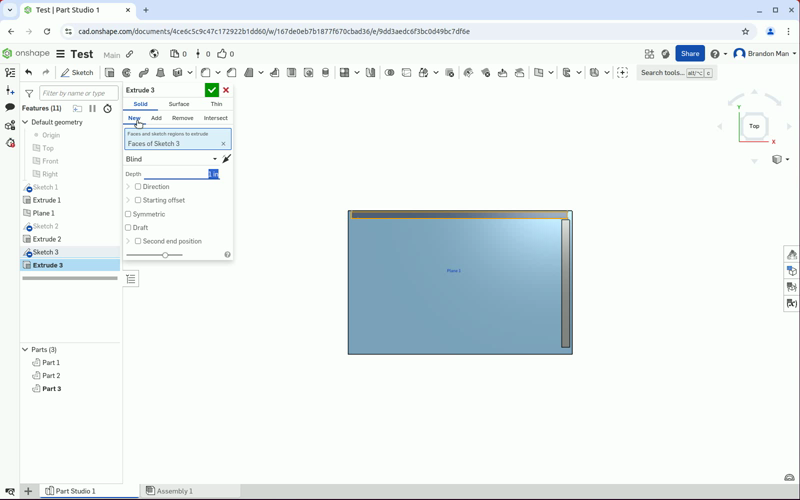
text(8.666)
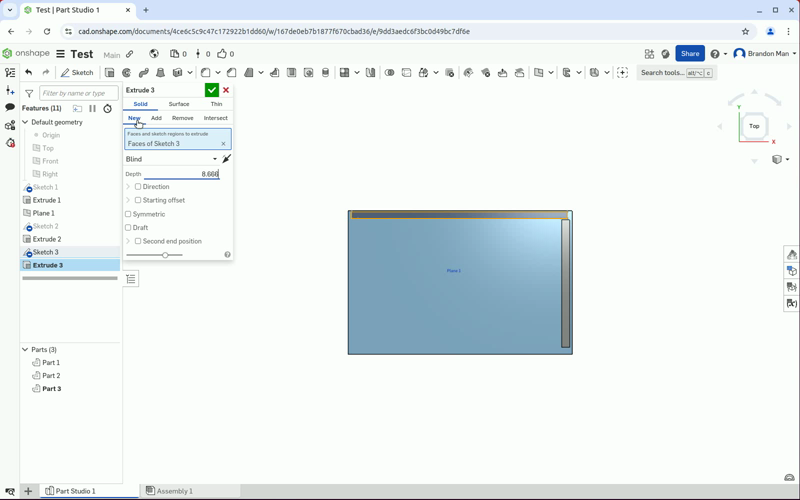
key(enter)
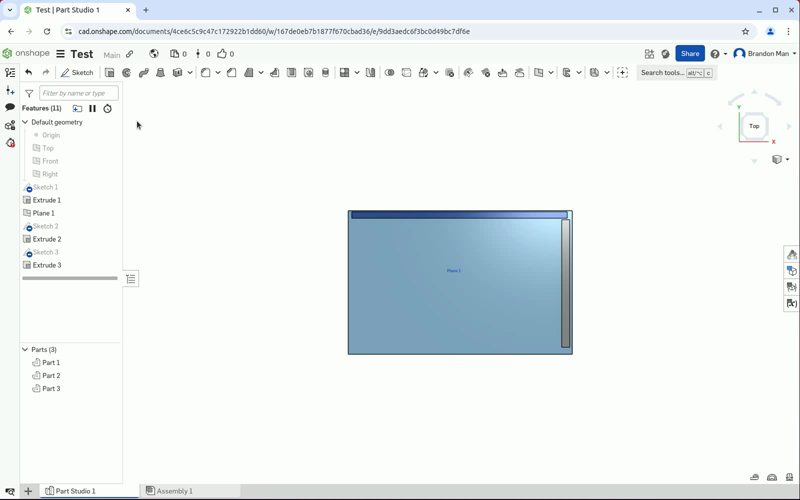
key(shift+h)
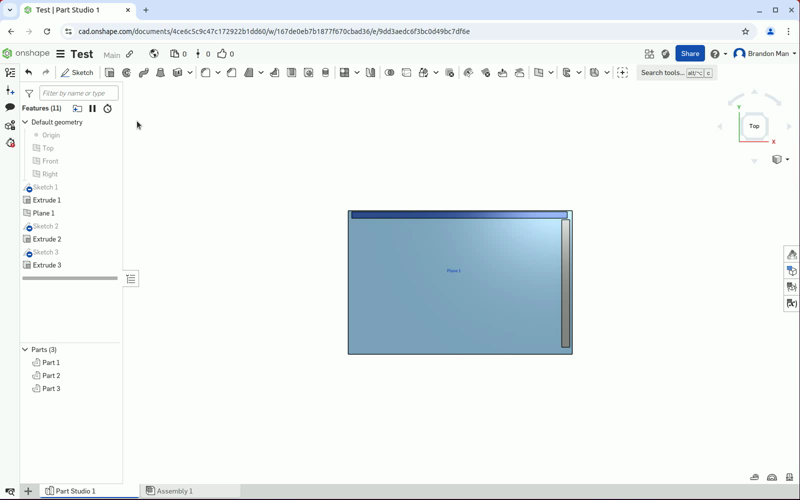
key(shift+h)
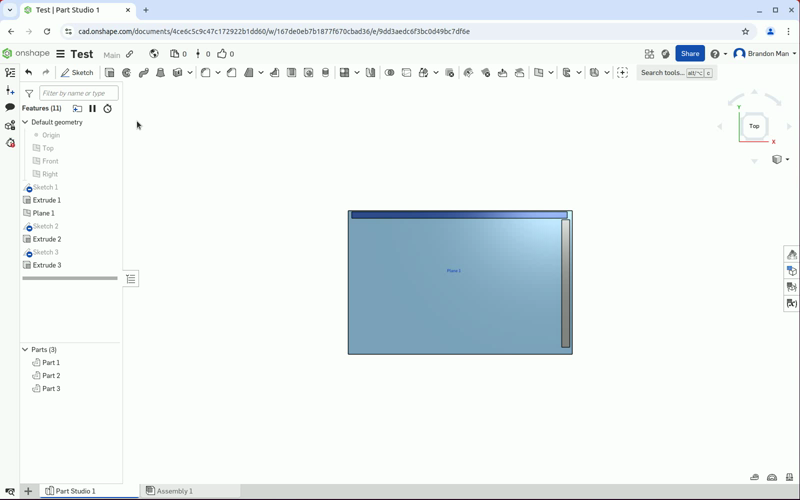
mouse_move(73, 189)
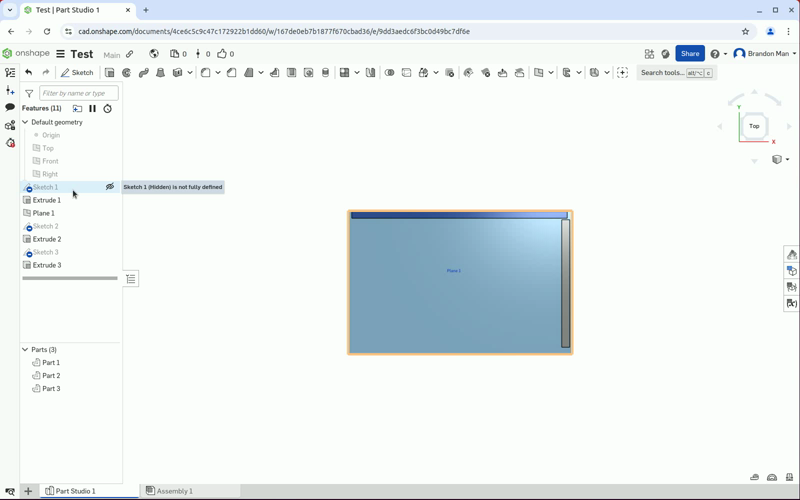
click(73, 189)
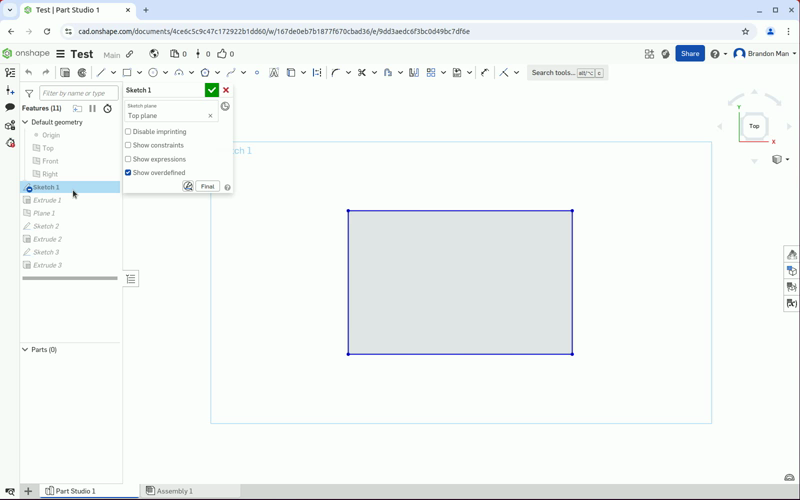
mouse_move(229, 92)
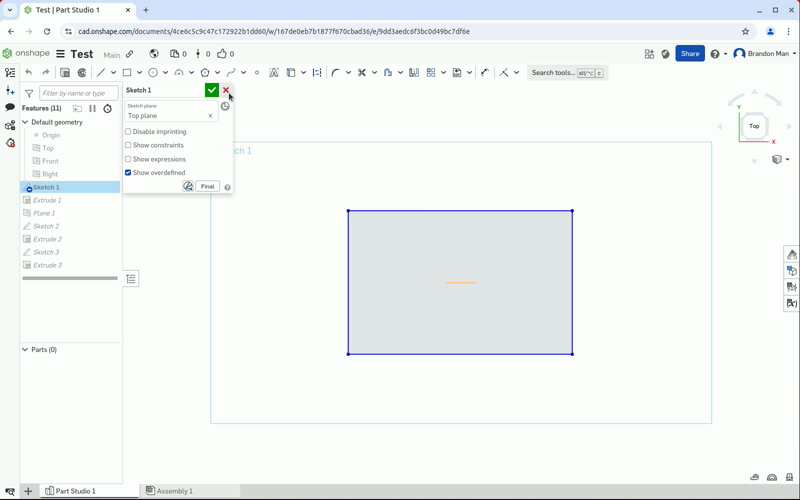
click(229, 92)
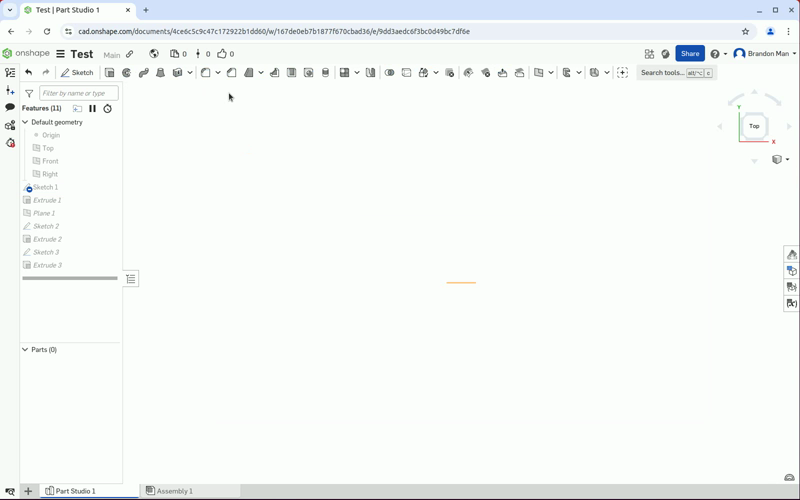
key(shift+s)
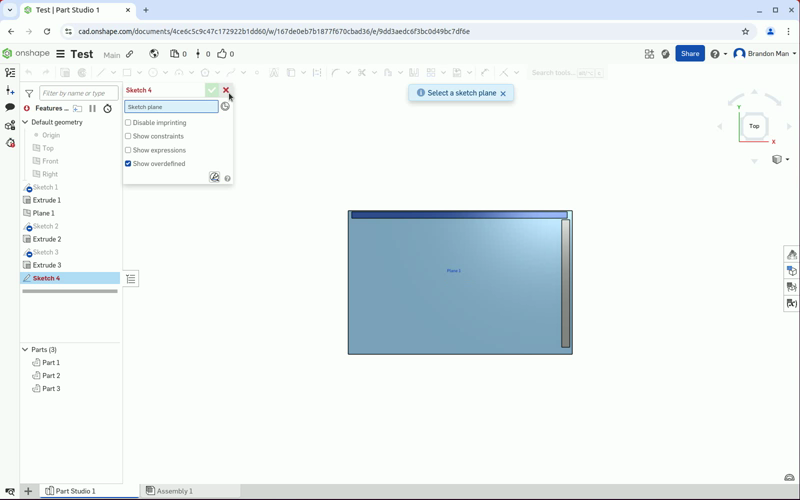
mouse_move(73, 215)
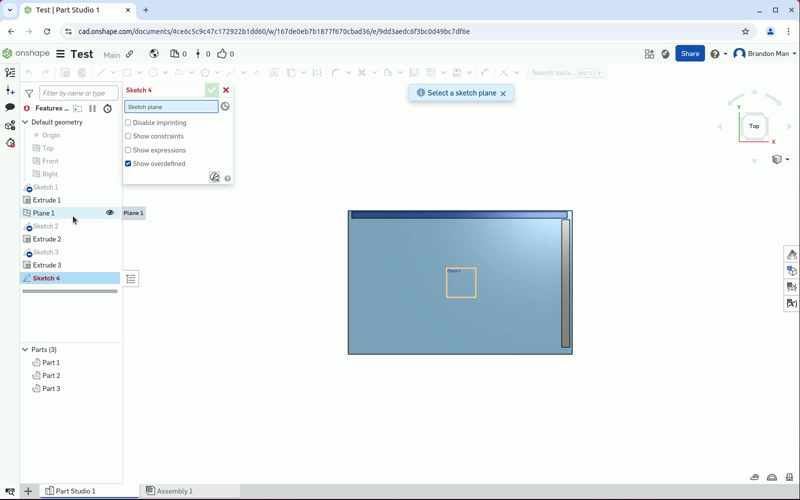
click(73, 215)
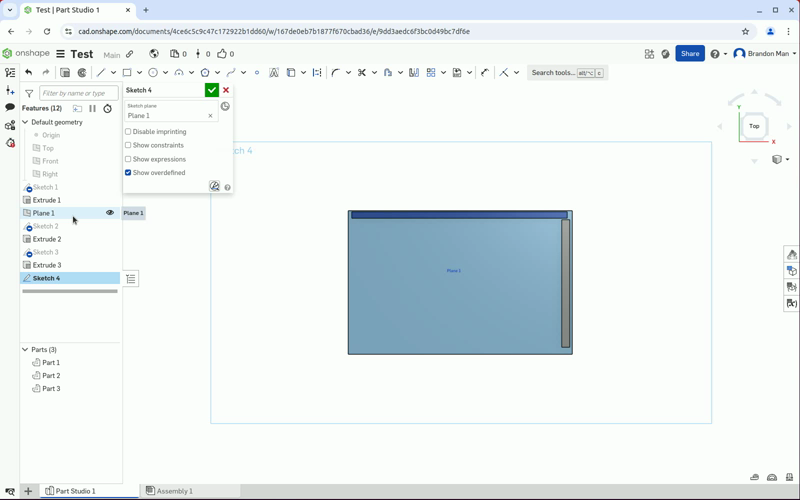
mouse_move(73, 352)
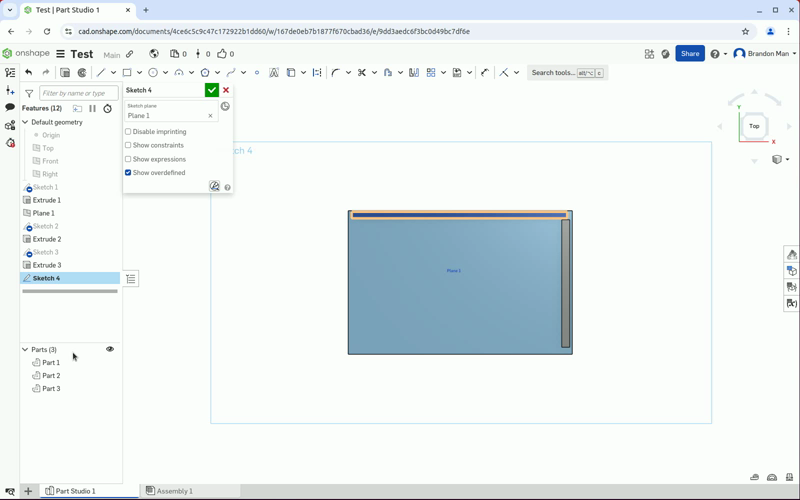
key(y)
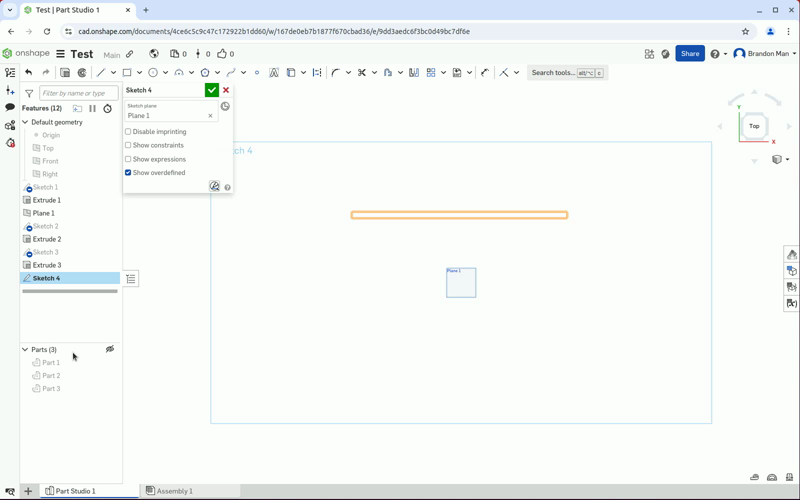
key(l)
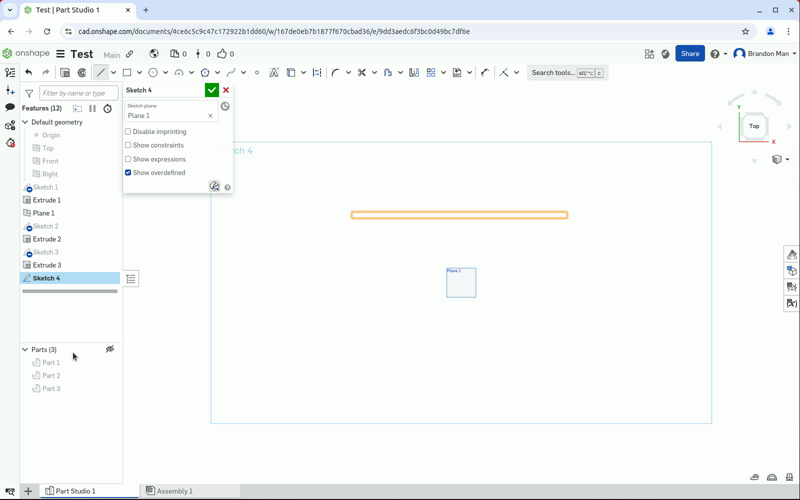
key_down(shift)
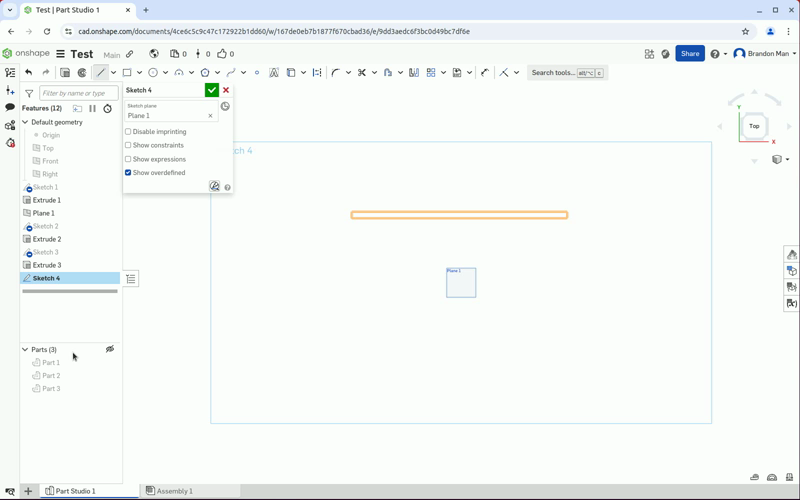
mouse_move(351, 347)
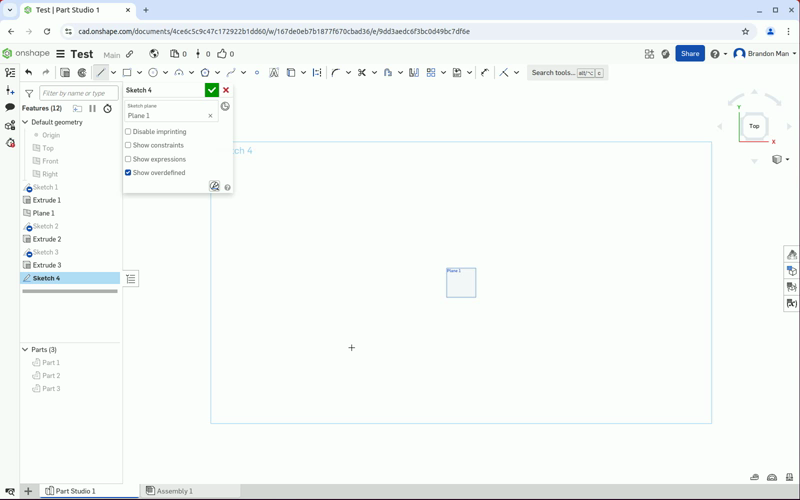
click(351, 347)
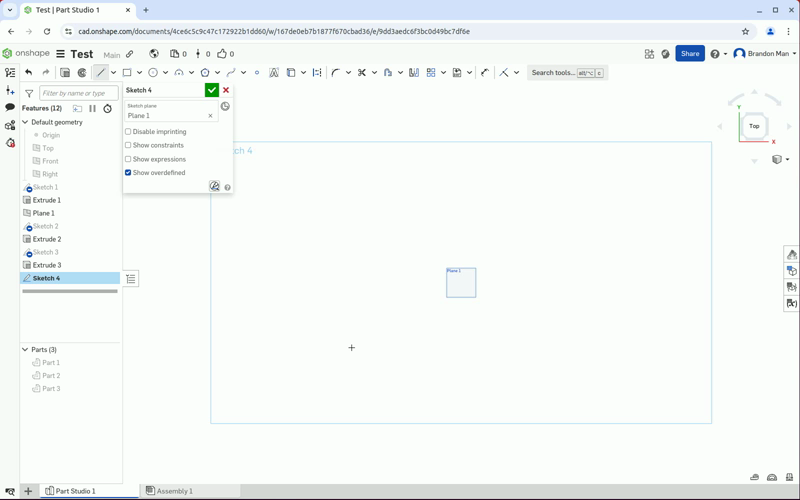
key_up(shift)
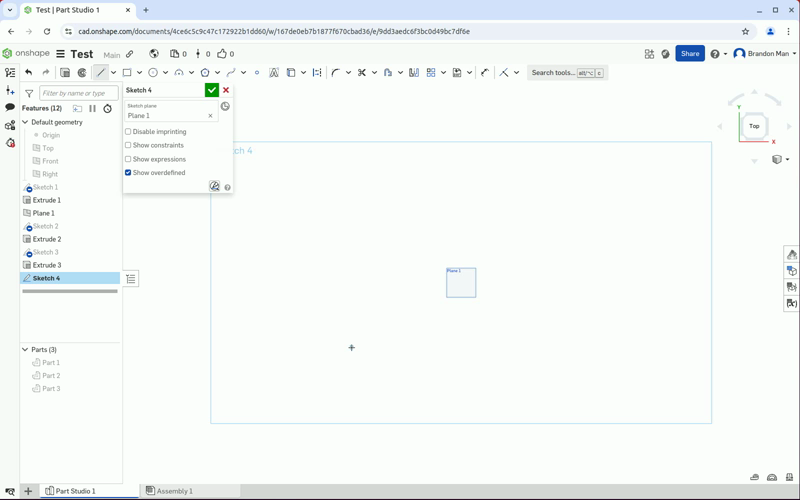
key_down(shift)
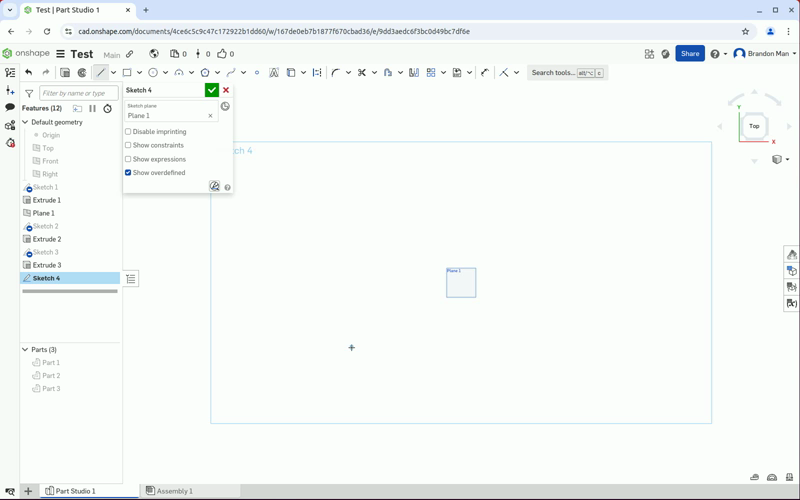
mouse_move(381, 347)
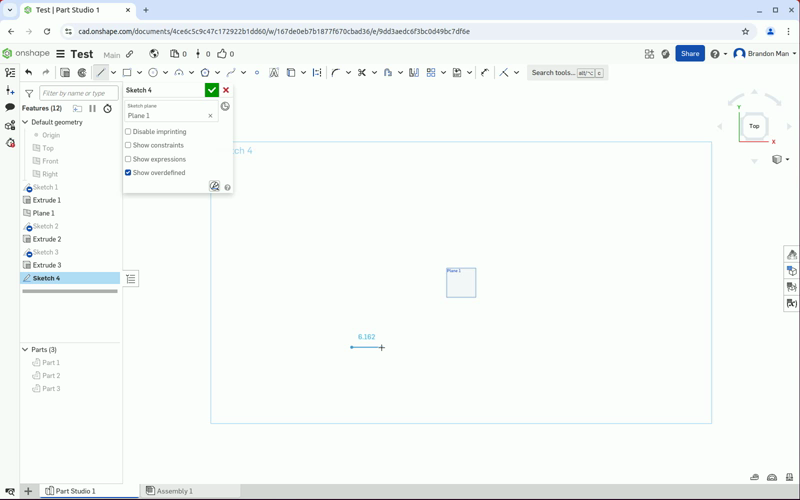
mouse_move(359, 347)
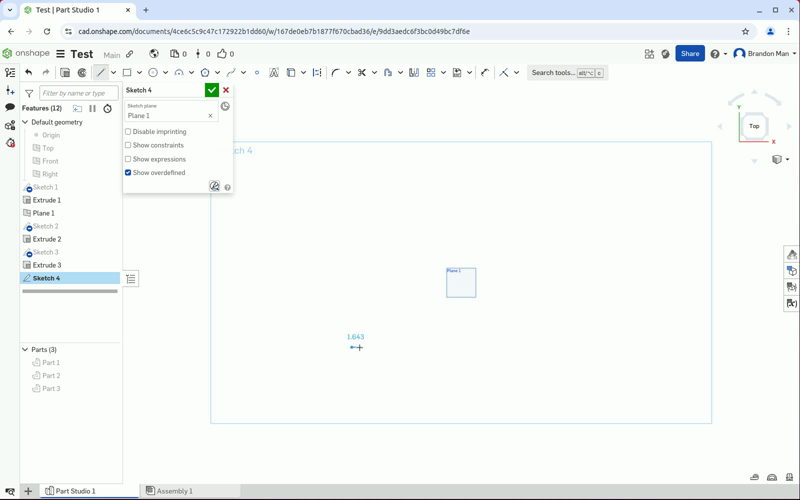
click(359, 347)
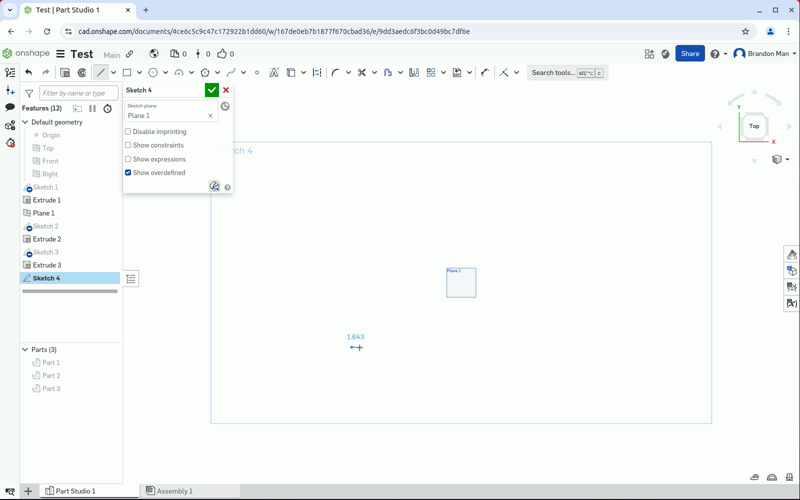
key_up(shift)
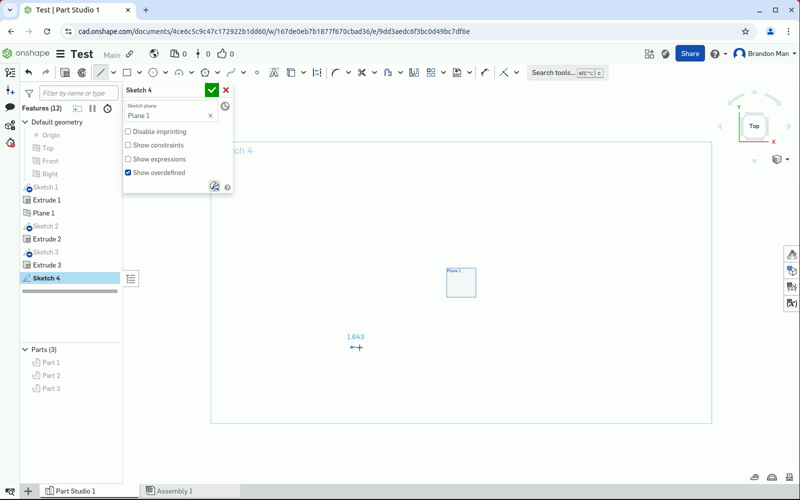
key_down(shift)
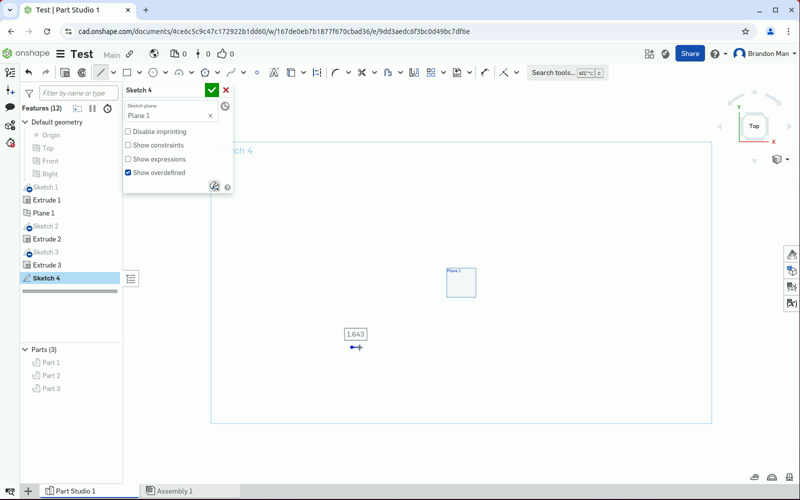
mouse_move(359, 219)
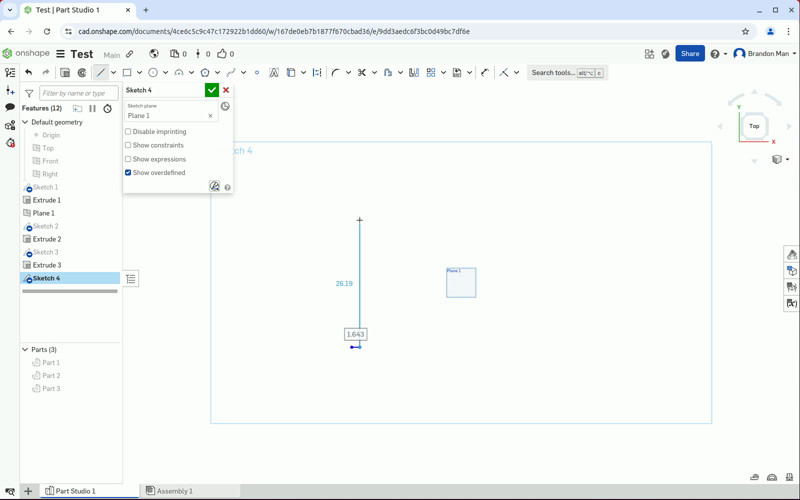
click(359, 219)
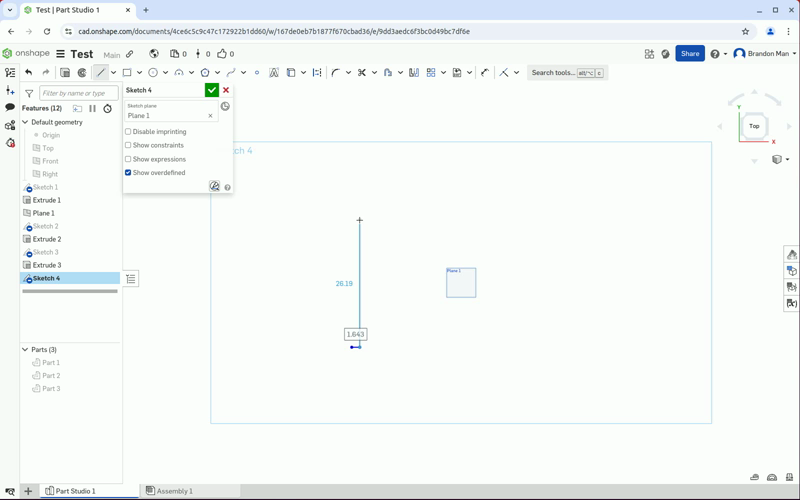
key_up(shift)
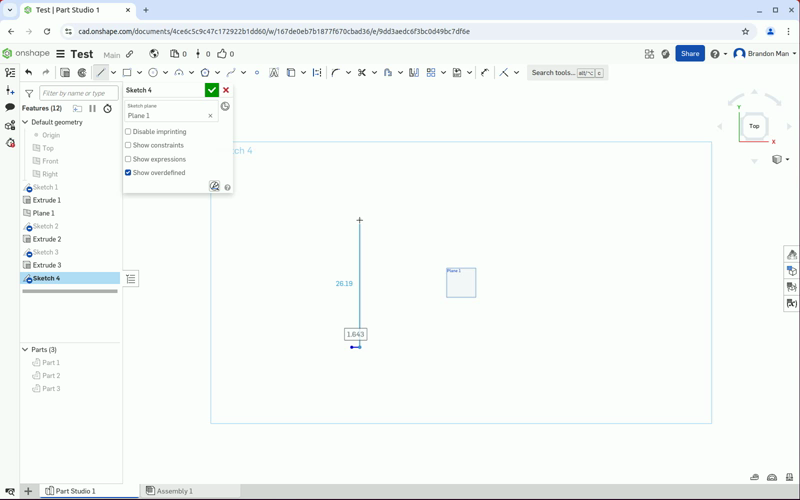
key_down(shift)
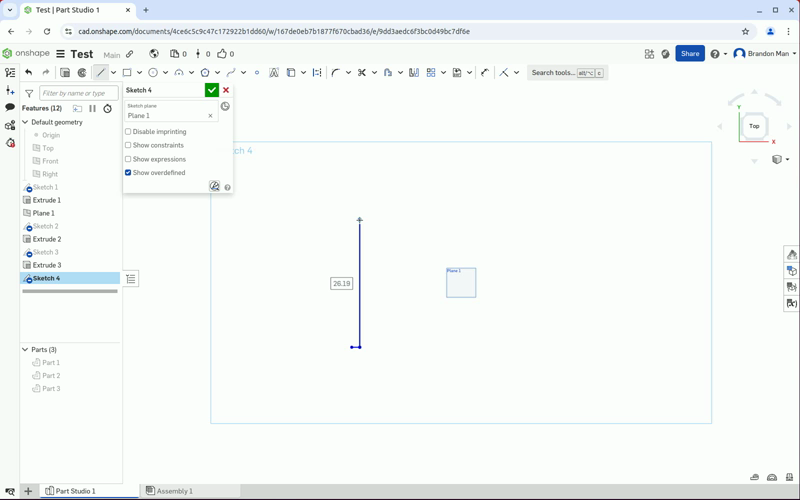
mouse_move(389, 219)
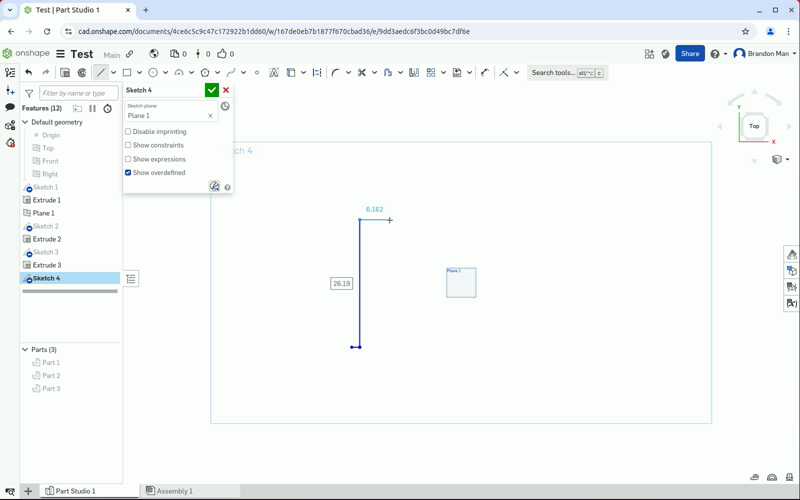
mouse_move(351, 219)
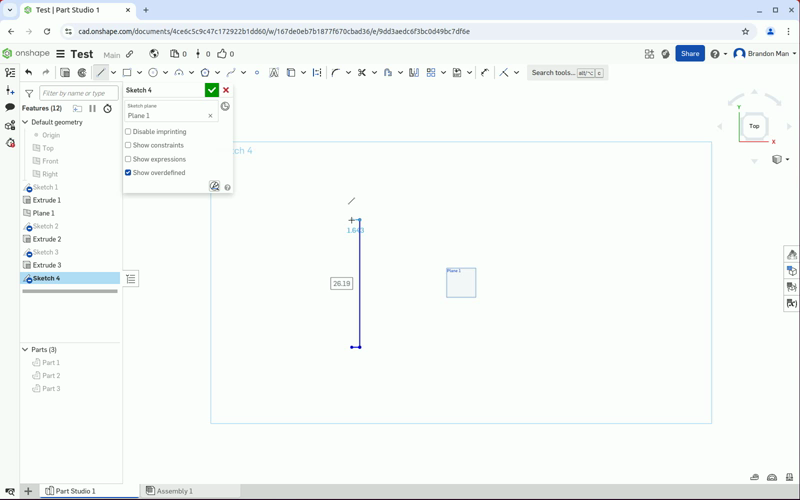
click(351, 219)
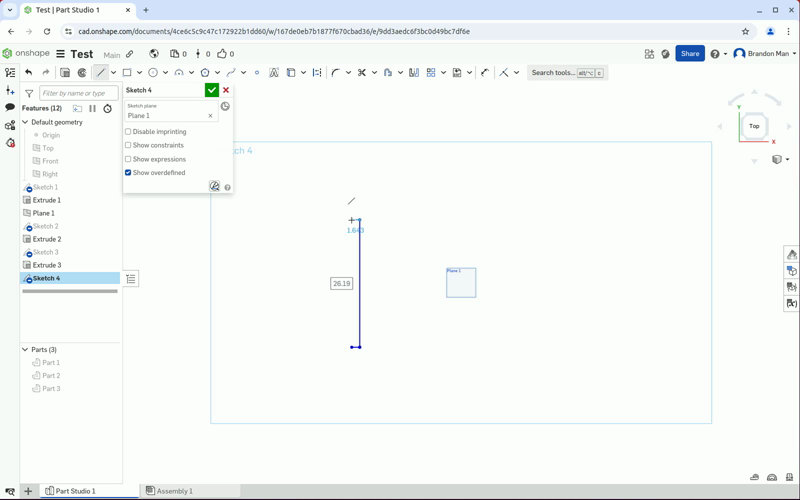
key_up(shift)
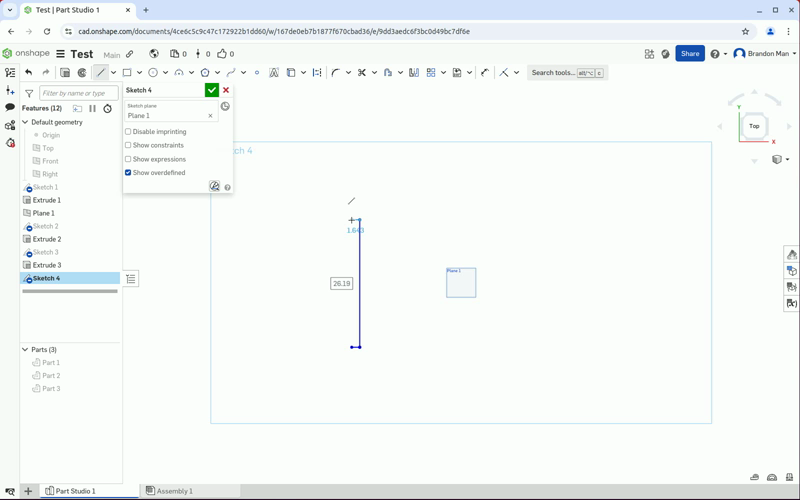
key_down(shift)
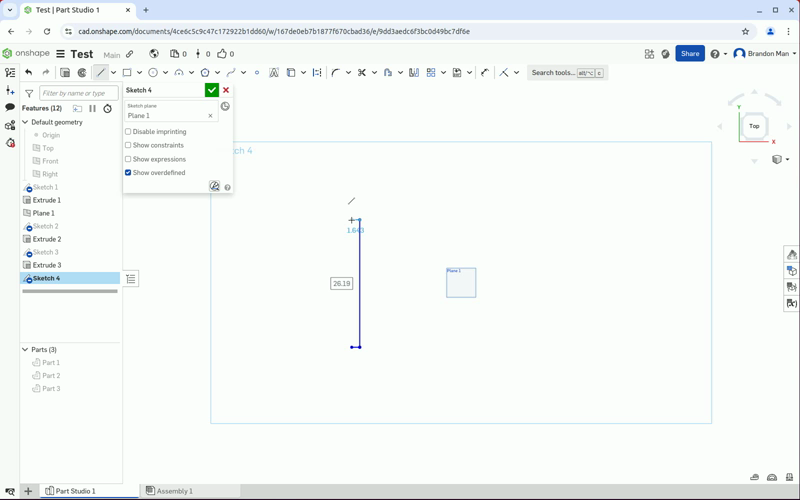
mouse_move(351, 347)
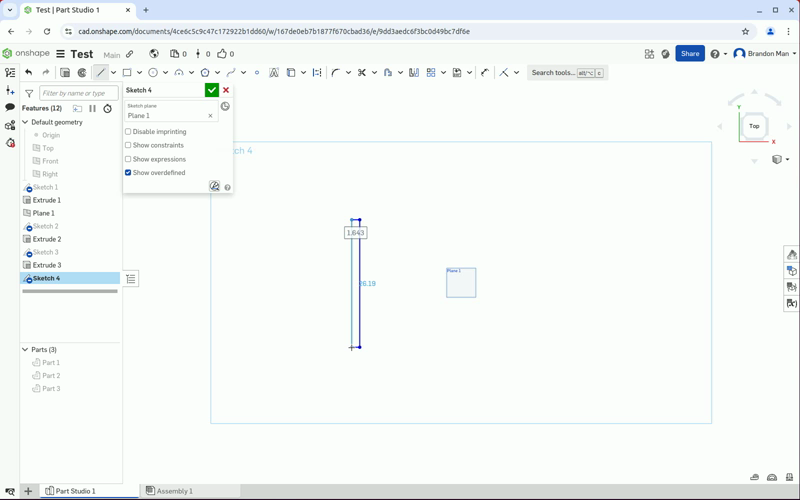
key_up(shift)
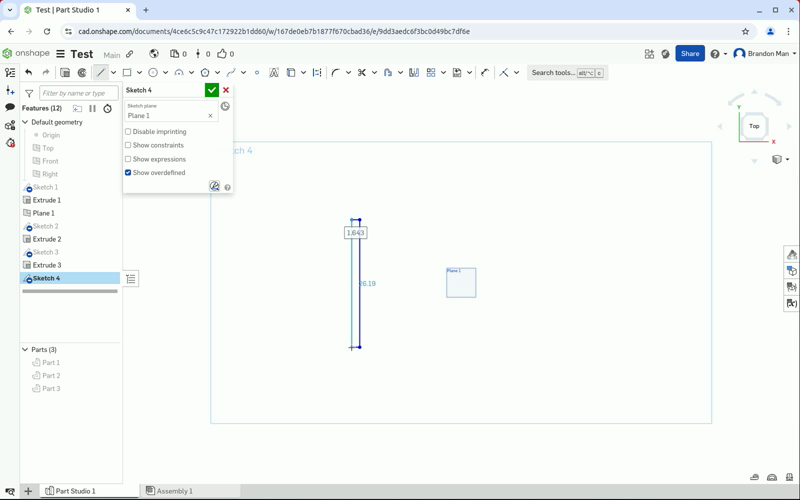
click(351, 347)
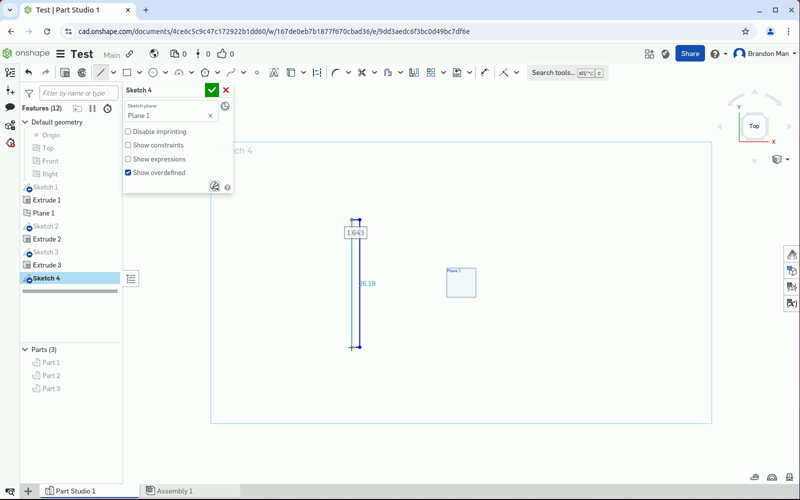
key(esc)
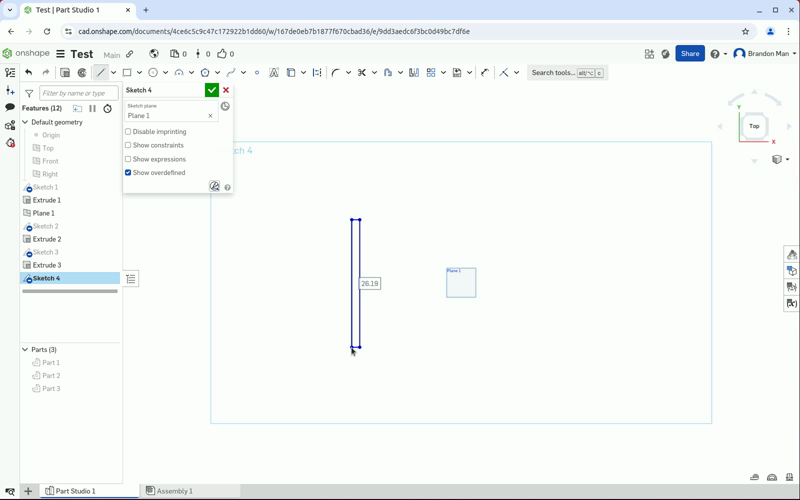
mouse_move(356, 334)
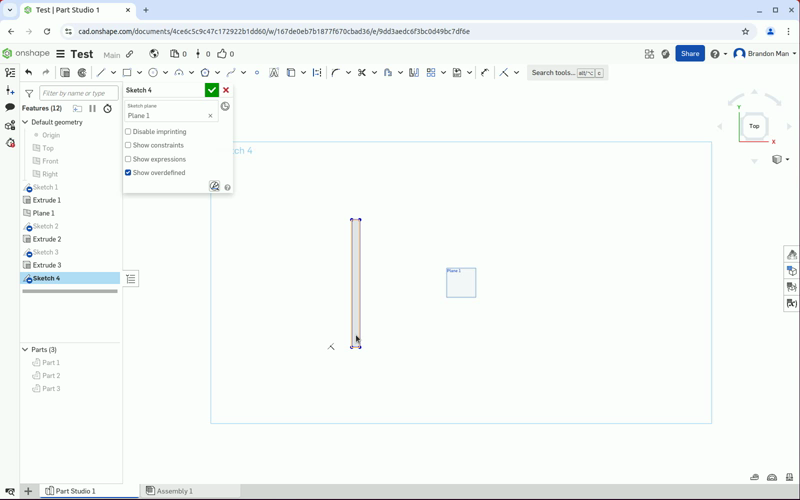
scroll(6)
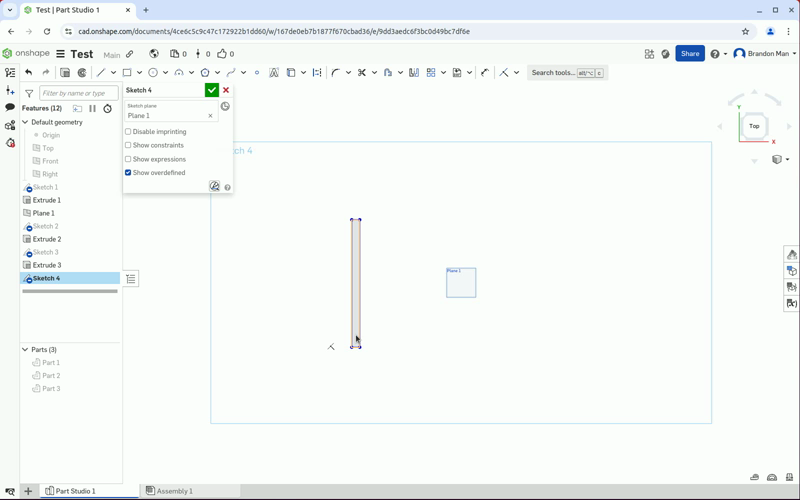
scroll(6)
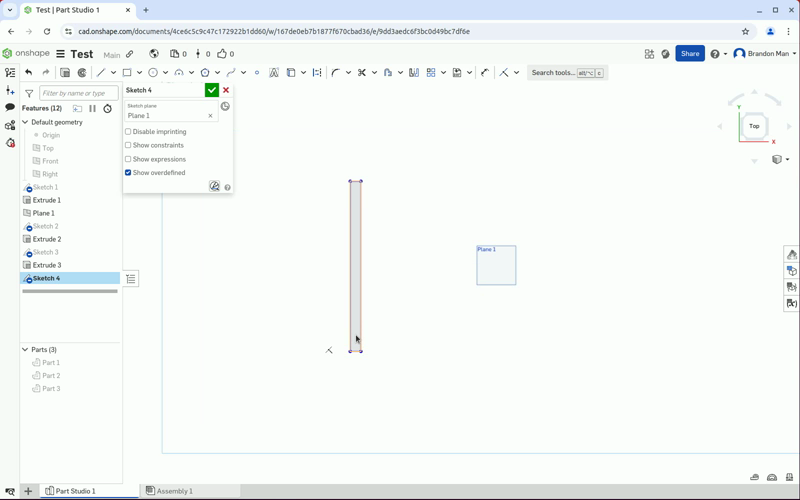
scroll(6)
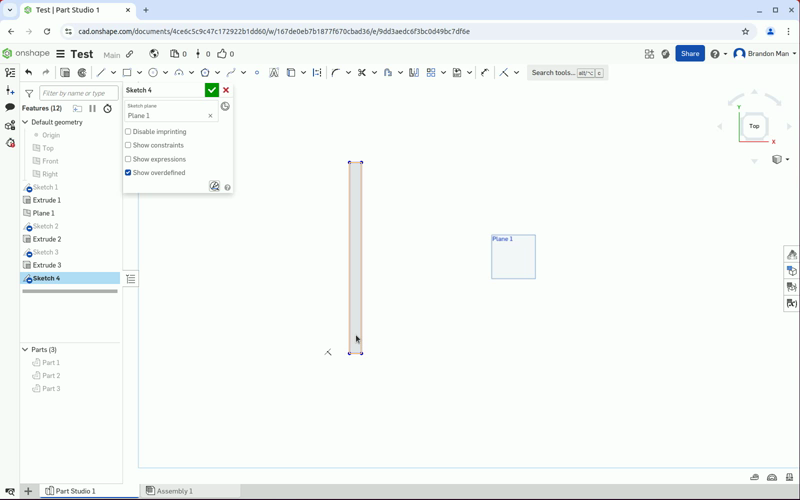
scroll(6)
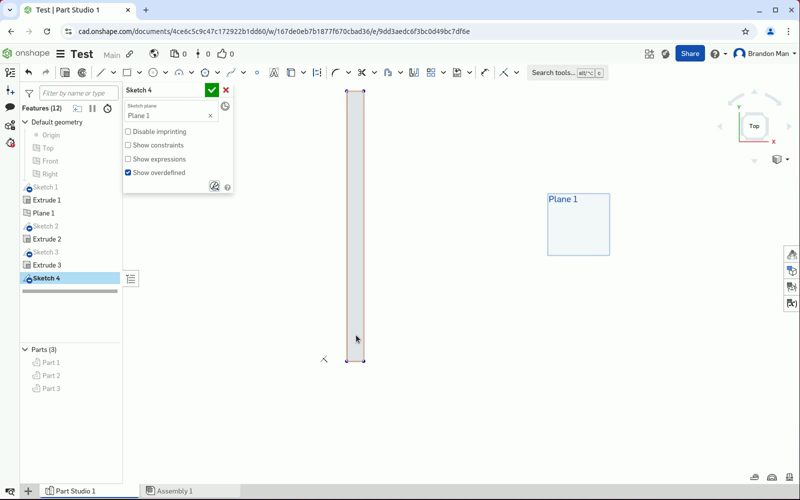
scroll(6)
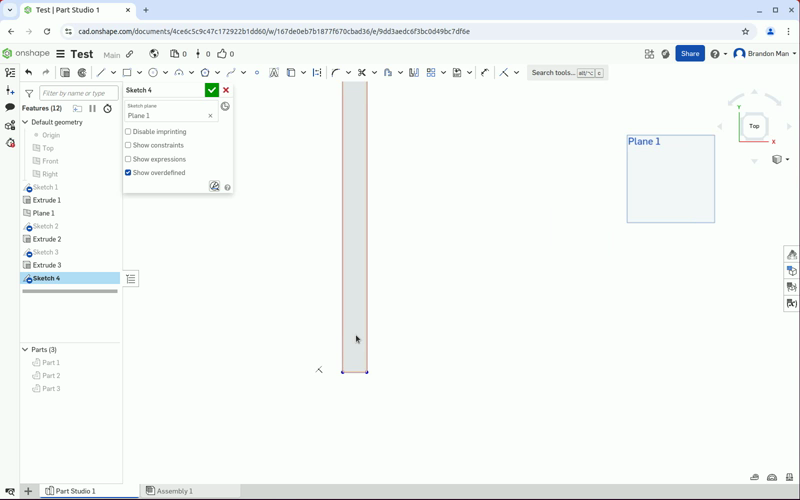
scroll(6)
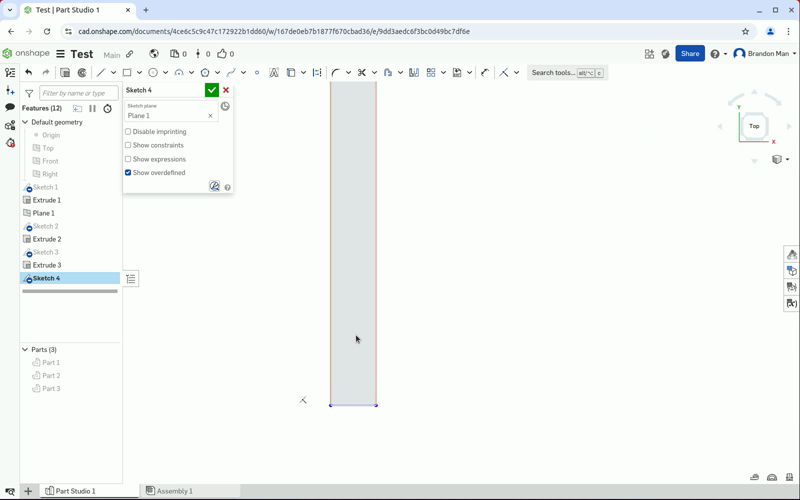
scroll(6)
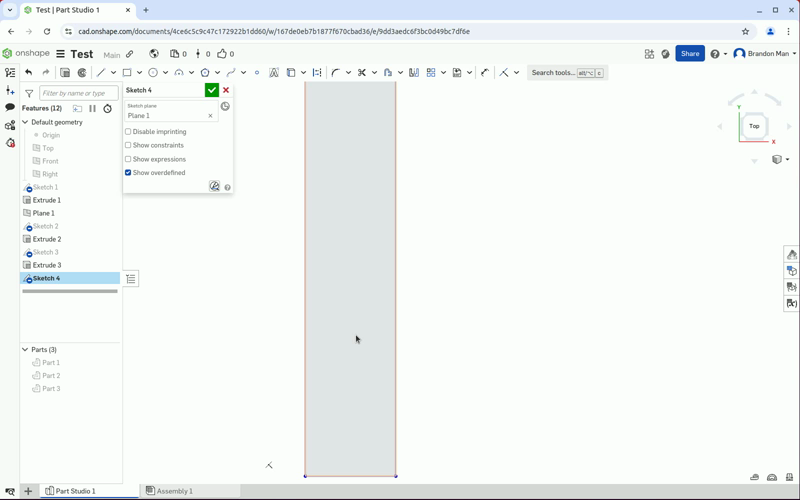
click(356, 334)
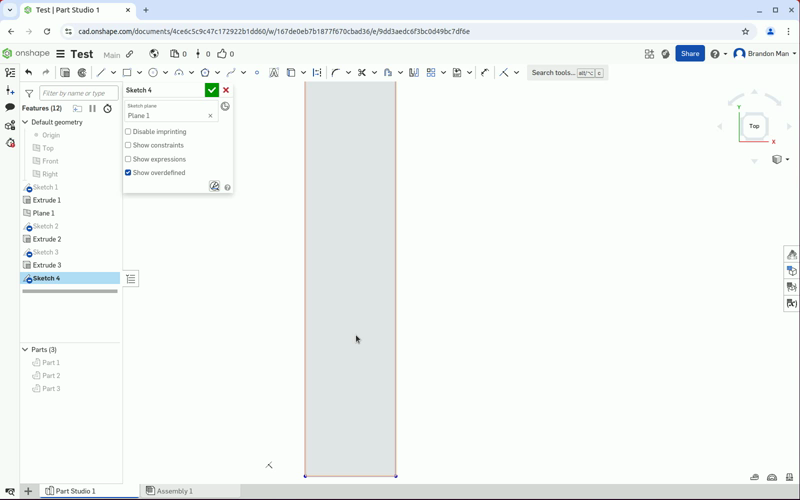
scroll(-6)
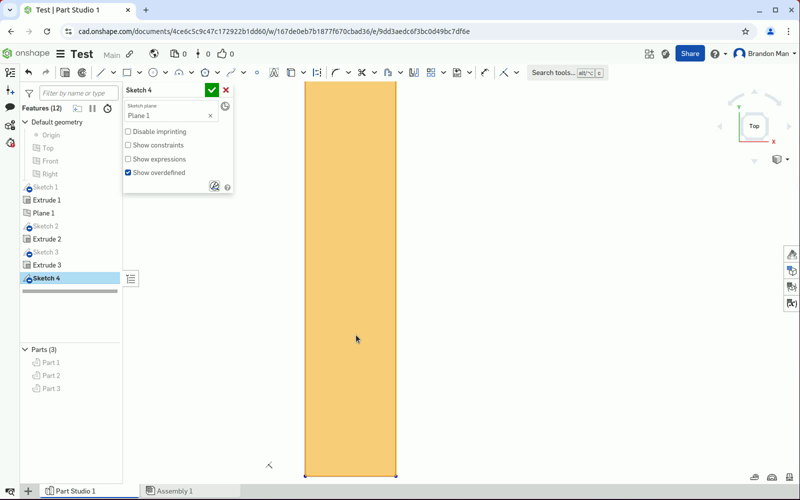
scroll(-6)
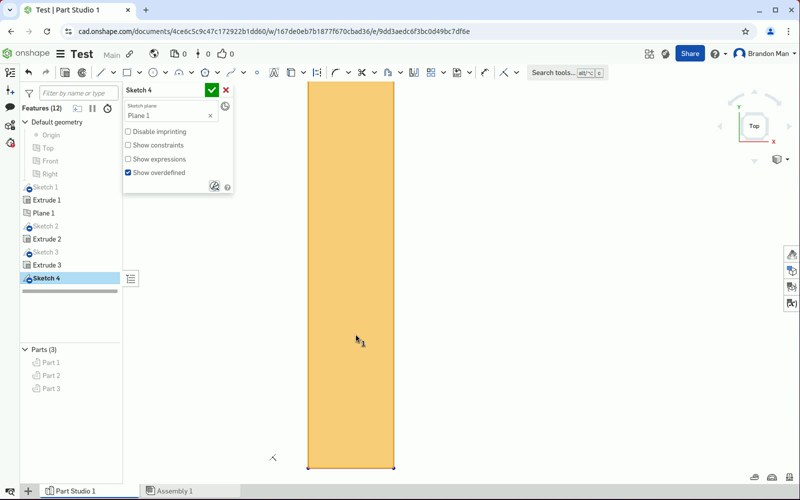
scroll(-6)
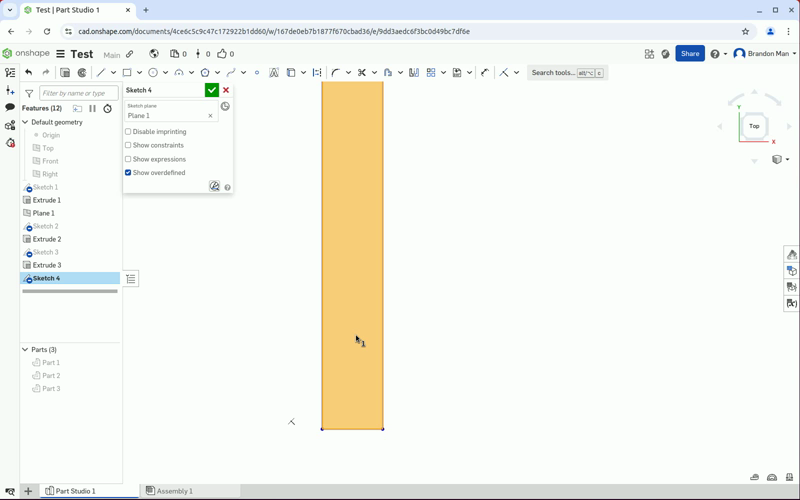
scroll(-6)
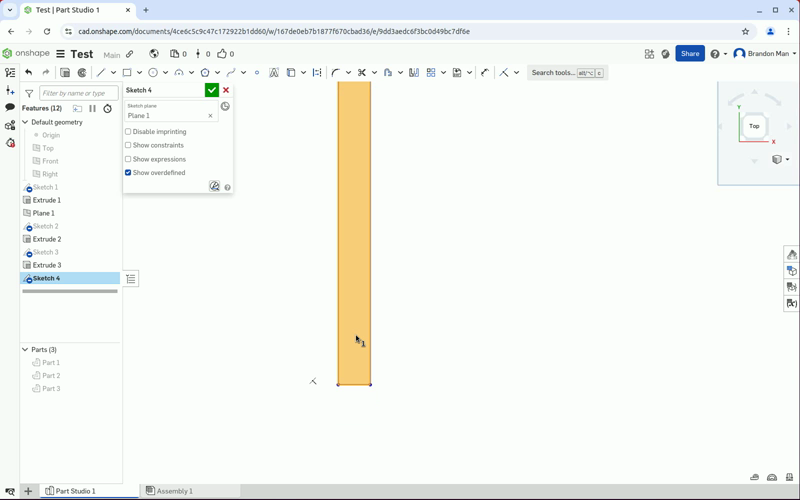
scroll(-6)
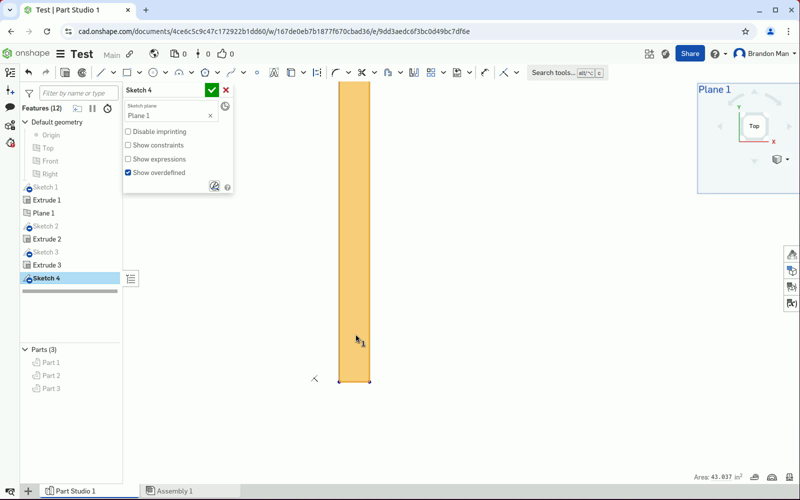
scroll(-6)
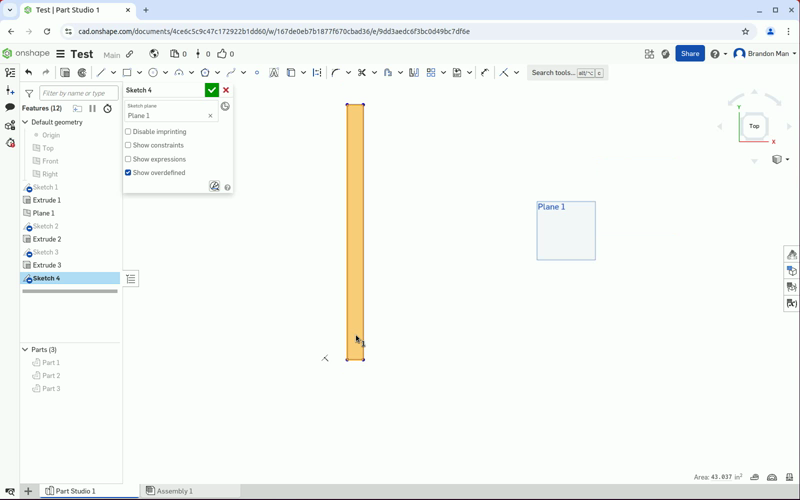
scroll(-6)
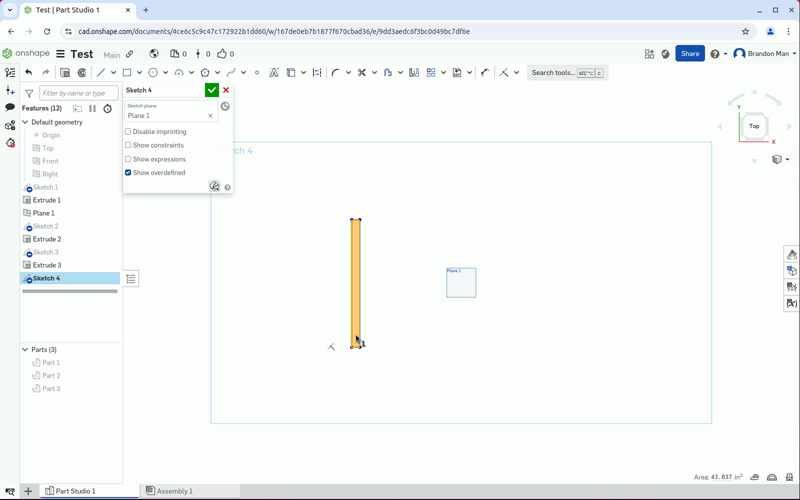
mouse_move(73, 352)
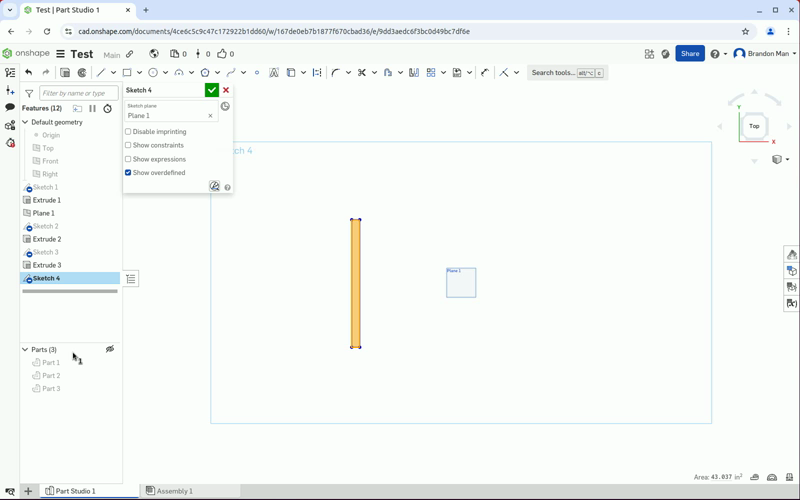
key(shift+y)
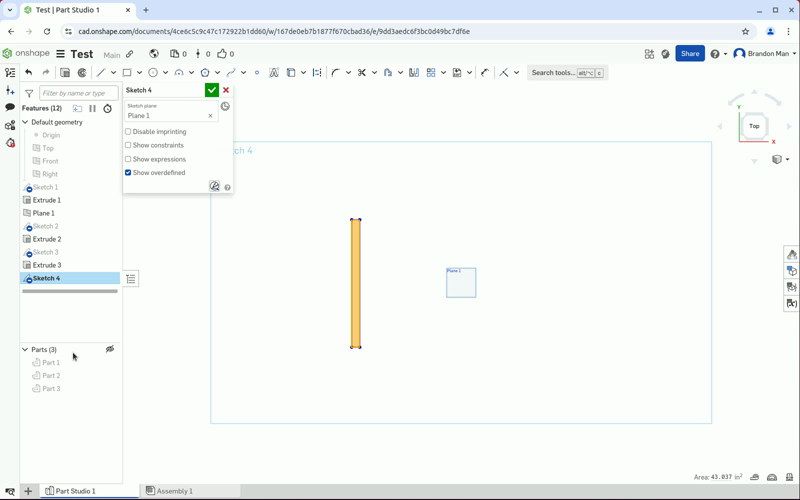
key(shift+e)
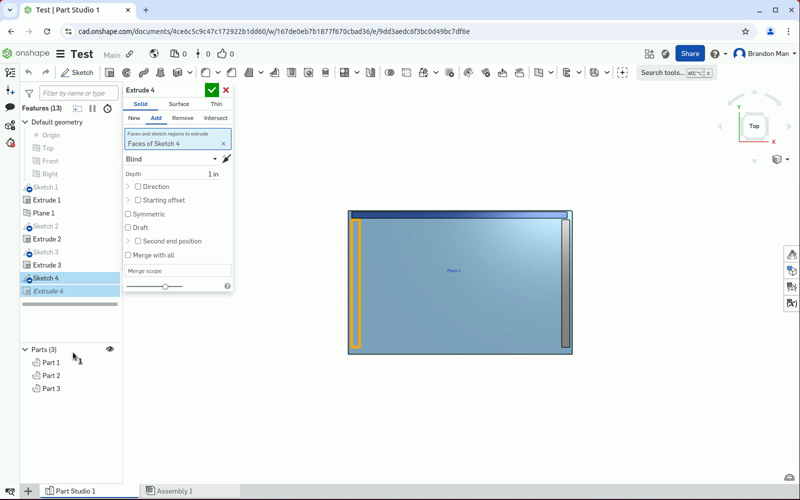
mouse_move(143, 106)
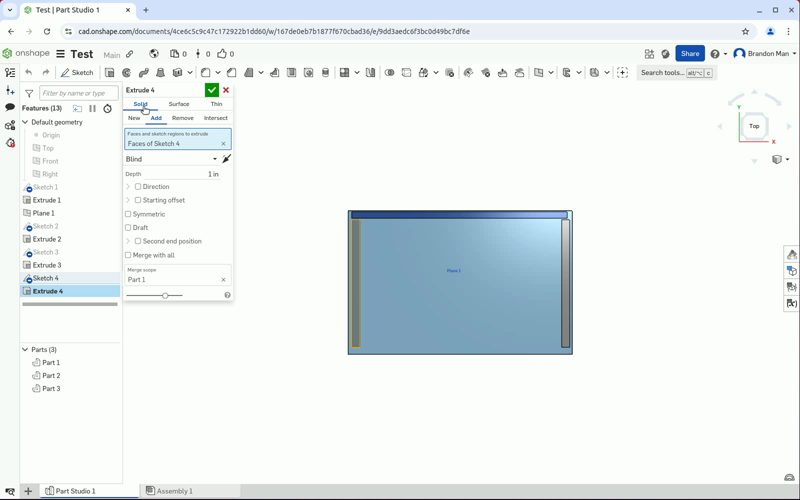
click(143, 106)
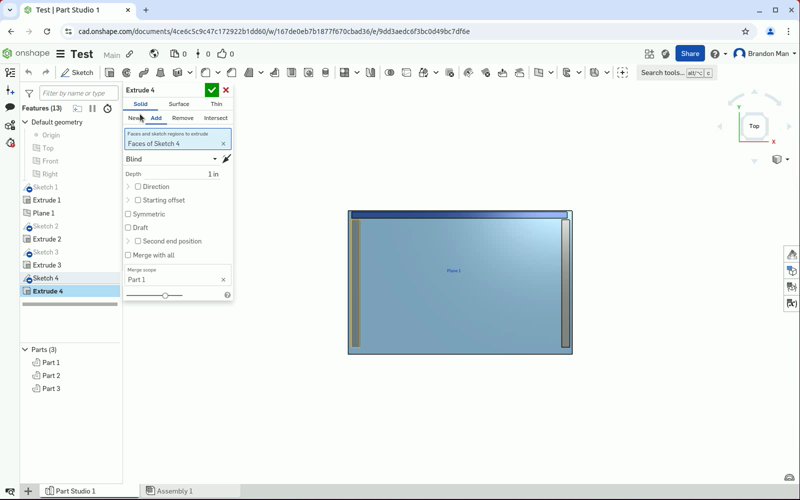
mouse_move(137, 120)
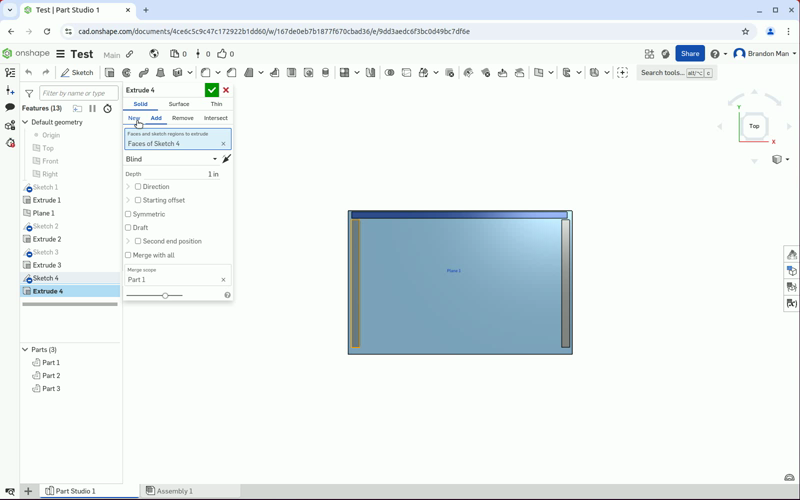
click(137, 120)
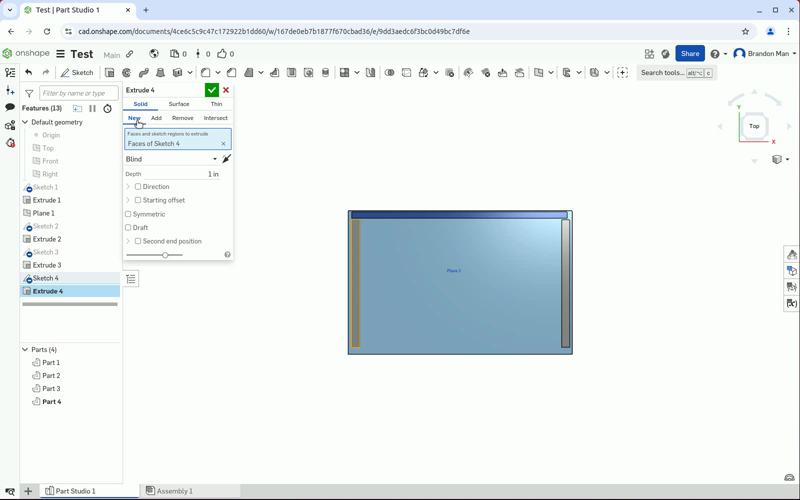
key(tab, 4)
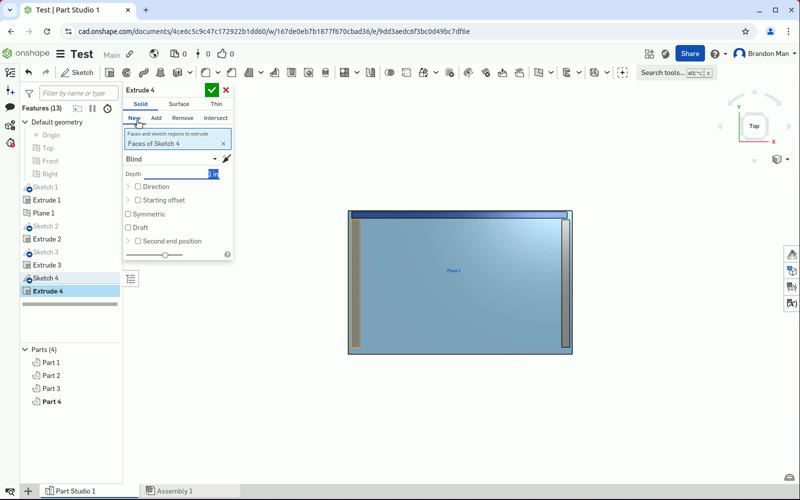
text(8.666)
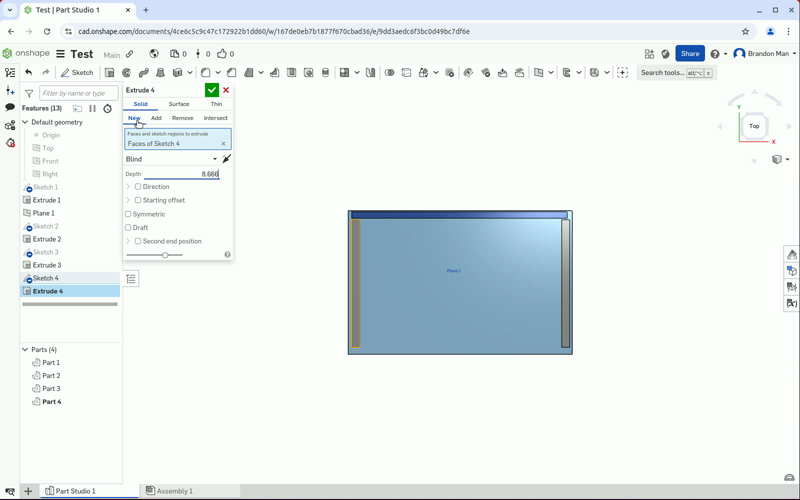
key(enter)
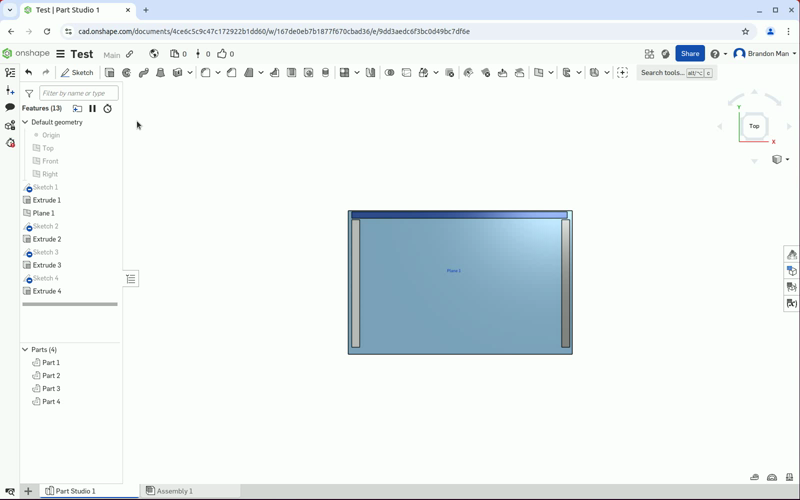
key(shift+h)
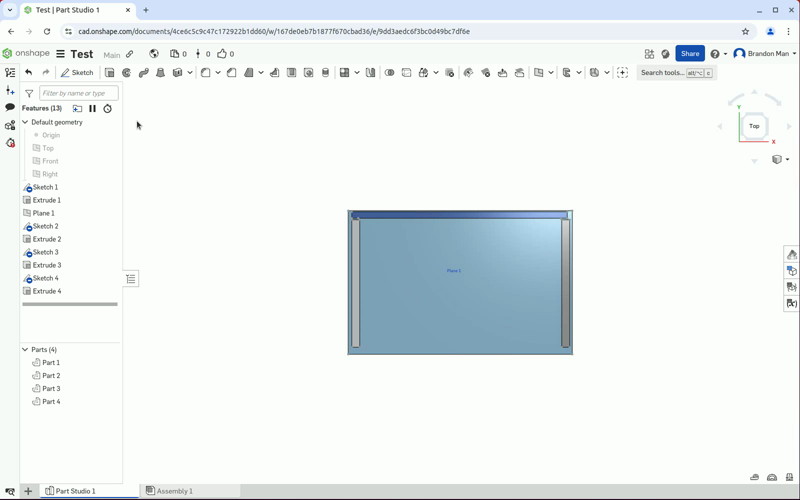
key(shift+h)
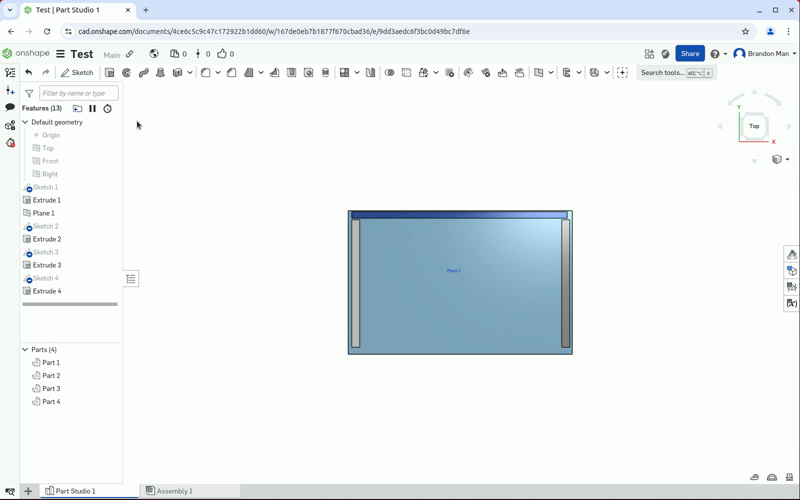
mouse_move(73, 189)
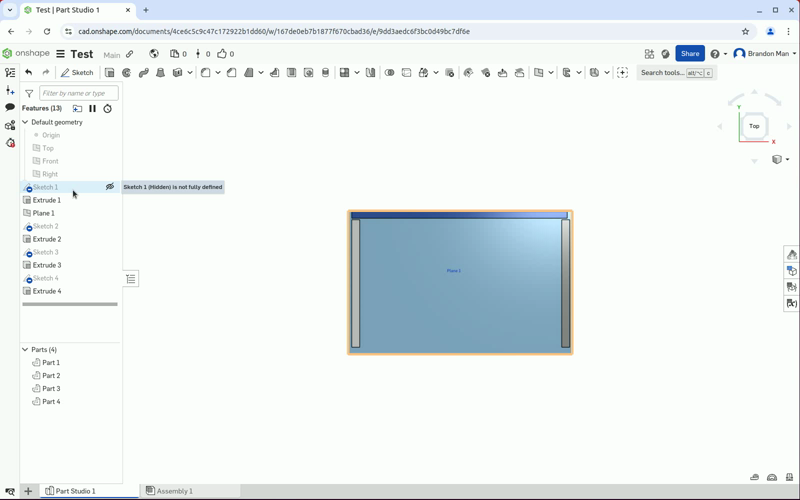
click(73, 189)
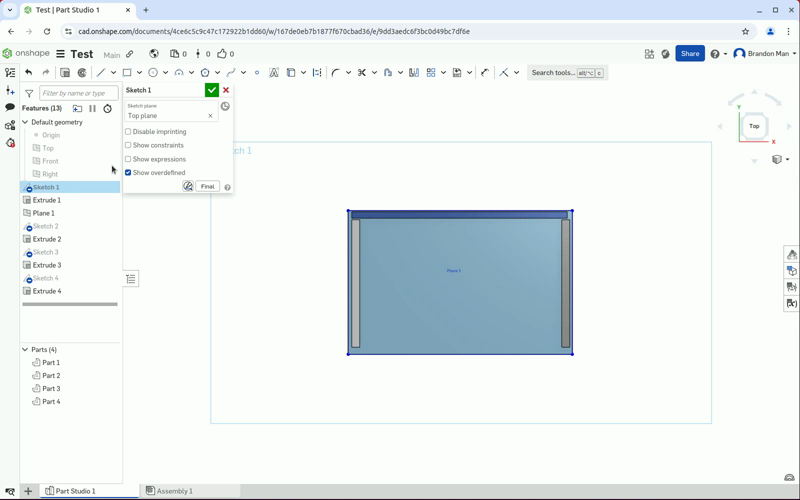
mouse_move(229, 92)
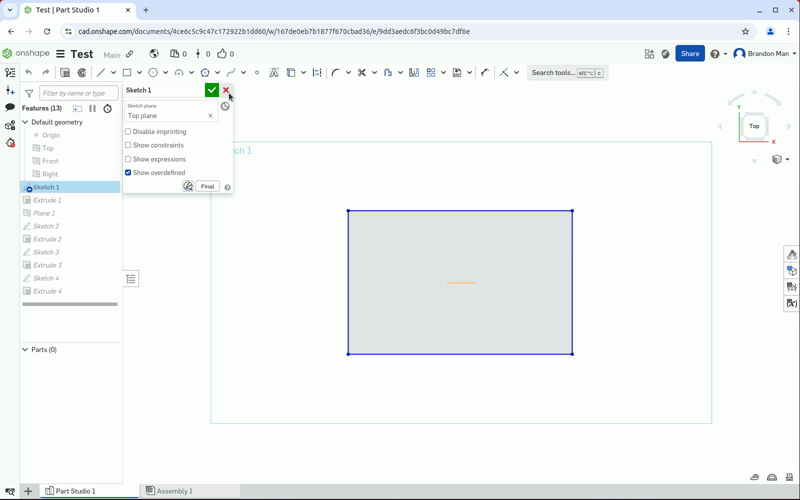
click(229, 92)
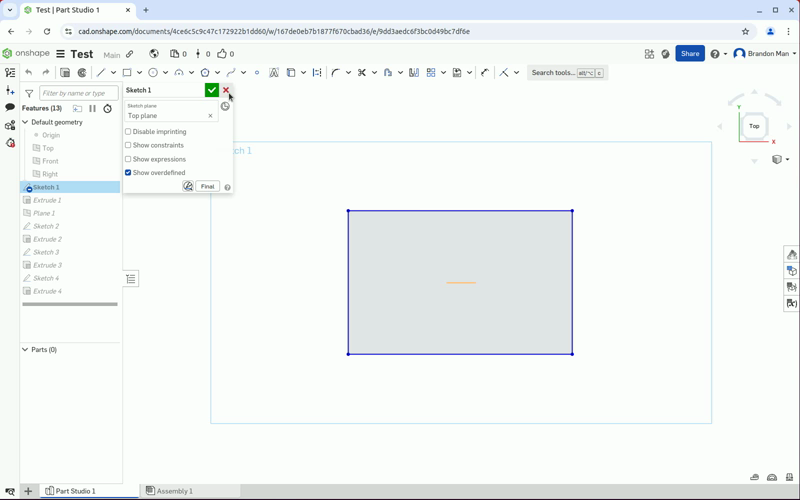
key(shift+s)
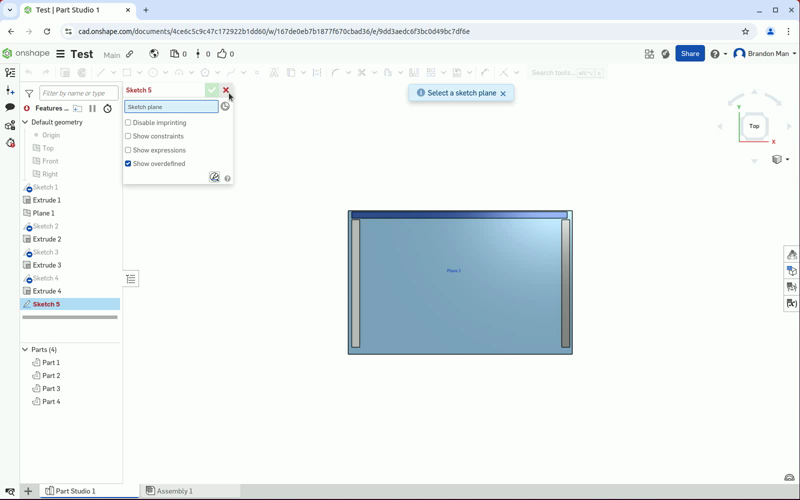
mouse_move(73, 215)
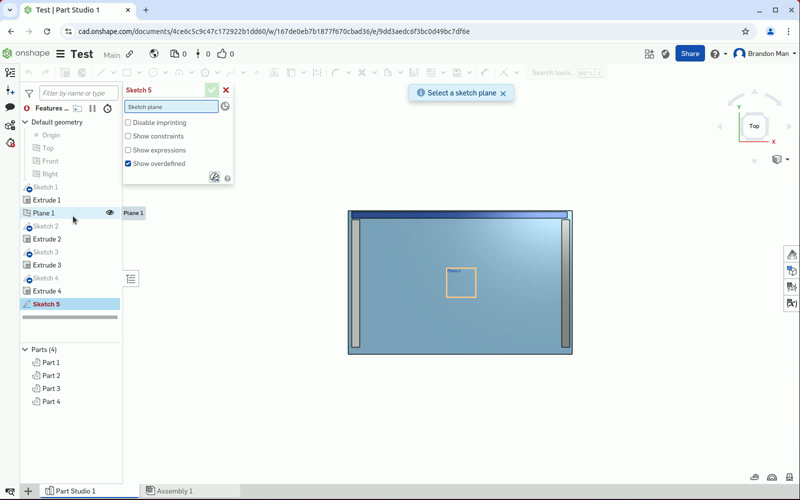
click(73, 215)
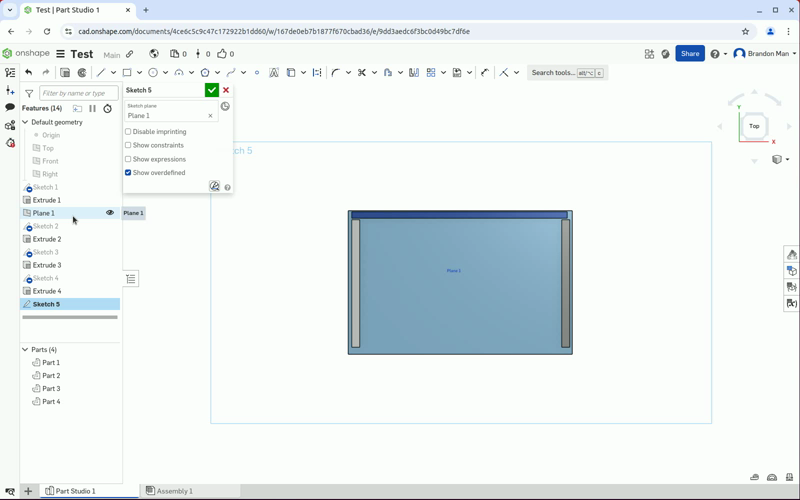
mouse_move(73, 352)
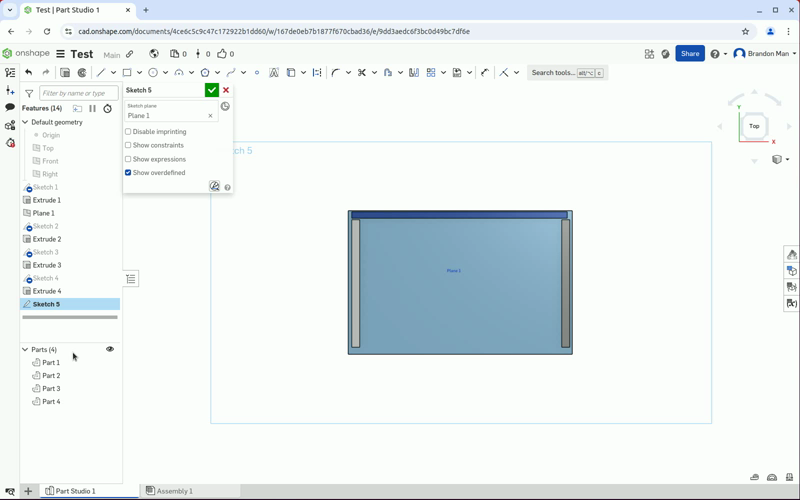
key(y)
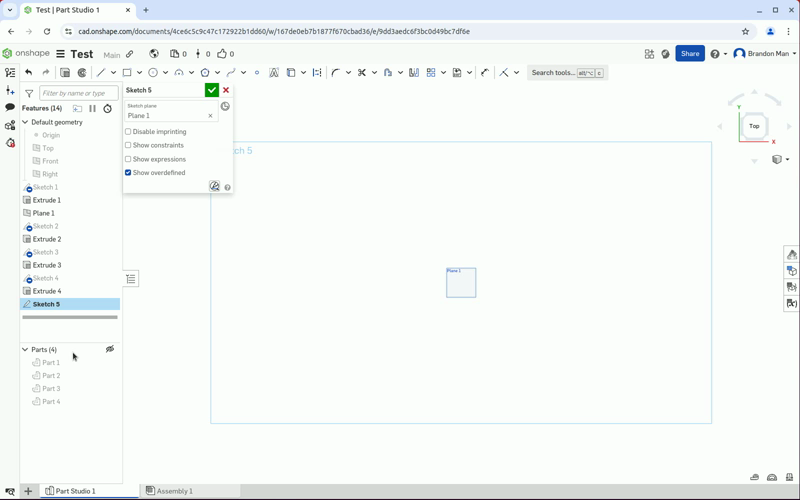
key(l)
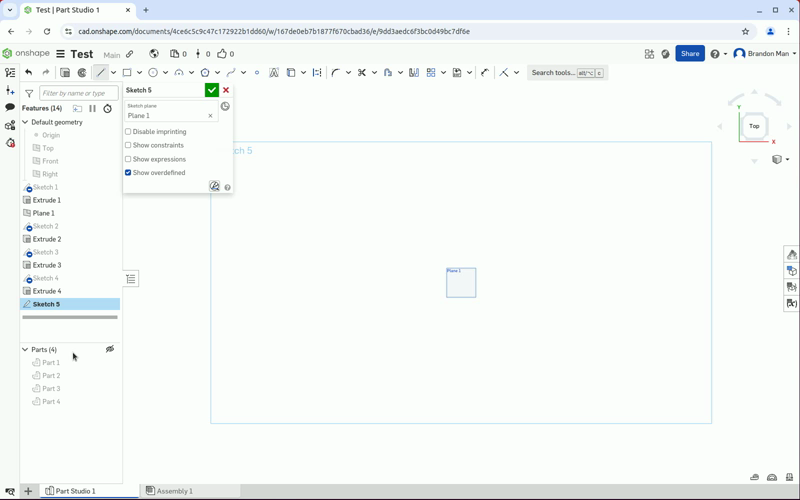
key_down(shift)
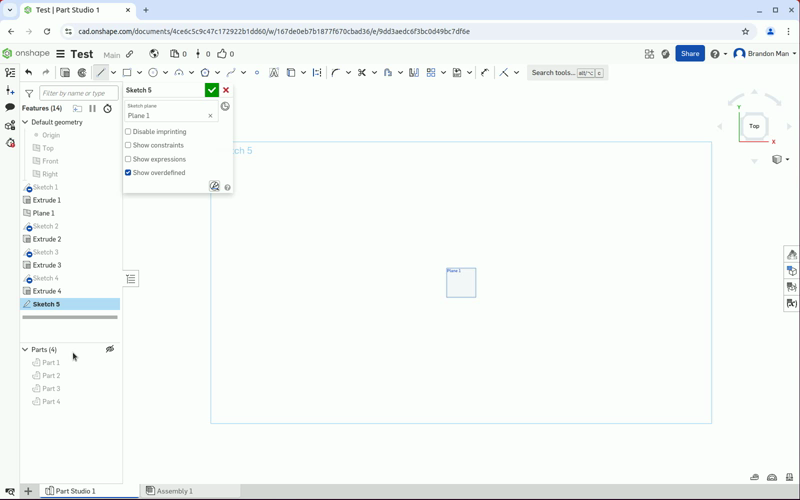
mouse_move(351, 354)
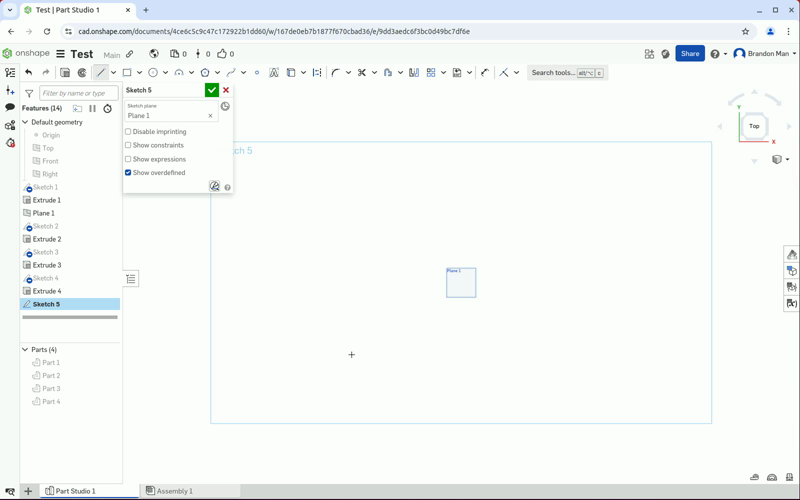
click(351, 354)
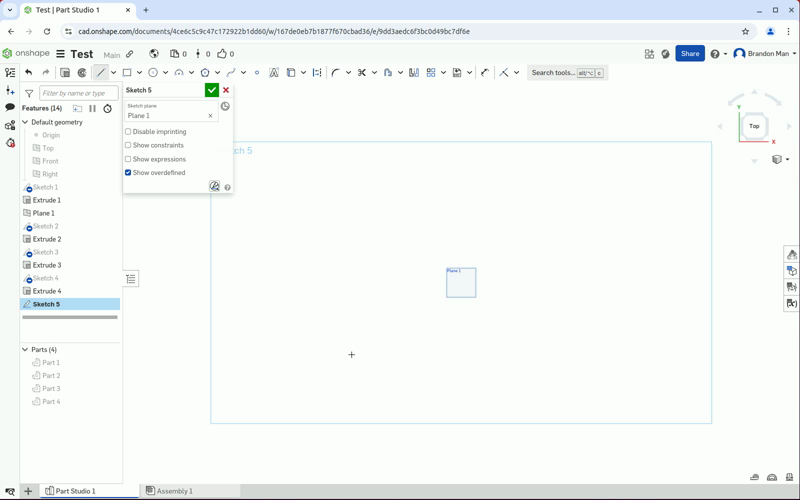
key_up(shift)
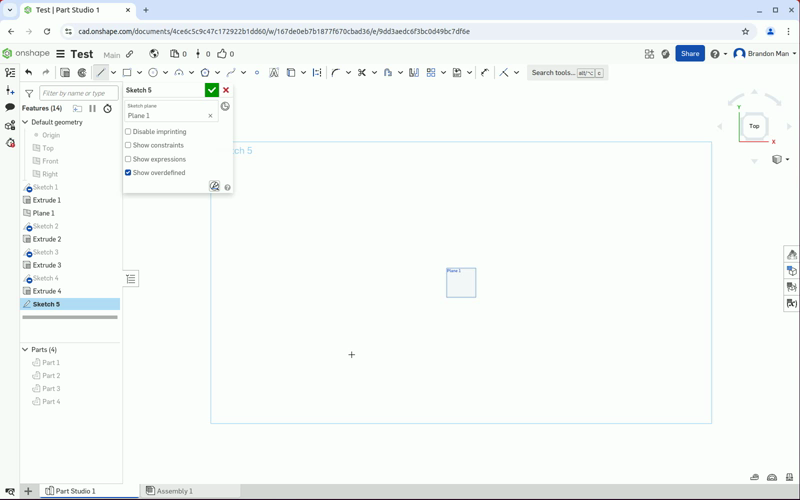
key_down(shift)
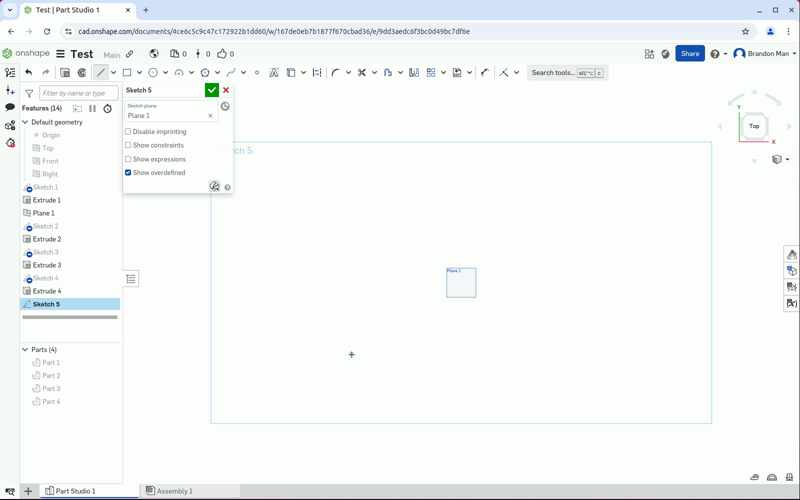
mouse_move(567, 354)
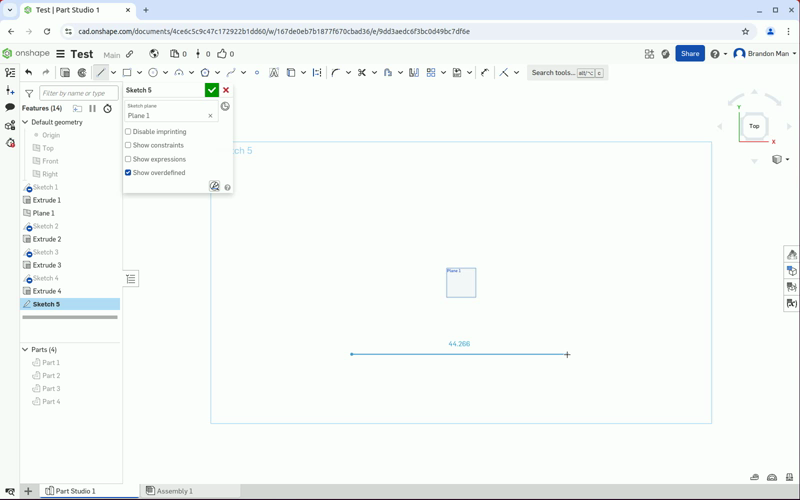
click(567, 354)
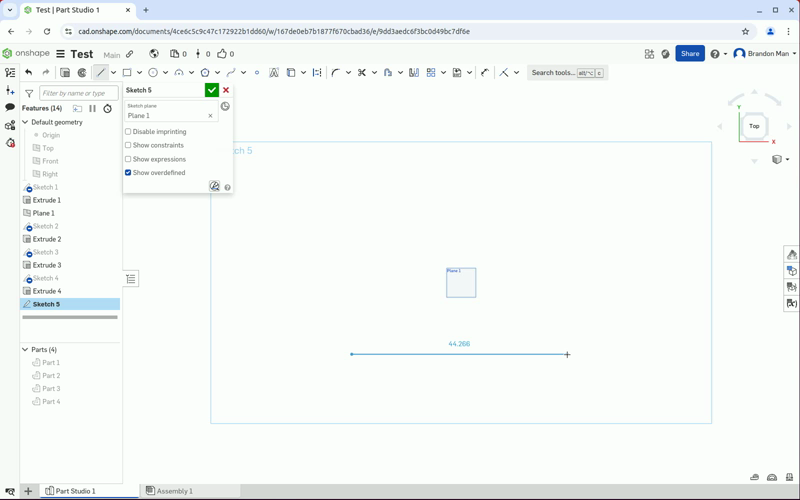
key_up(shift)
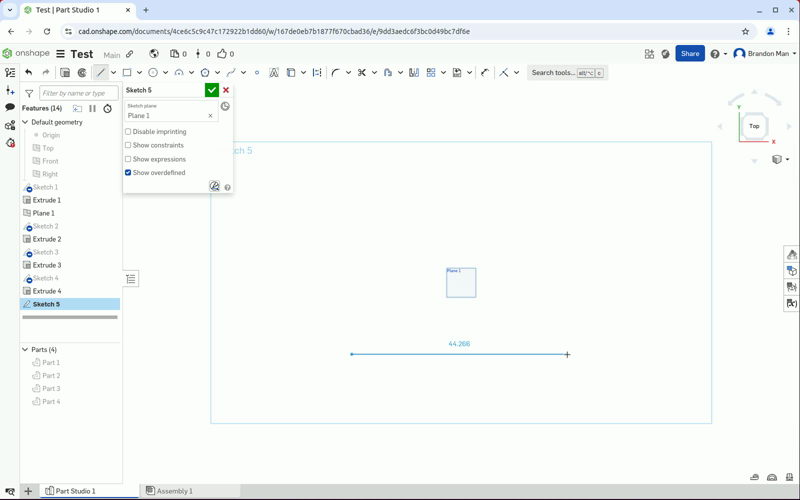
key_down(shift)
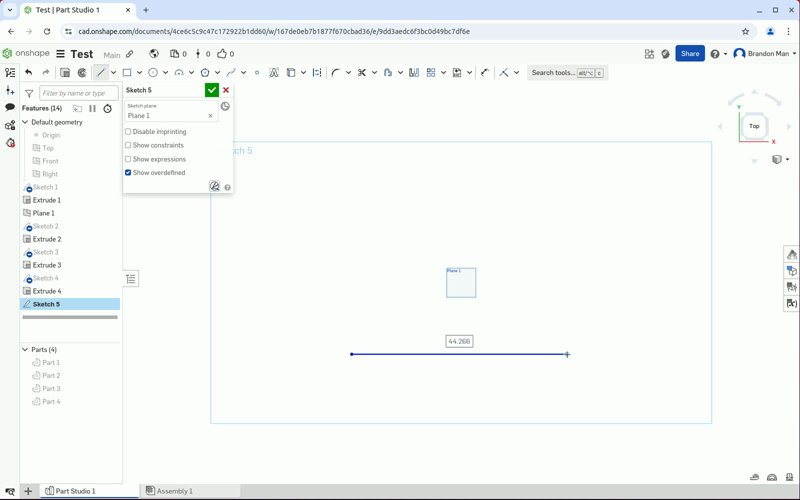
mouse_move(589, 354)
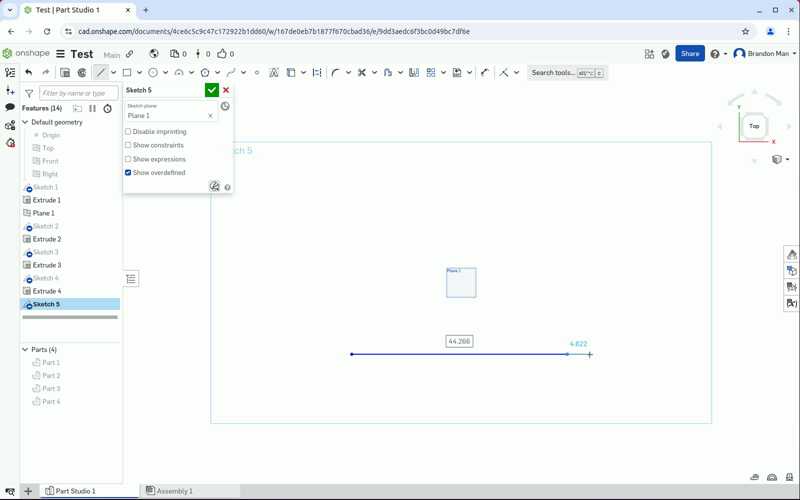
mouse_move(567, 347)
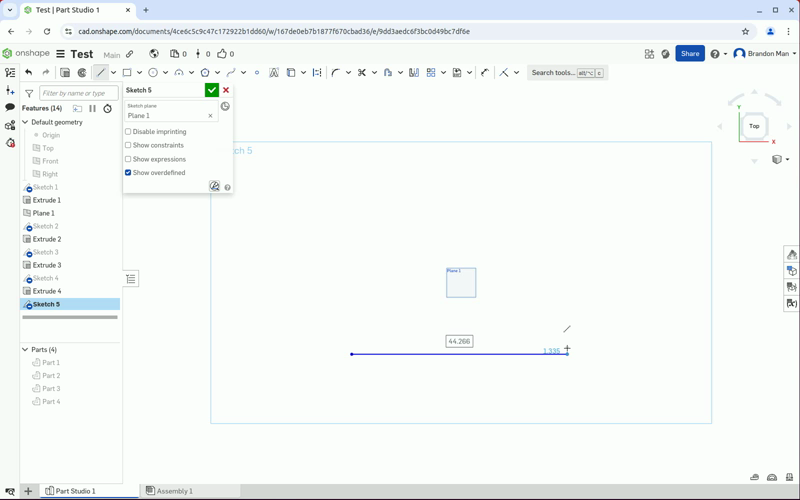
scroll(6)
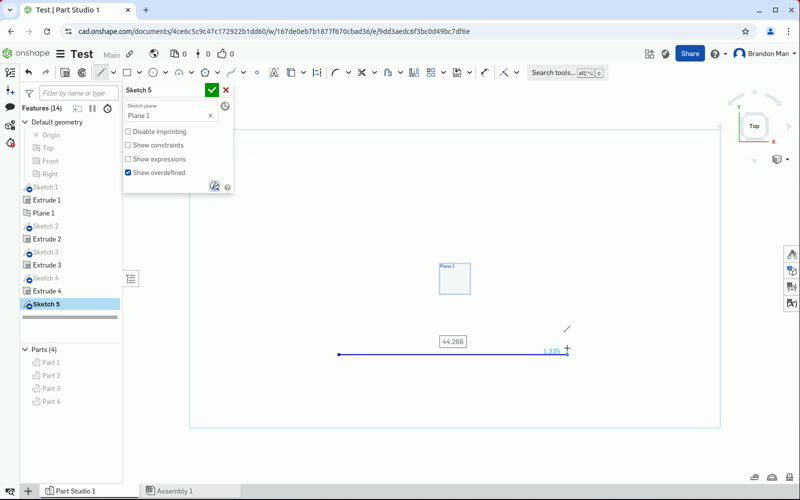
scroll(6)
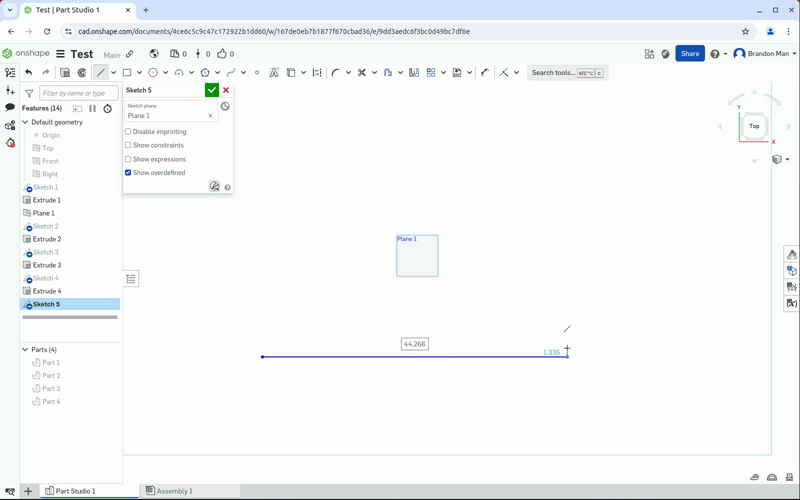
scroll(6)
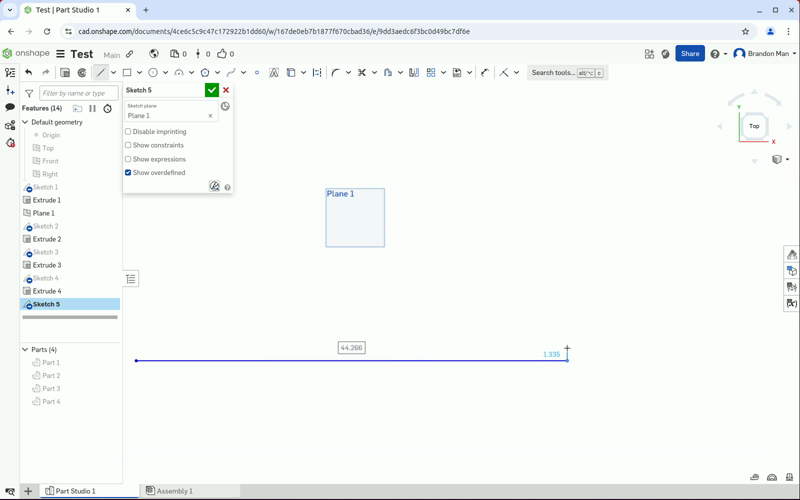
scroll(6)
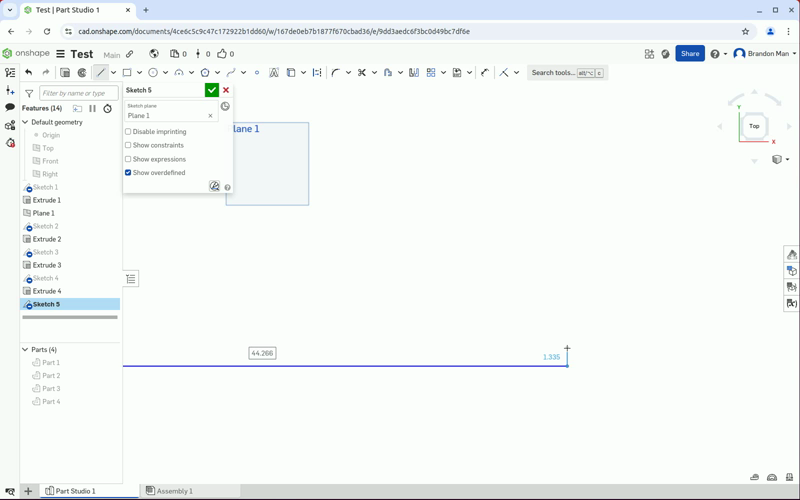
scroll(6)
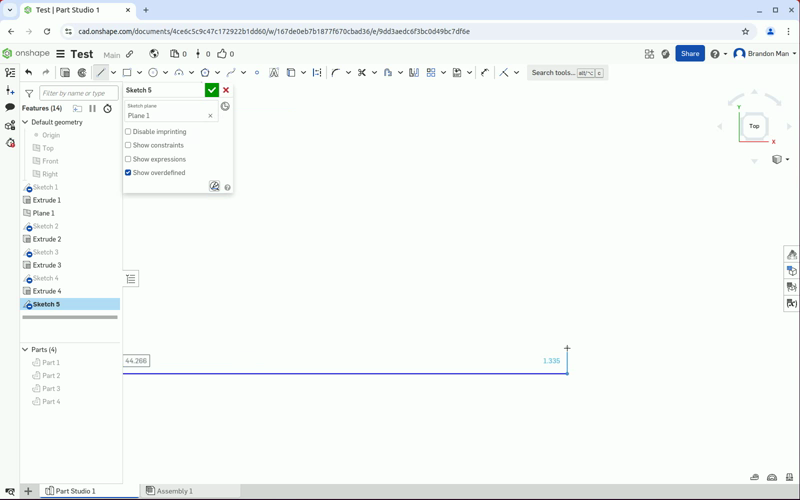
scroll(6)
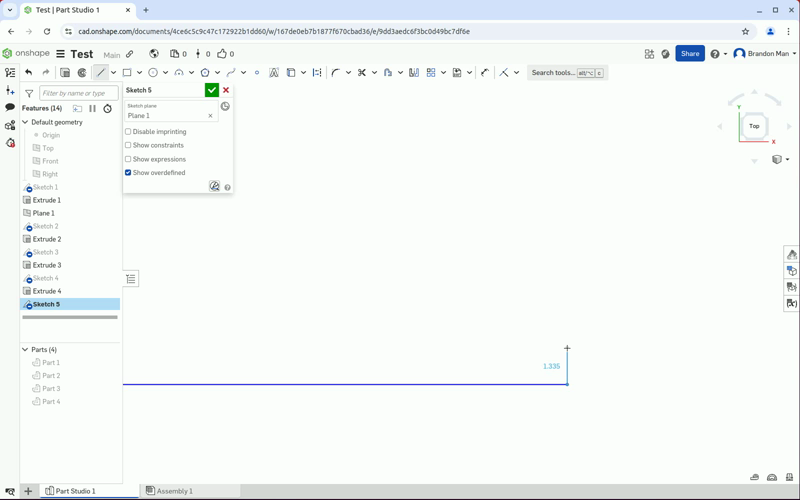
scroll(6)
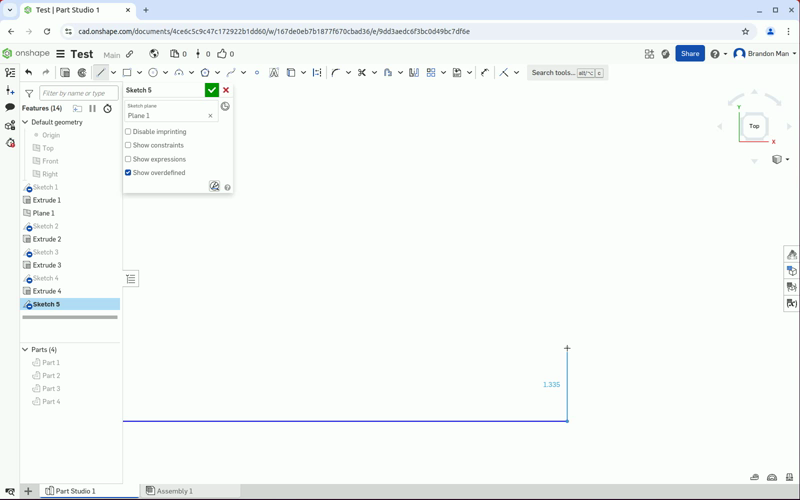
click(567, 347)
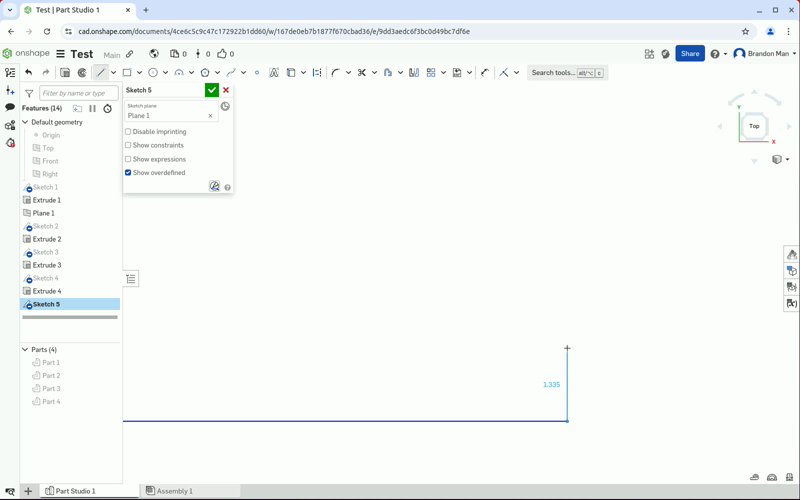
scroll(-6)
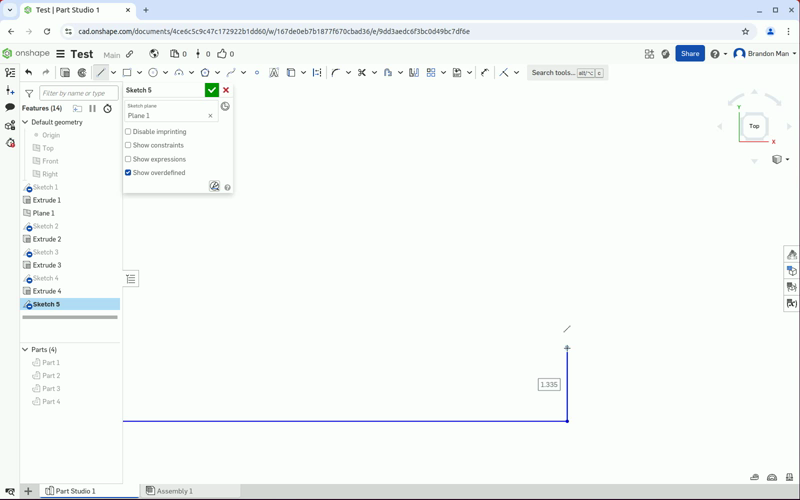
scroll(-6)
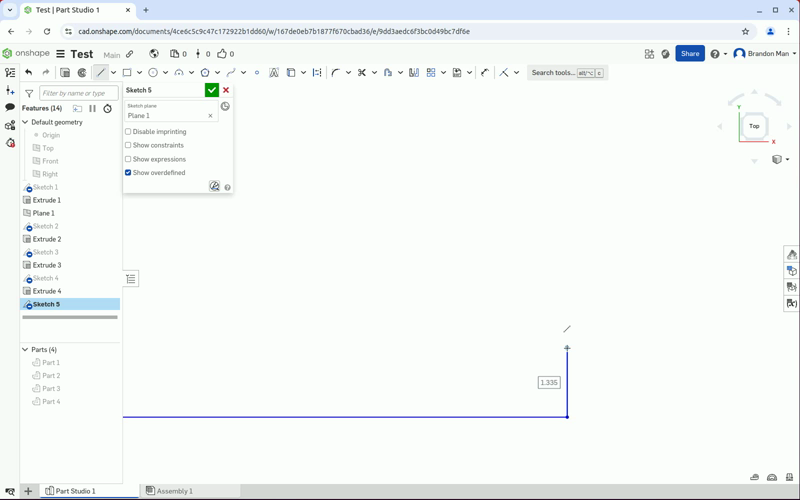
scroll(-6)
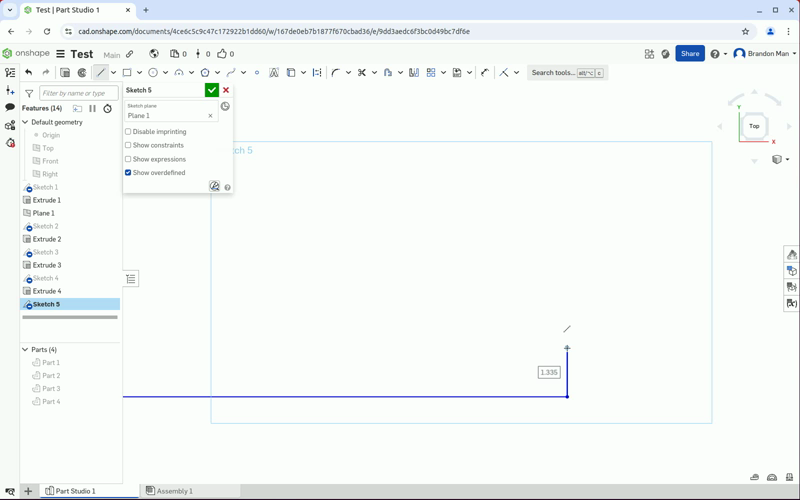
scroll(-6)
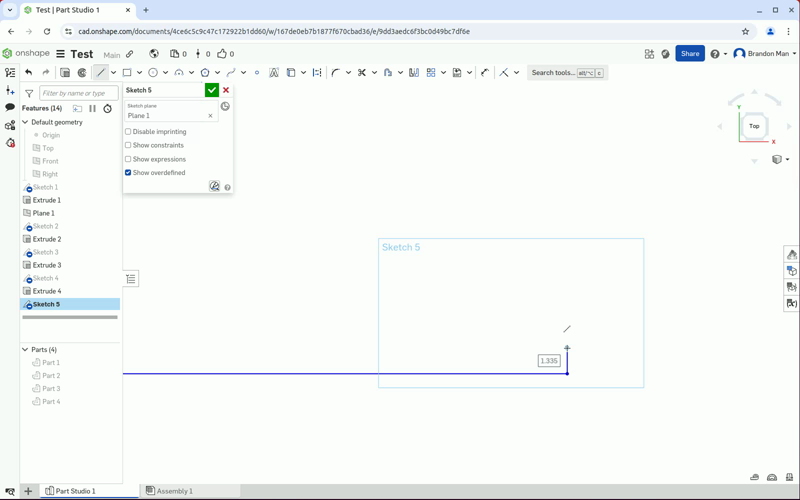
scroll(-6)
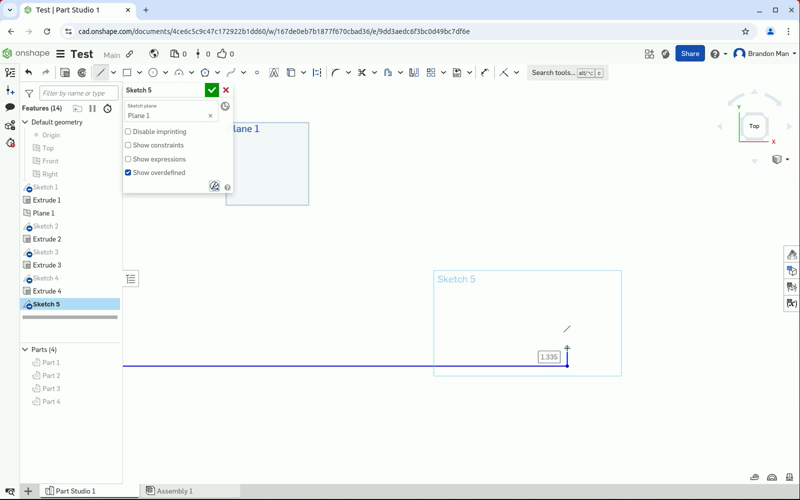
scroll(-6)
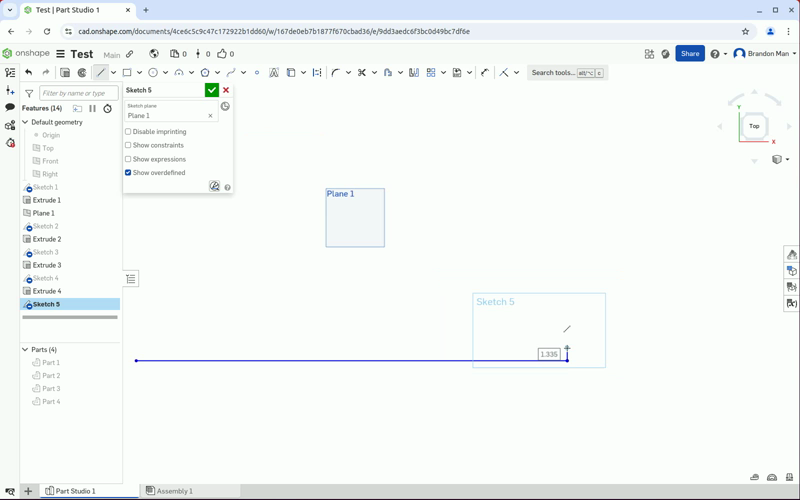
scroll(-6)
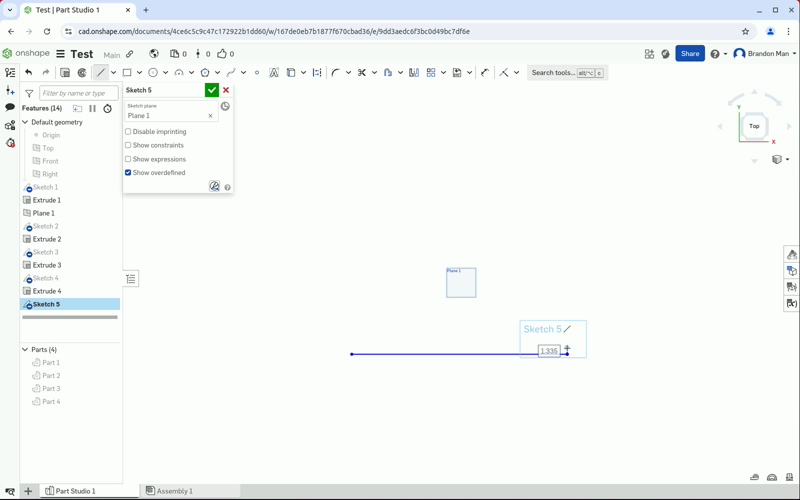
key_up(shift)
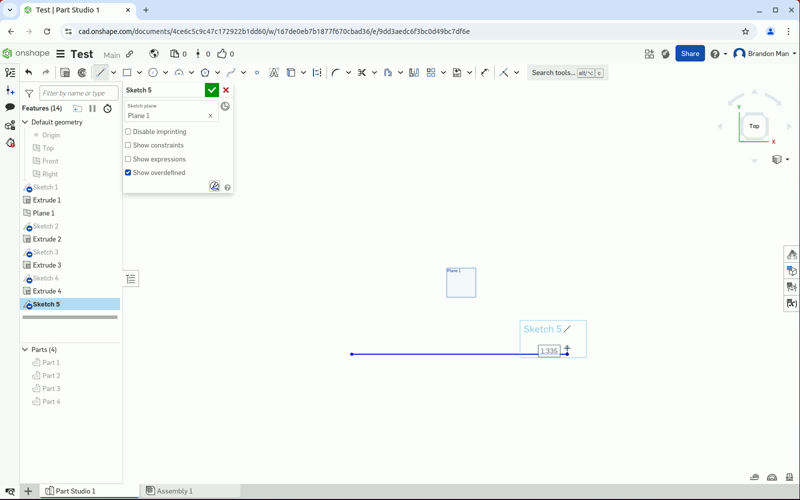
key_down(shift)
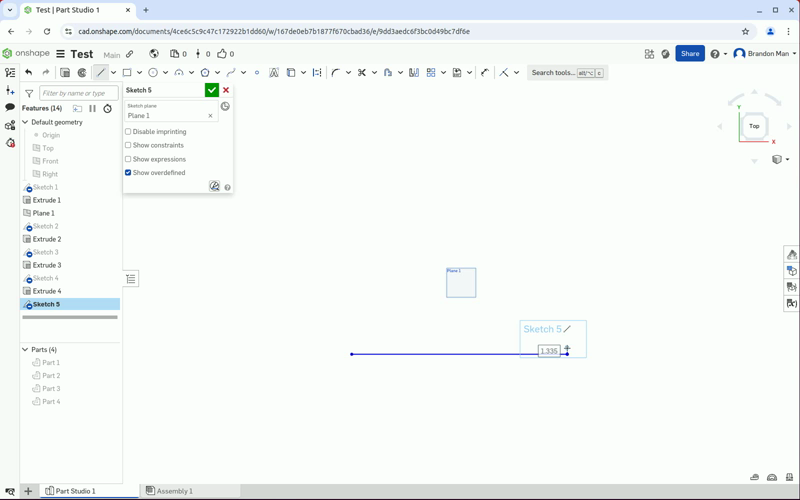
mouse_move(589, 347)
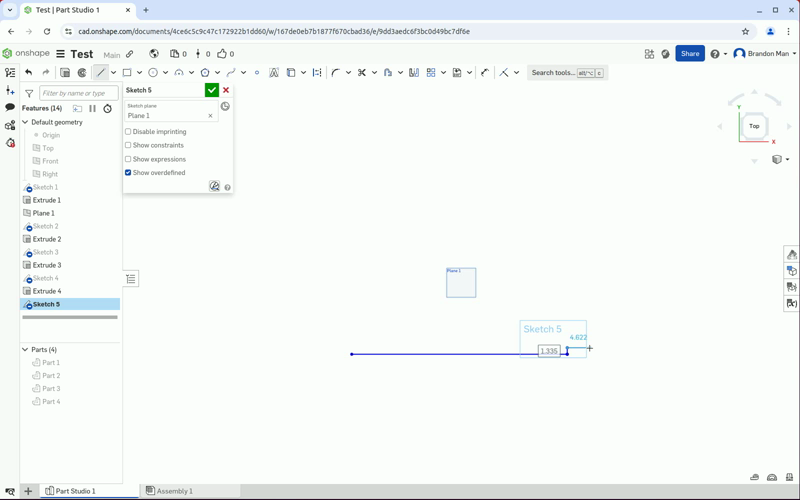
mouse_move(560, 347)
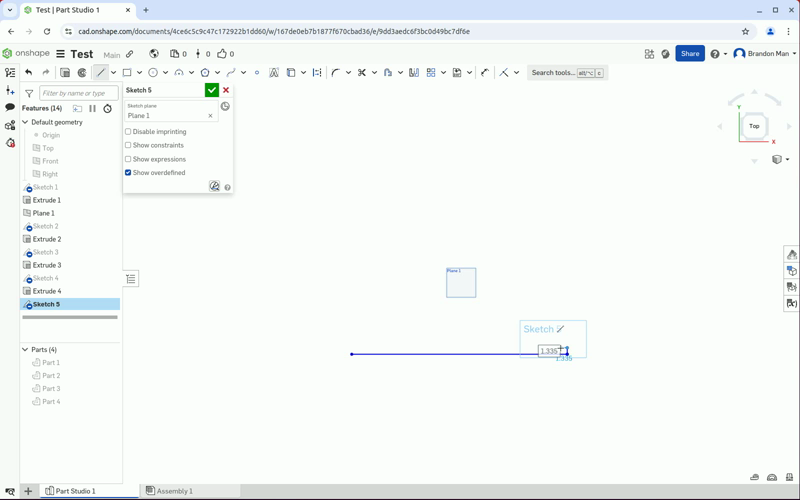
scroll(6)
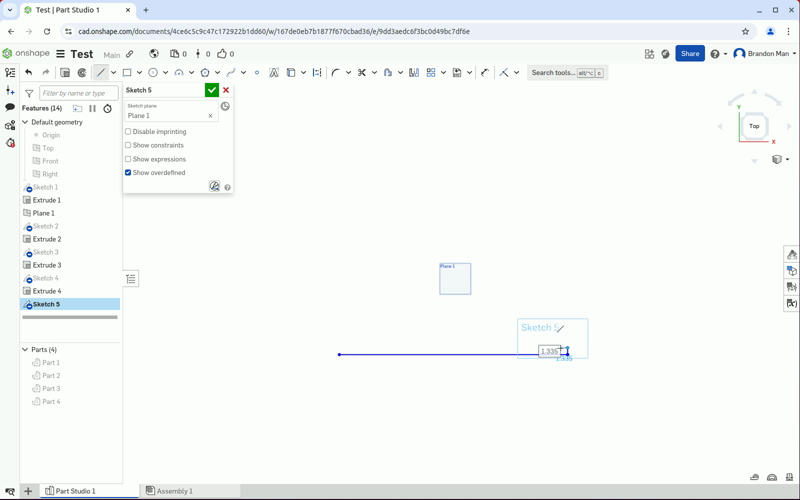
scroll(6)
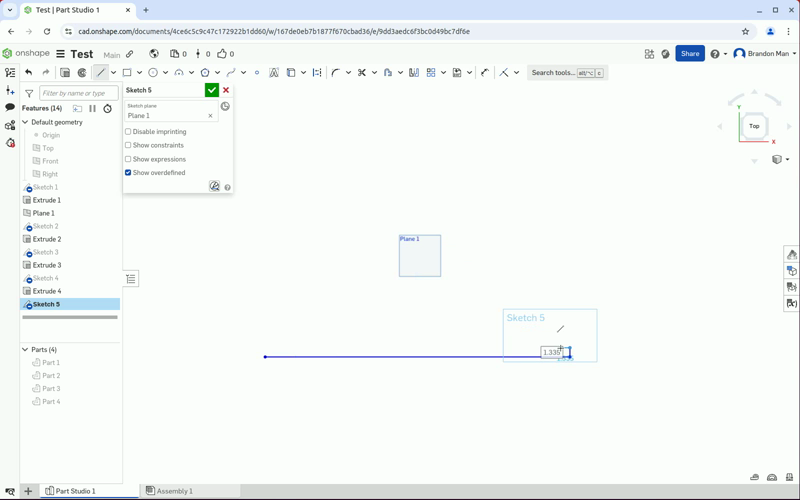
scroll(6)
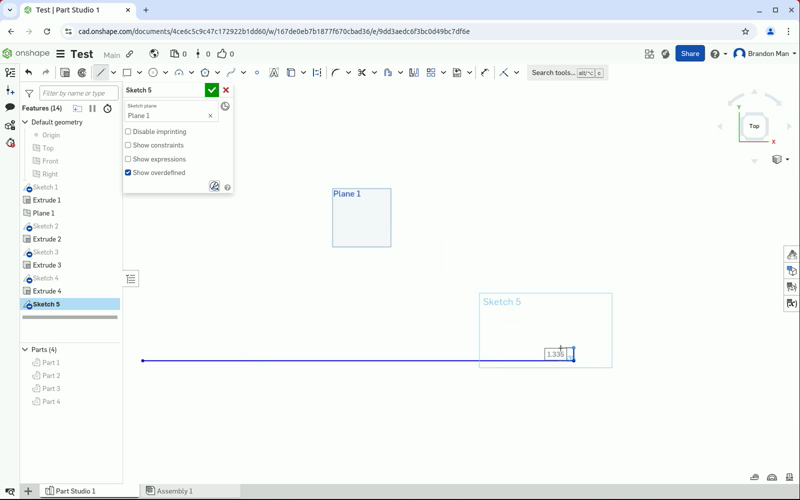
scroll(6)
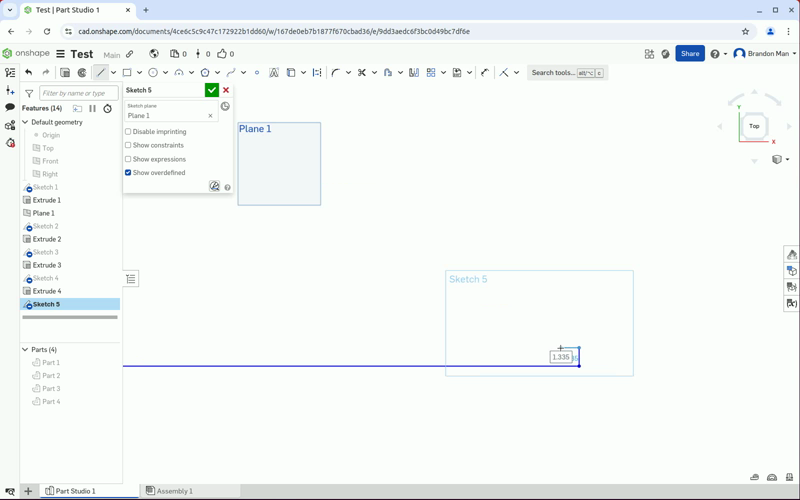
scroll(6)
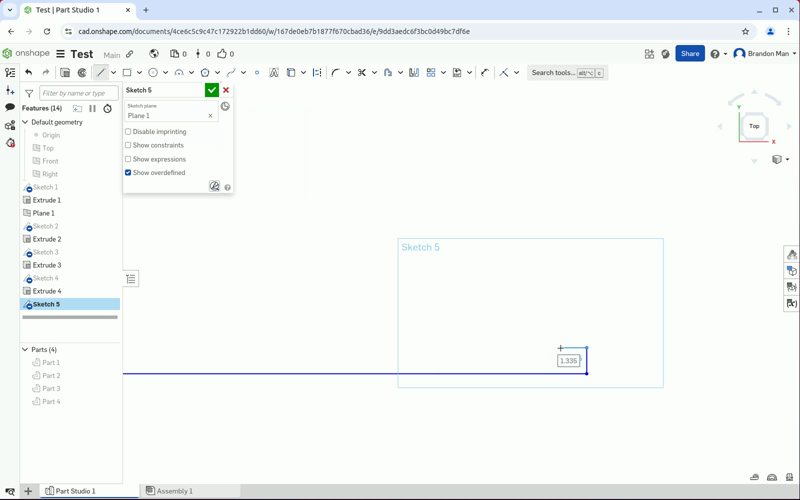
scroll(6)
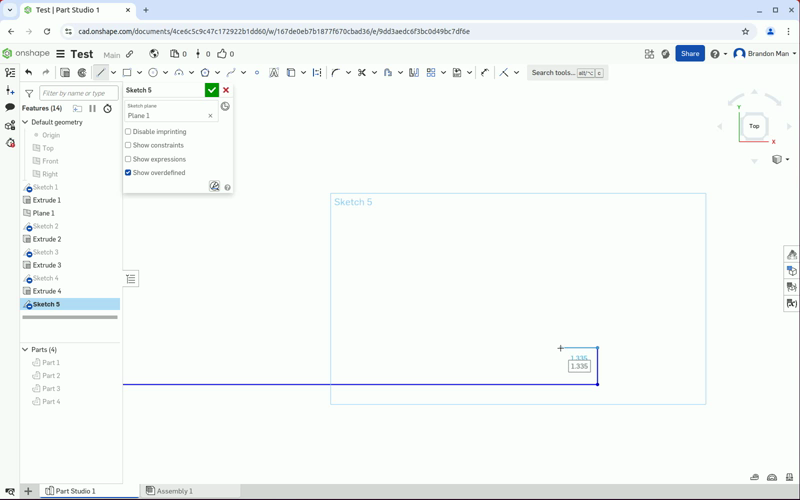
scroll(6)
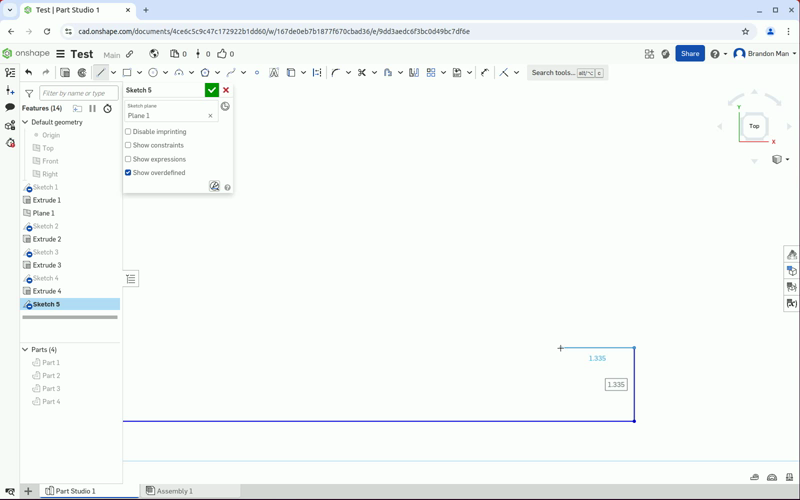
click(560, 347)
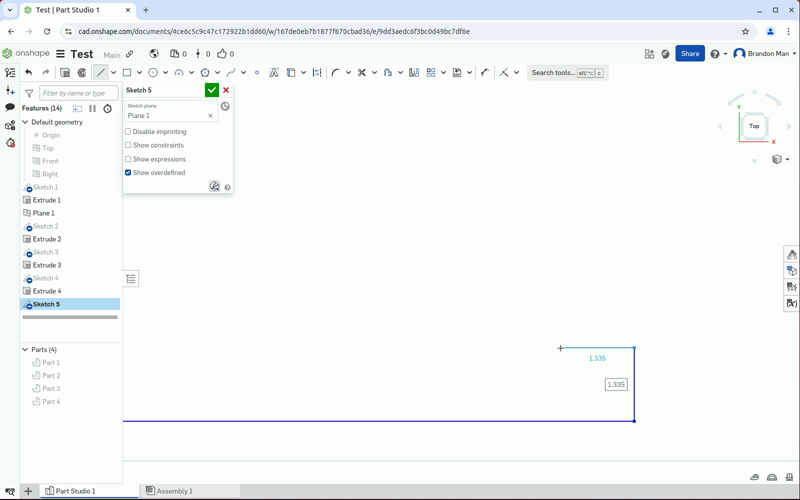
scroll(-6)
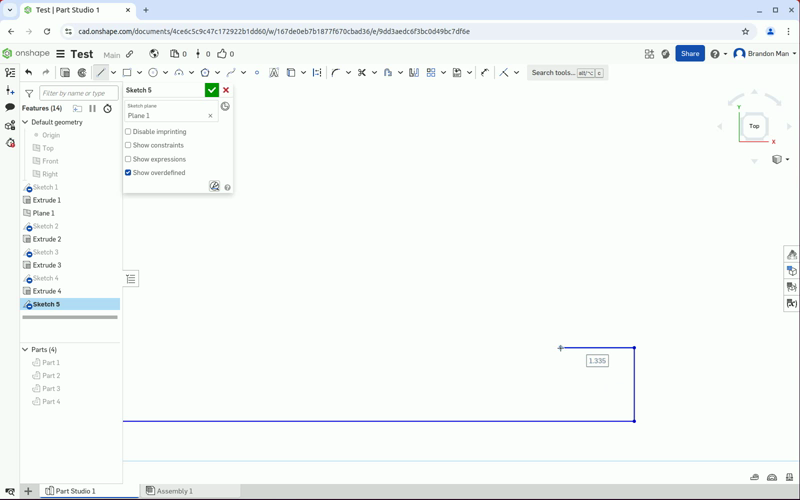
scroll(-6)
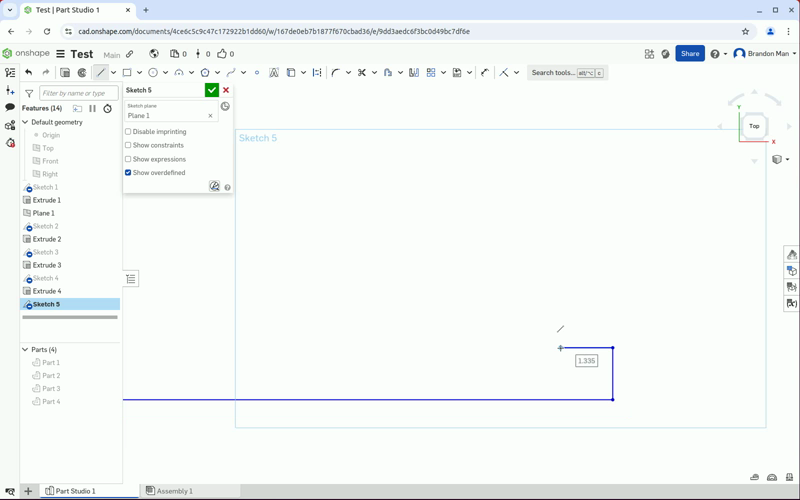
scroll(-6)
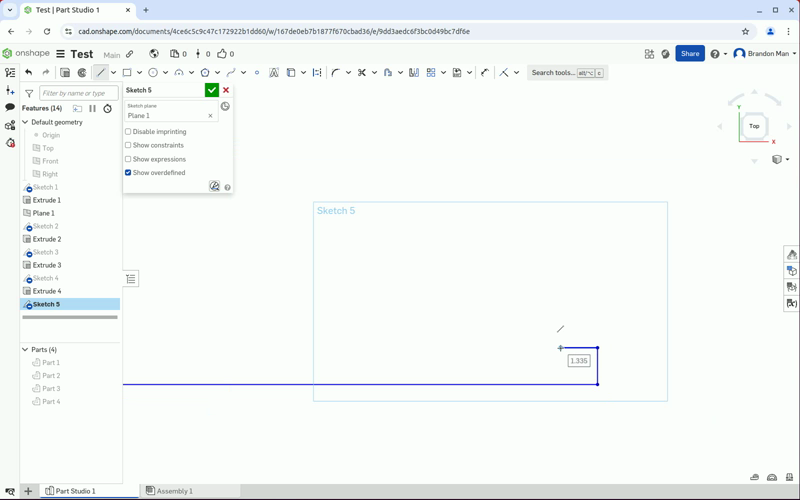
scroll(-6)
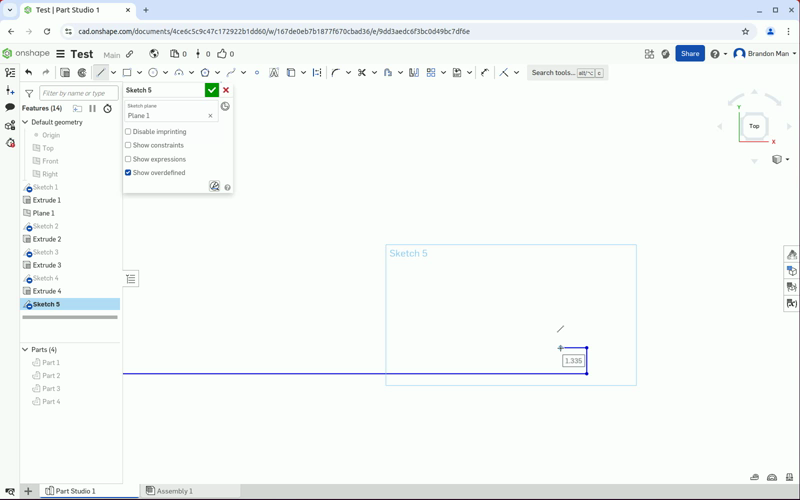
scroll(-6)
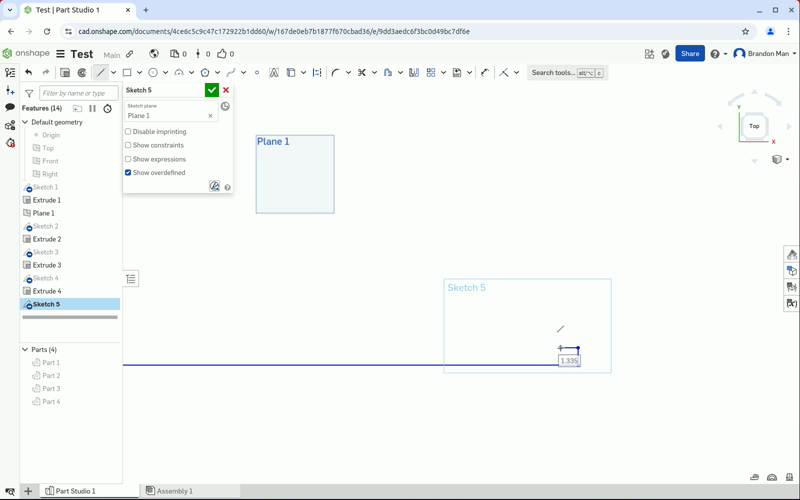
scroll(-6)
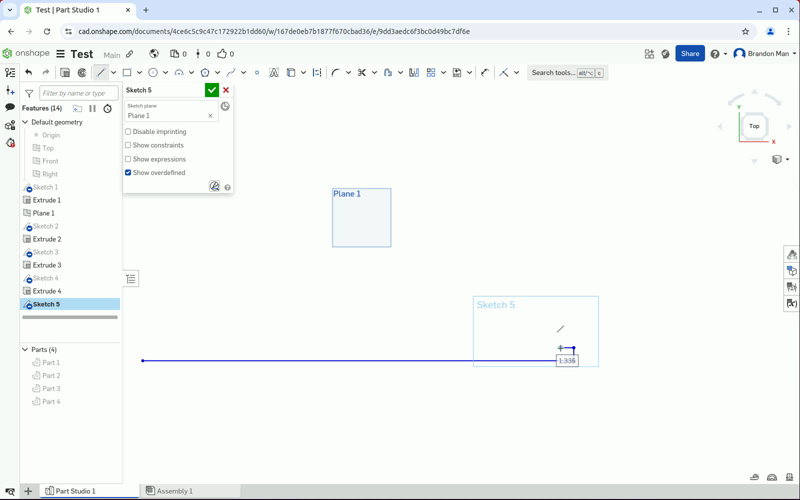
scroll(-6)
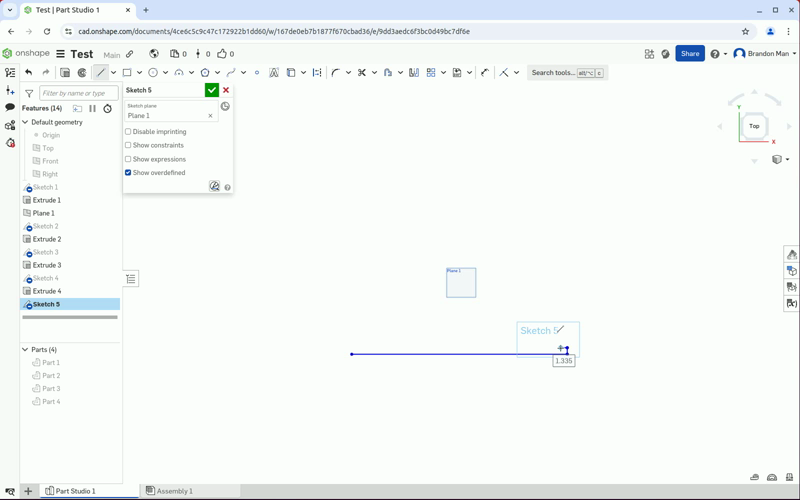
key_up(shift)
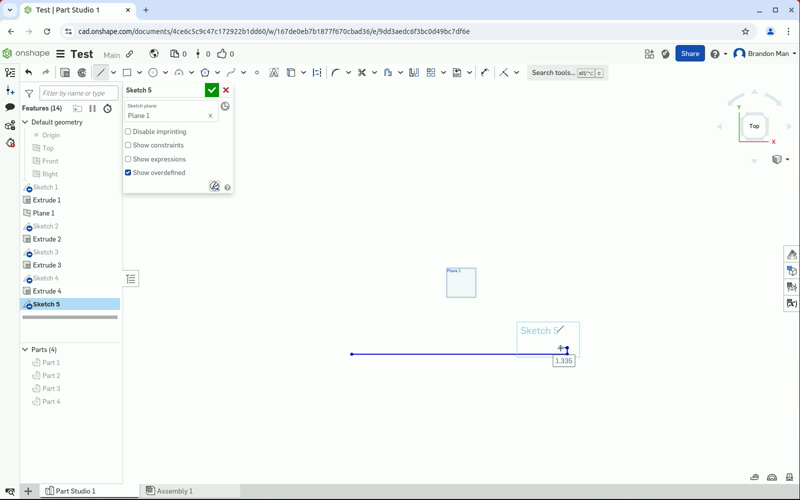
key_down(shift)
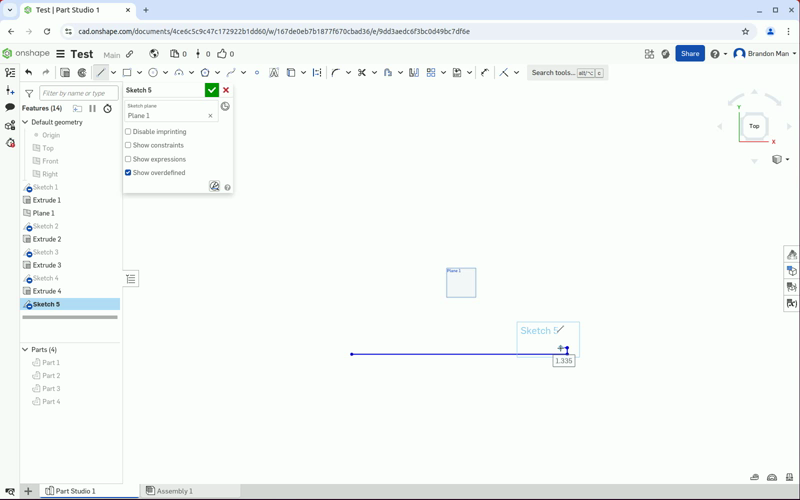
mouse_move(358, 347)
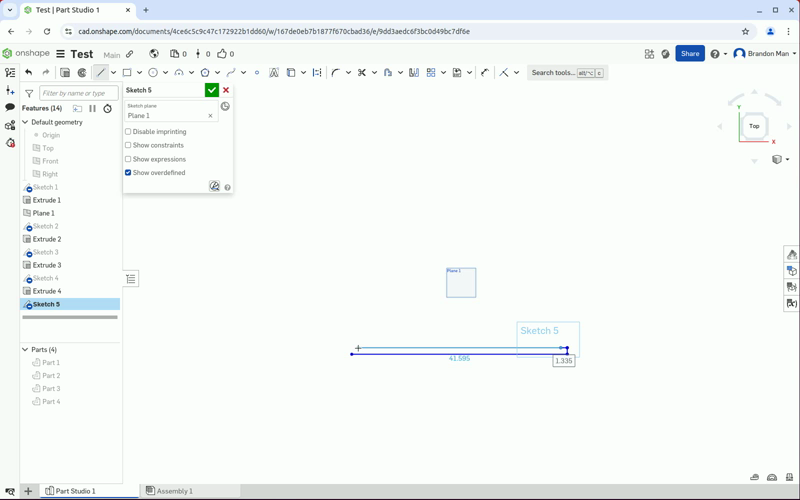
click(358, 347)
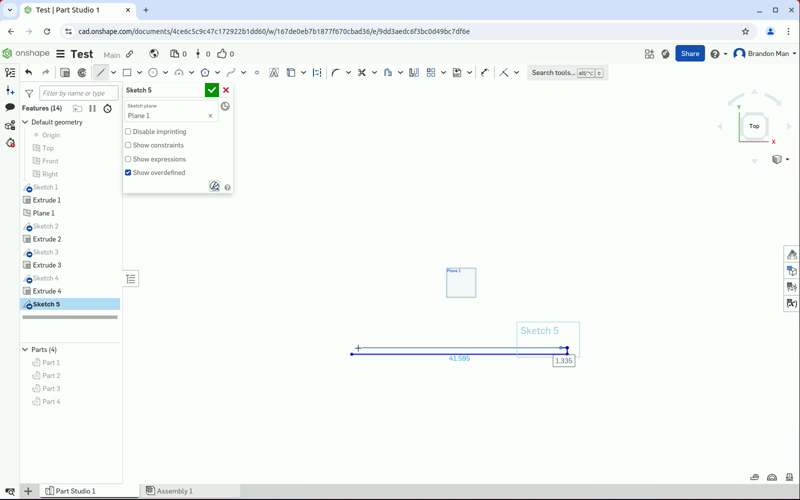
key_up(shift)
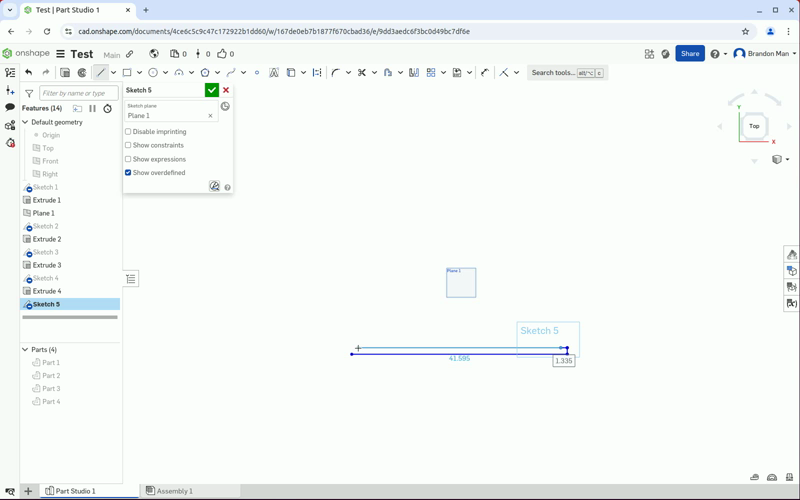
key_down(shift)
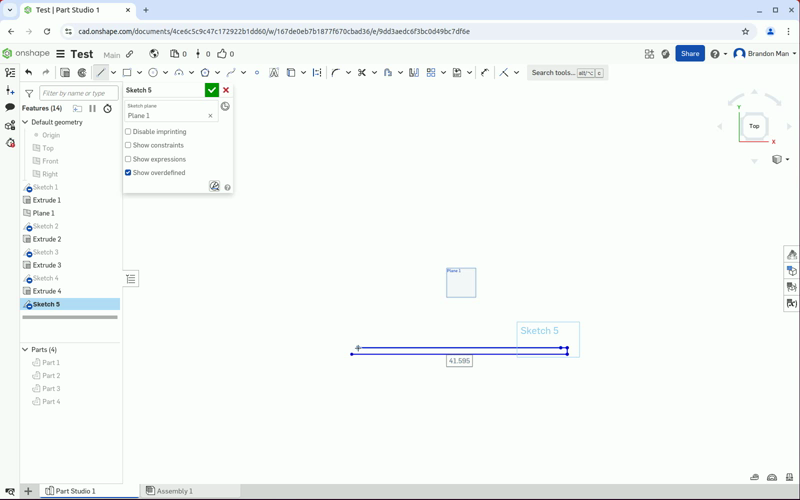
mouse_move(388, 347)
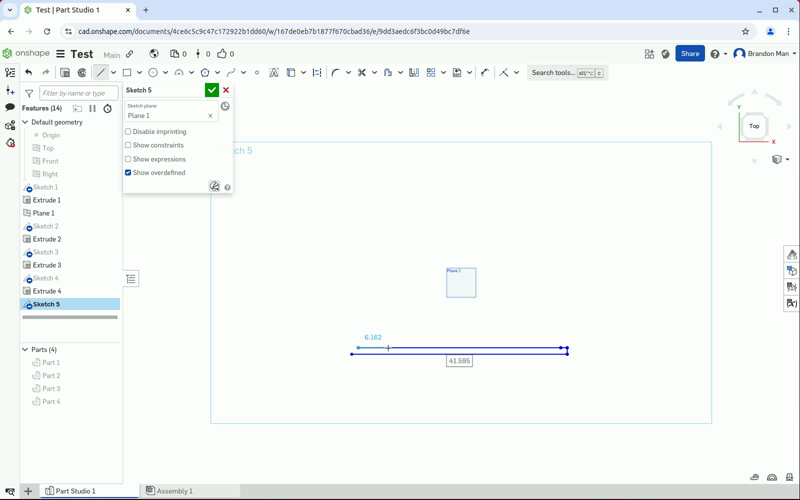
mouse_move(351, 347)
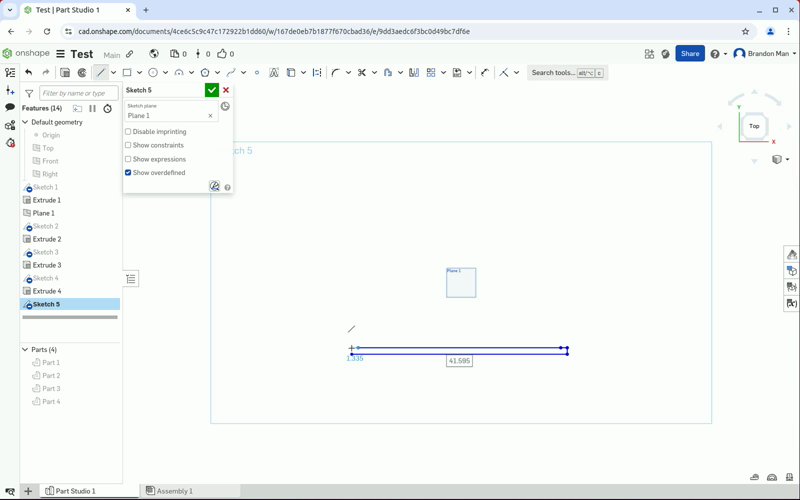
scroll(6)
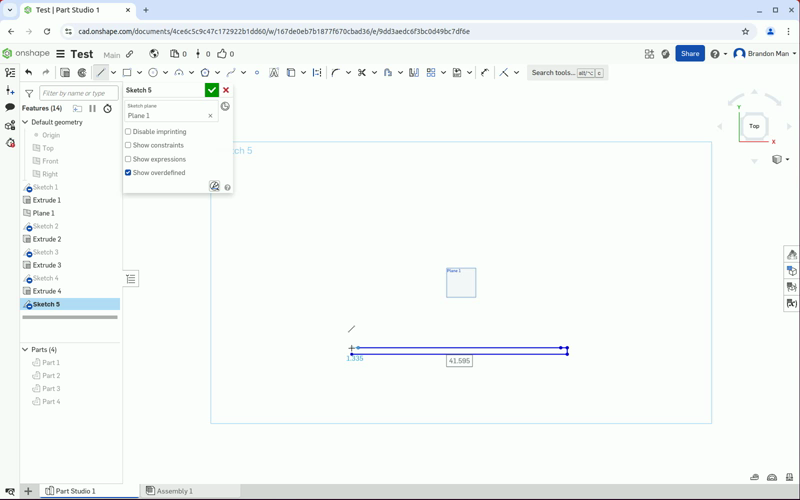
scroll(6)
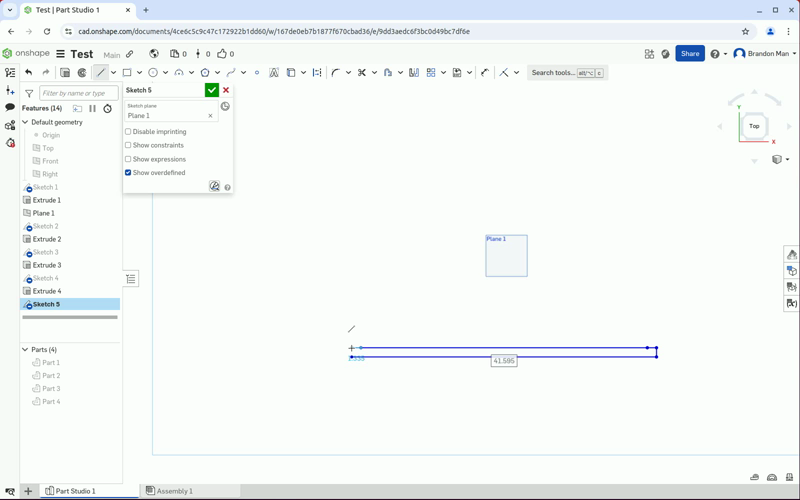
scroll(6)
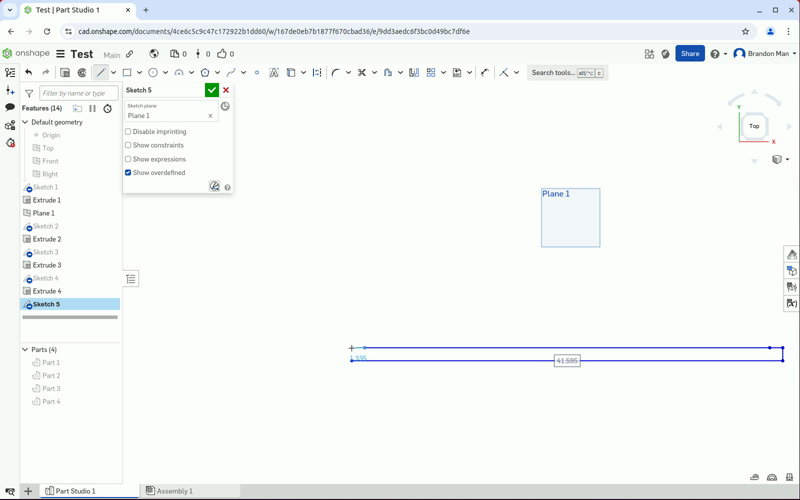
scroll(6)
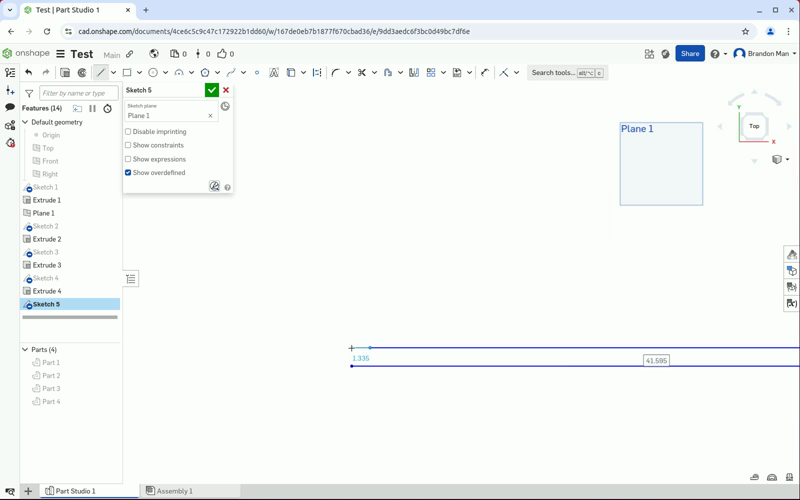
scroll(6)
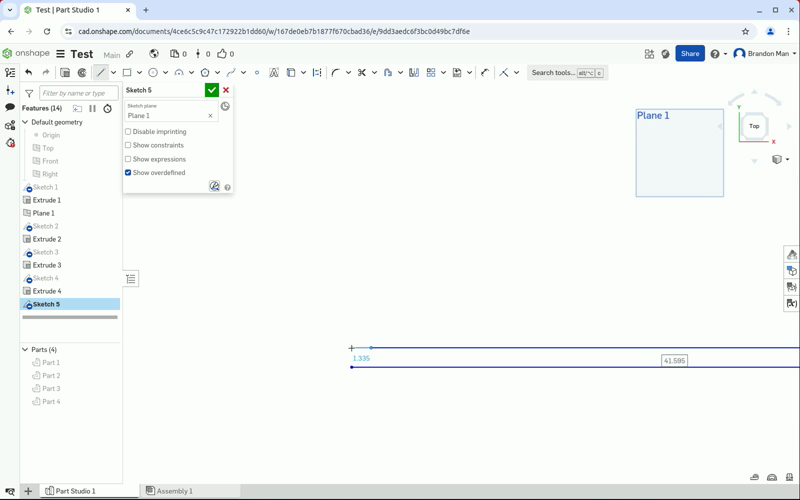
scroll(6)
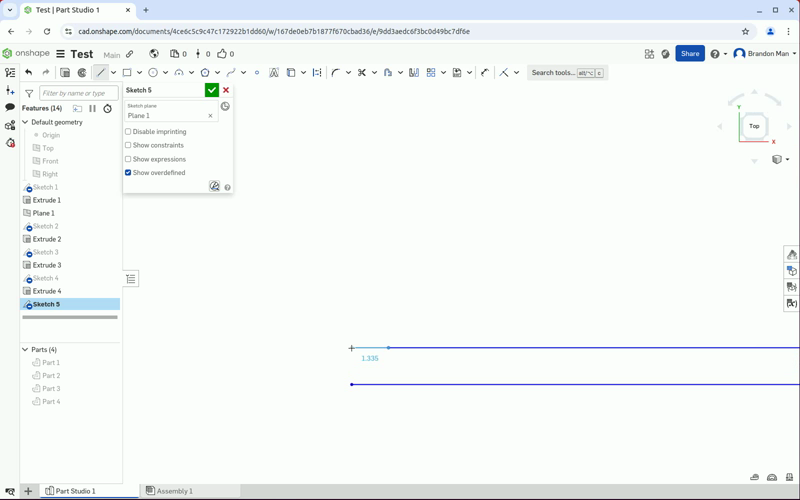
scroll(6)
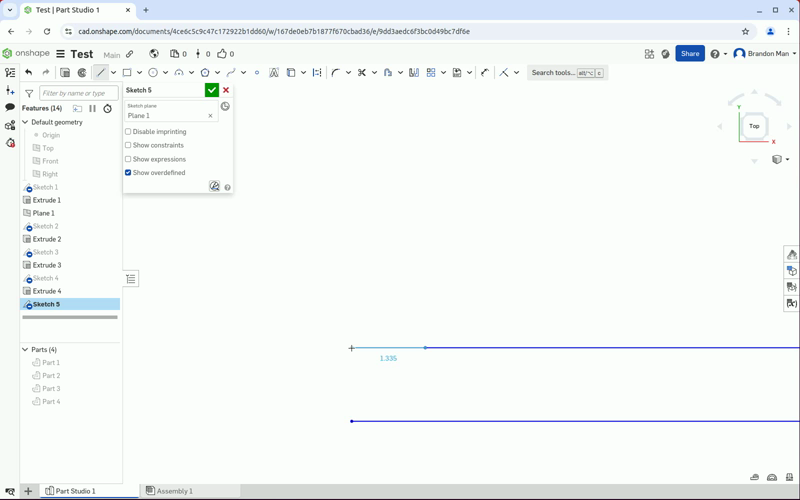
click(351, 347)
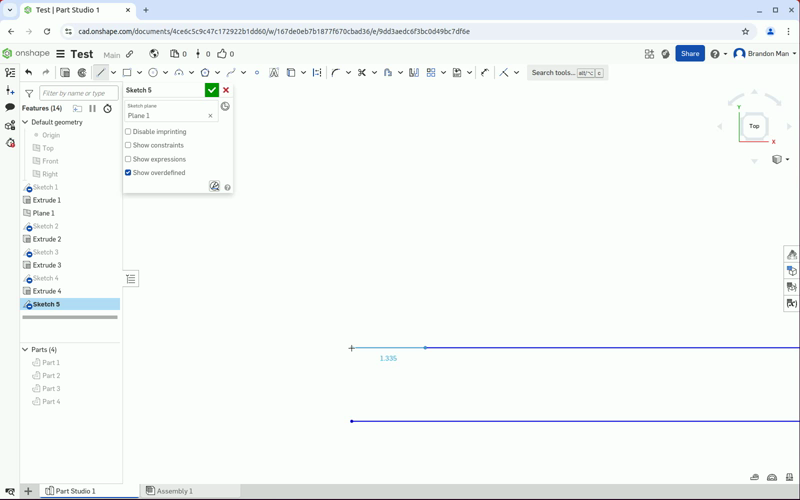
scroll(-6)
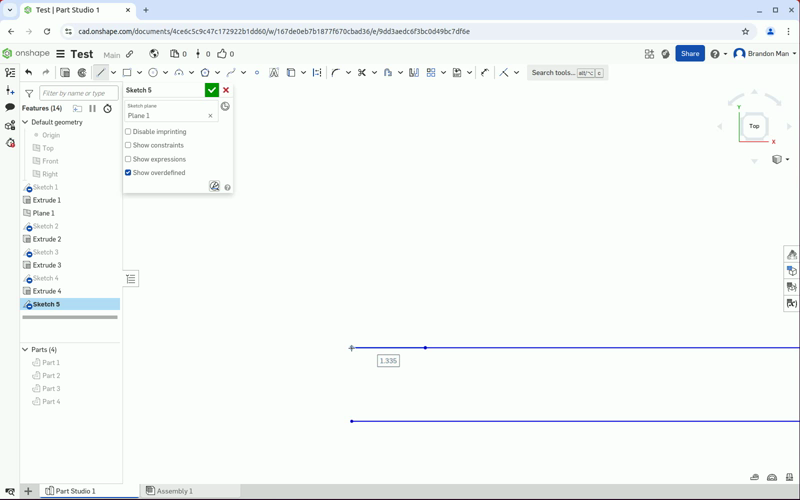
scroll(-6)
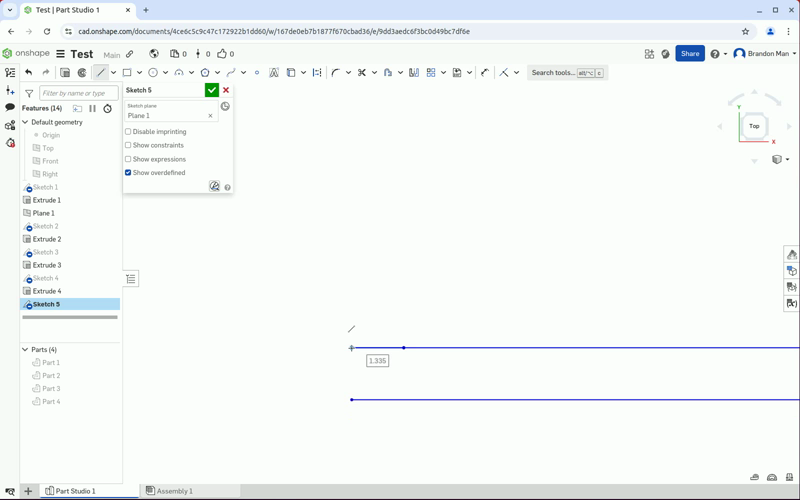
scroll(-6)
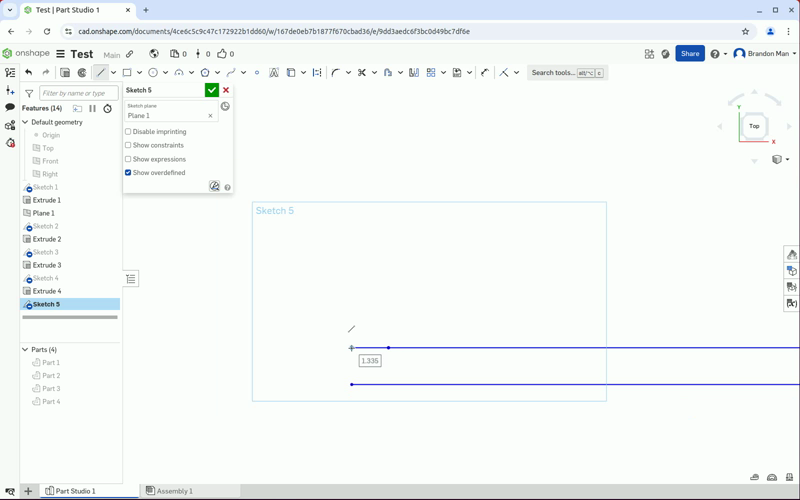
scroll(-6)
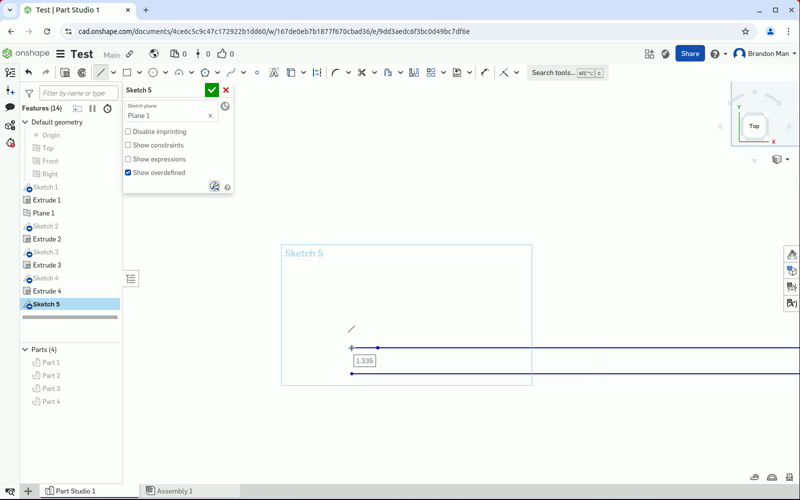
scroll(-6)
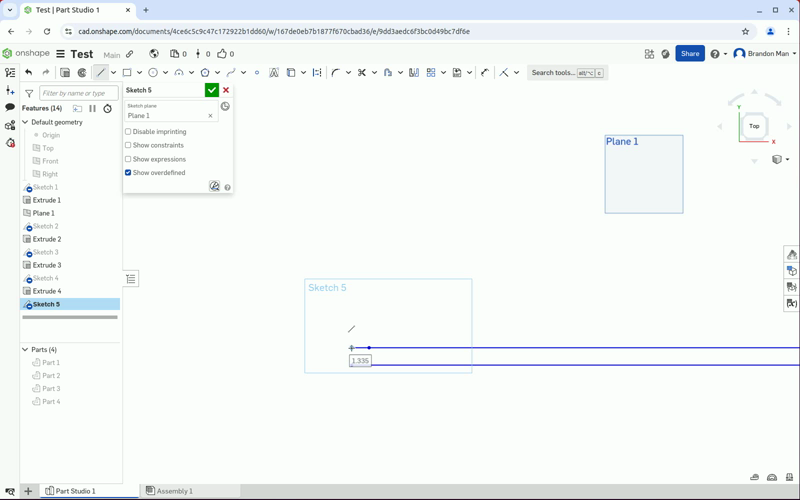
scroll(-6)
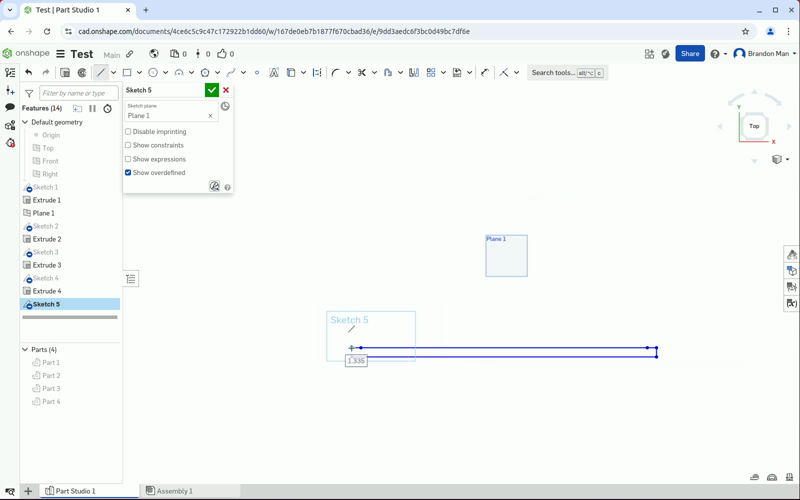
scroll(-6)
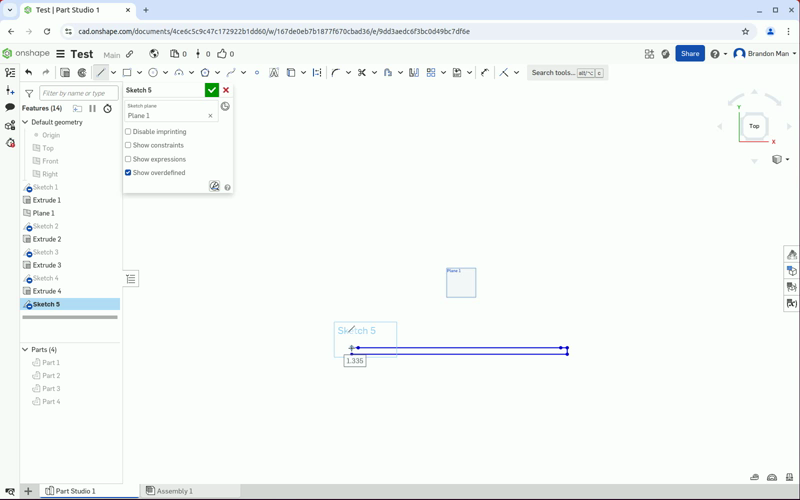
key_up(shift)
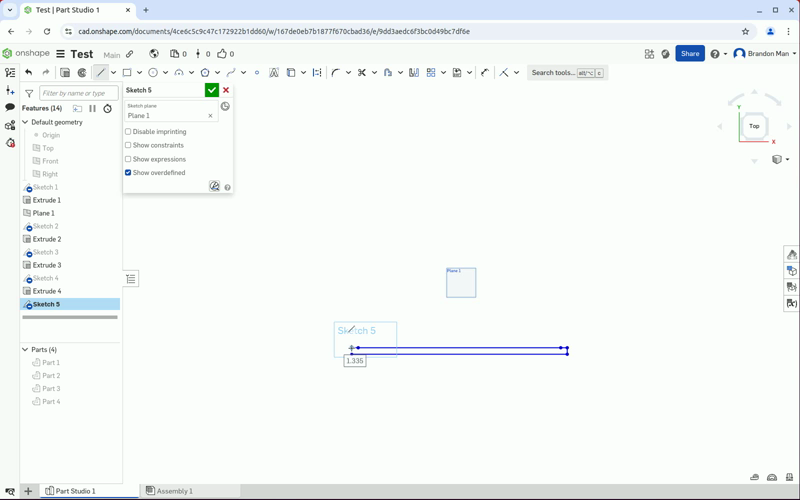
mouse_move(381, 347)
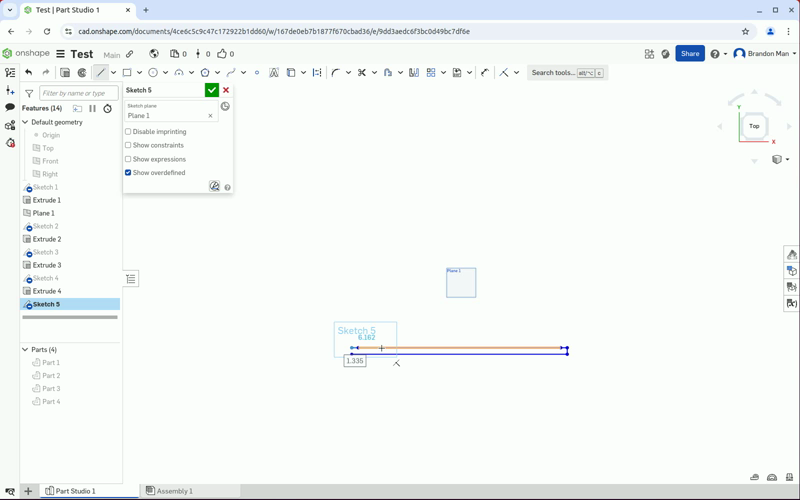
key_down(shift)
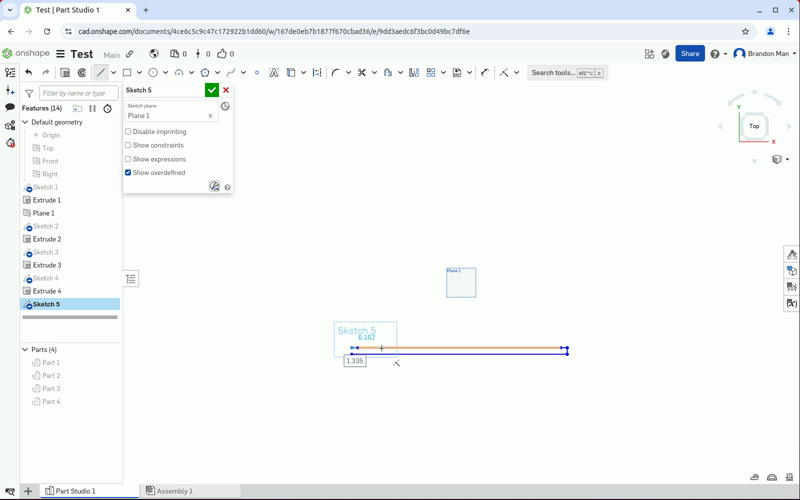
mouse_move(351, 354)
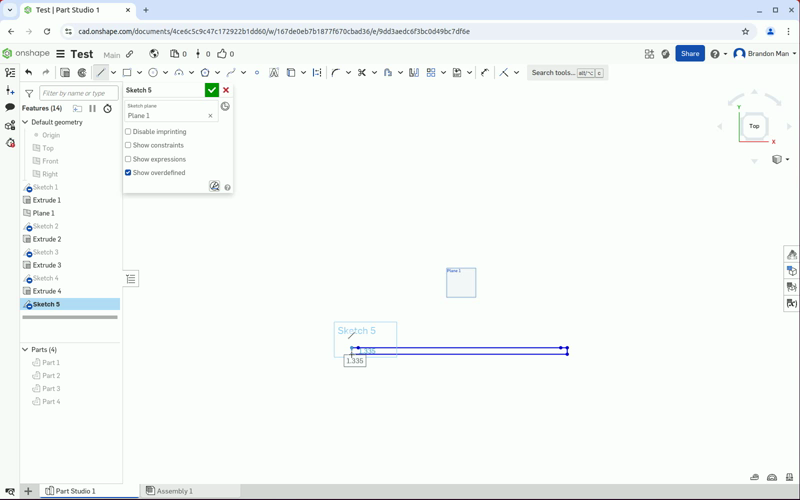
scroll(6)
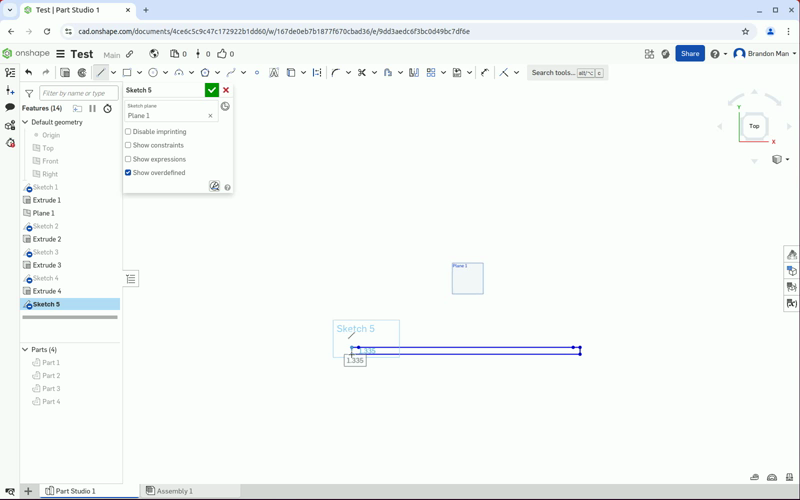
scroll(6)
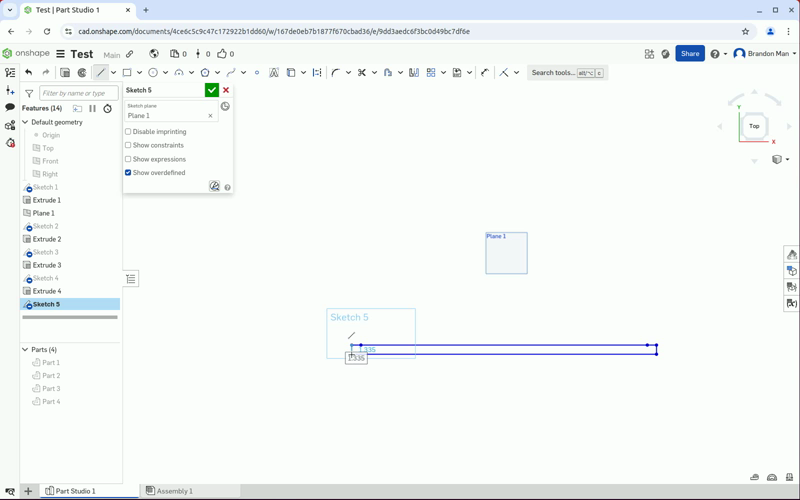
scroll(6)
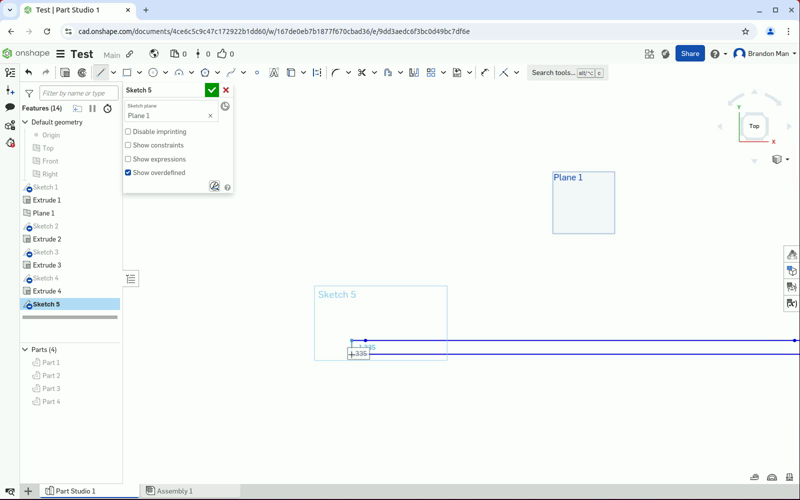
scroll(6)
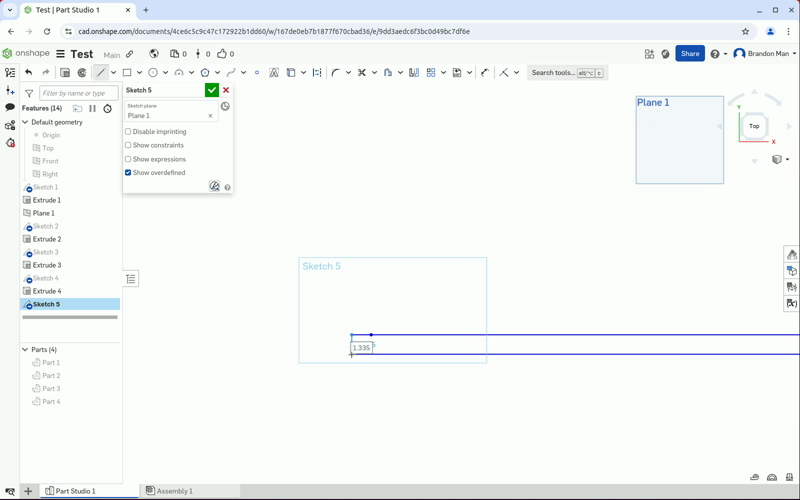
scroll(6)
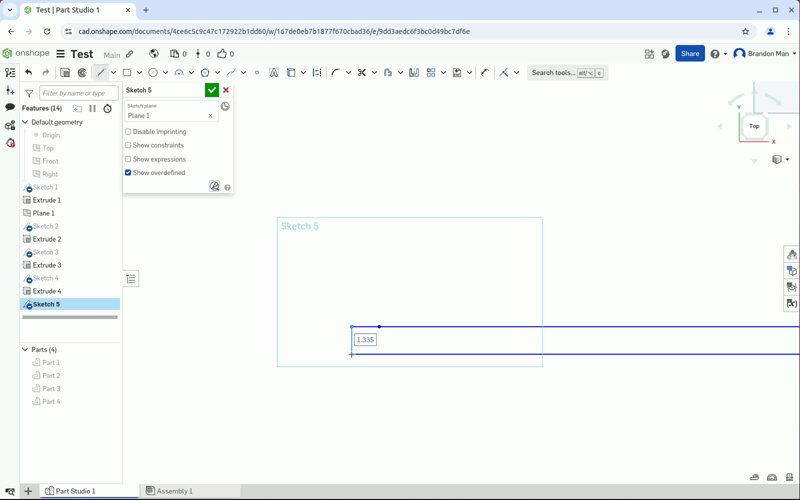
scroll(6)
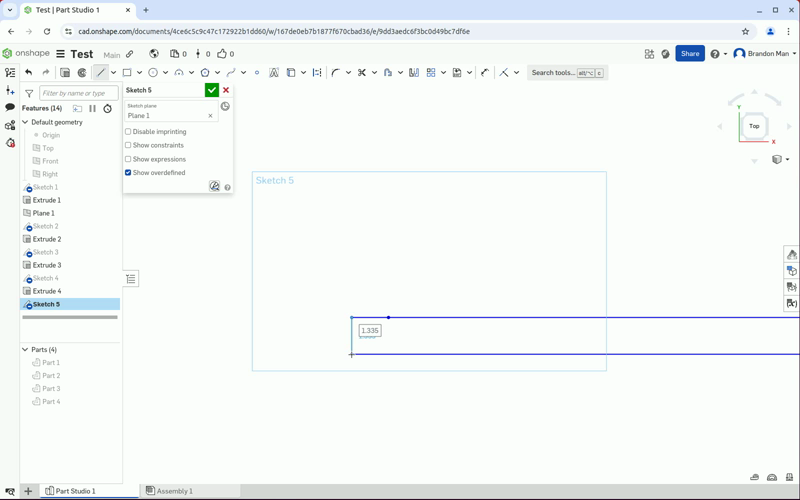
scroll(6)
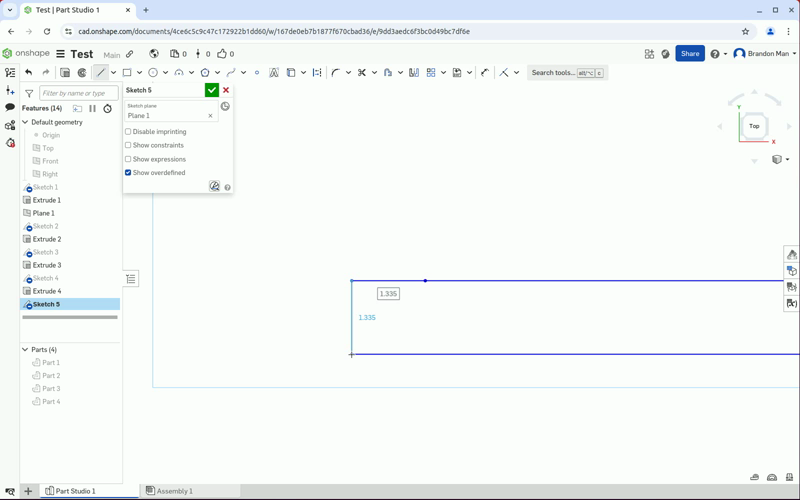
key_up(shift)
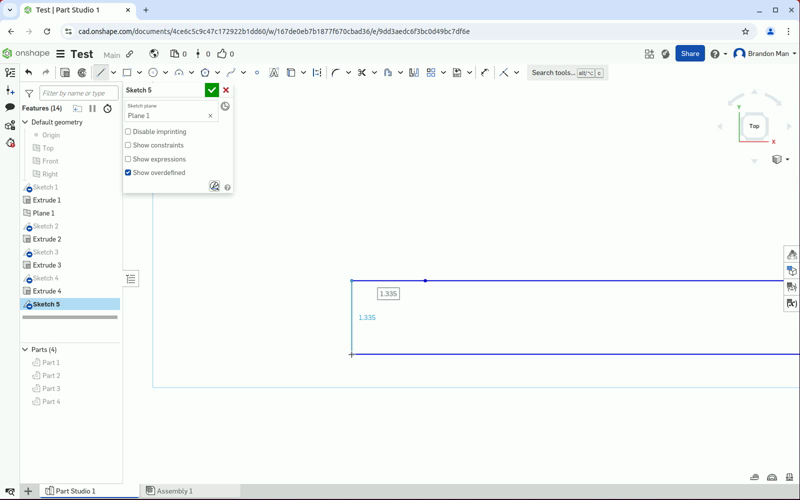
click(351, 354)
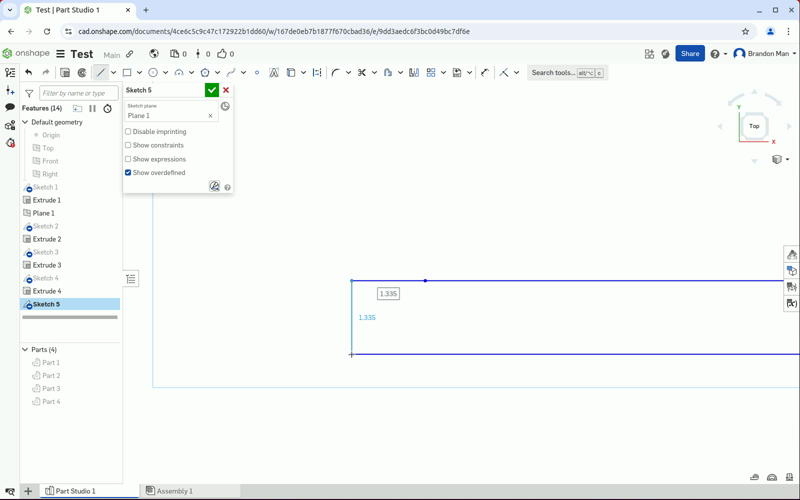
scroll(-6)
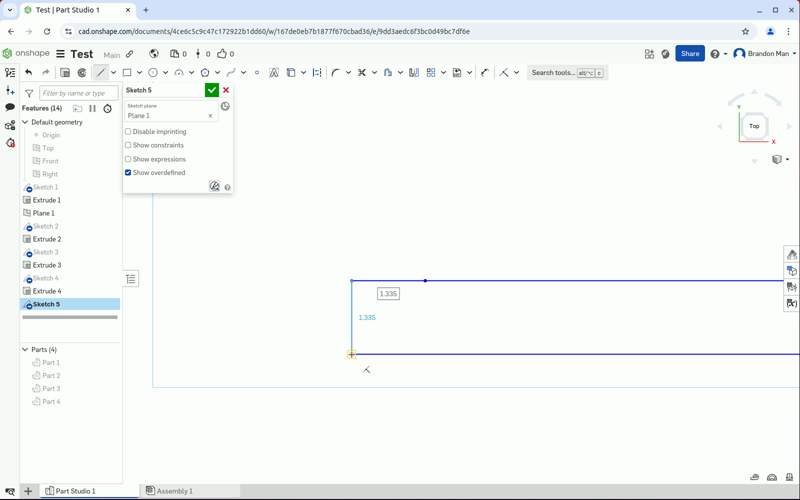
scroll(-6)
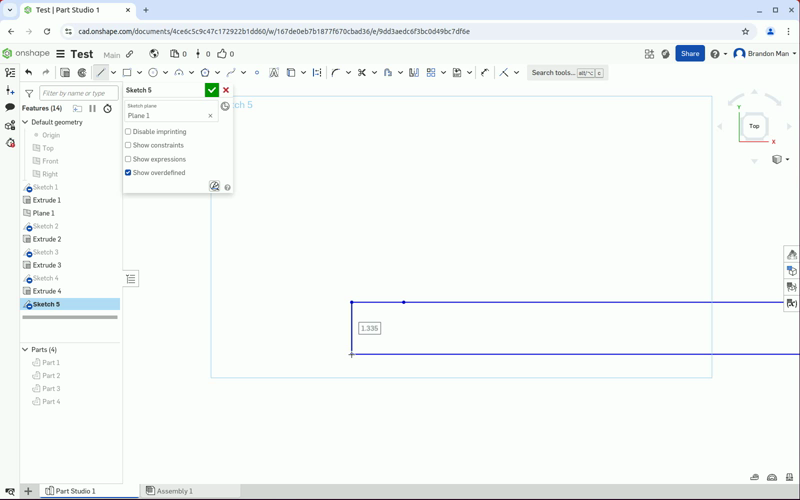
scroll(-6)
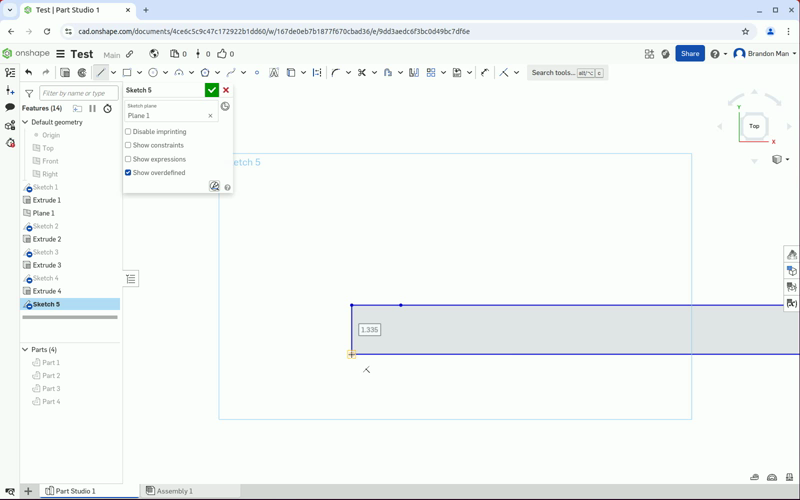
scroll(-6)
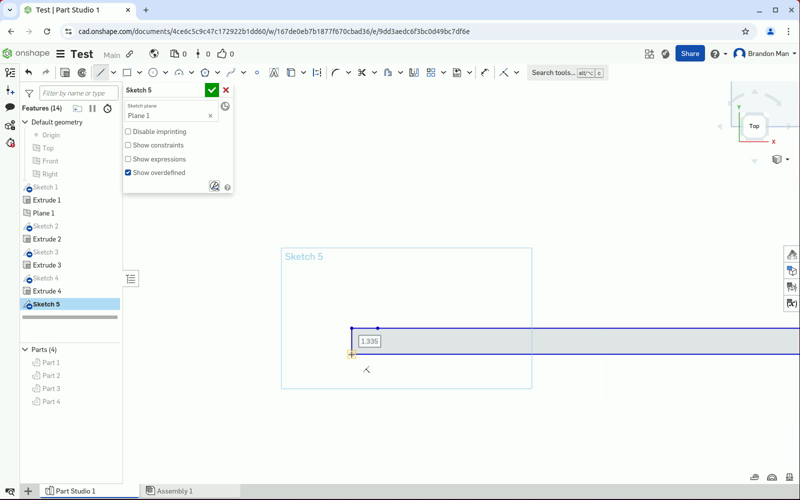
scroll(-6)
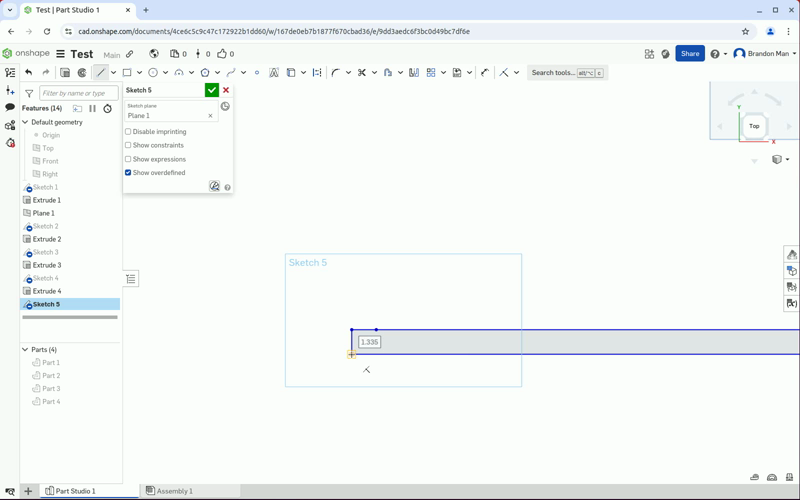
scroll(-6)
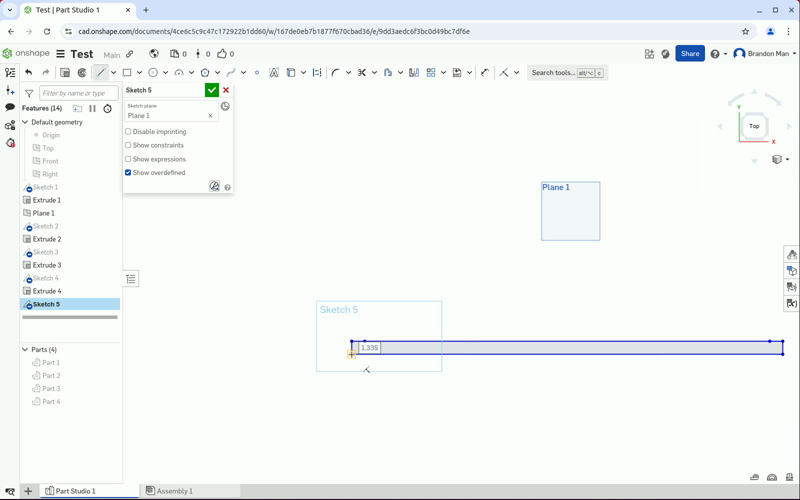
scroll(-6)
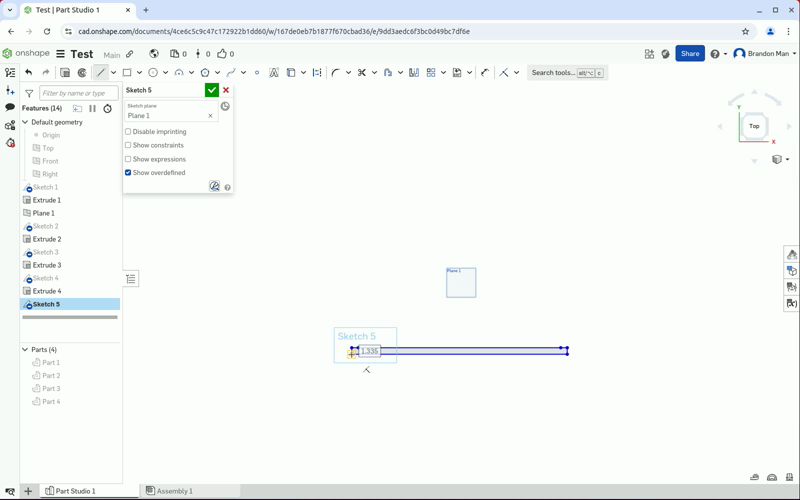
key(esc)
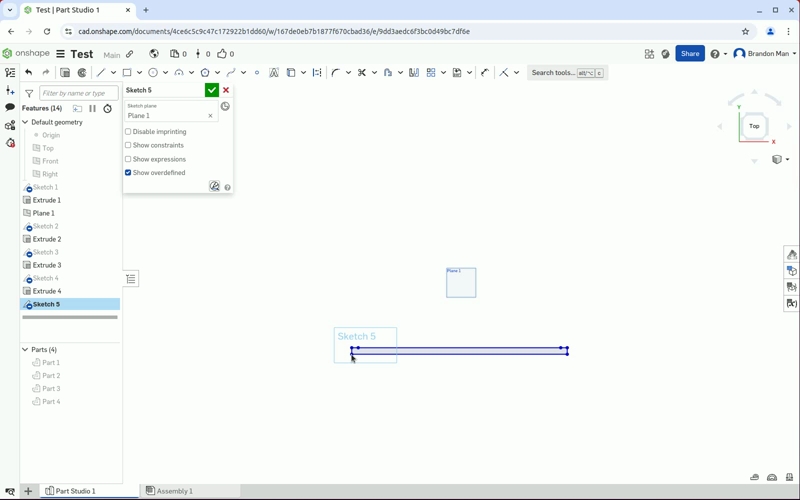
mouse_move(508, 351)
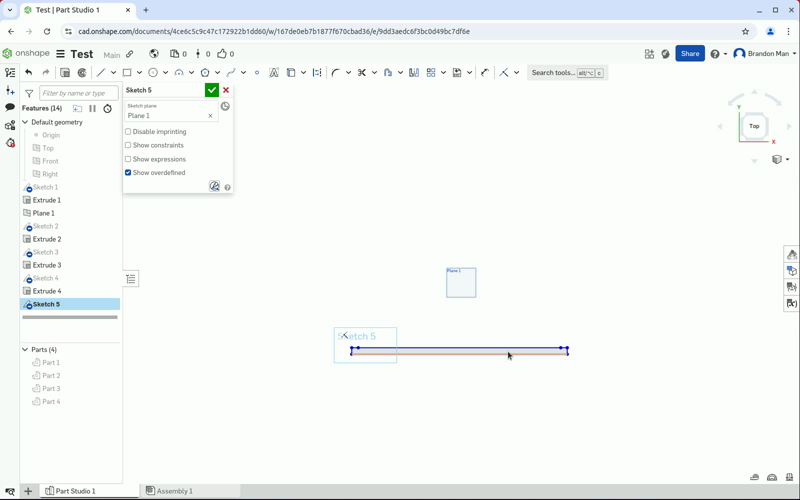
scroll(6)
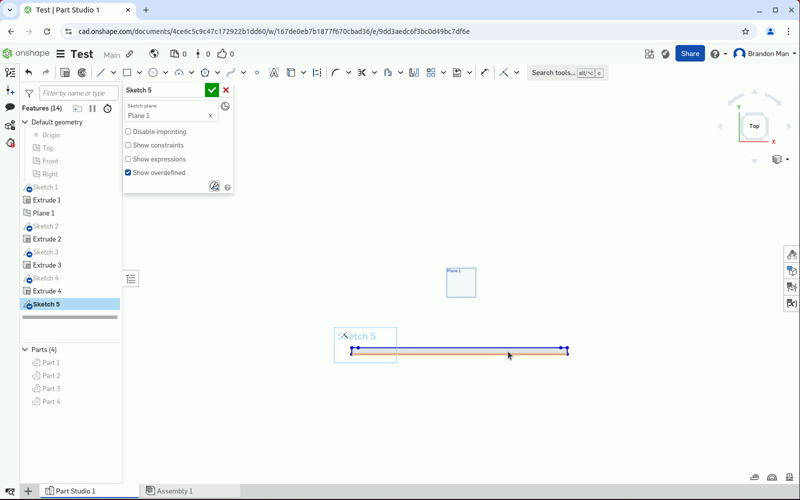
scroll(6)
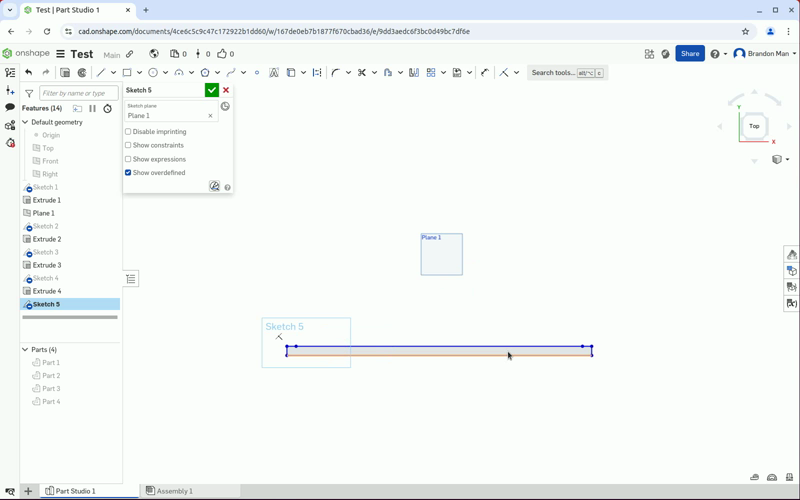
scroll(6)
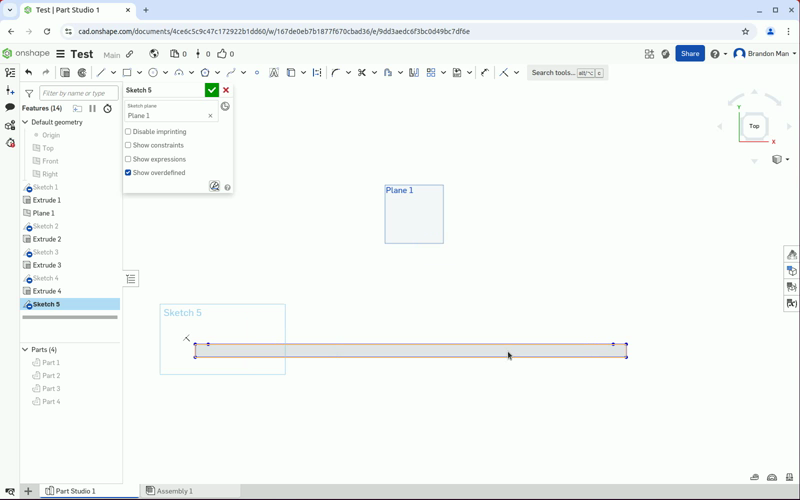
scroll(6)
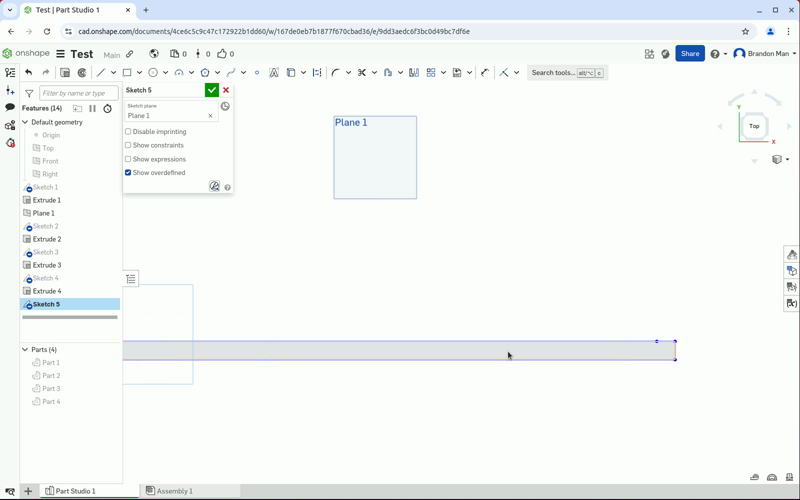
scroll(6)
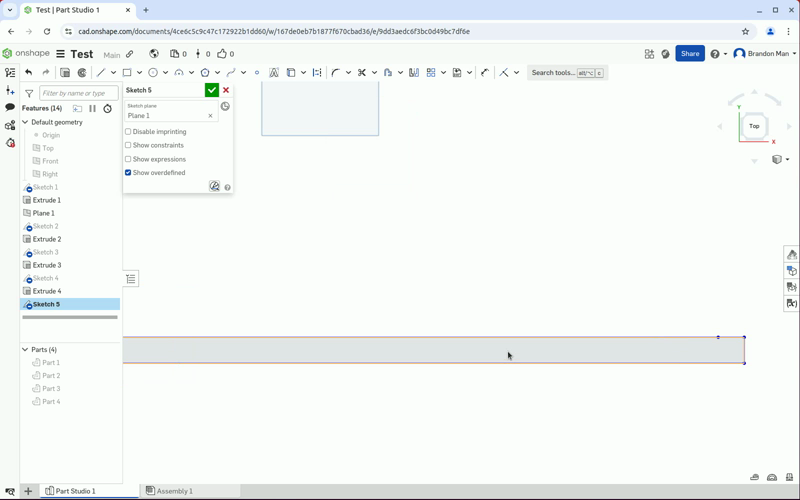
scroll(6)
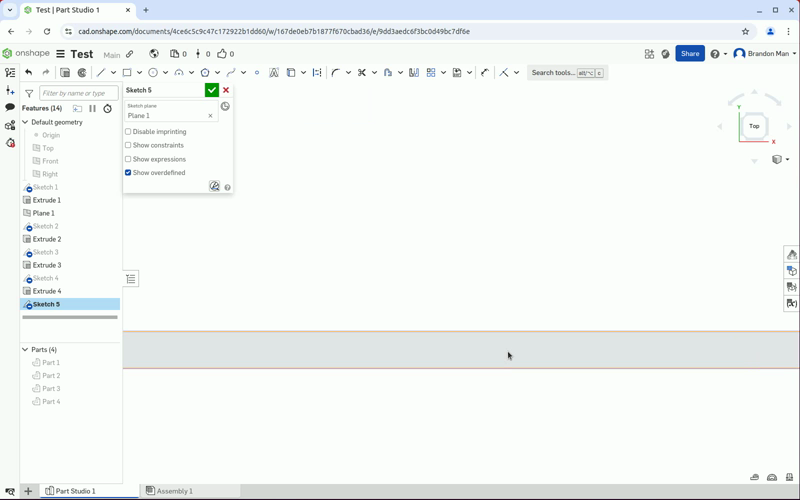
scroll(6)
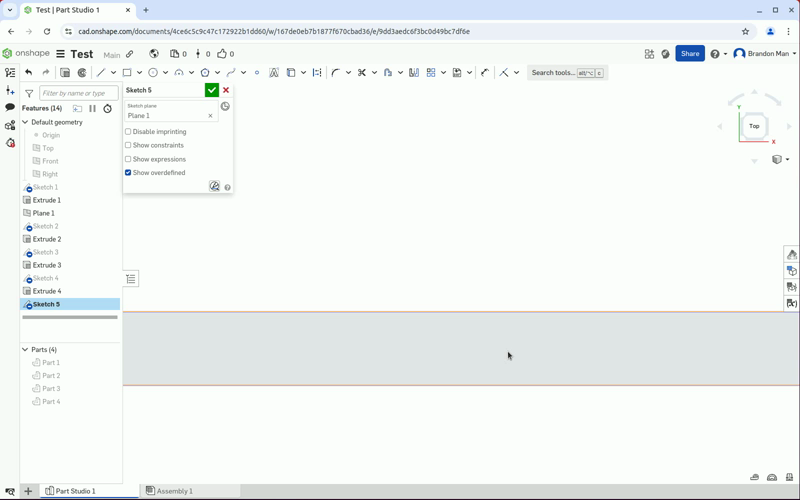
click(508, 351)
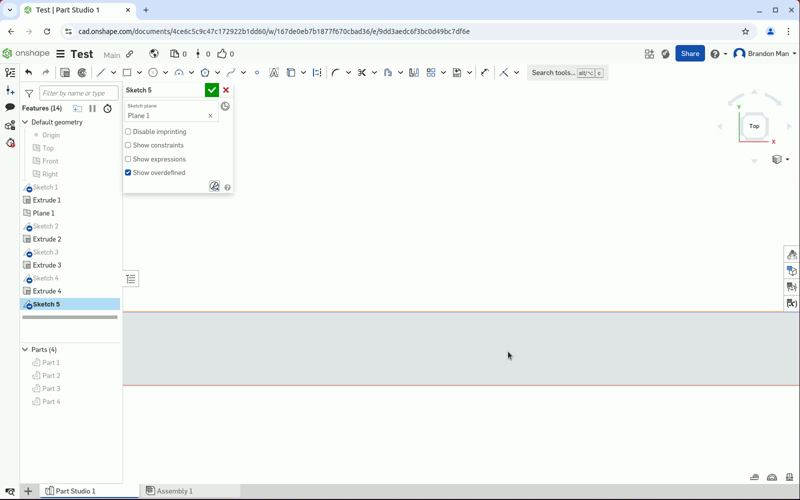
scroll(-6)
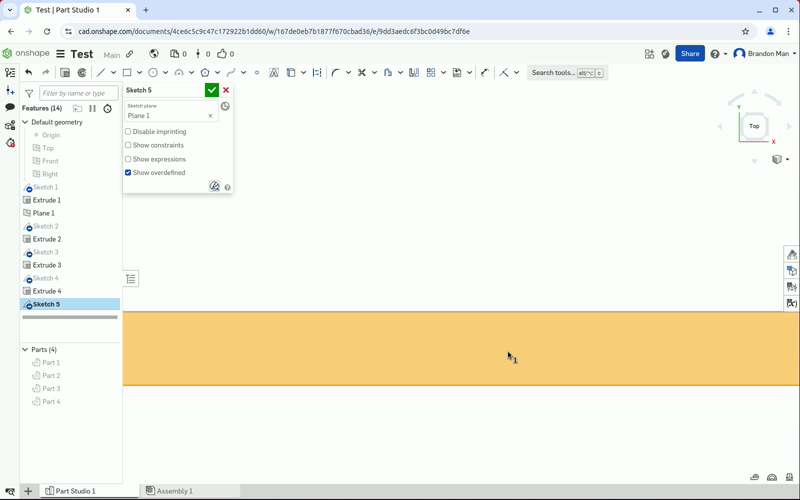
scroll(-6)
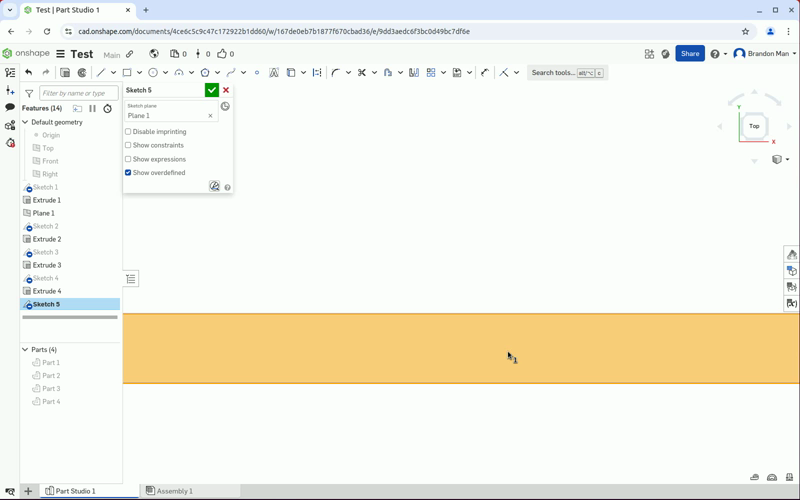
scroll(-6)
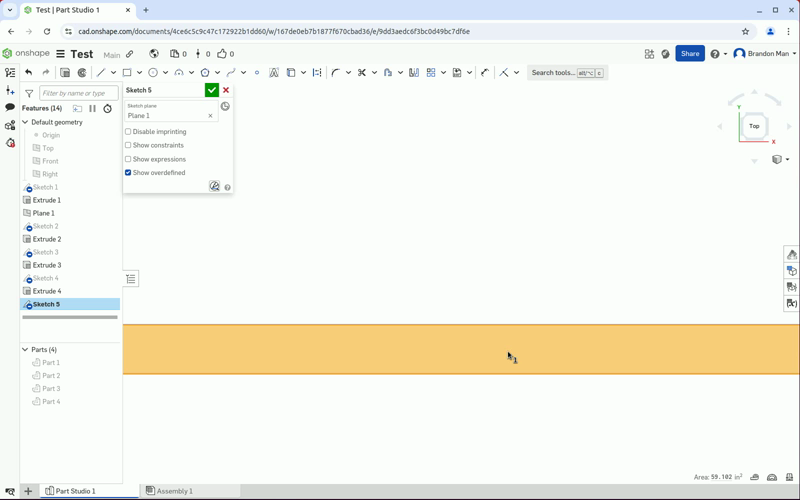
scroll(-6)
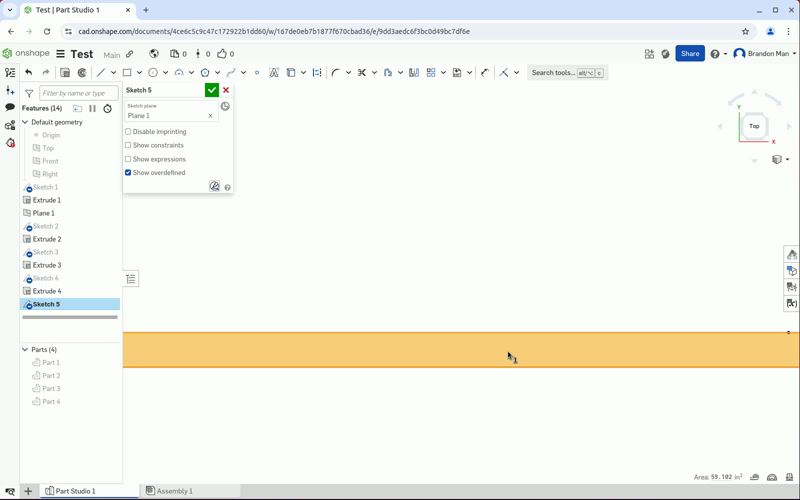
scroll(-6)
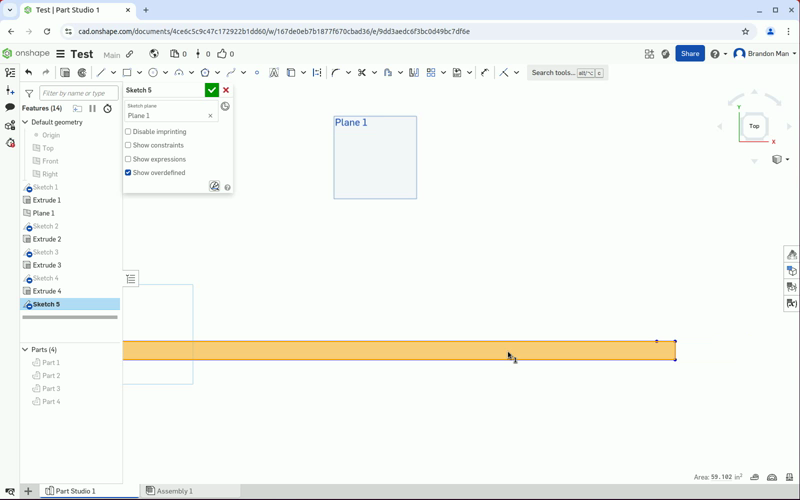
scroll(-6)
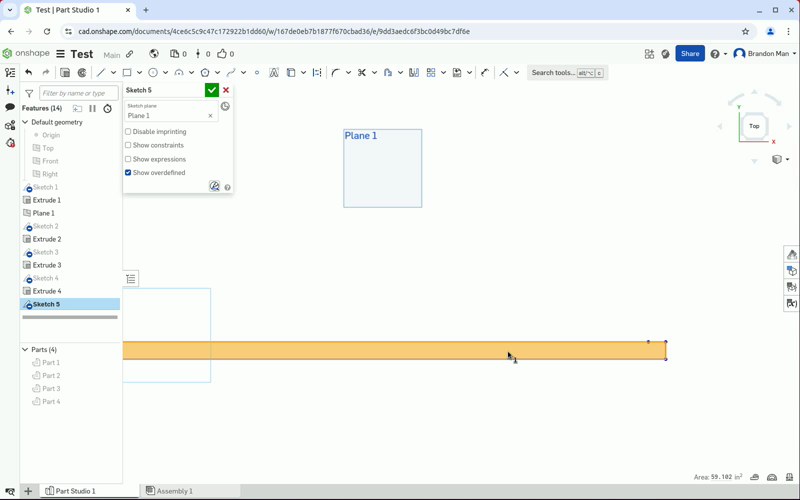
scroll(-6)
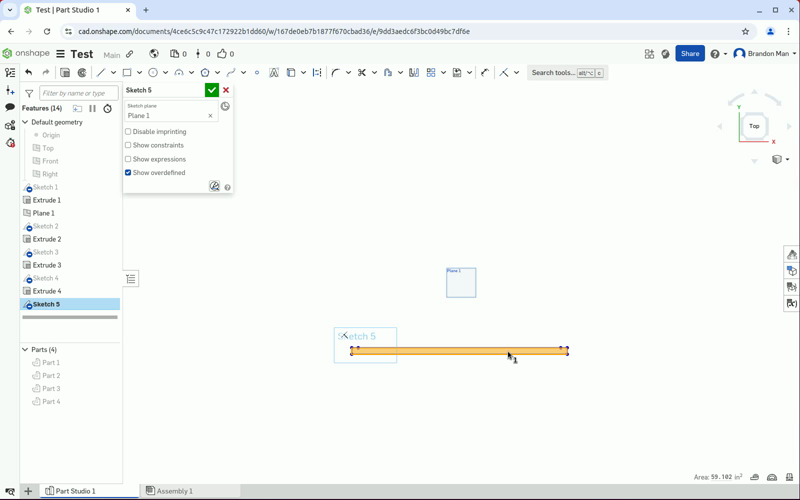
mouse_move(73, 352)
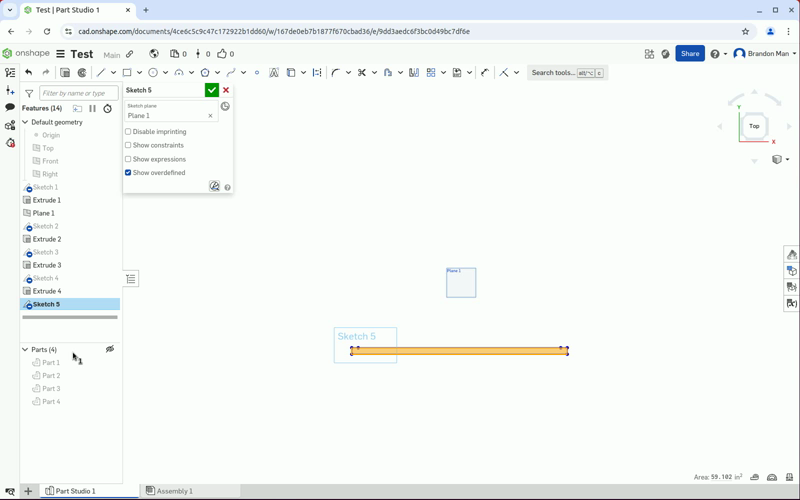
key(shift+y)
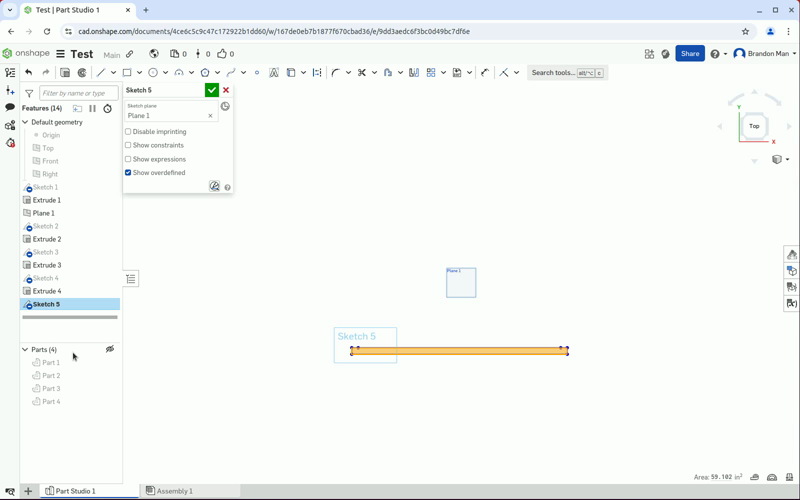
key(shift+e)
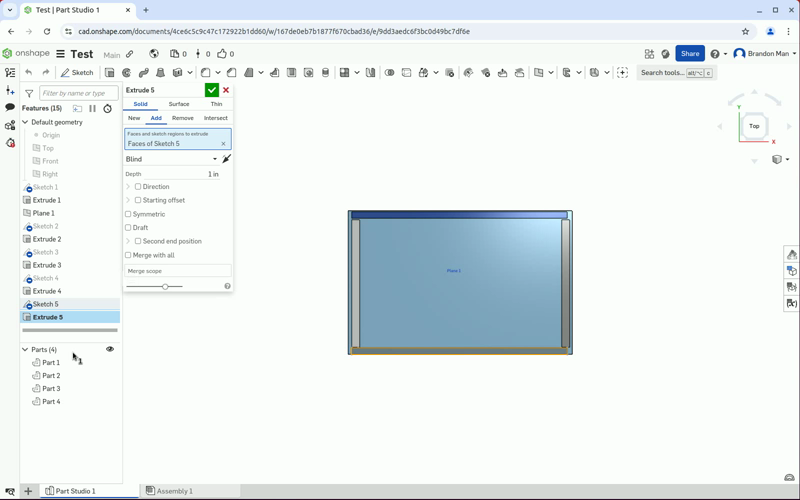
mouse_move(143, 106)
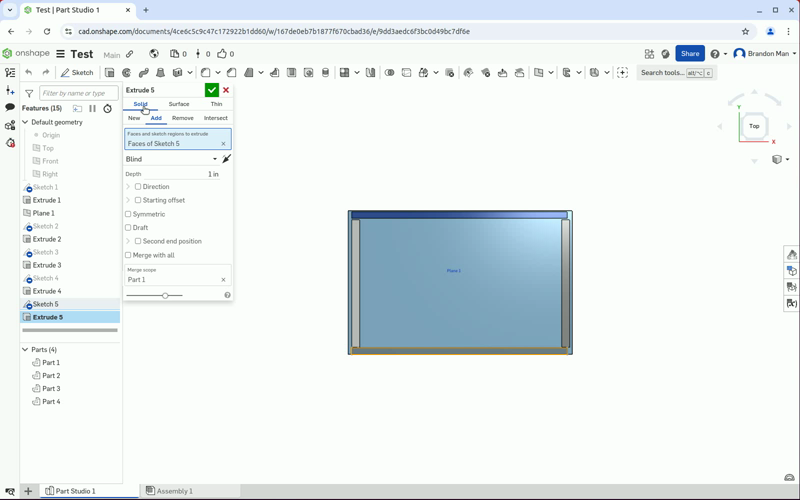
click(143, 106)
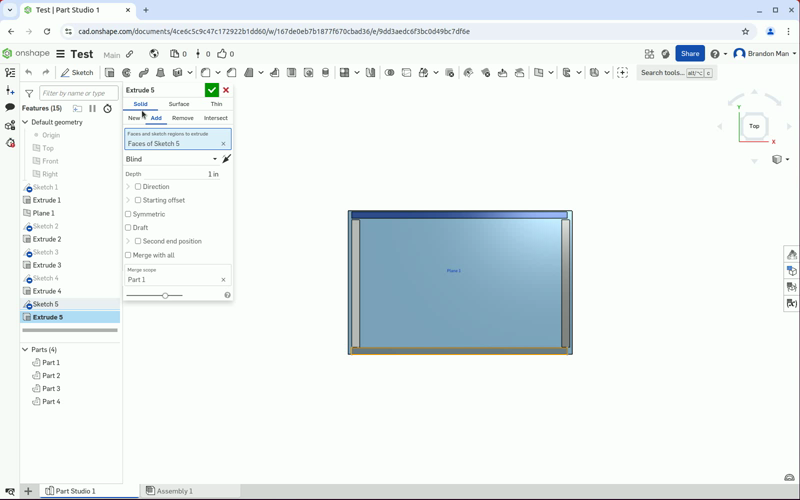
mouse_move(137, 120)
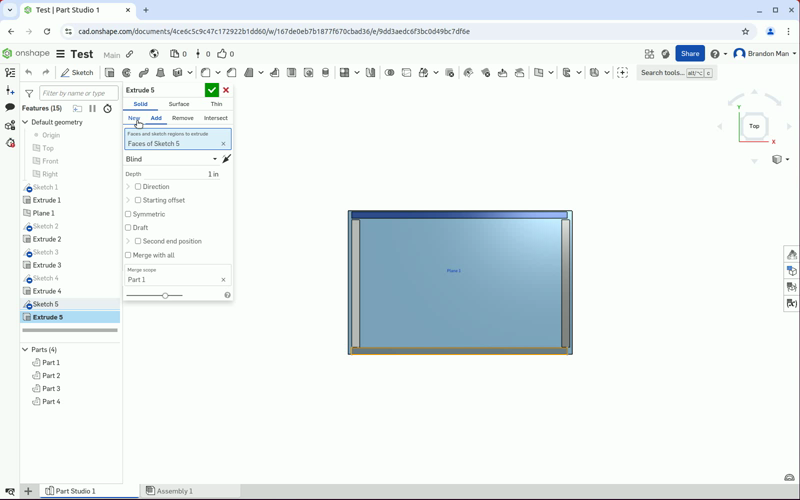
click(137, 120)
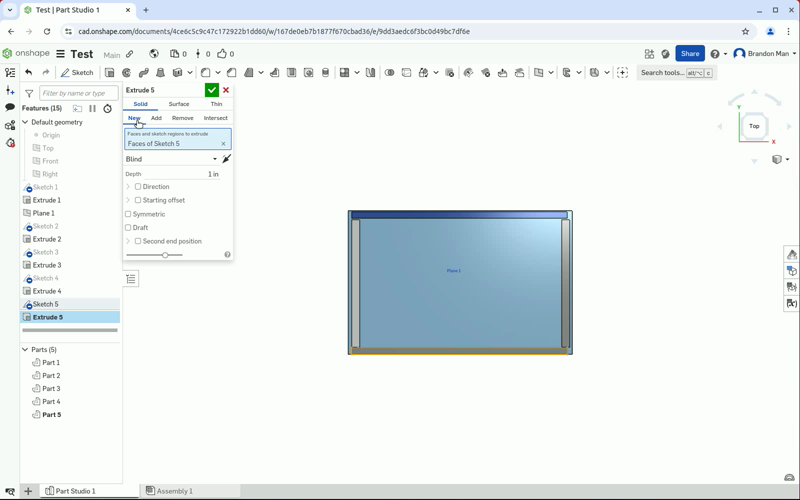
key(tab, 4)
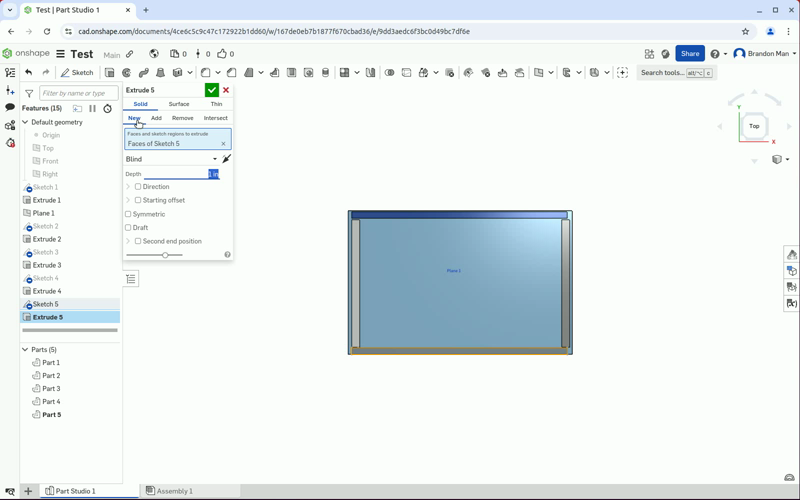
text(8.666)
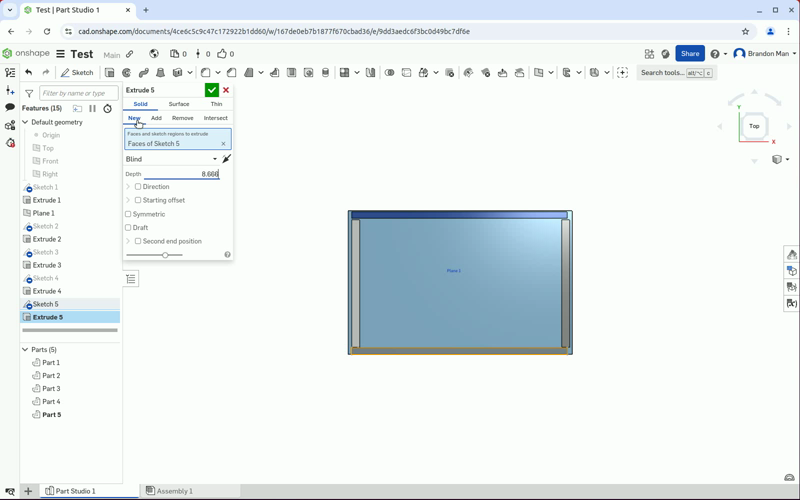
key(enter)
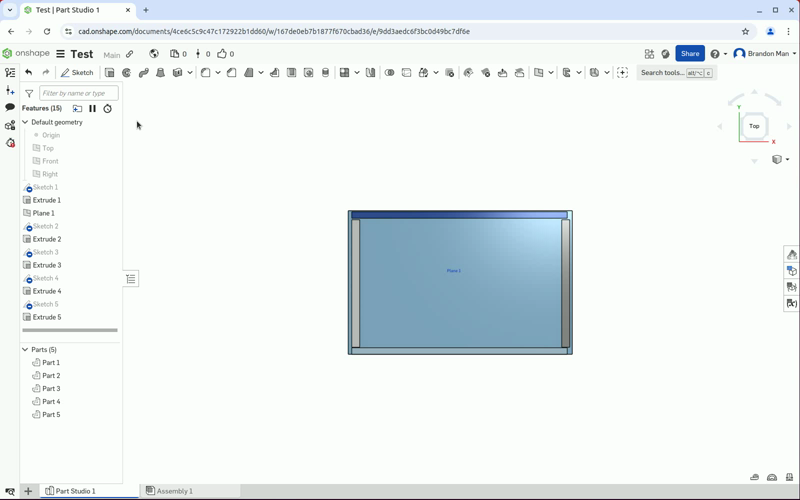
key(shift+h)
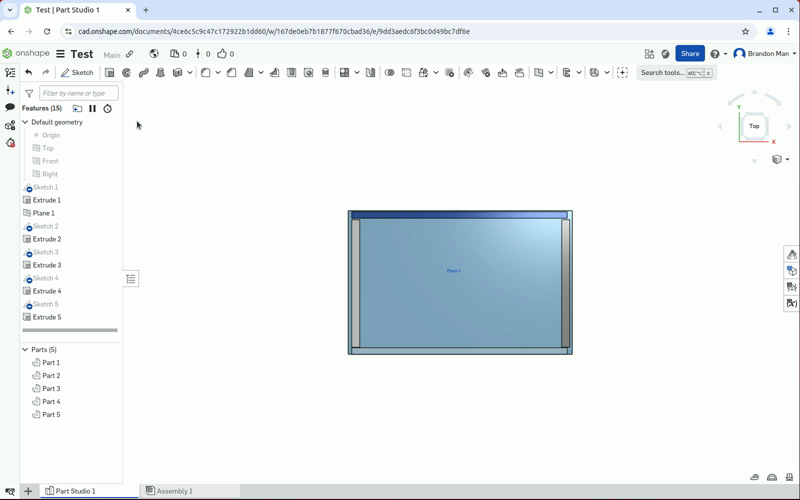
key(shift+h)
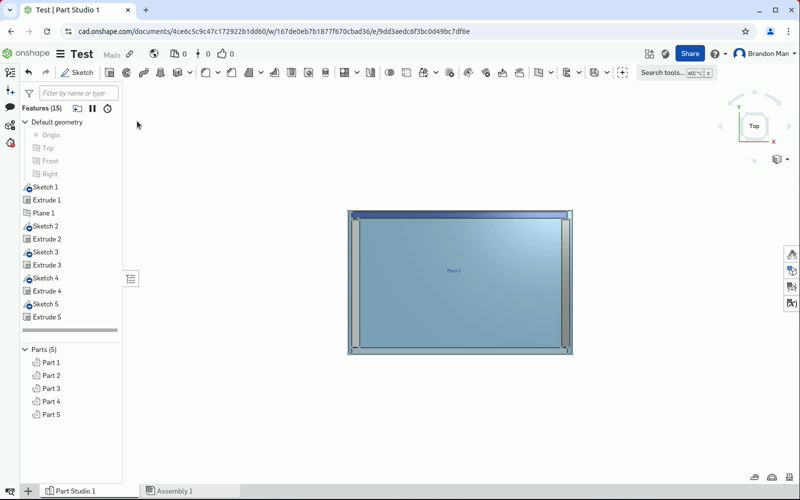
key(shift+7)
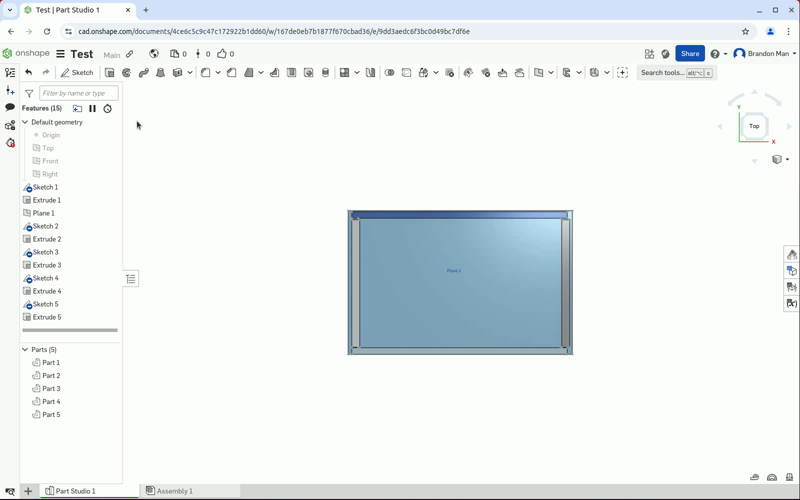
key(up, 3)
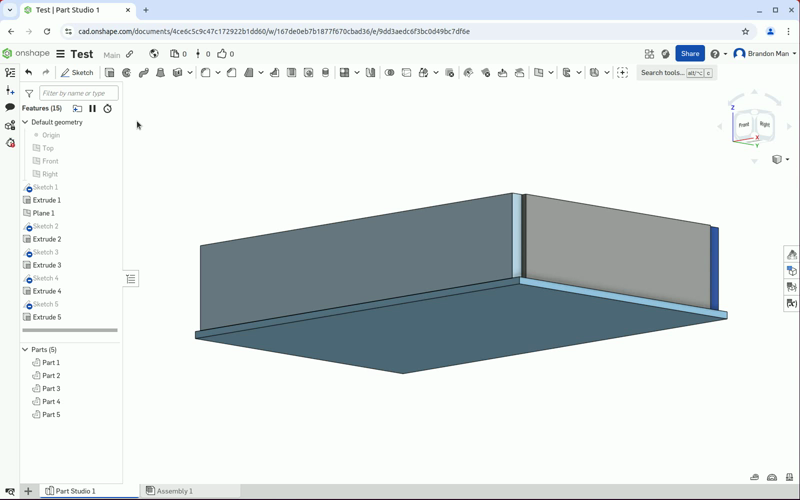
key(left, 3)
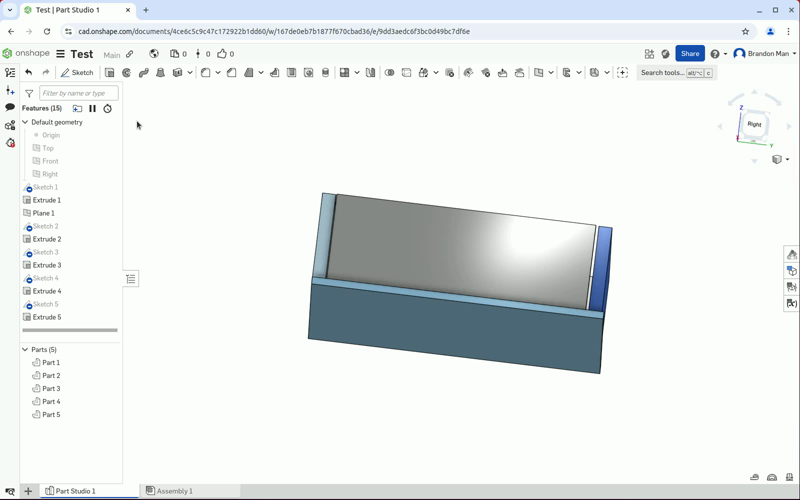
key(right, 3)
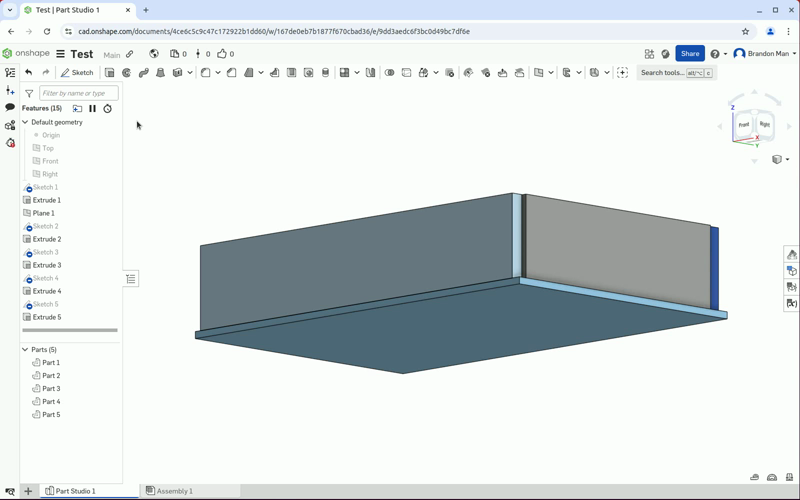
key(down, 3)
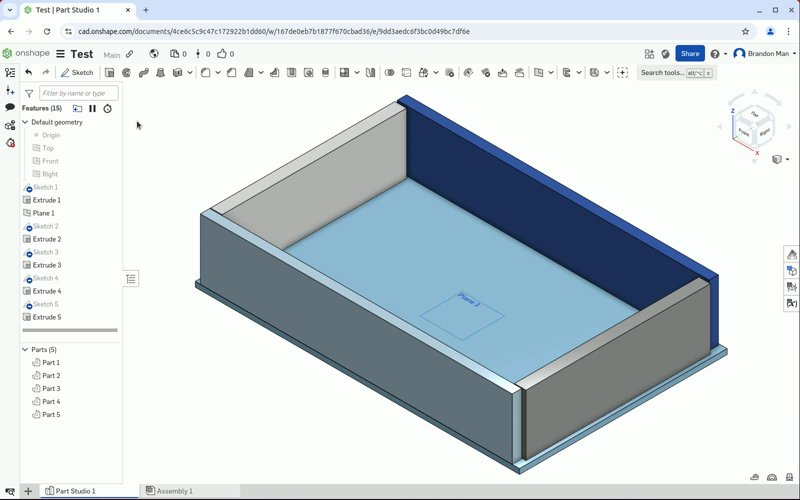
mouse_move(73, 189)
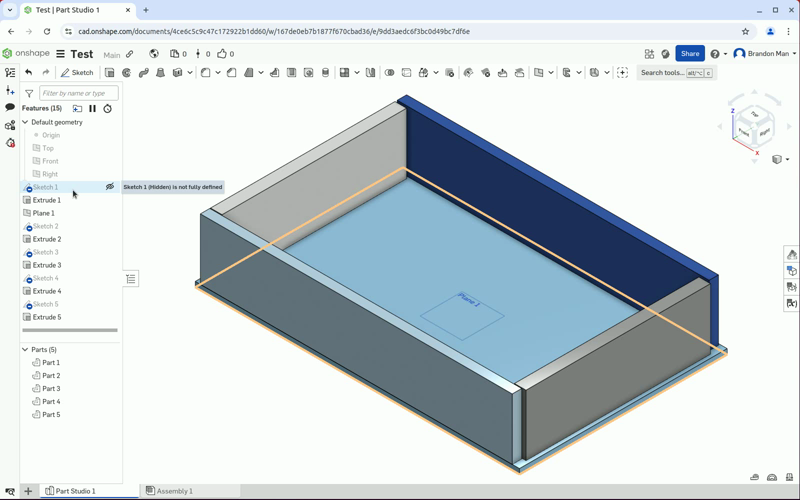
click(73, 189)